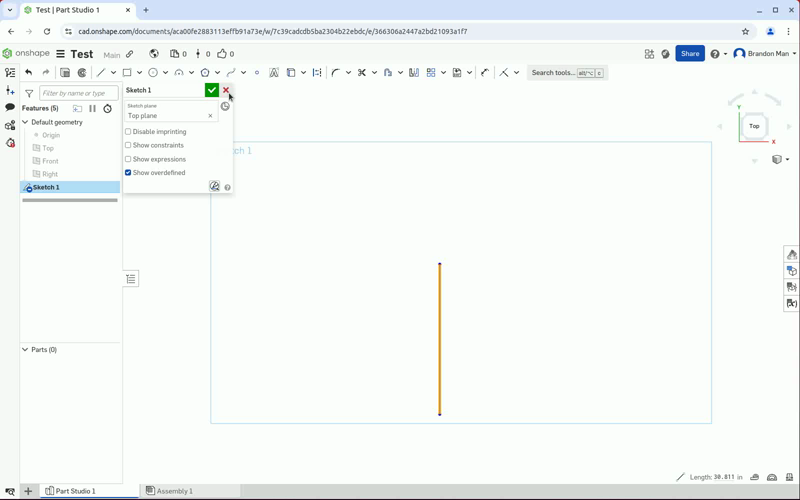
key(shift+h)
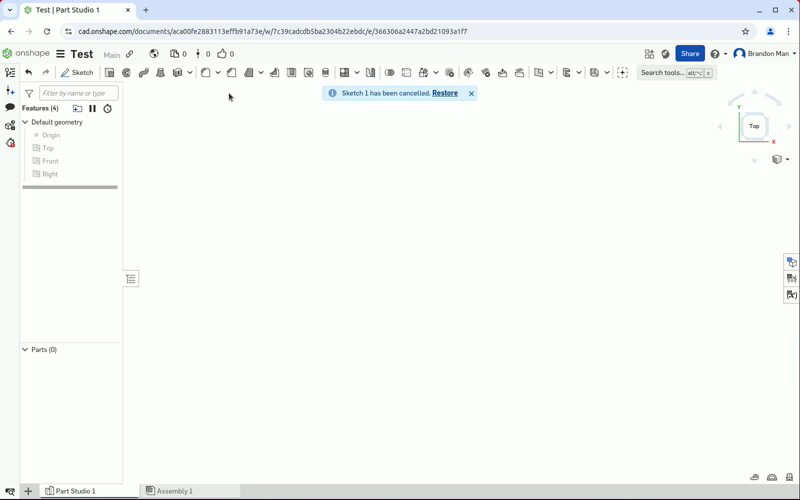
mouse_move(73, 352)
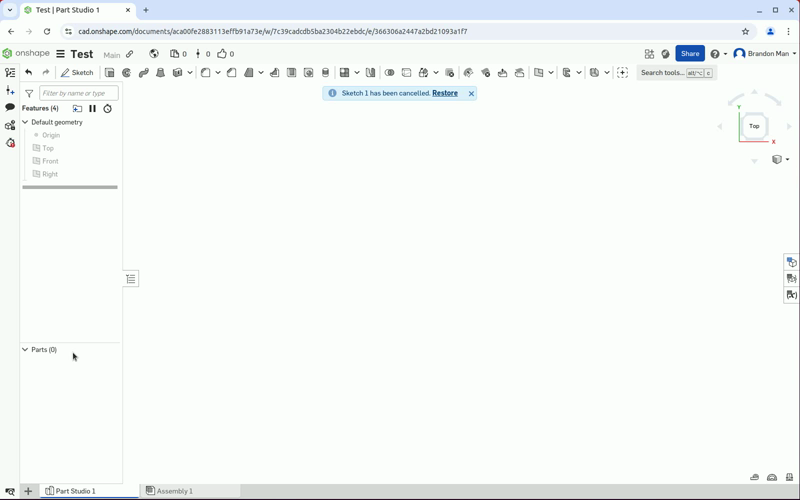
key(y)
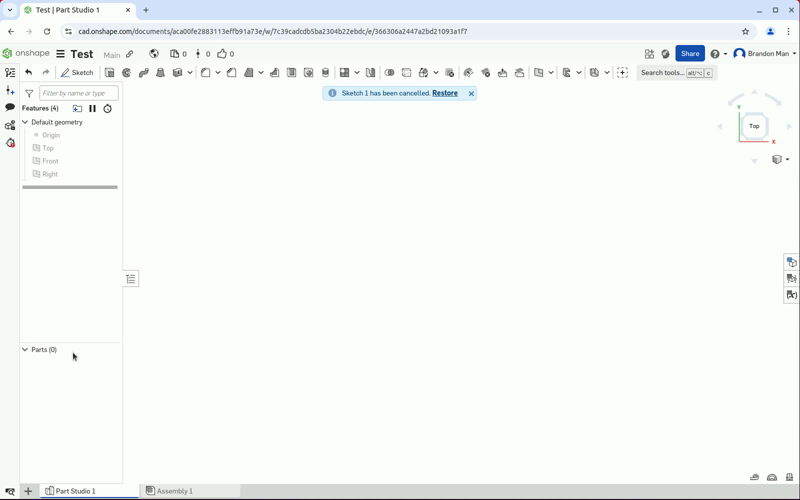
key(shift+p)
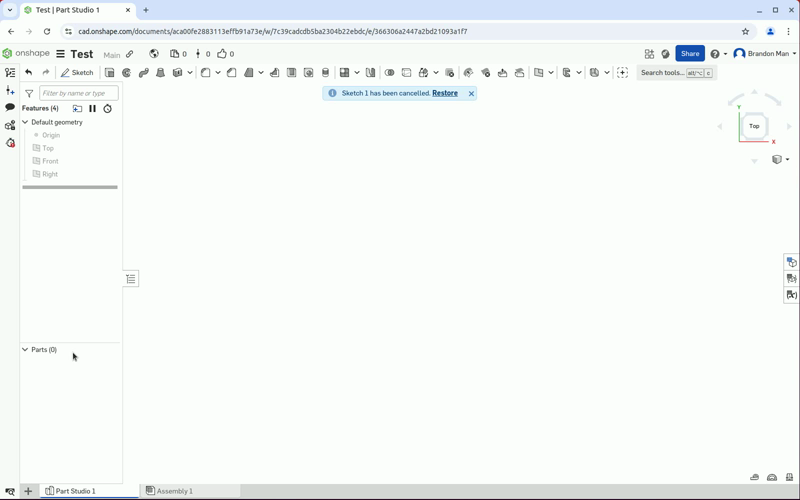
key(space)
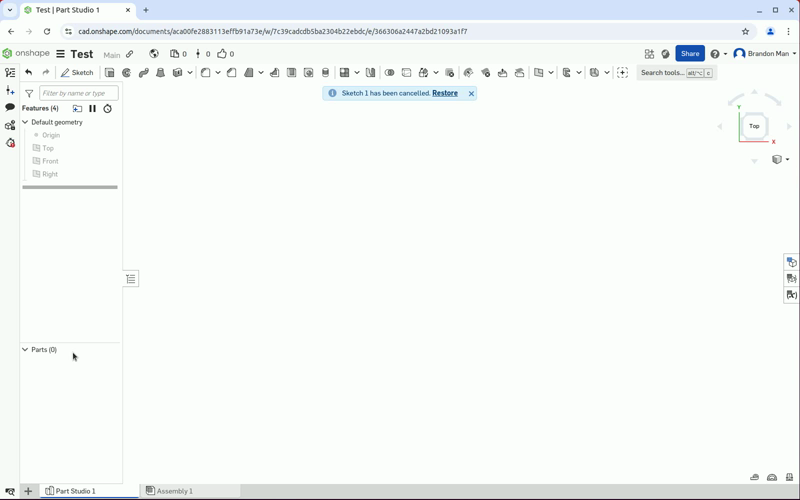
key_down(shift)
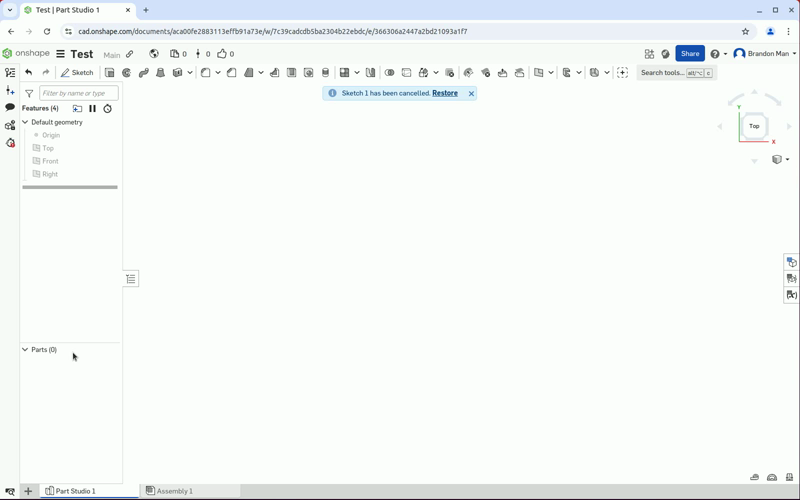
key(up)
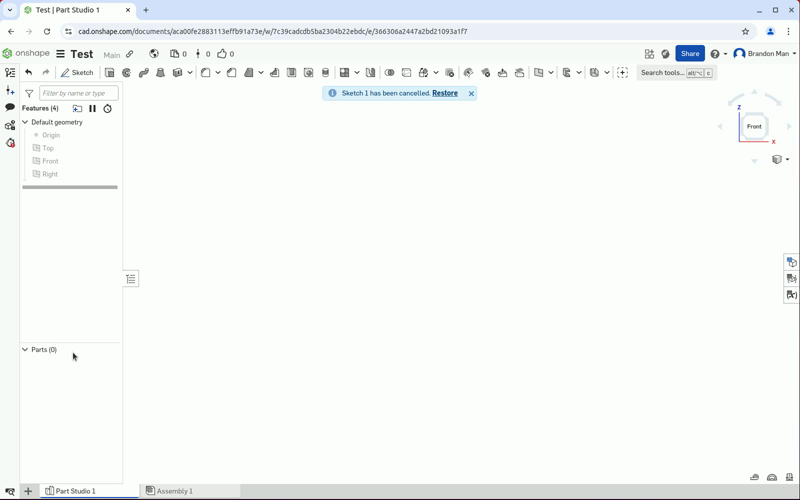
key_up(shift)
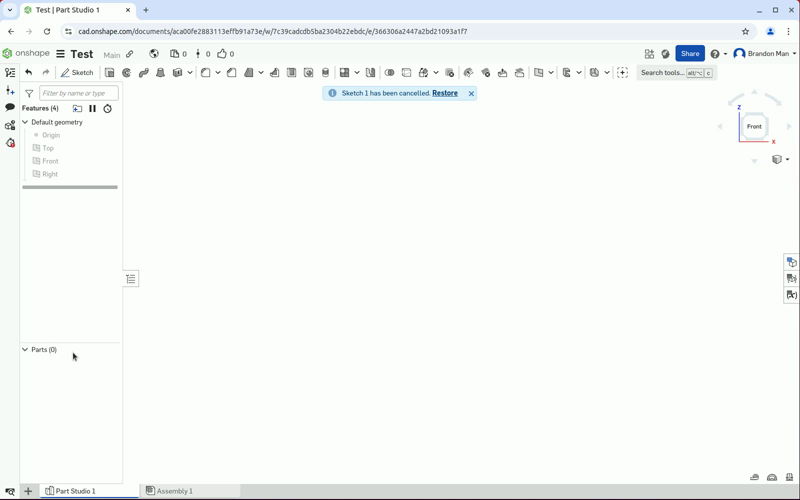
mouse_move(73, 352)
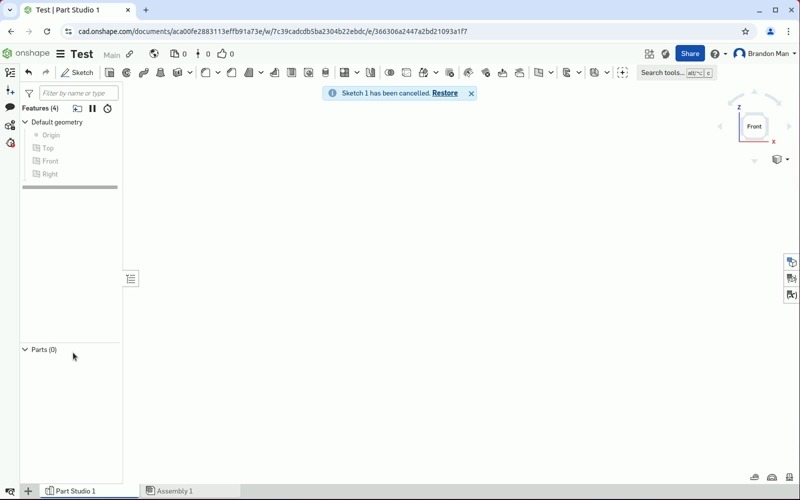
key(shift+y)
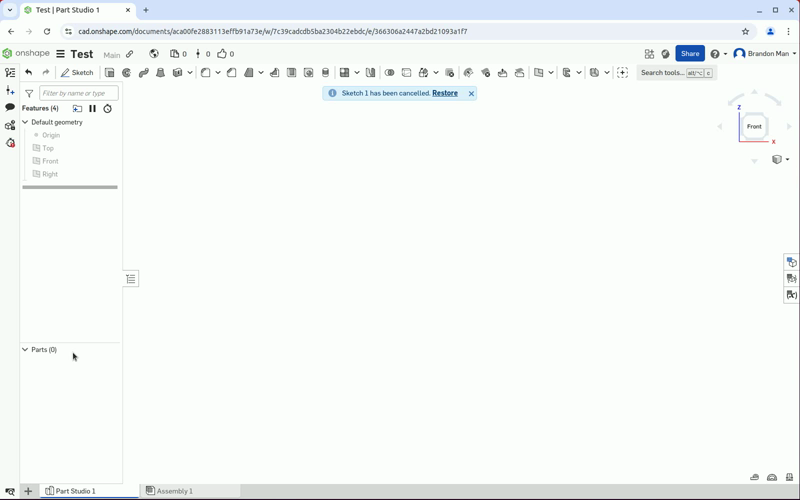
key(shift+s)
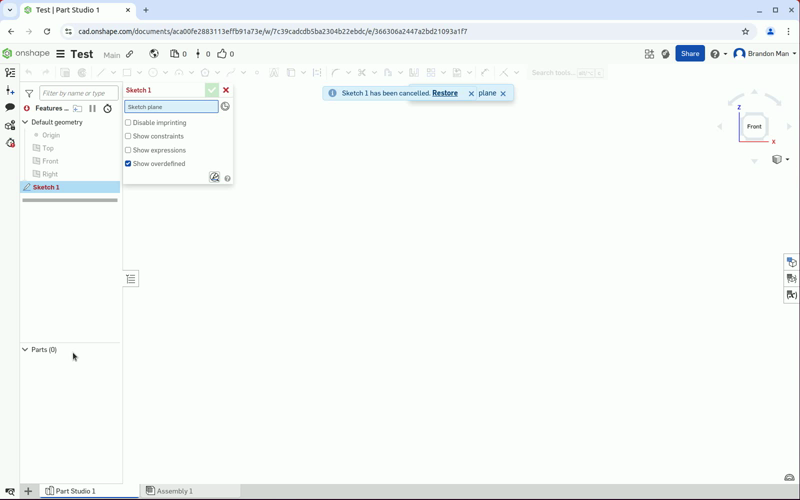
mouse_move(73, 163)
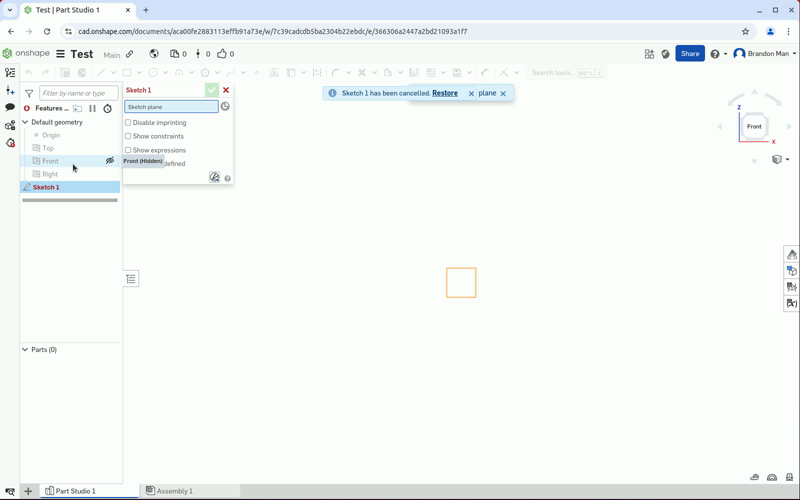
click(73, 163)
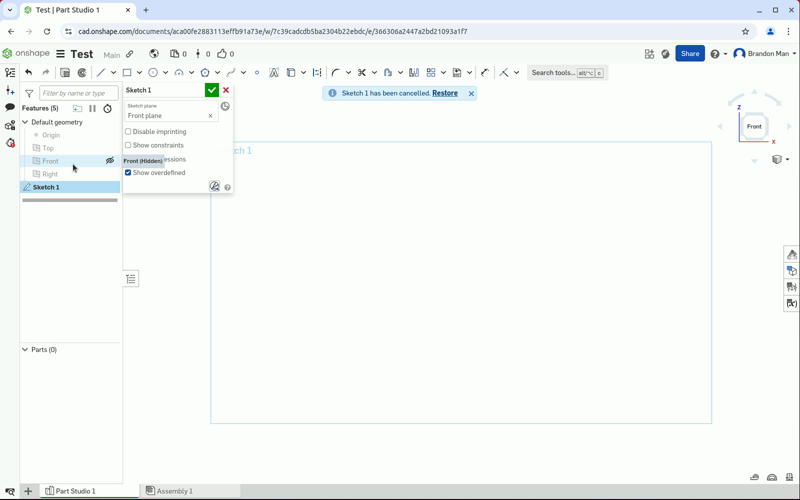
mouse_move(73, 352)
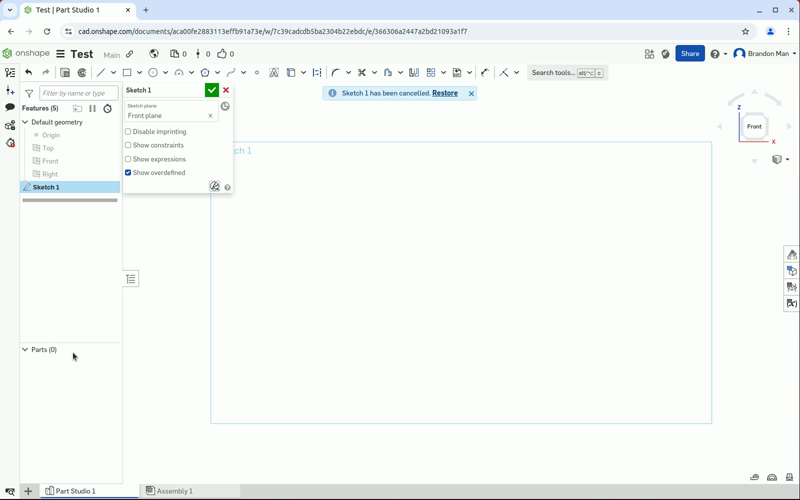
key(y)
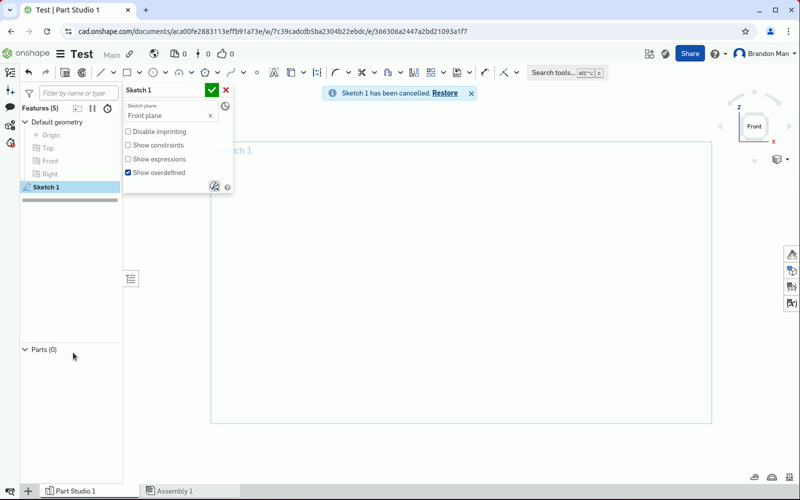
key(l)
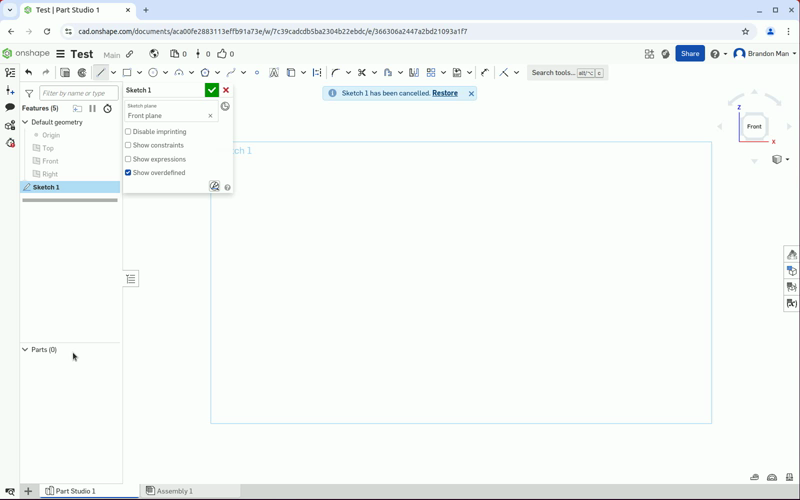
key_down(shift)
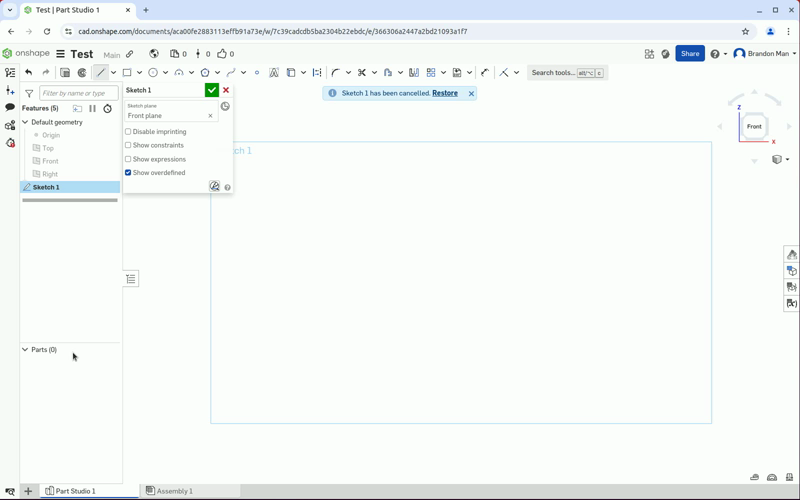
mouse_move(416, 309)
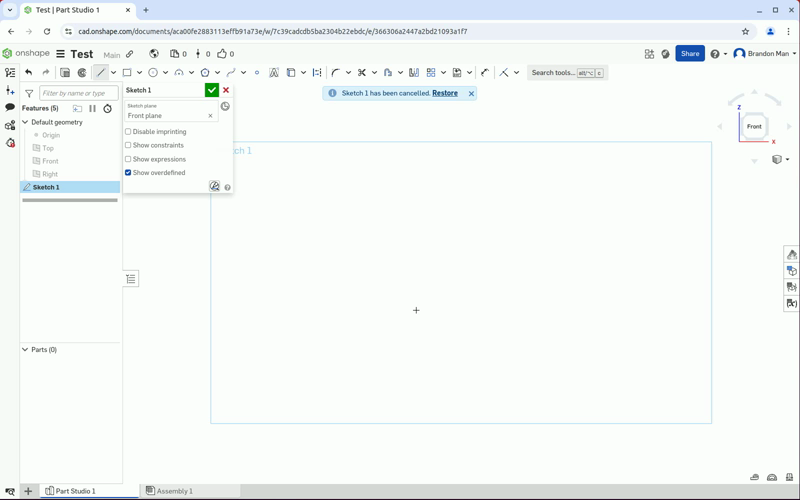
click(416, 309)
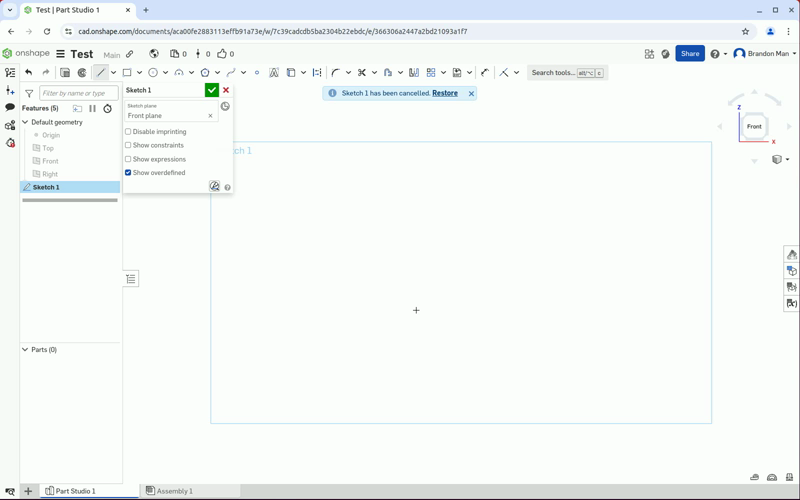
key_up(shift)
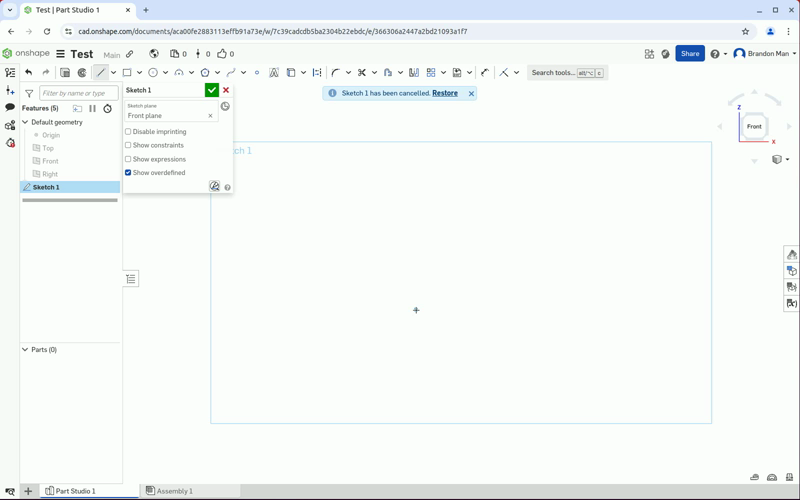
key_down(shift)
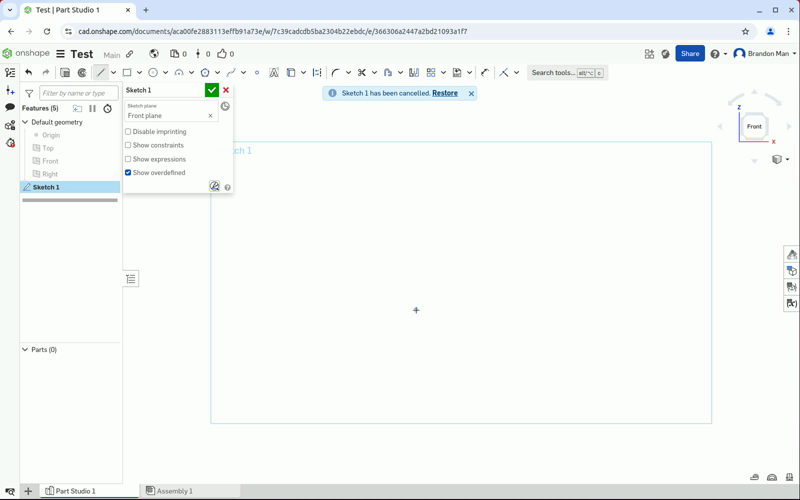
mouse_move(483, 309)
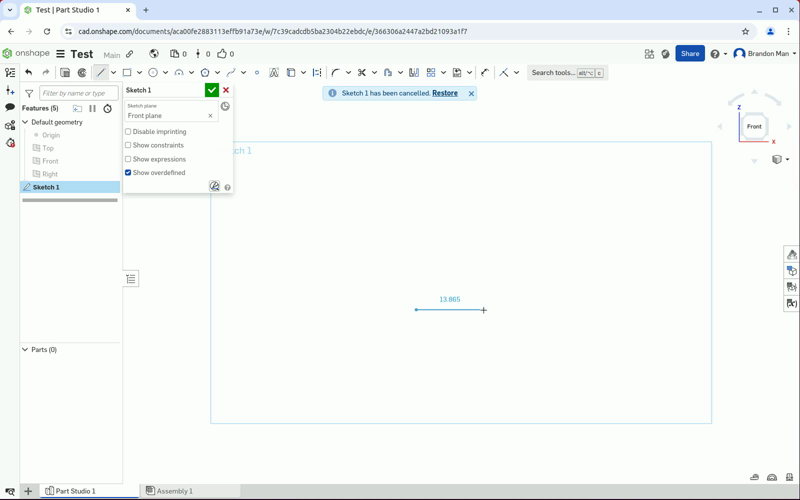
click(483, 309)
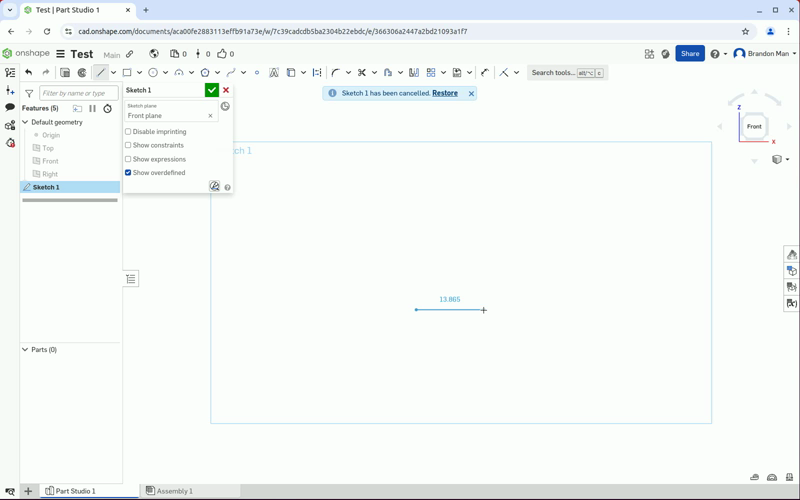
key_up(shift)
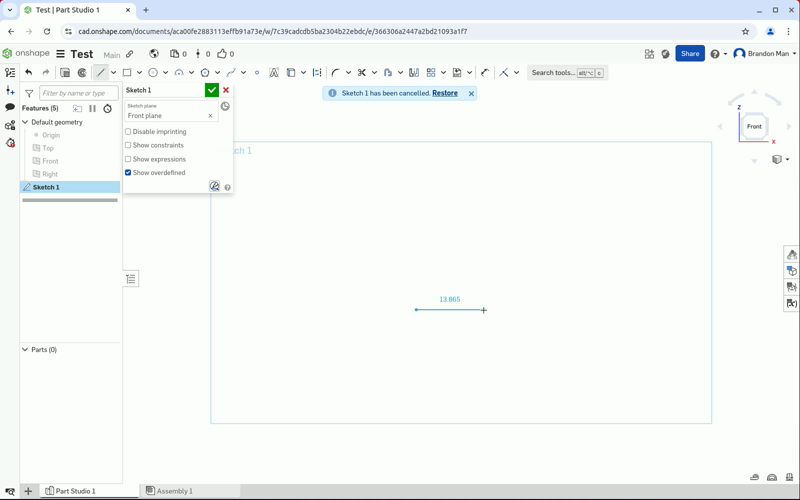
key(esc)
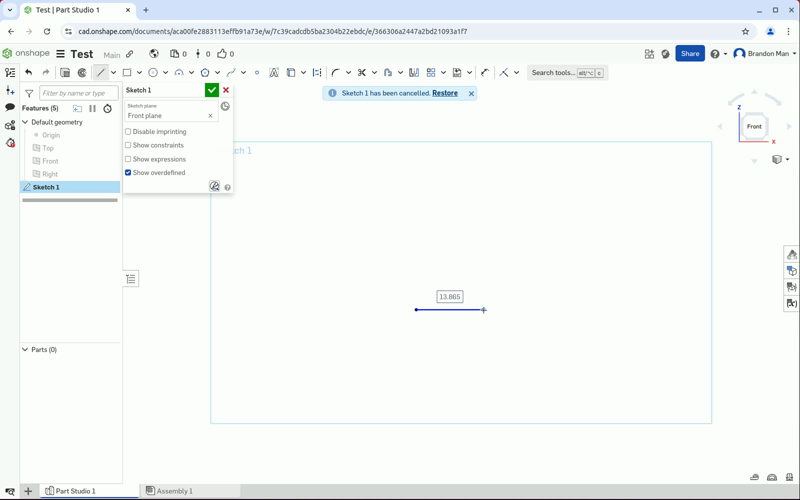
key(a)
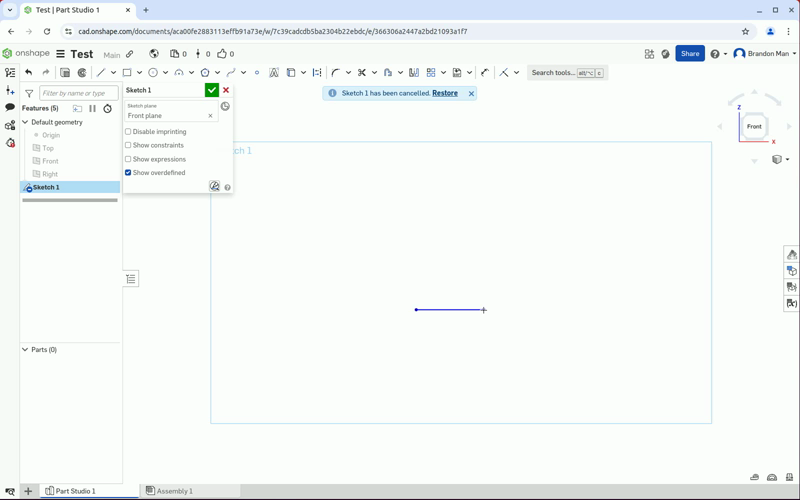
mouse_move(483, 309)
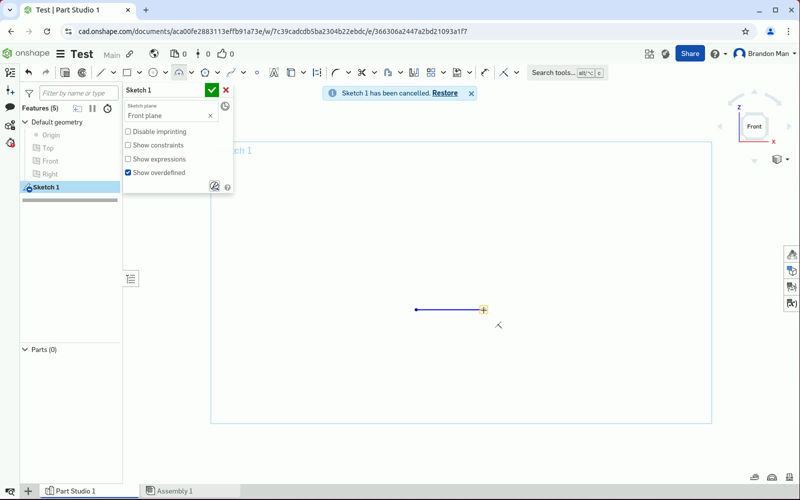
click(483, 309)
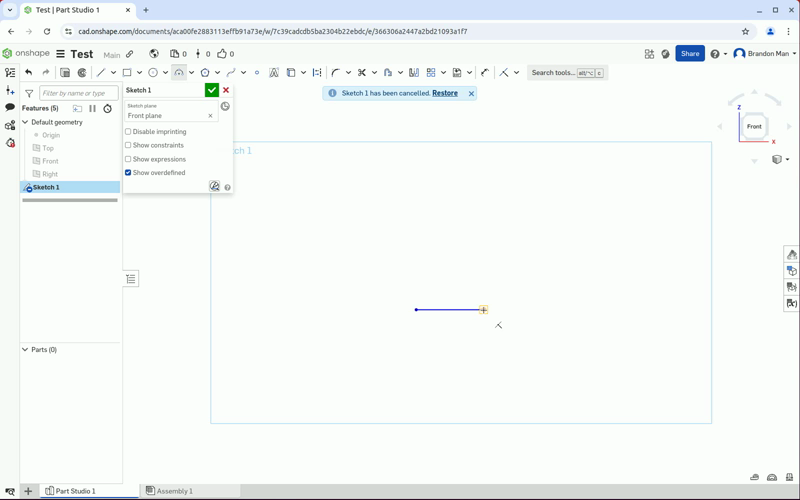
key_down(shift)
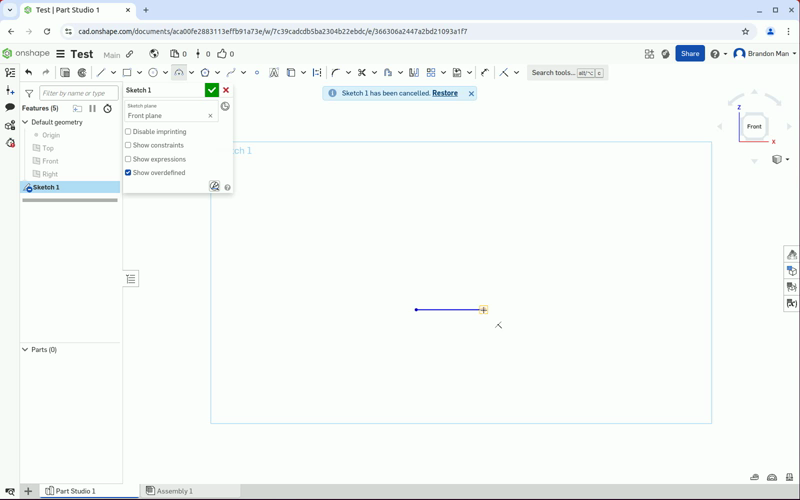
mouse_move(483, 219)
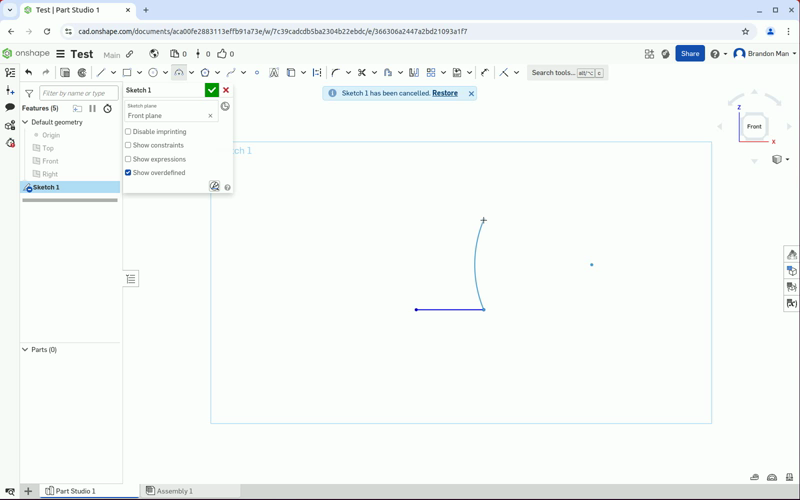
click(483, 219)
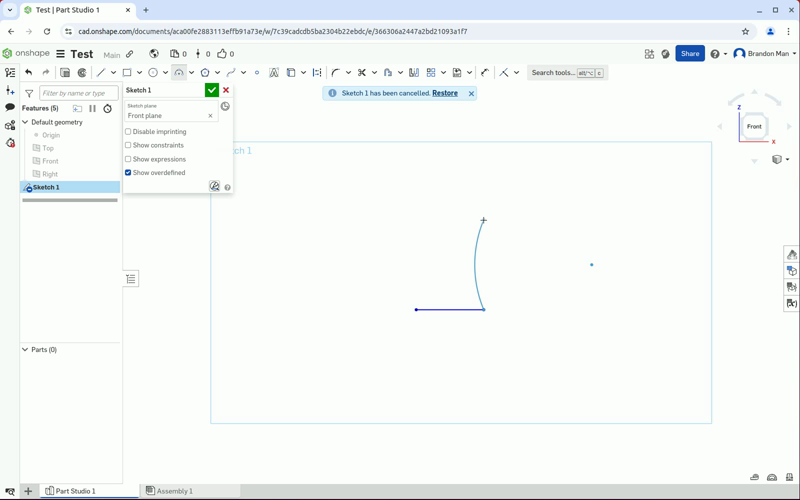
mouse_move(528, 264)
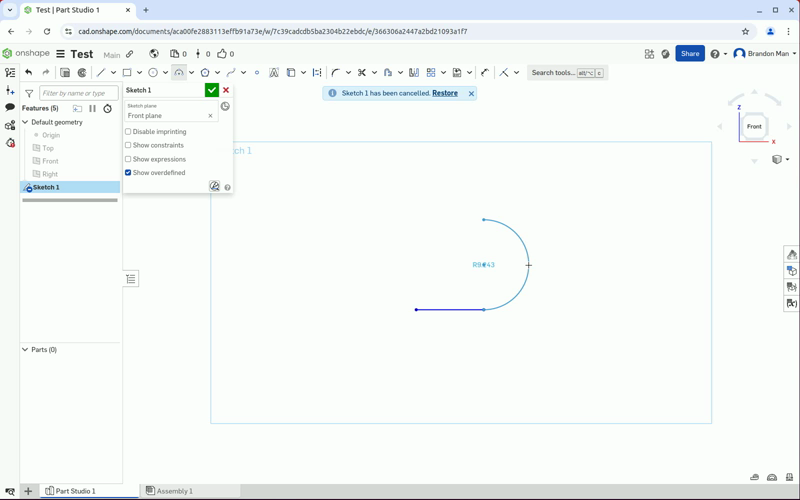
click(528, 264)
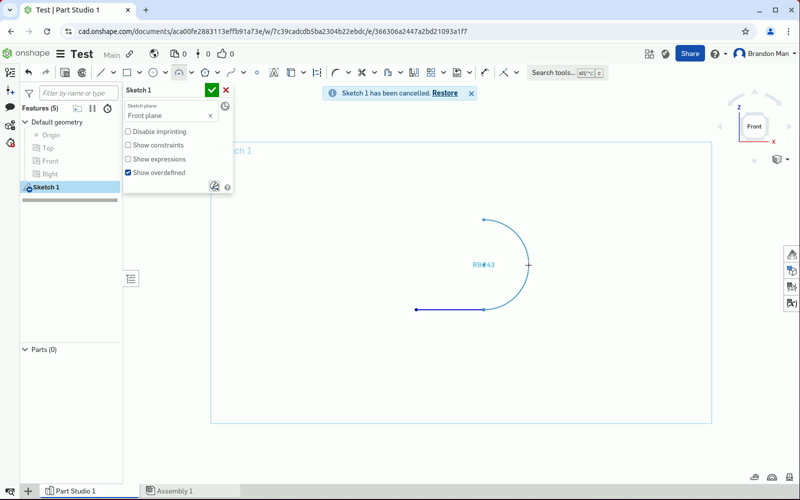
key_up(shift)
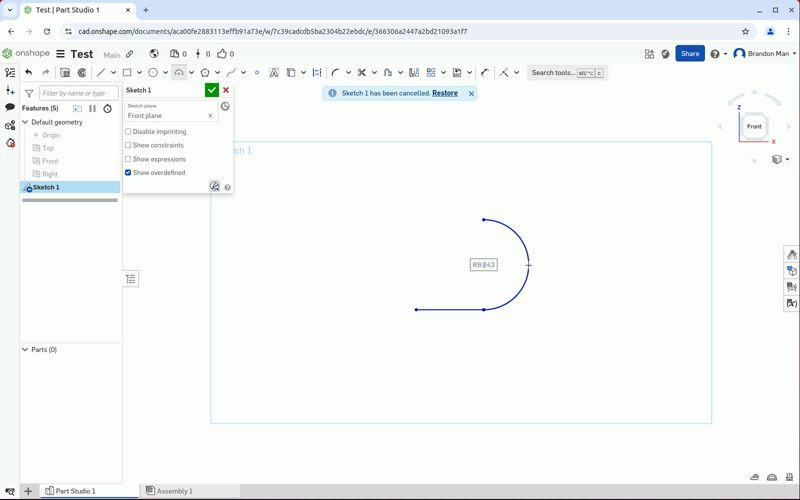
key(esc)
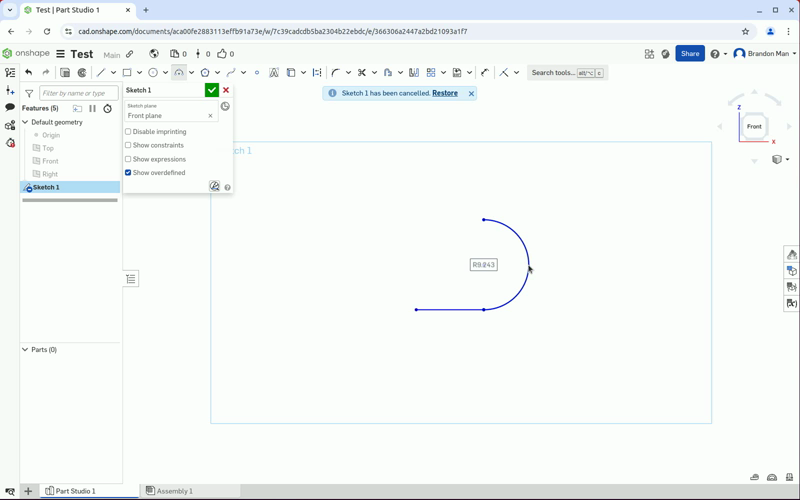
key(l)
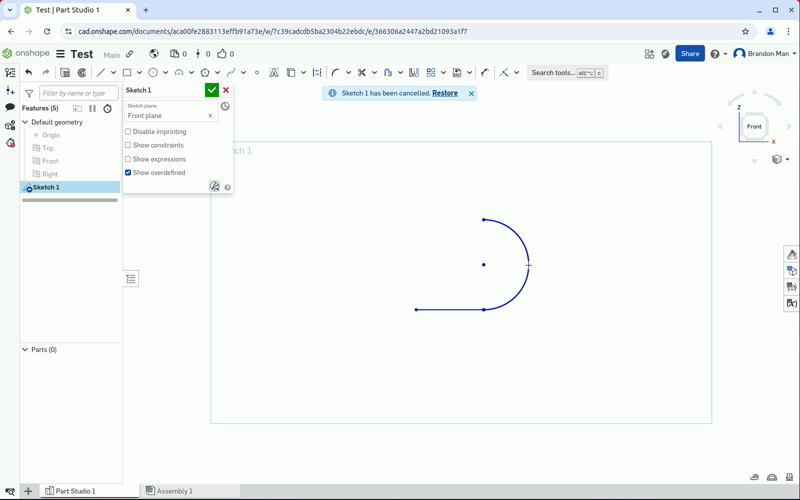
mouse_move(483, 219)
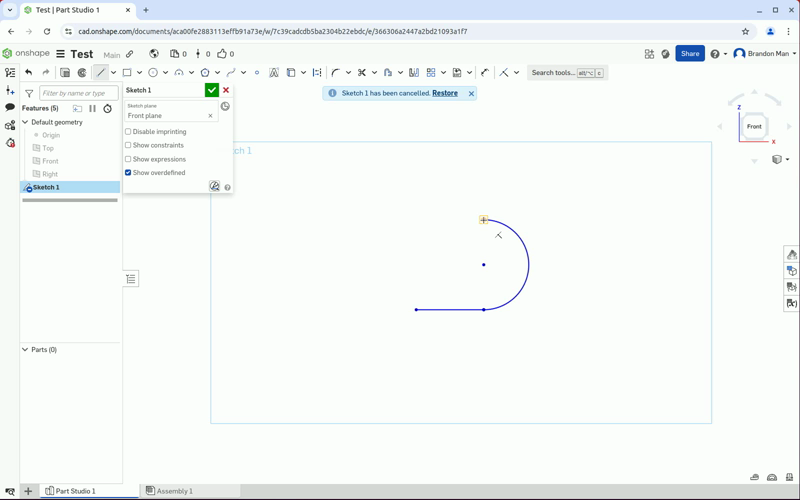
click(483, 219)
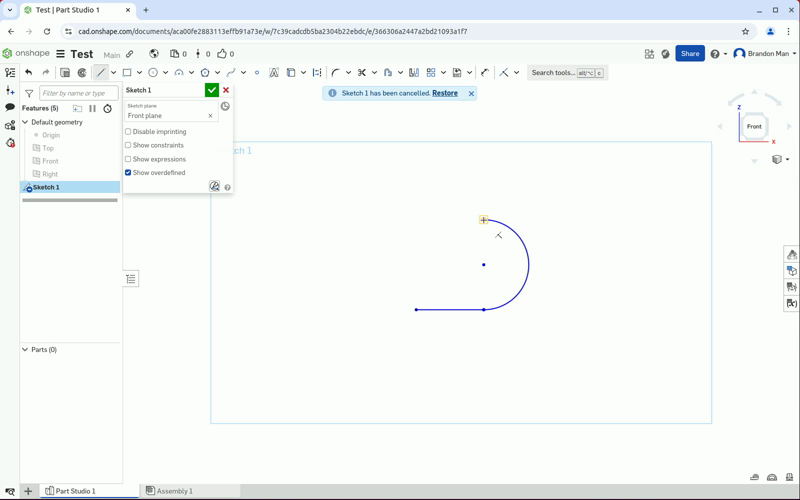
key_down(shift)
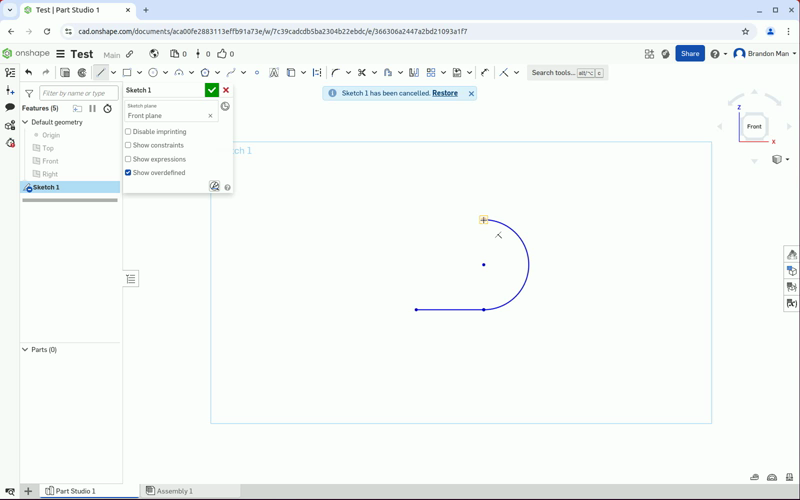
mouse_move(416, 219)
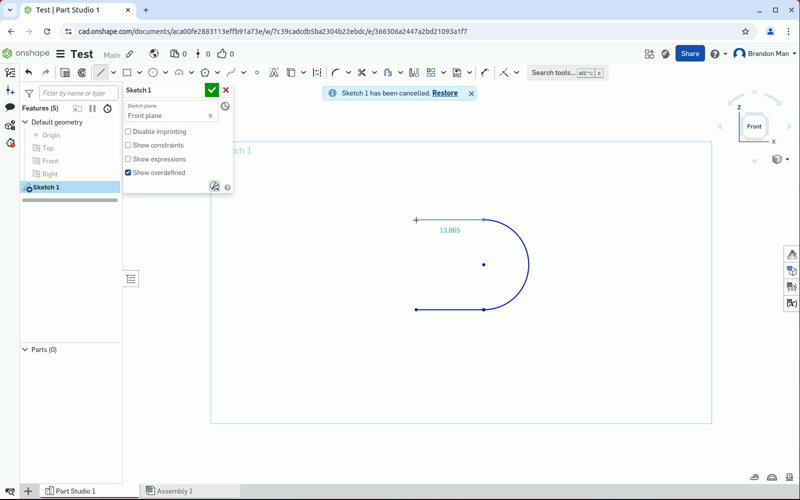
click(416, 219)
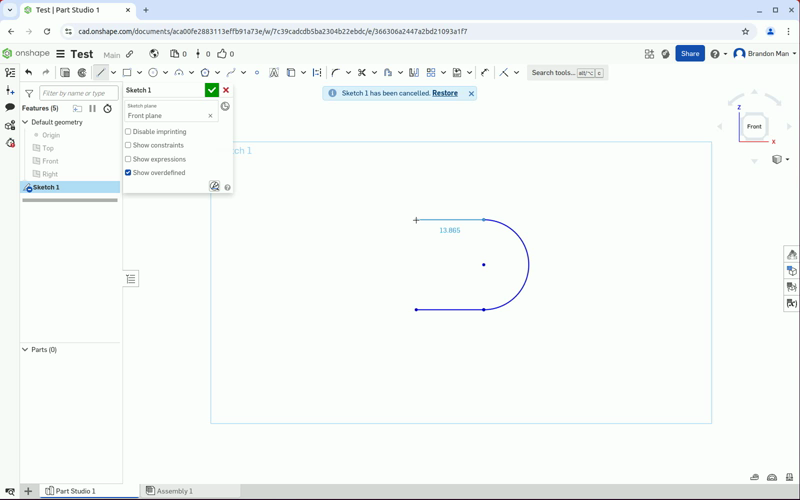
key_up(shift)
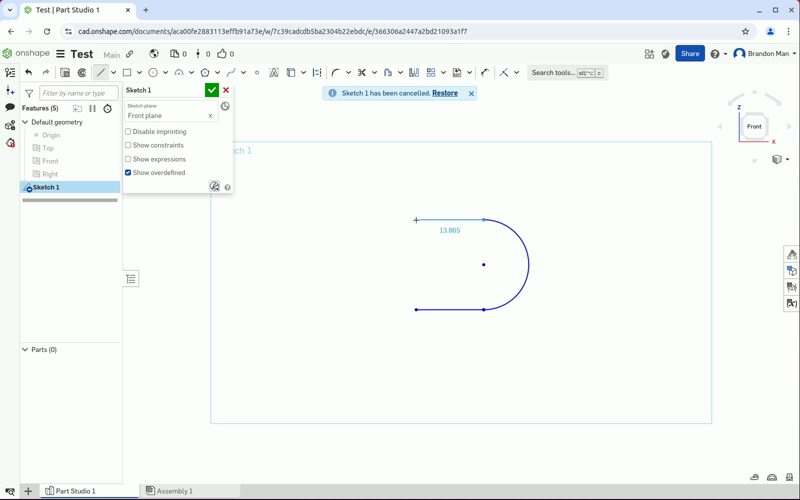
key_down(shift)
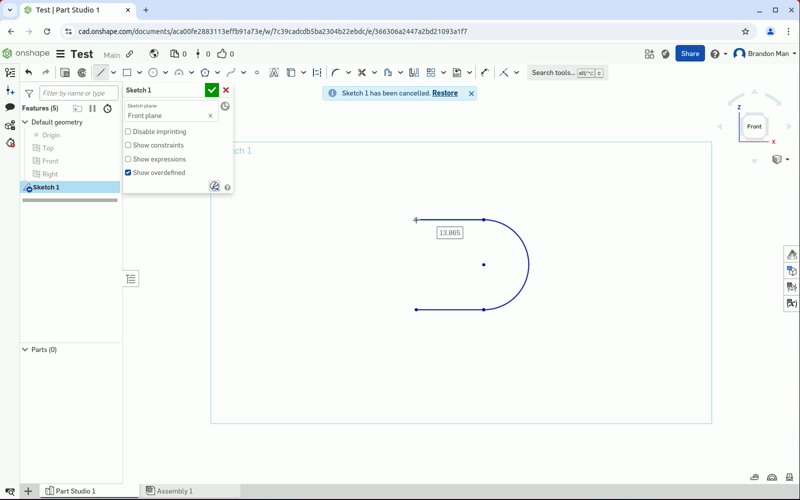
mouse_move(416, 309)
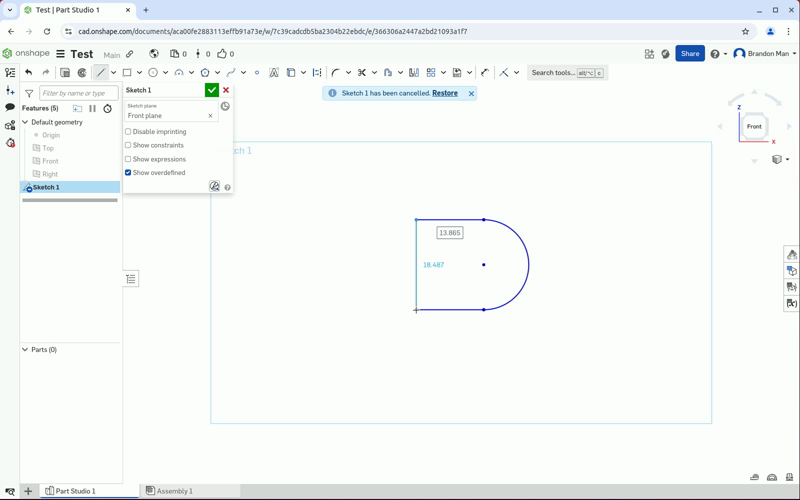
key_up(shift)
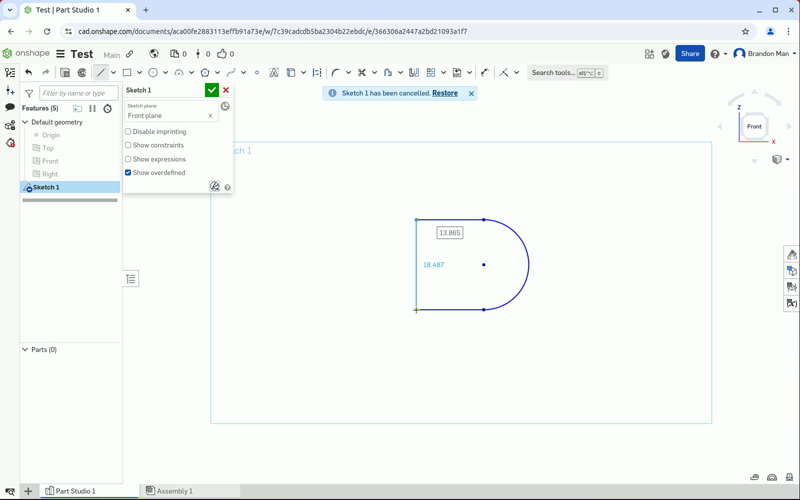
click(416, 309)
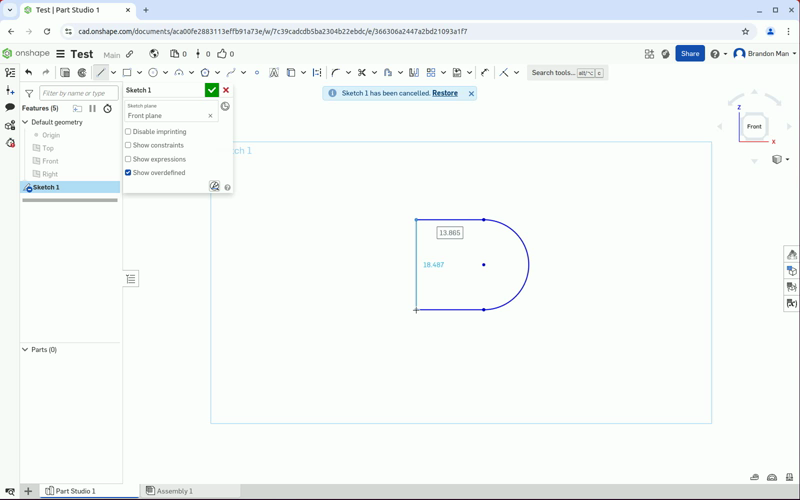
key(esc)
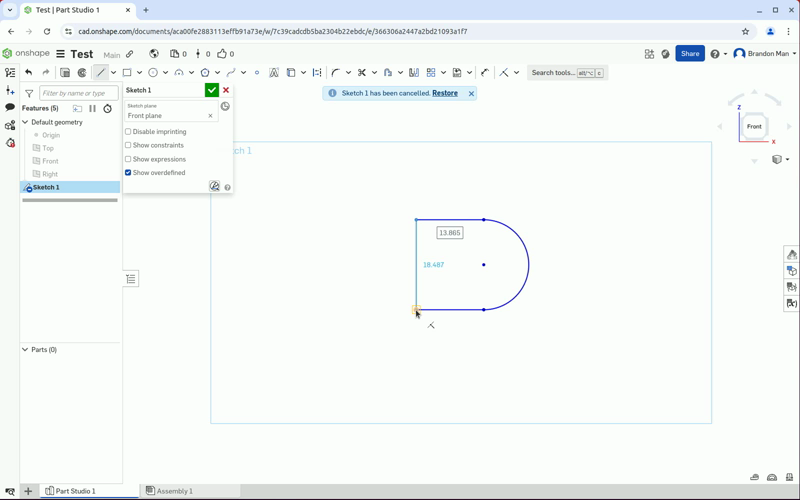
key(c)
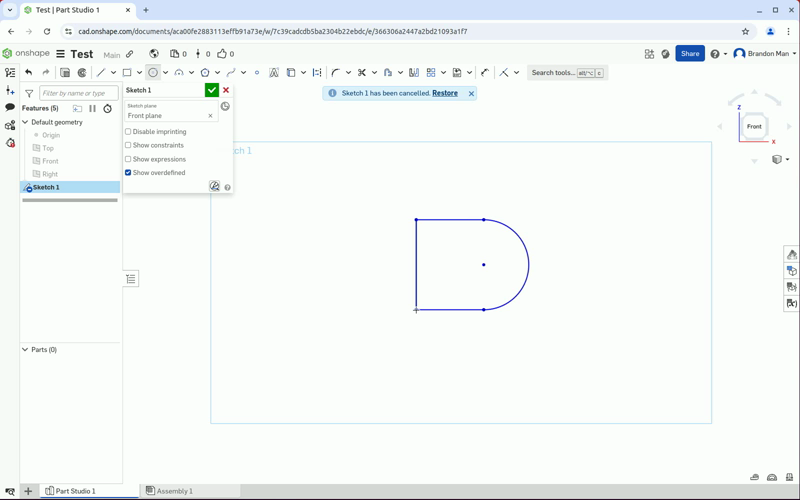
key_down(shift)
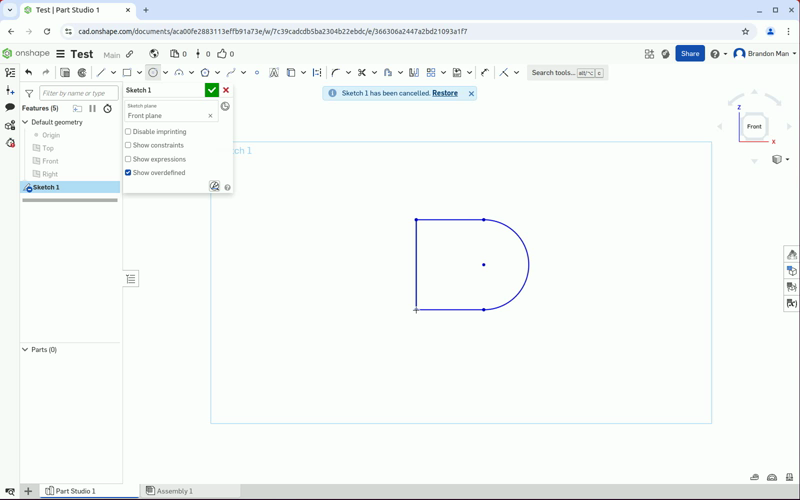
mouse_move(483, 264)
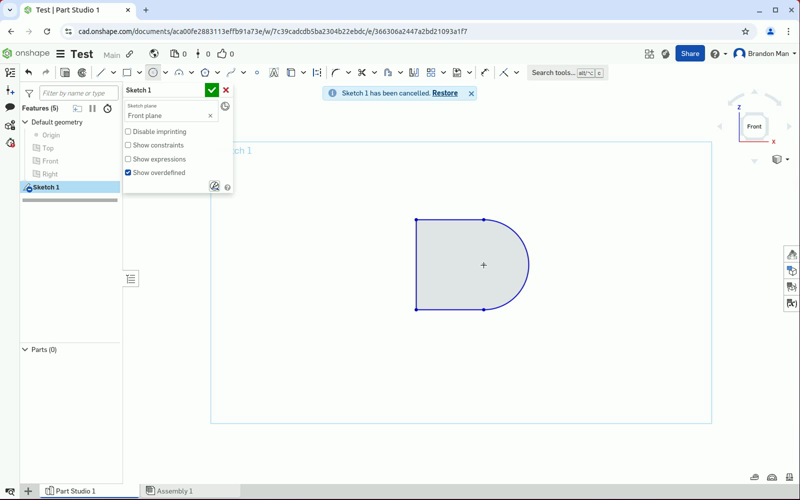
click(483, 264)
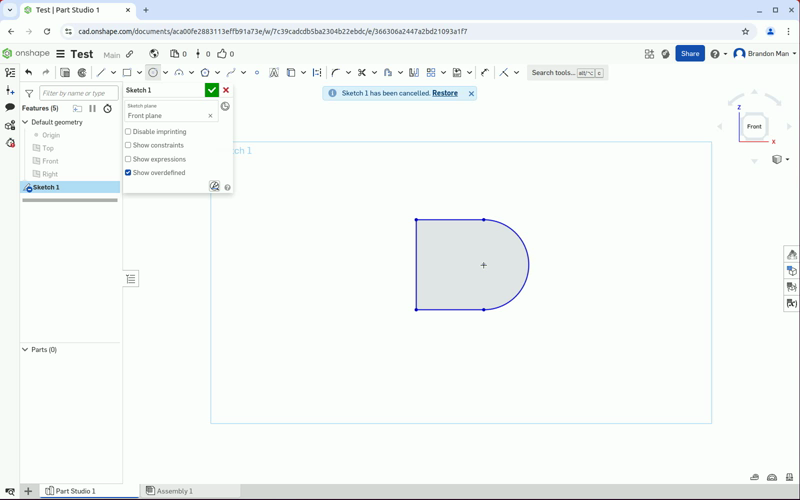
key_up(shift)
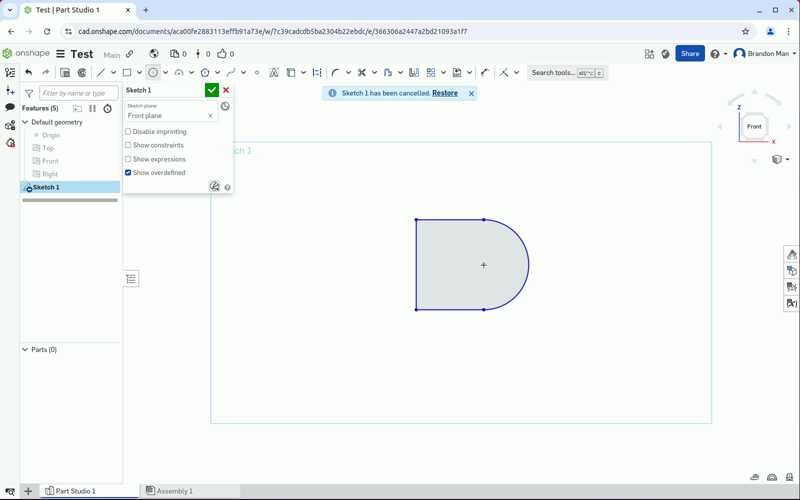
mouse_move(506, 264)
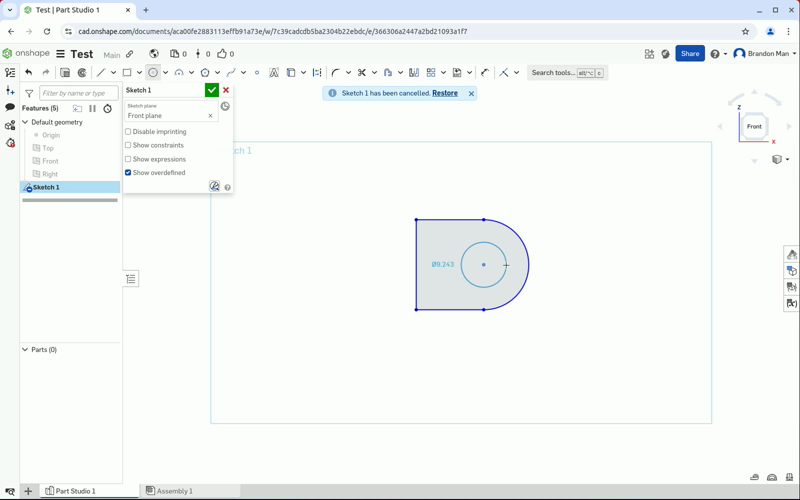
click(506, 264)
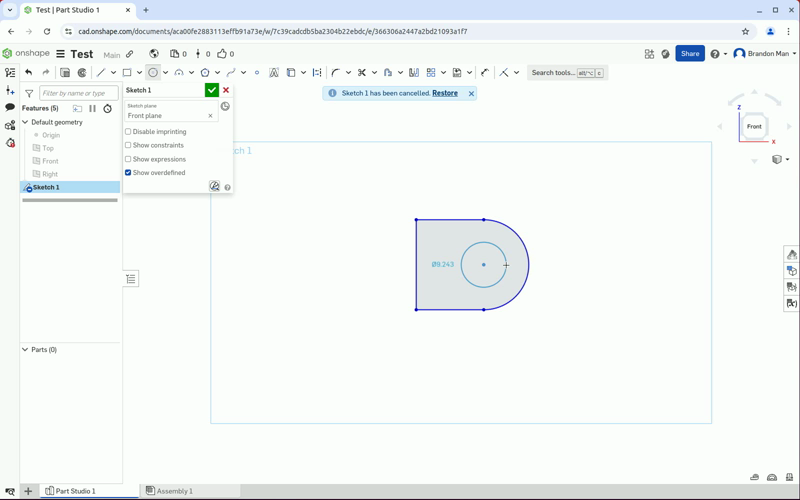
key(esc)
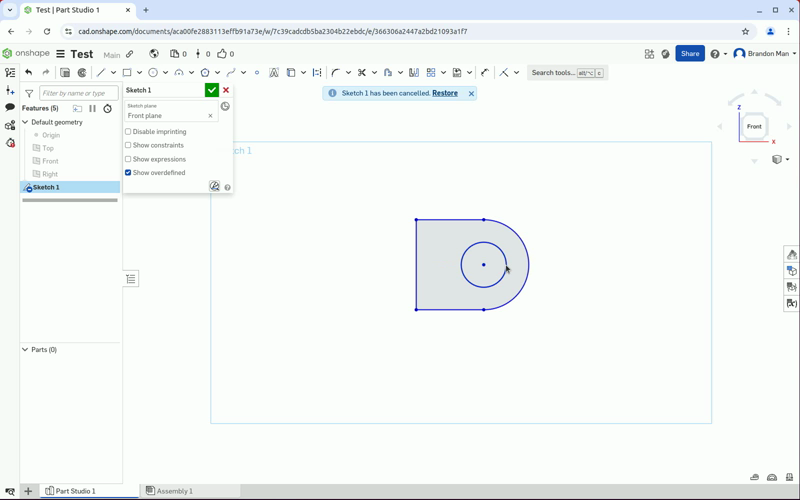
mouse_move(440, 264)
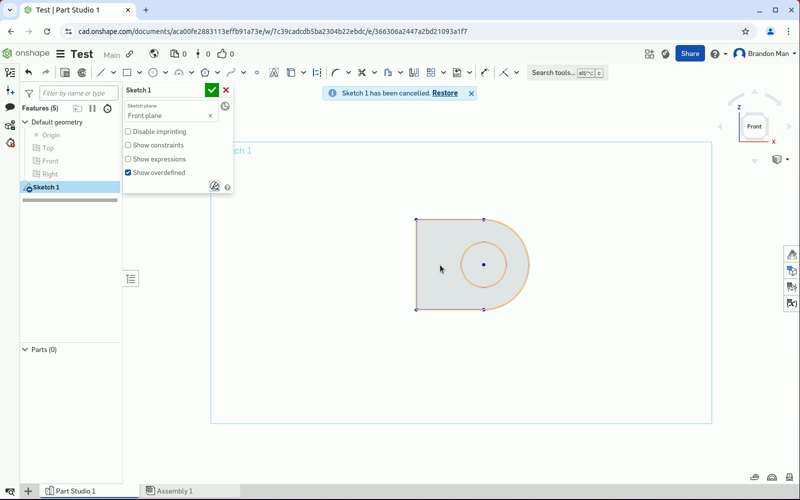
click(440, 264)
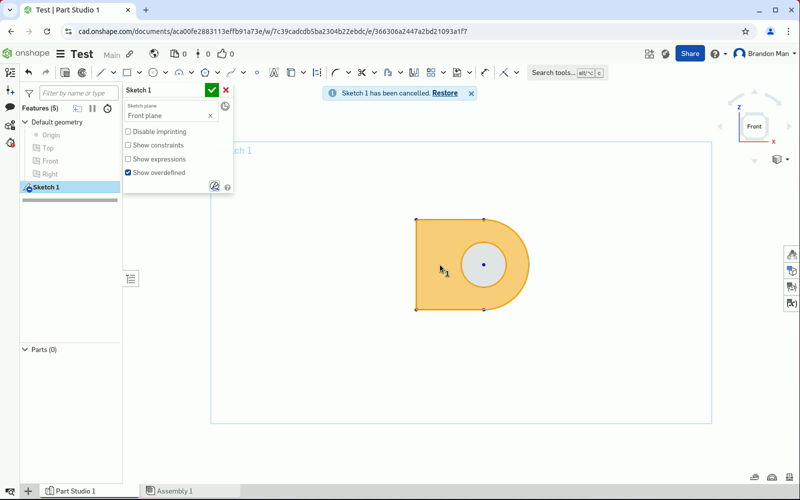
mouse_move(73, 352)
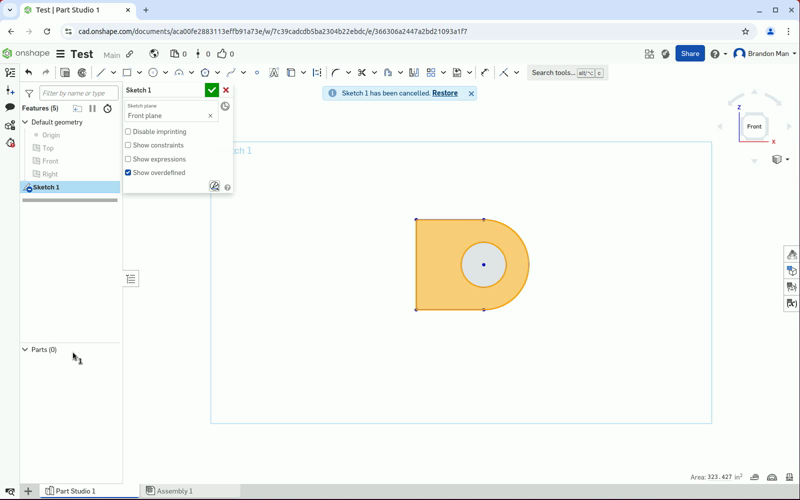
key(shift+y)
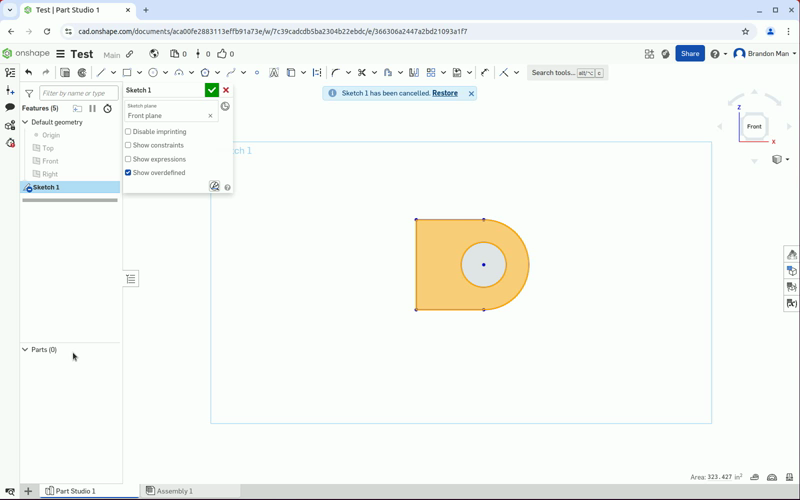
key(shift+e)
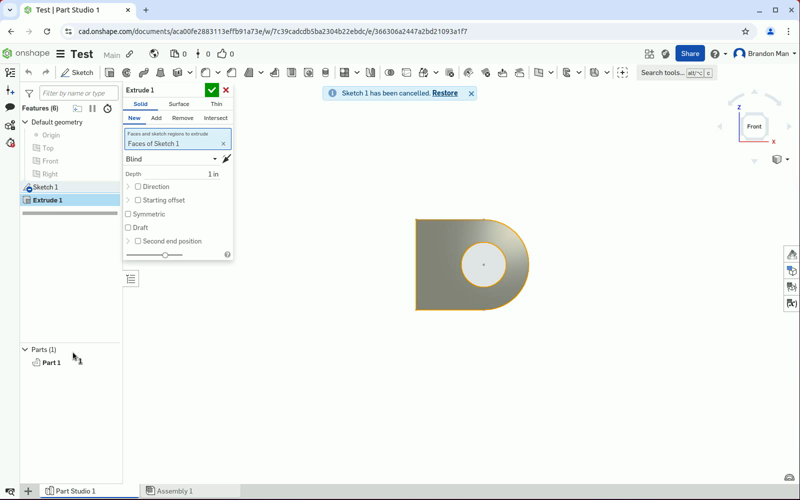
mouse_move(143, 106)
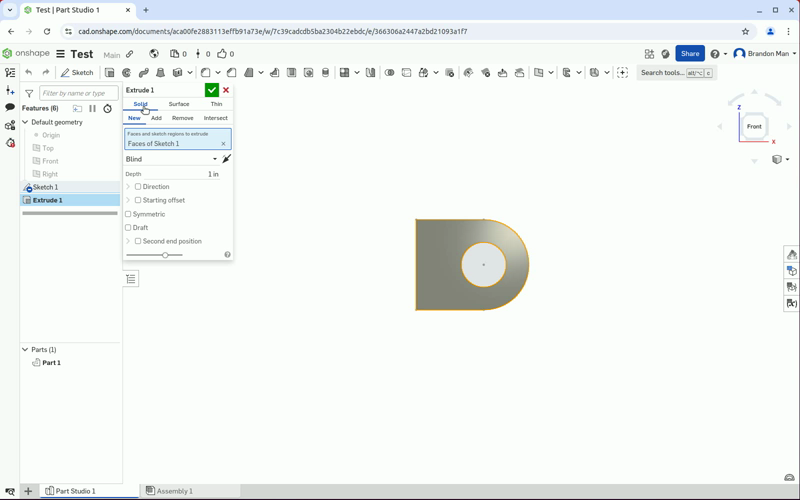
click(143, 106)
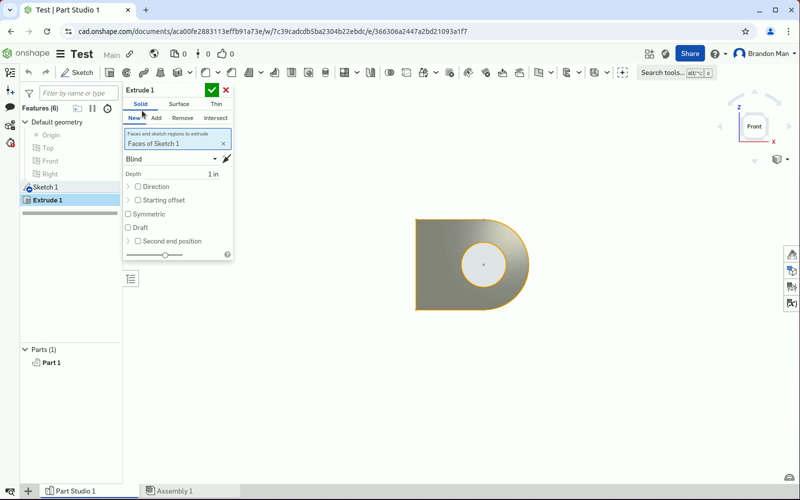
mouse_move(137, 120)
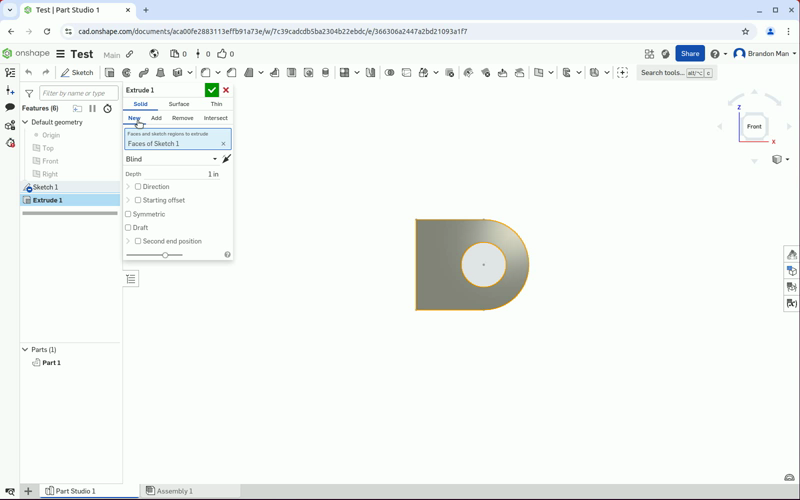
click(137, 120)
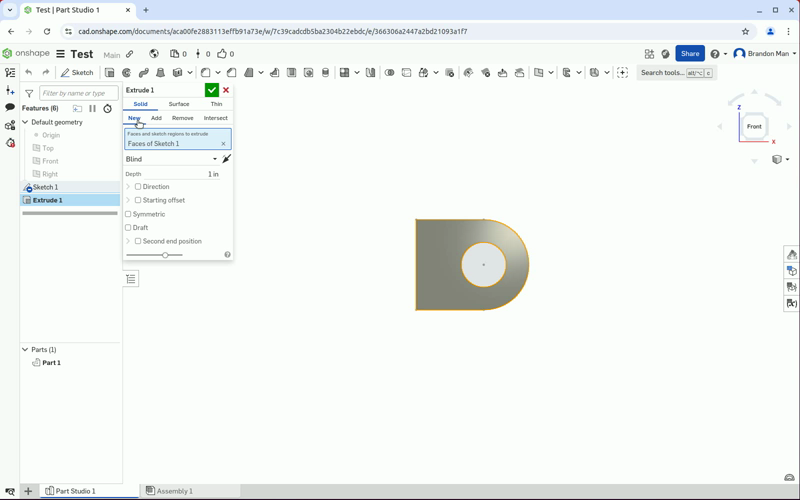
key(tab, 4)
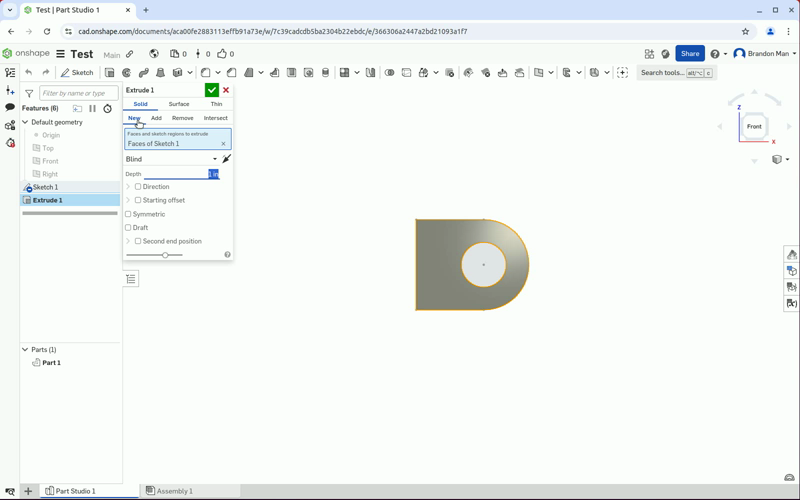
text(18.535)
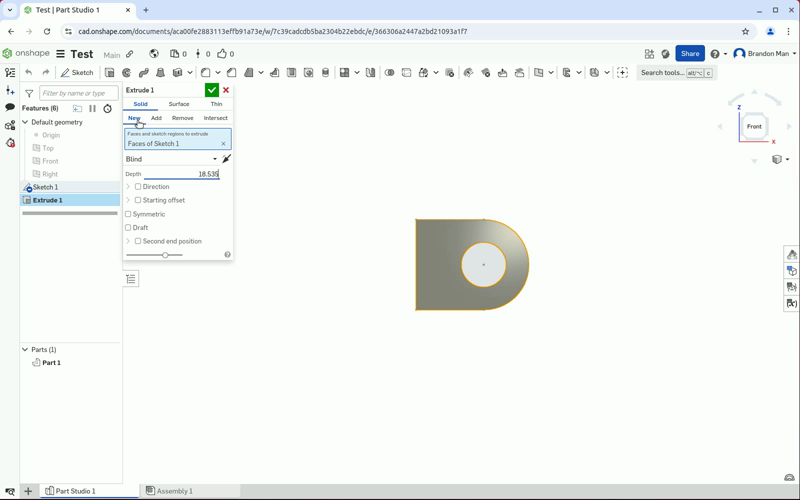
key(enter)
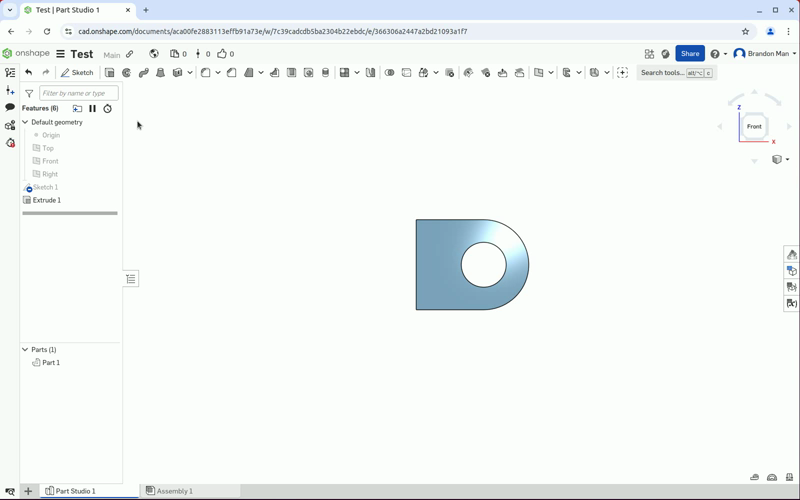
key(shift+h)
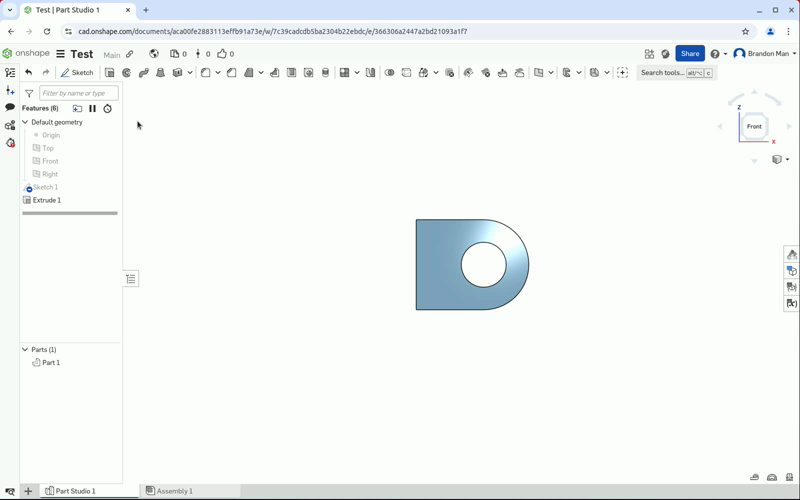
key(shift+h)
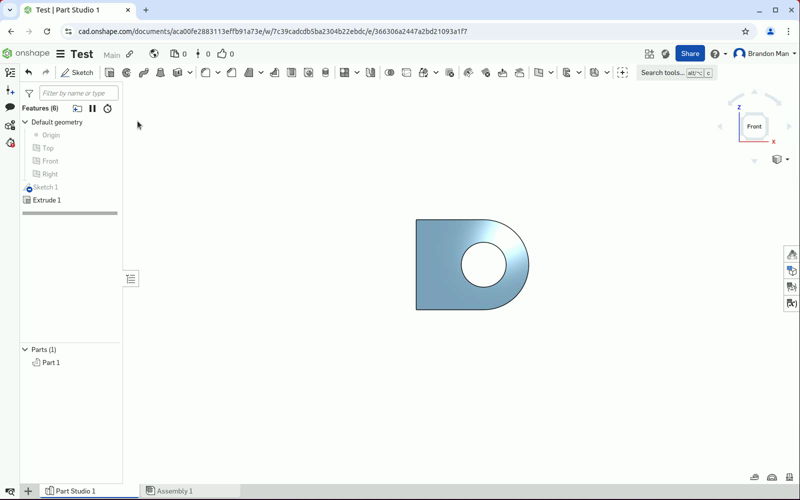
mouse_move(73, 189)
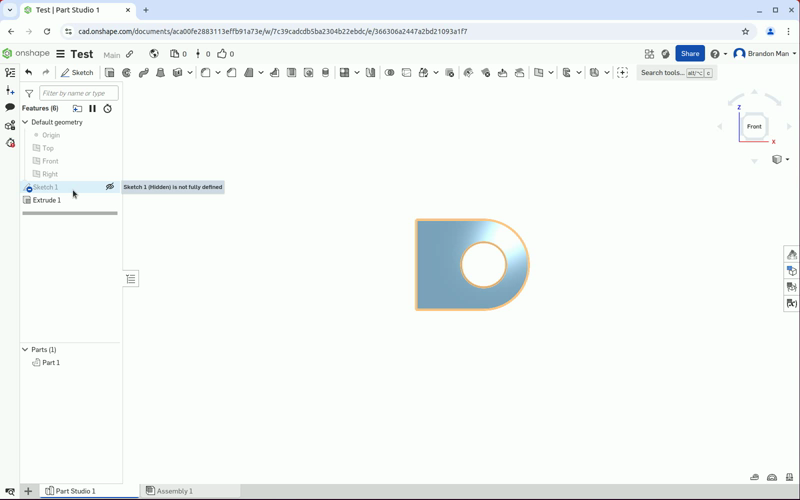
click(73, 189)
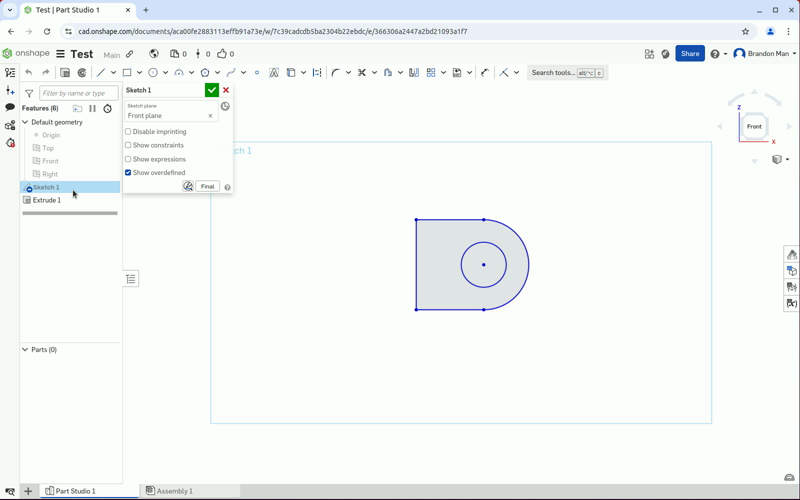
mouse_move(229, 92)
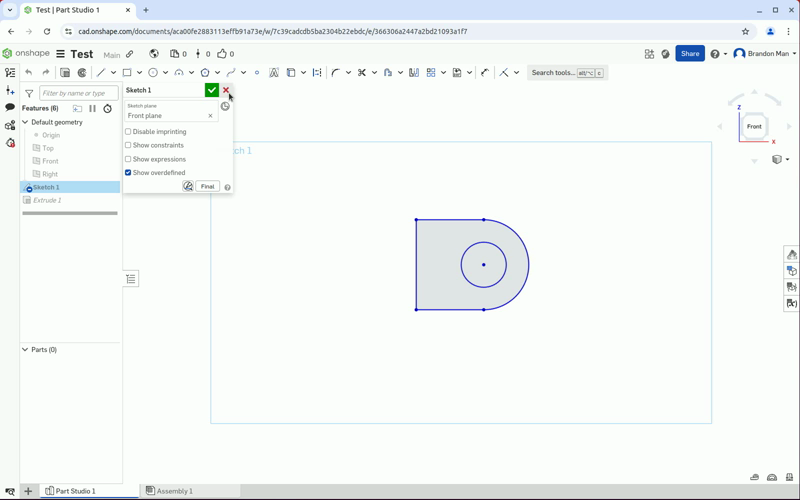
click(229, 92)
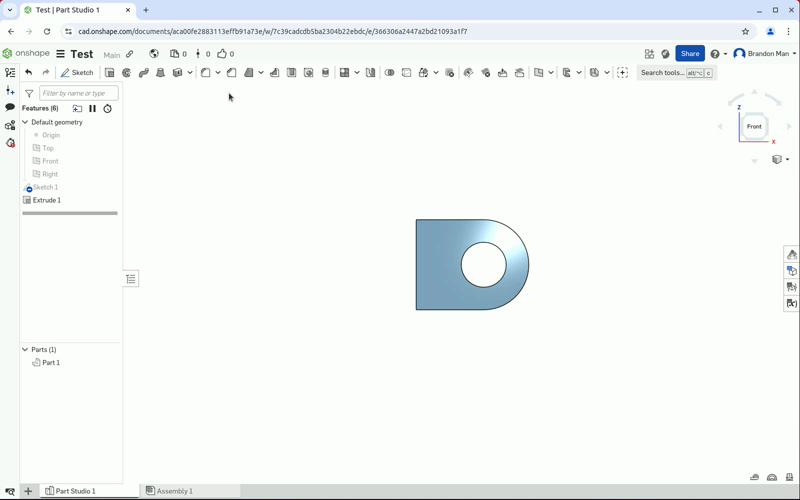
mouse_move(73, 352)
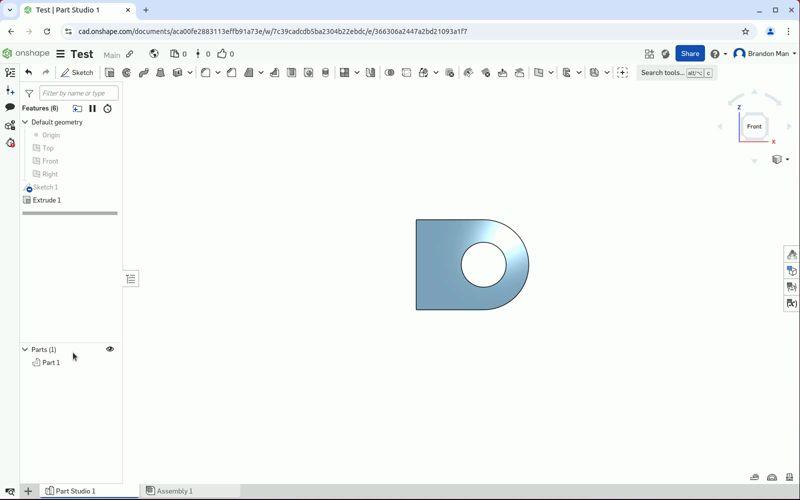
key(y)
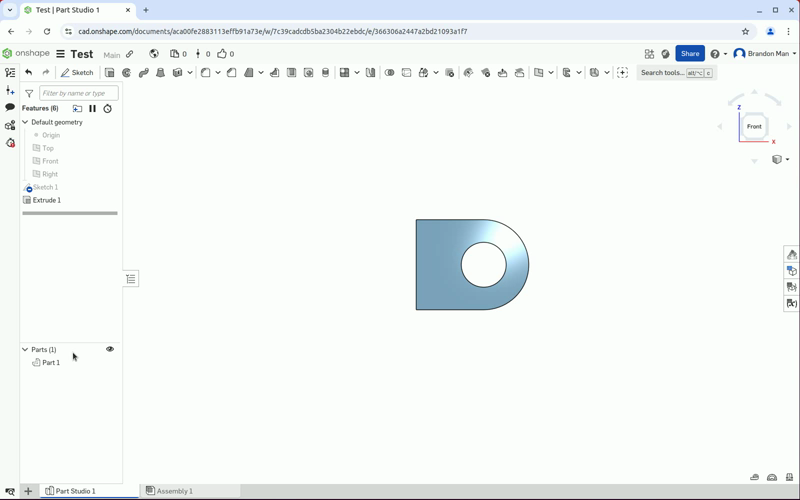
key(shift+p)
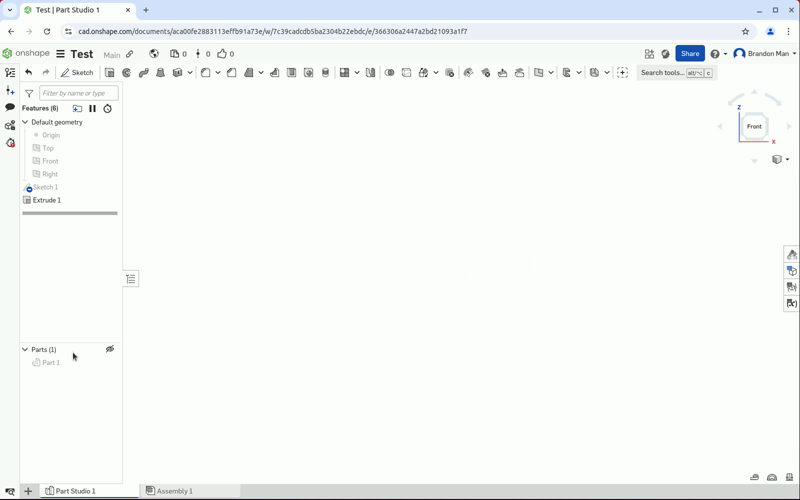
key(space)
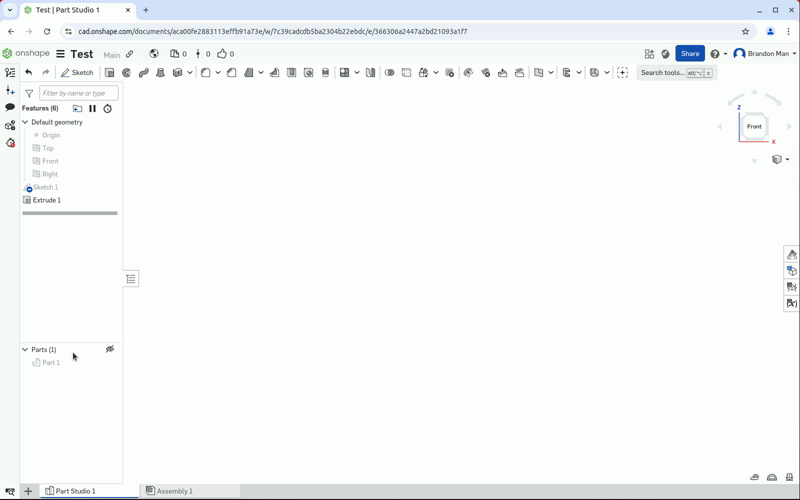
key_down(shift)
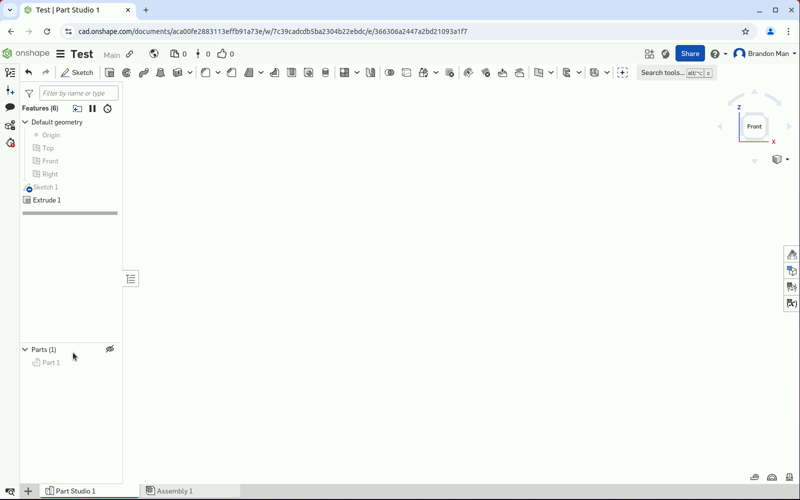
key(left)
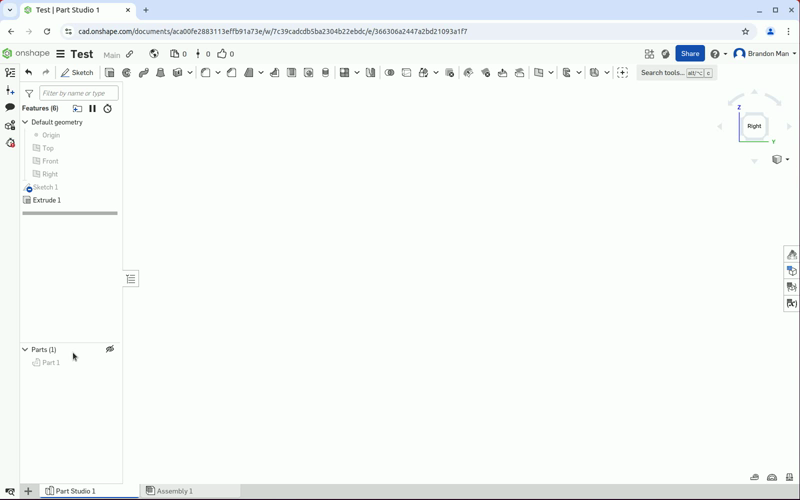
key_up(shift)
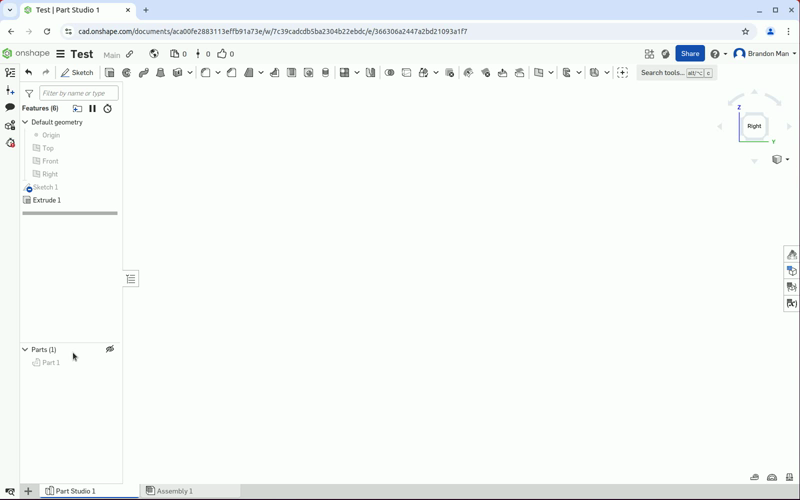
mouse_move(73, 352)
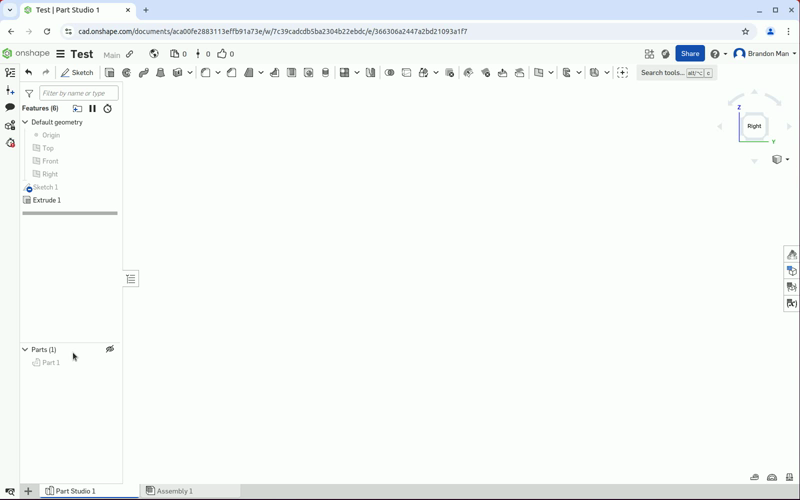
key(shift+y)
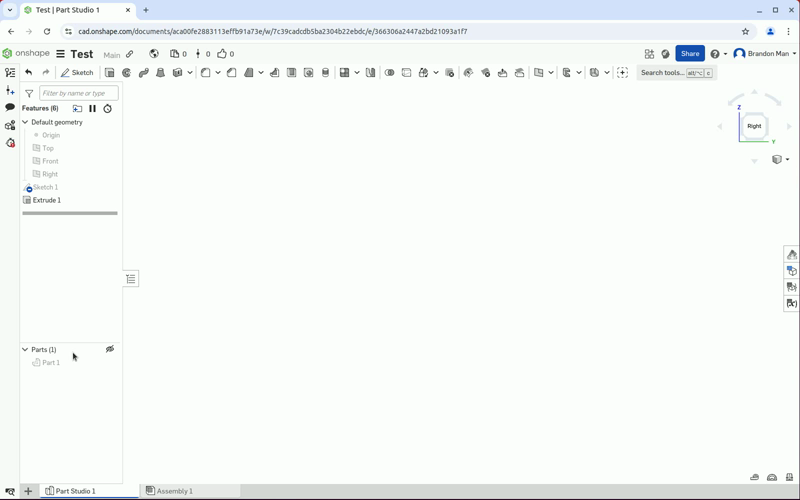
key(shift+s)
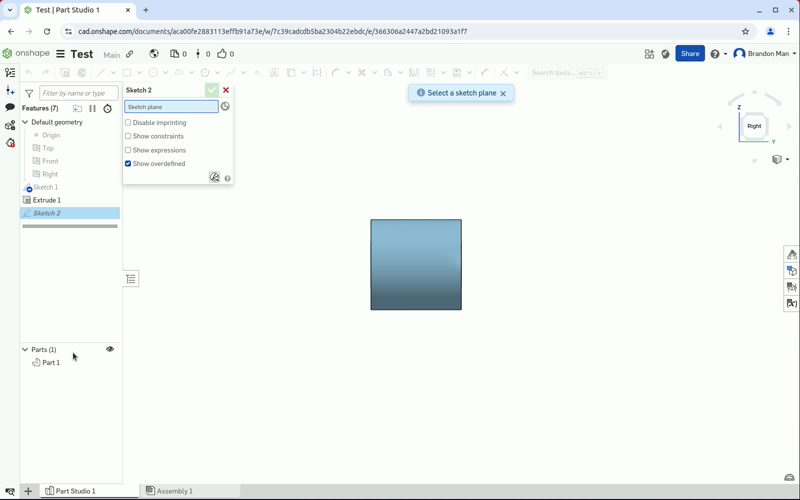
mouse_move(73, 176)
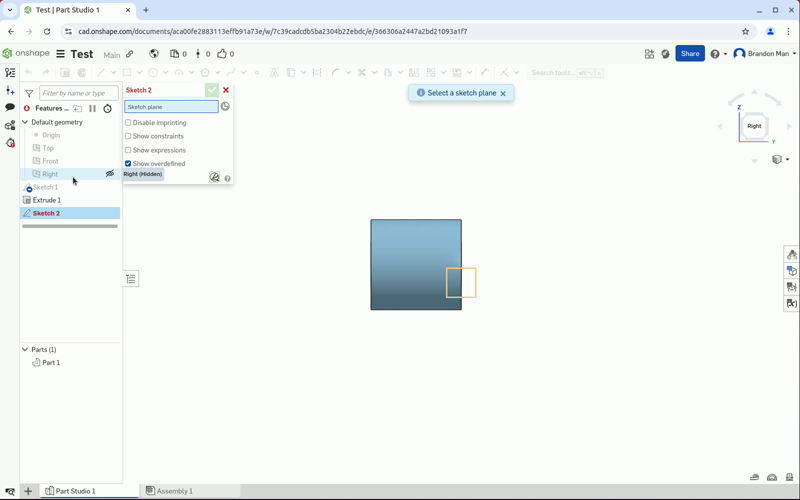
click(73, 176)
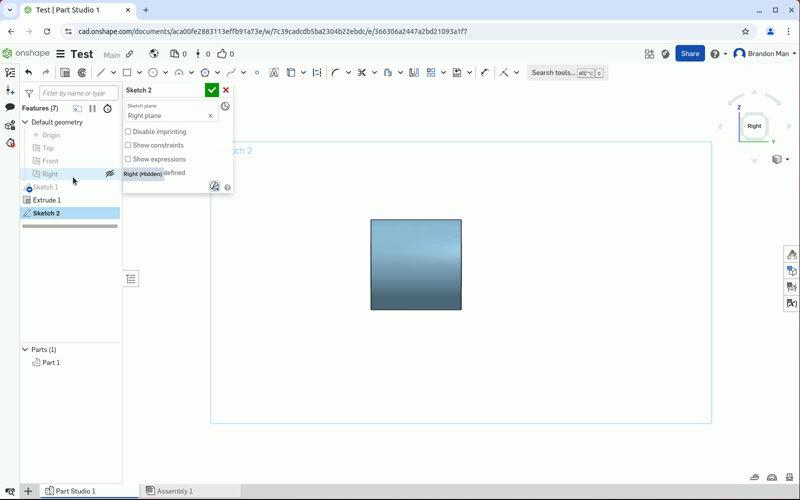
mouse_move(73, 352)
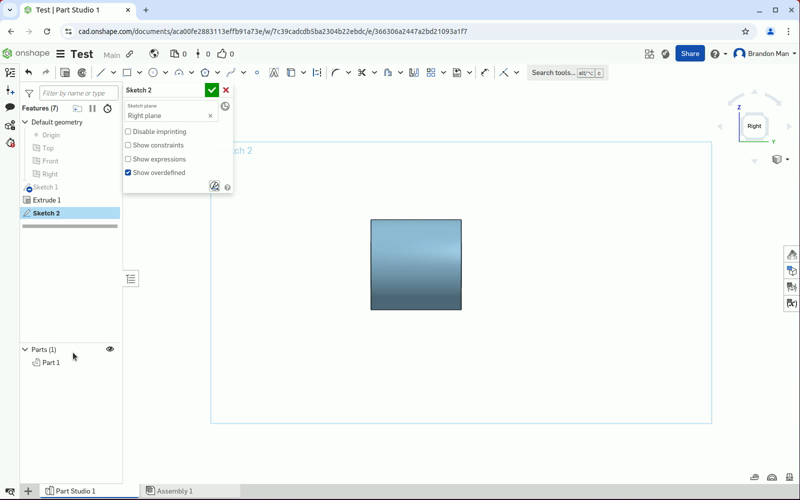
key(y)
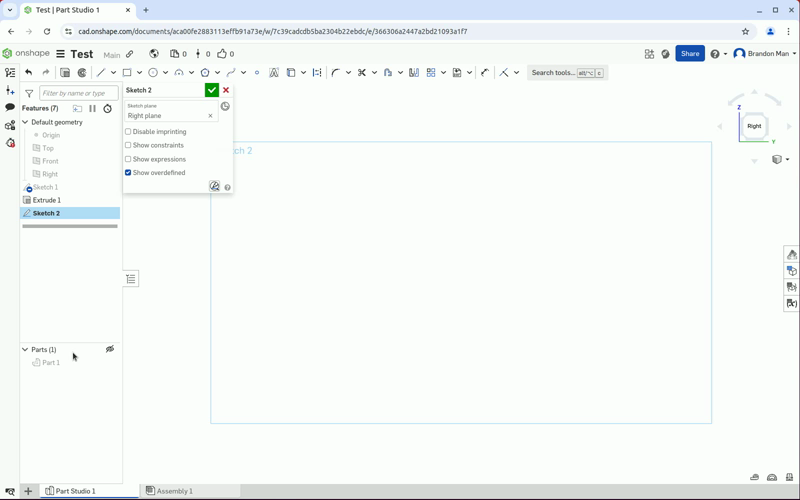
key(l)
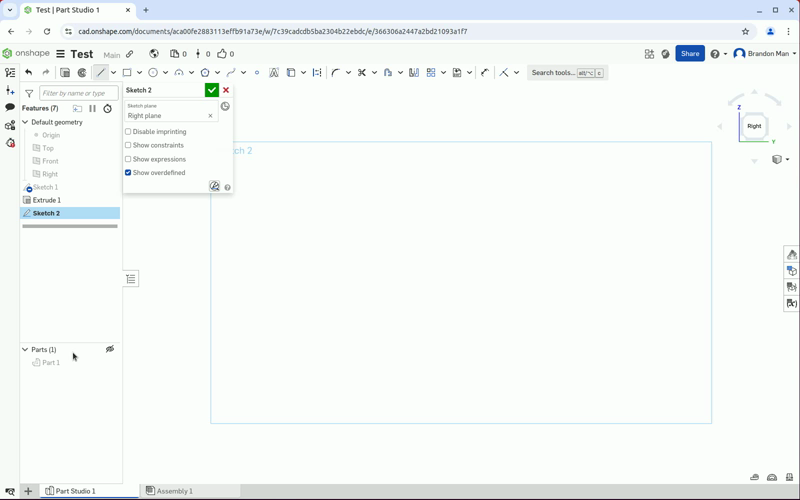
key_down(shift)
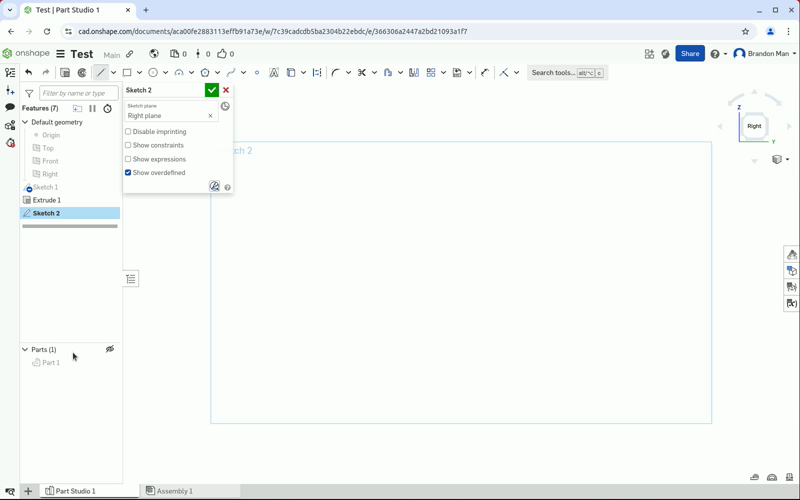
mouse_move(372, 314)
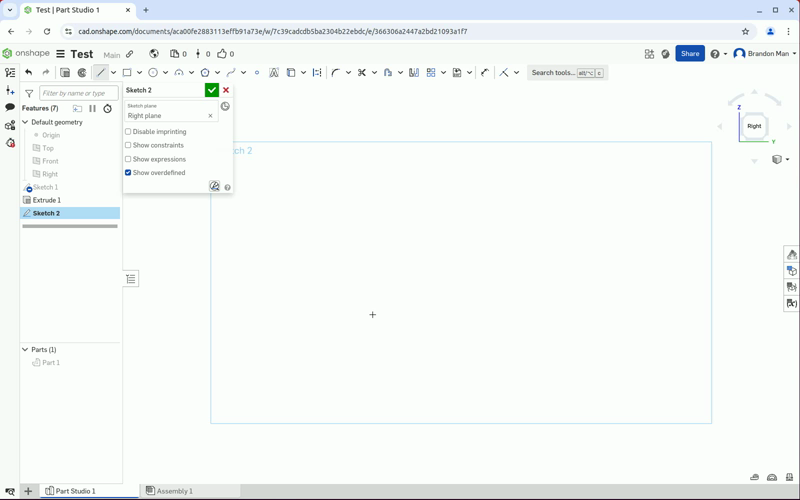
click(372, 314)
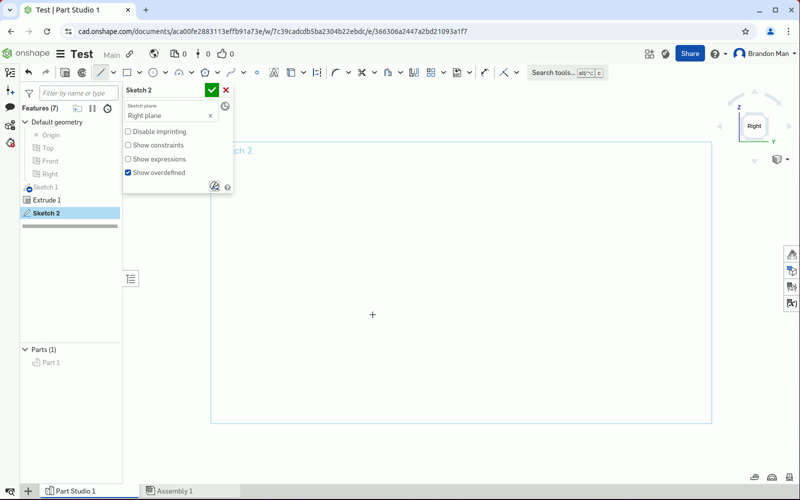
key_up(shift)
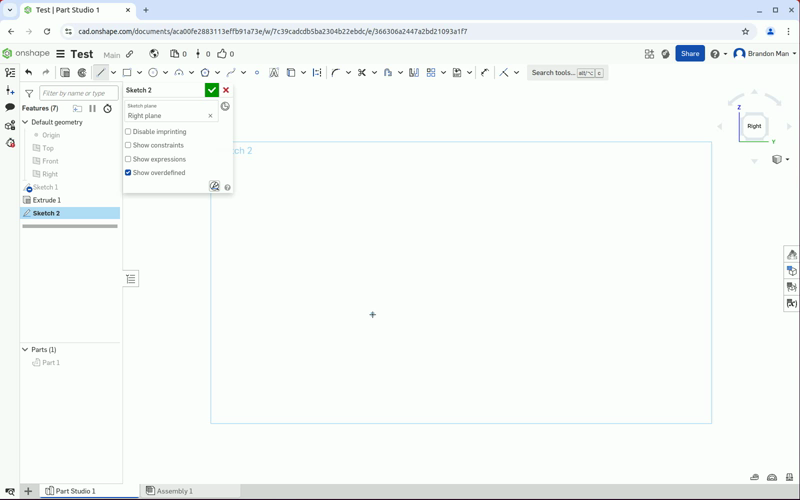
key_down(shift)
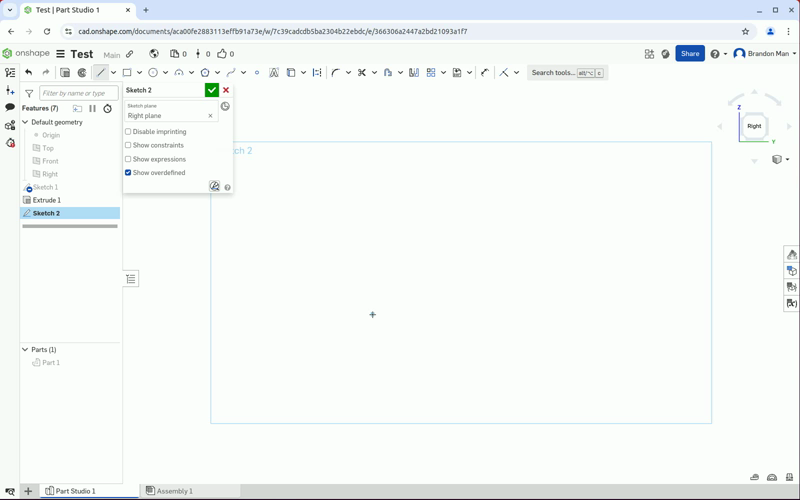
mouse_move(458, 314)
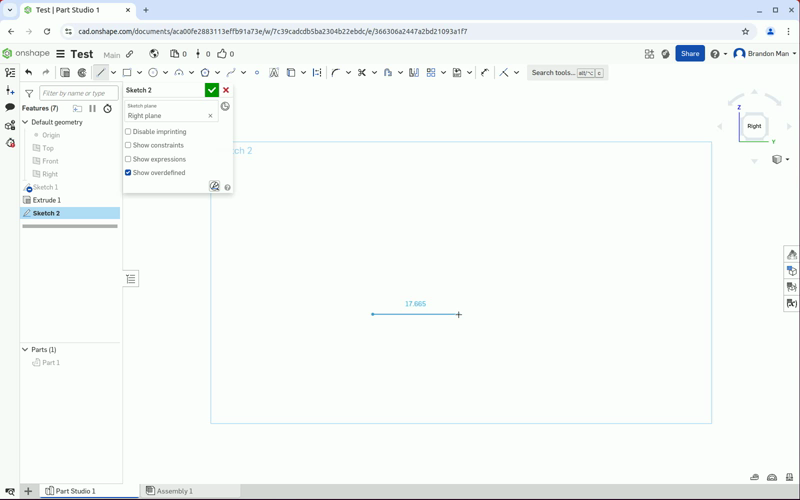
click(458, 314)
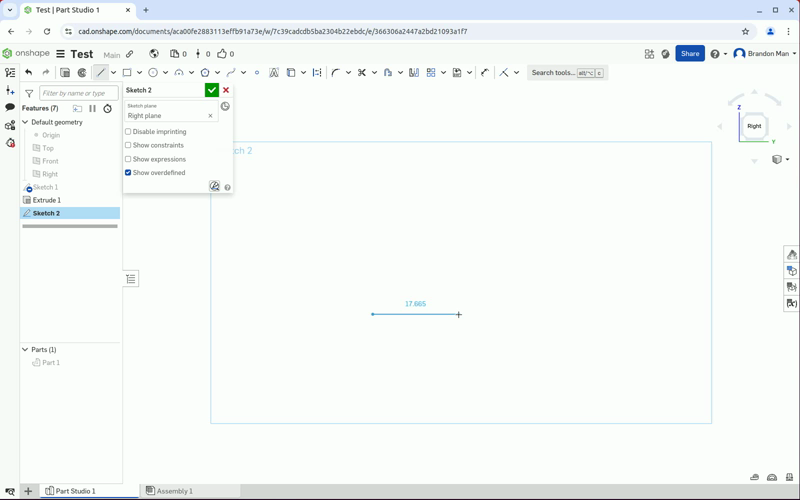
key_up(shift)
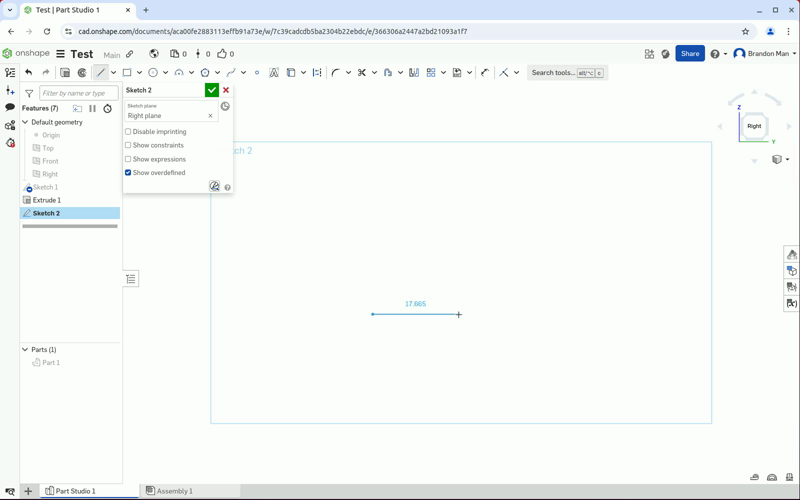
key_down(shift)
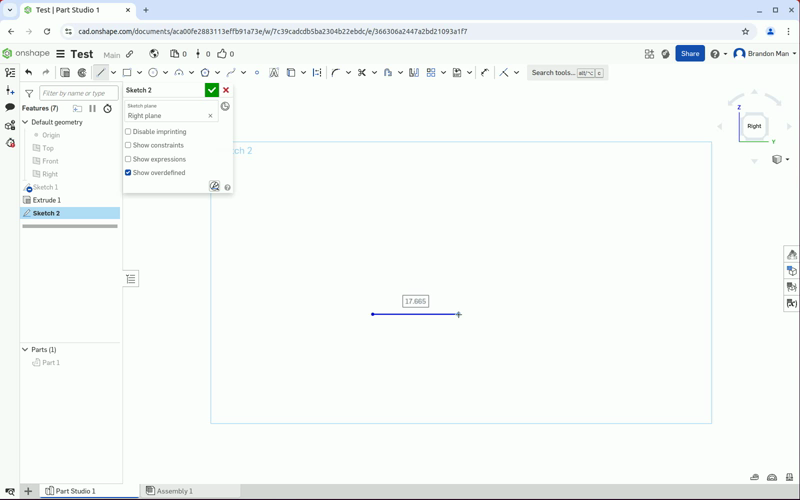
mouse_move(458, 217)
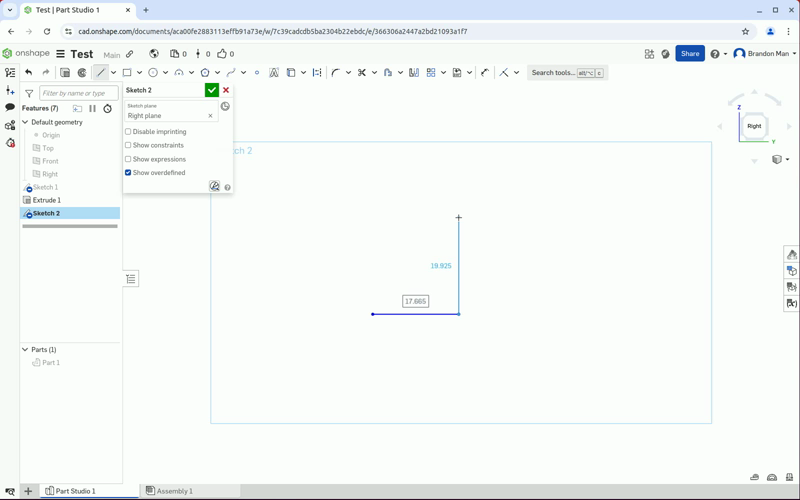
click(458, 217)
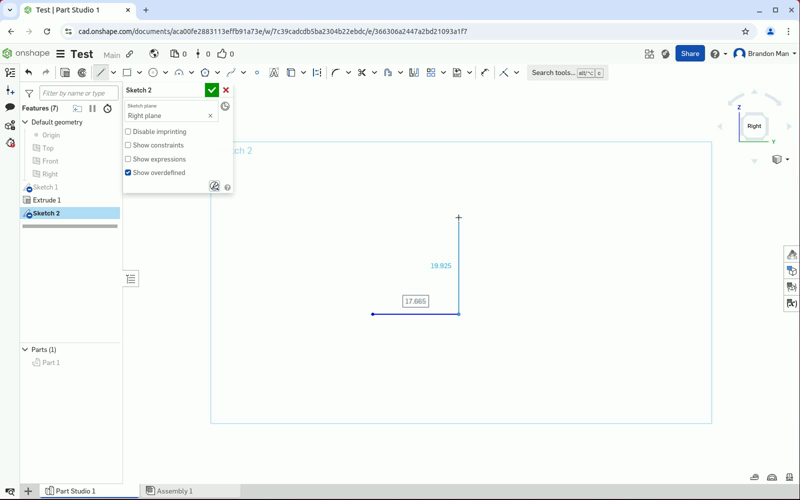
key_up(shift)
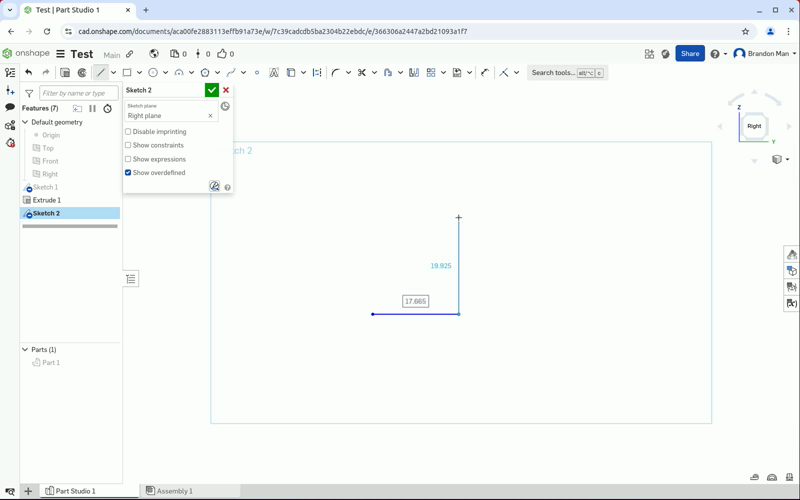
key_down(shift)
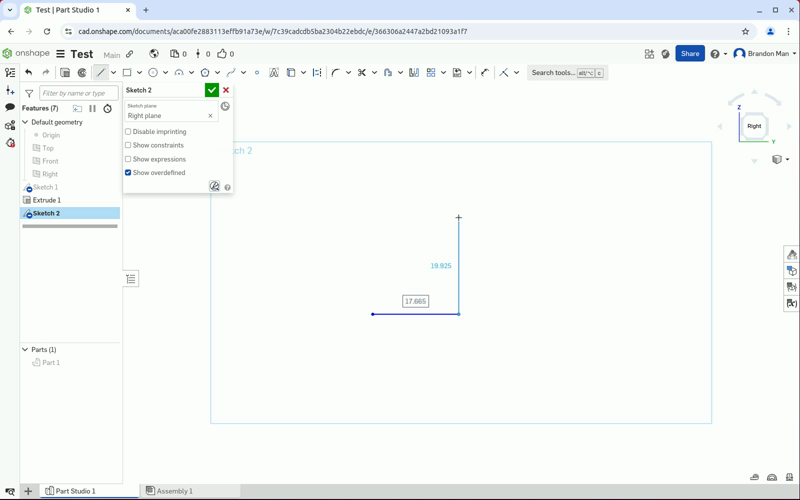
mouse_move(372, 217)
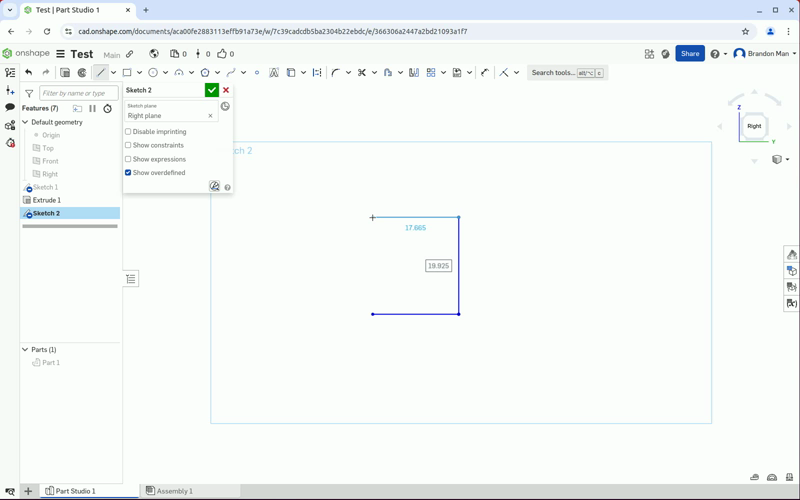
click(372, 217)
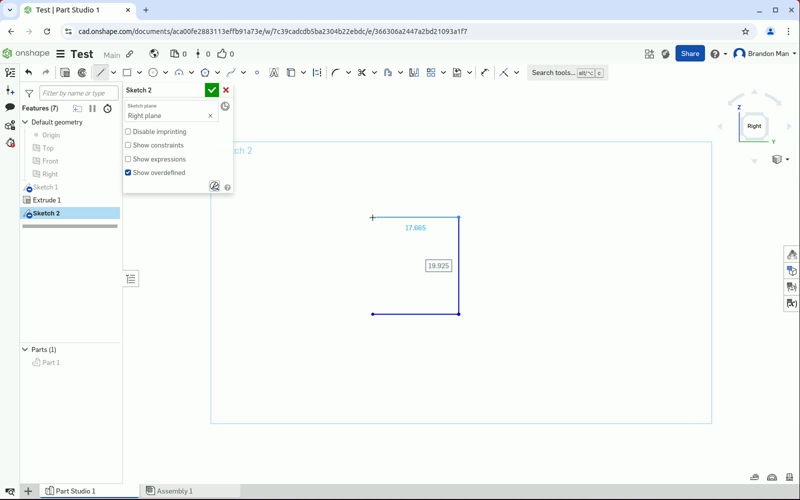
key_up(shift)
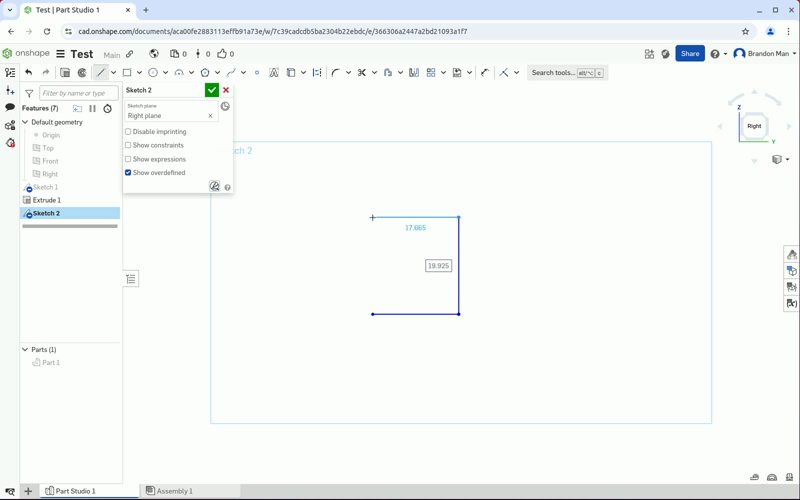
key_down(shift)
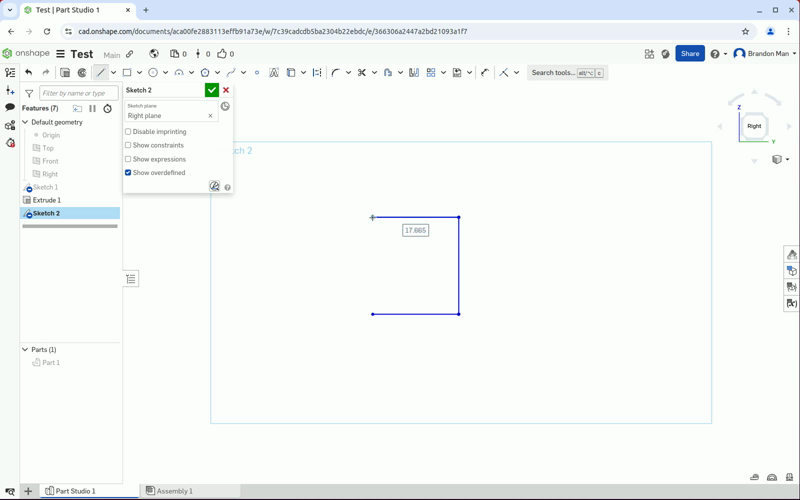
mouse_move(372, 314)
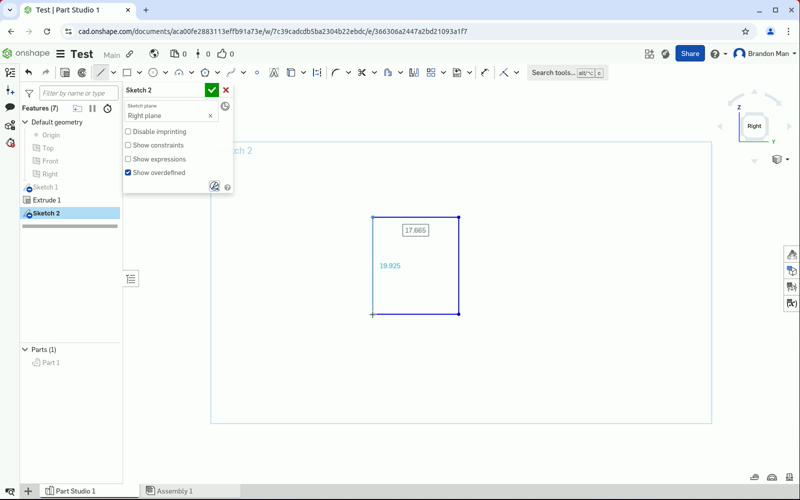
key_up(shift)
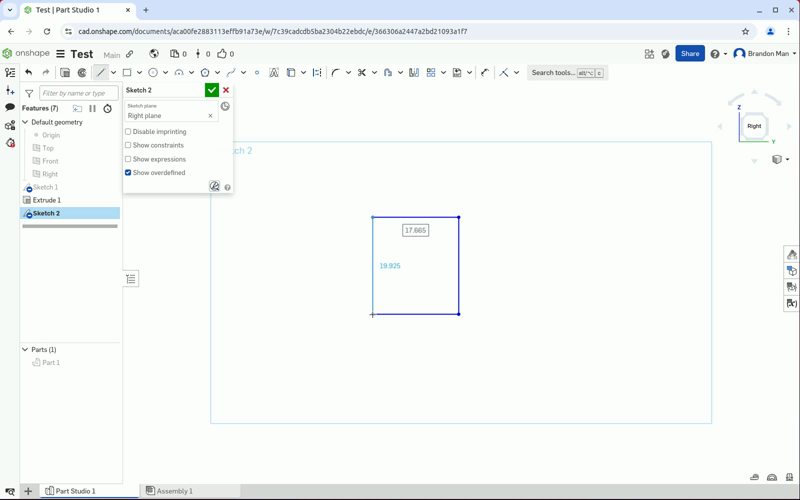
click(372, 314)
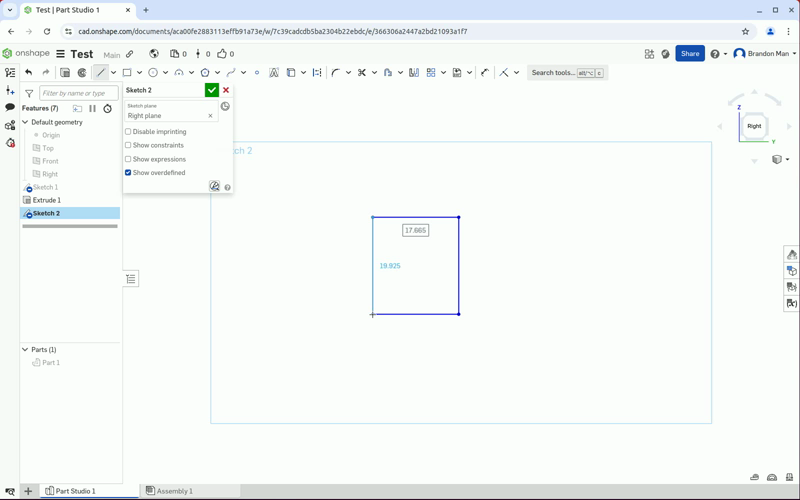
key(esc)
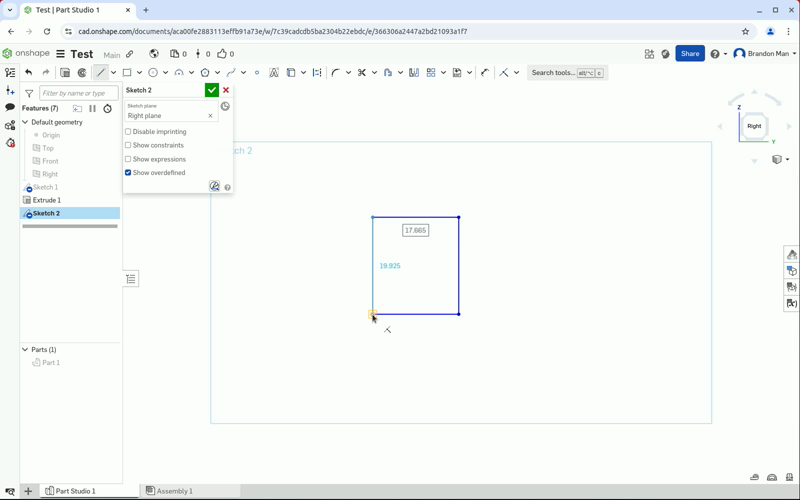
mouse_move(435, 268)
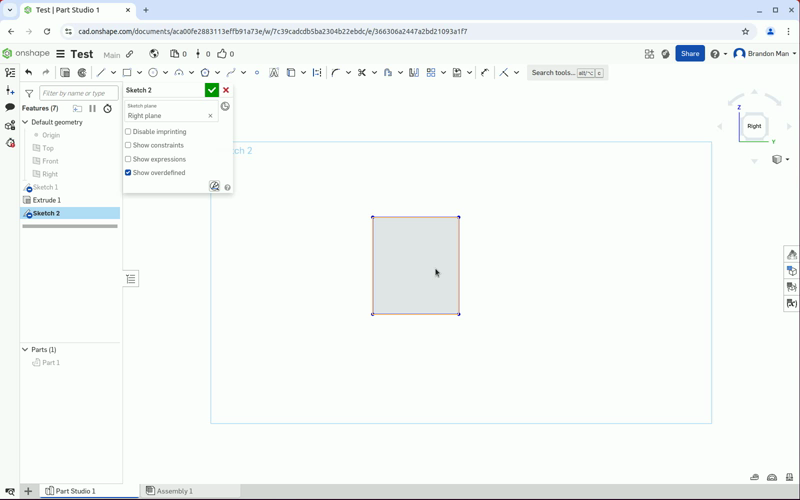
click(435, 268)
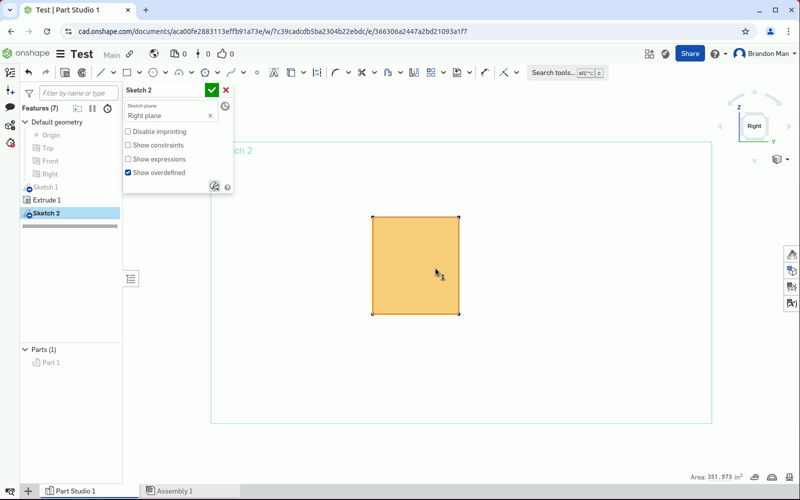
mouse_move(73, 352)
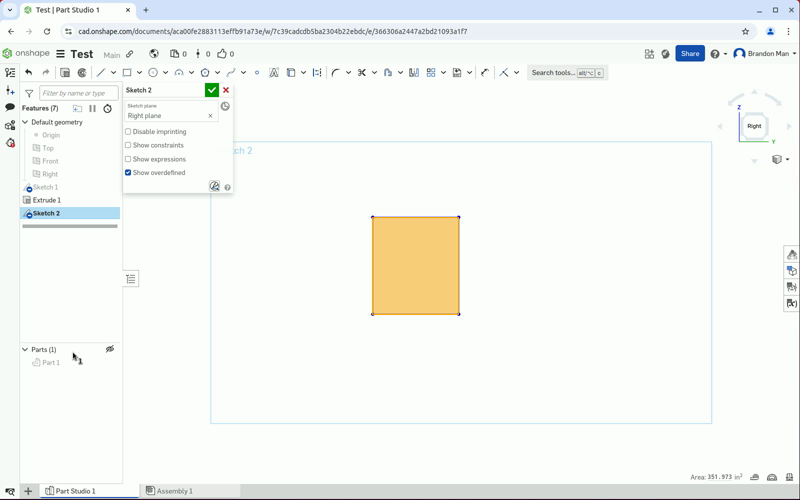
key(shift+y)
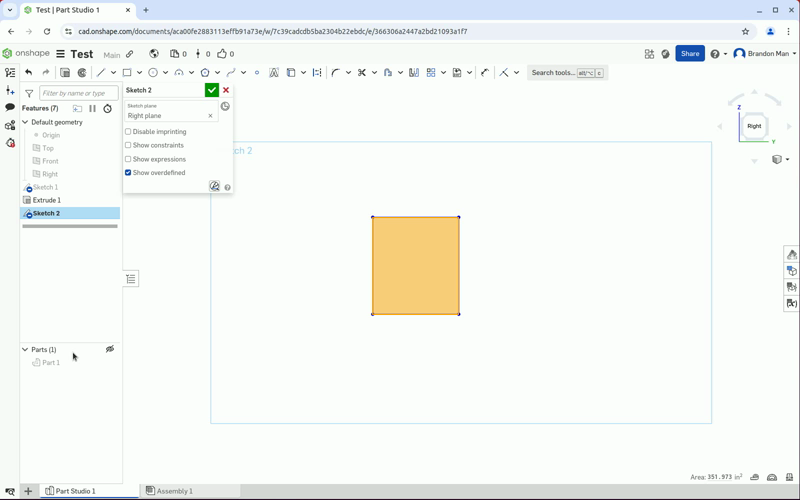
key(shift+e)
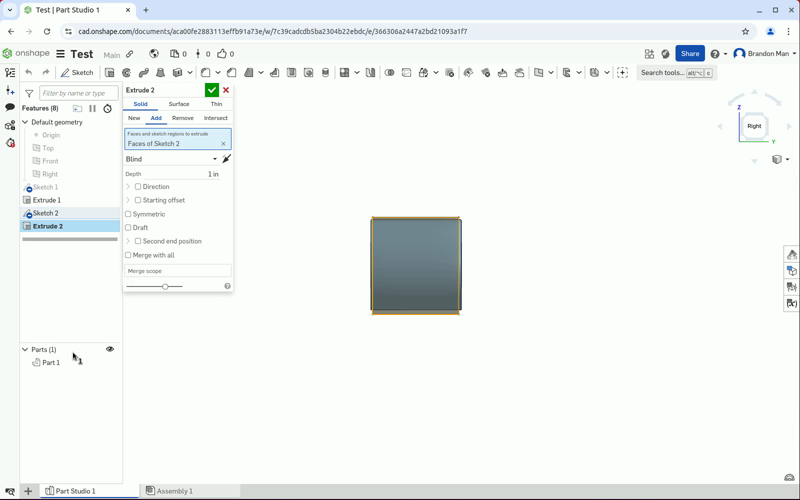
mouse_move(143, 106)
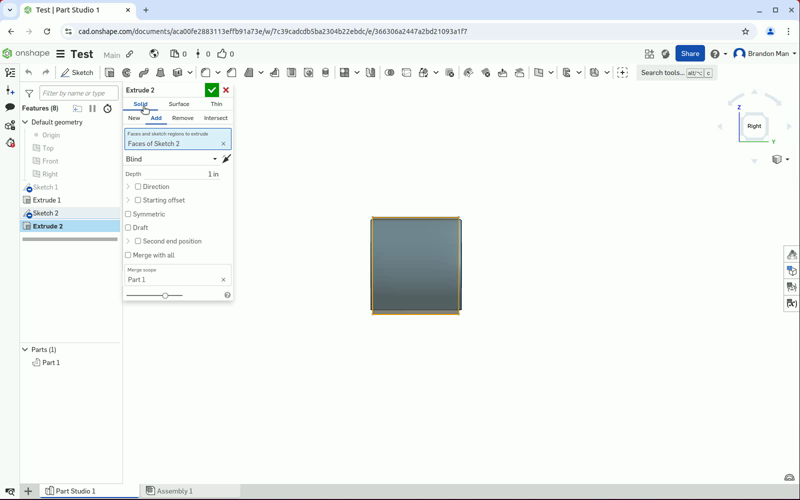
click(143, 106)
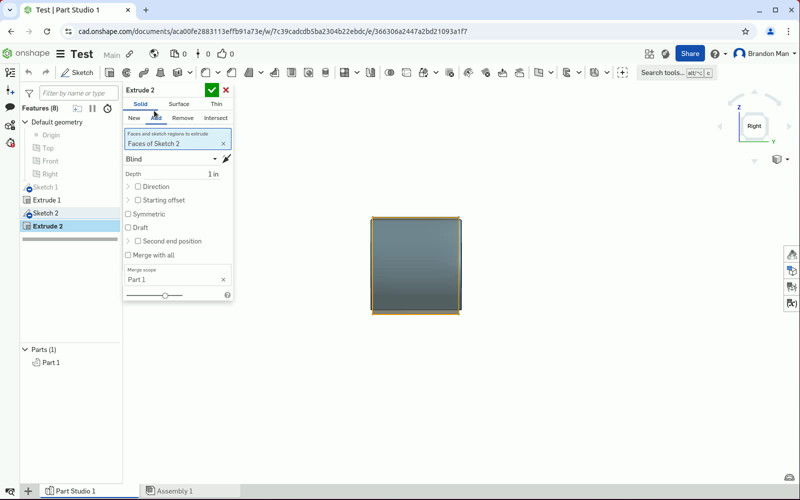
mouse_move(186, 120)
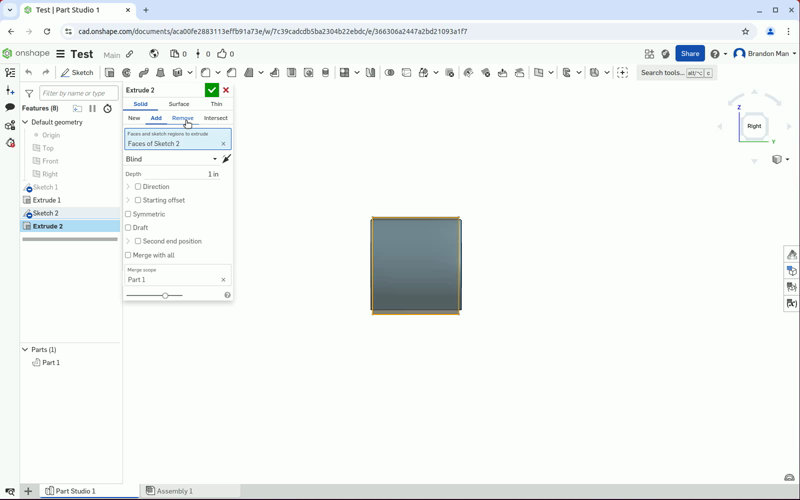
click(186, 120)
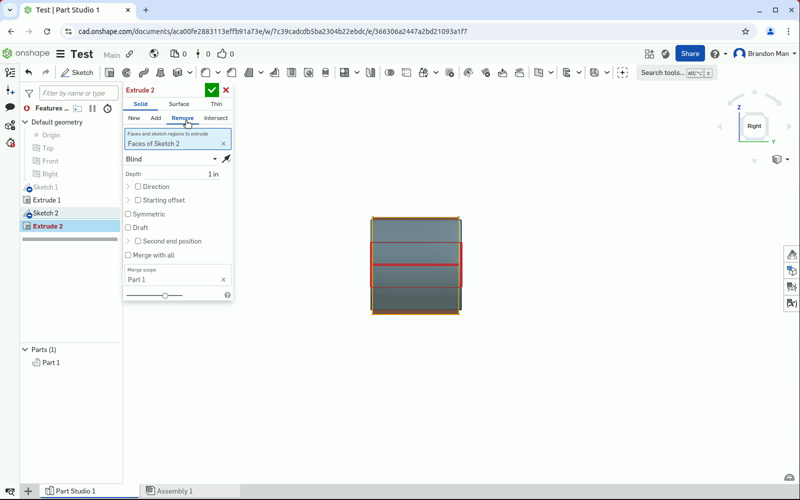
key(tab, 4)
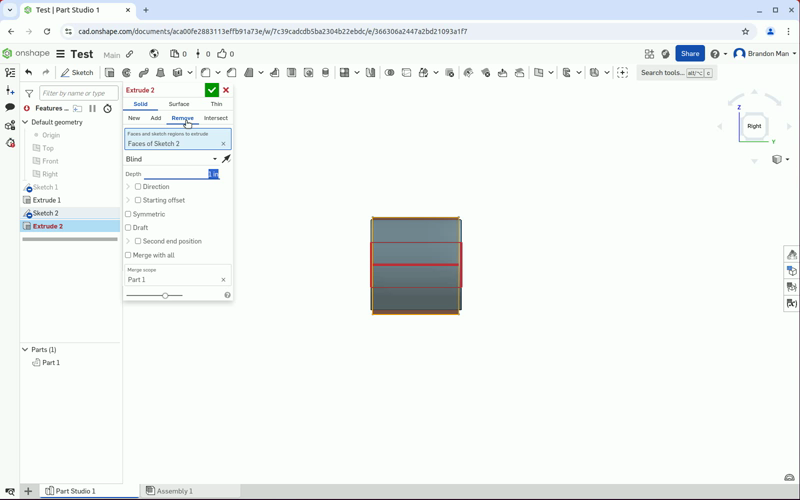
text(17.332)
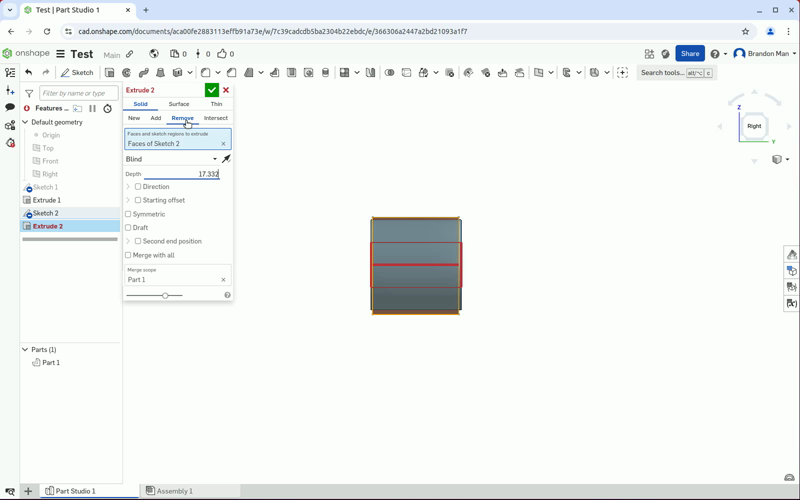
key(tab, 3)
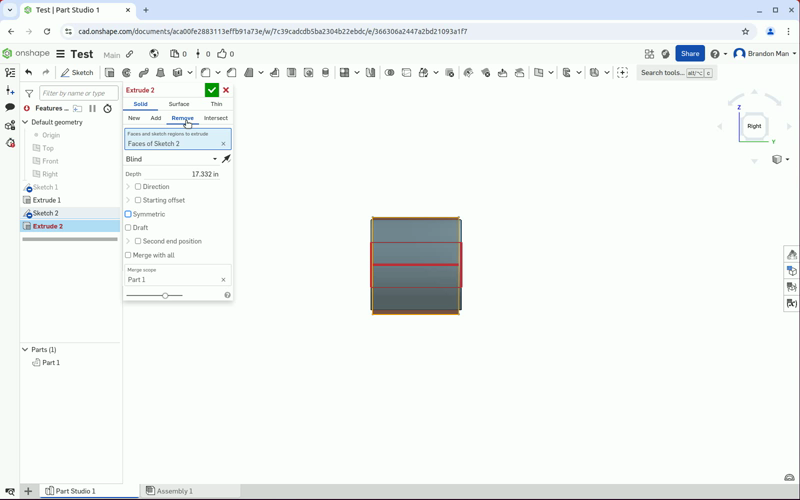
key(space)
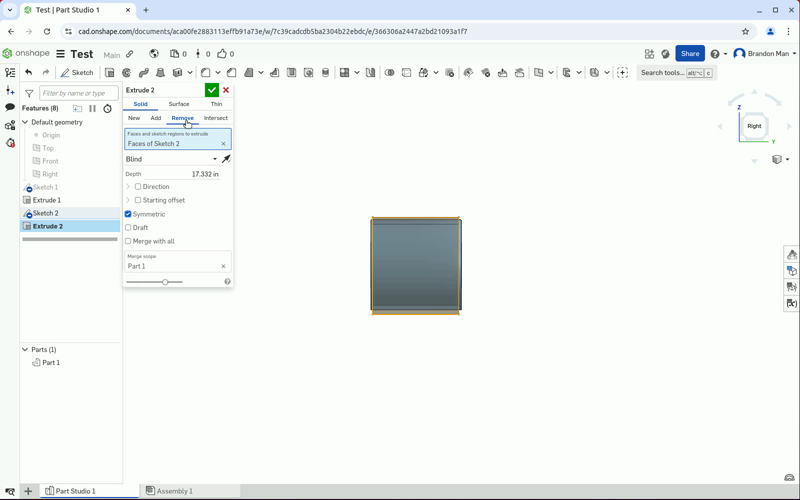
key(tab, 2)
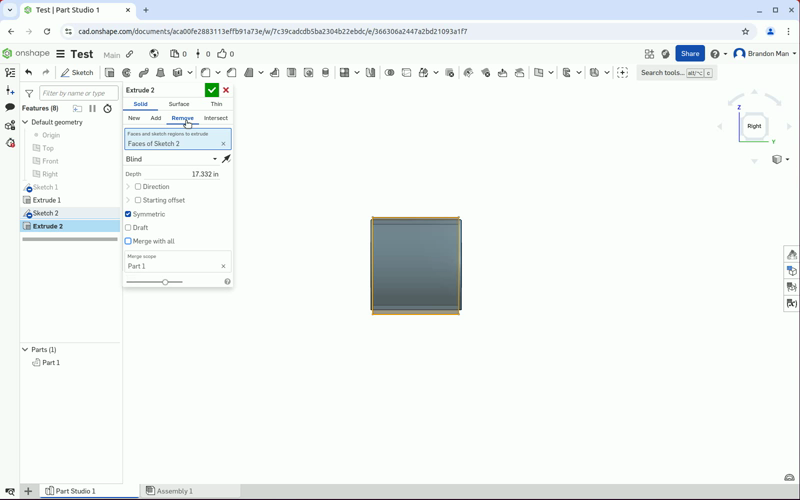
key(space)
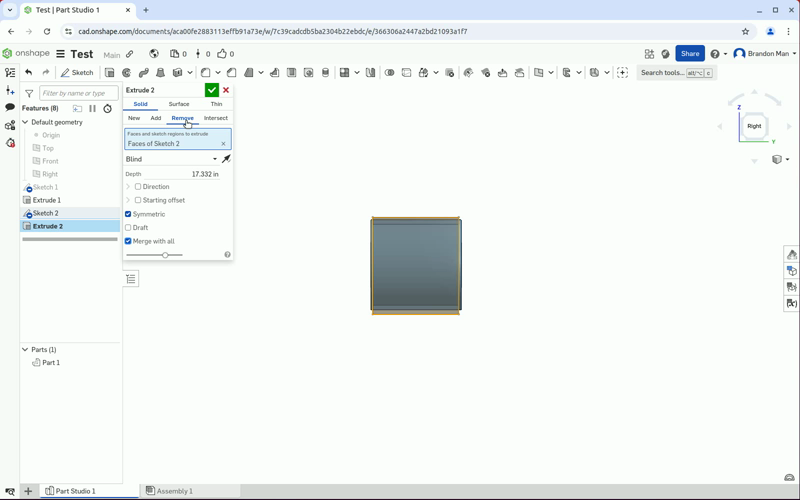
key(enter)
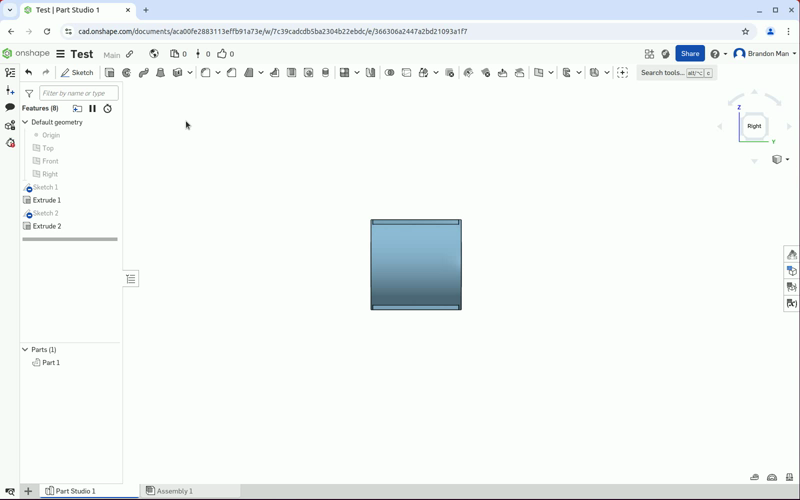
key(shift+h)
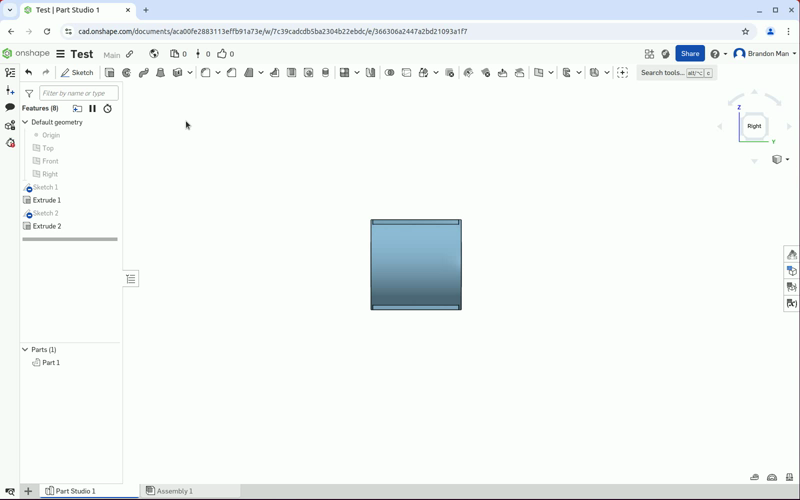
key(shift+h)
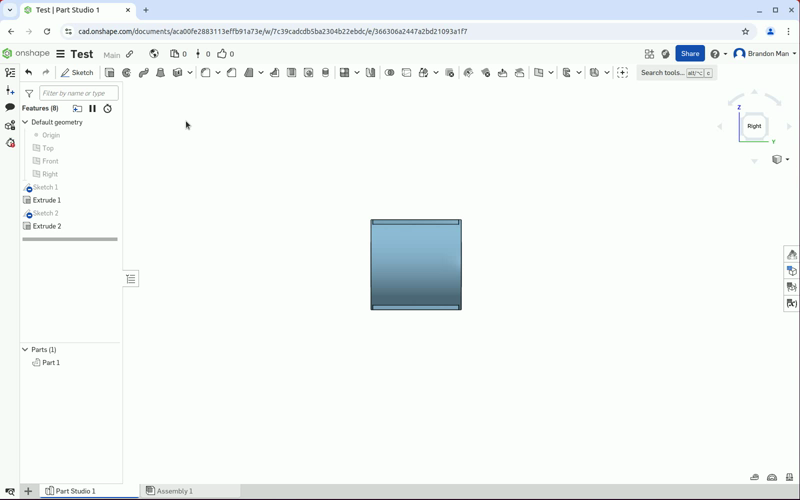
mouse_move(73, 189)
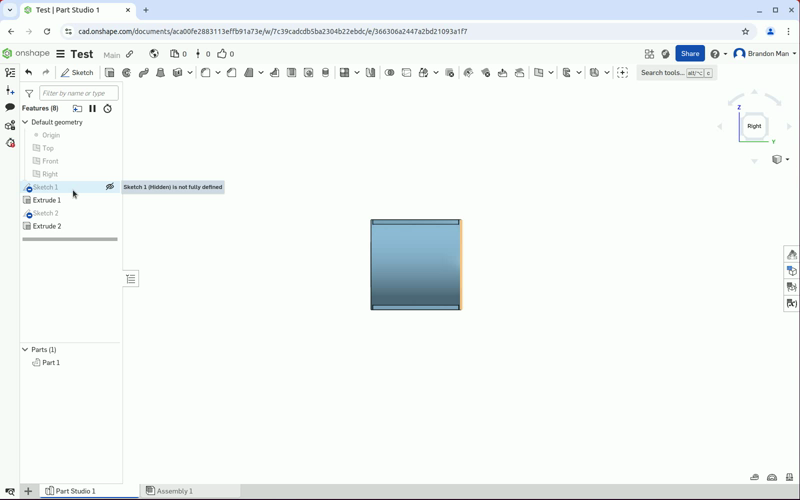
click(73, 189)
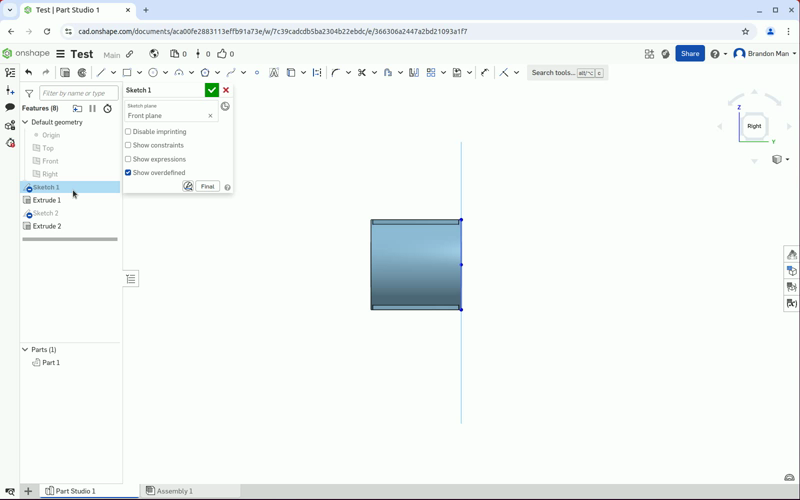
mouse_move(229, 92)
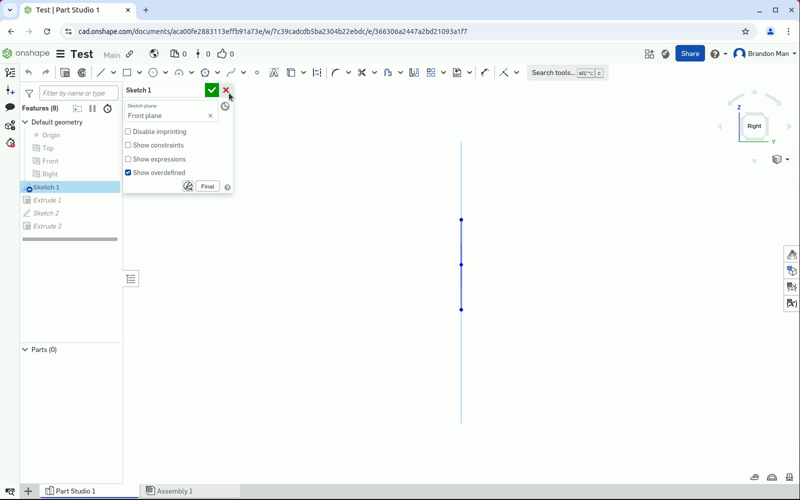
click(229, 92)
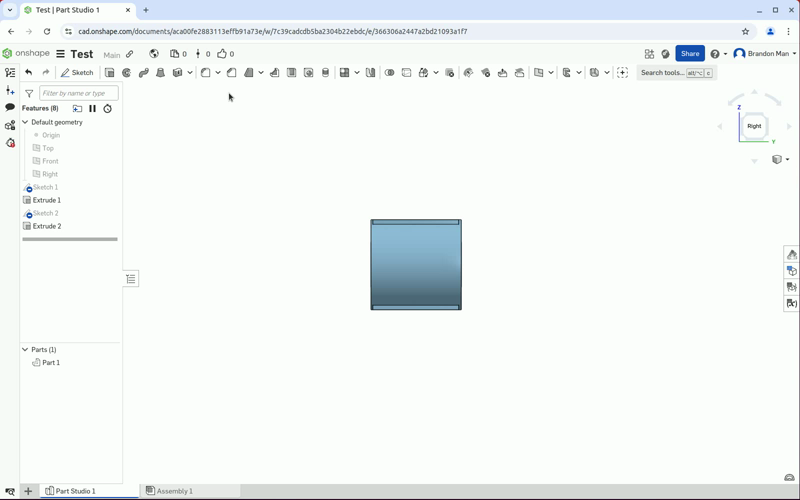
mouse_move(541, 75)
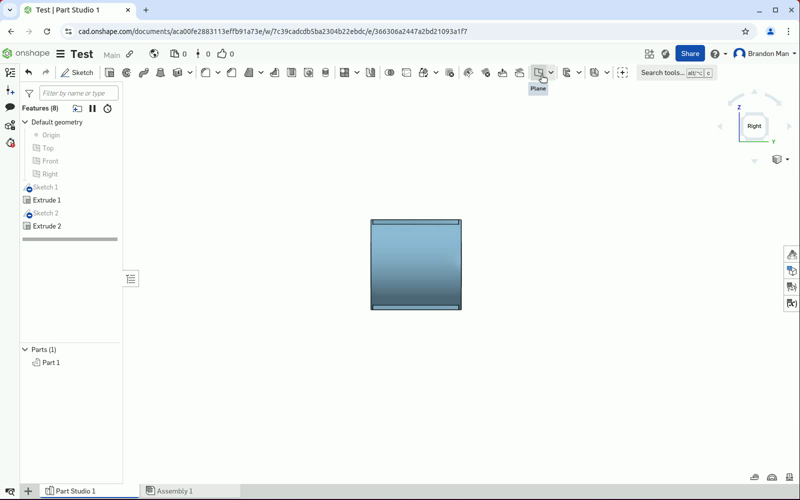
click(541, 75)
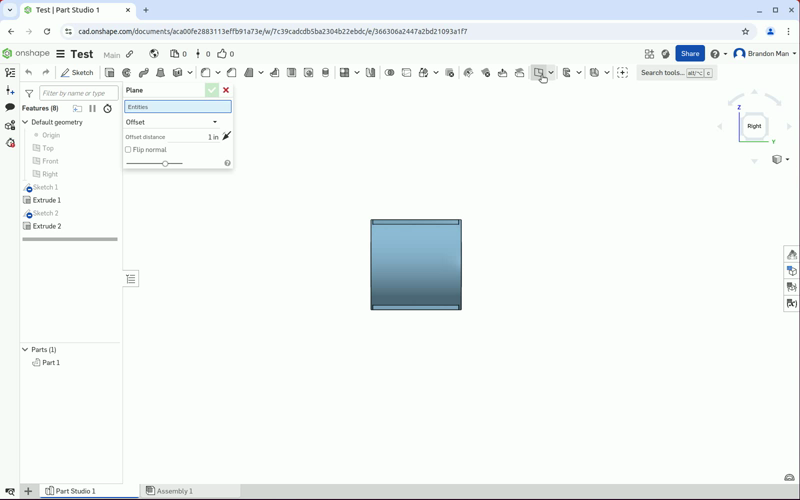
mouse_move(73, 176)
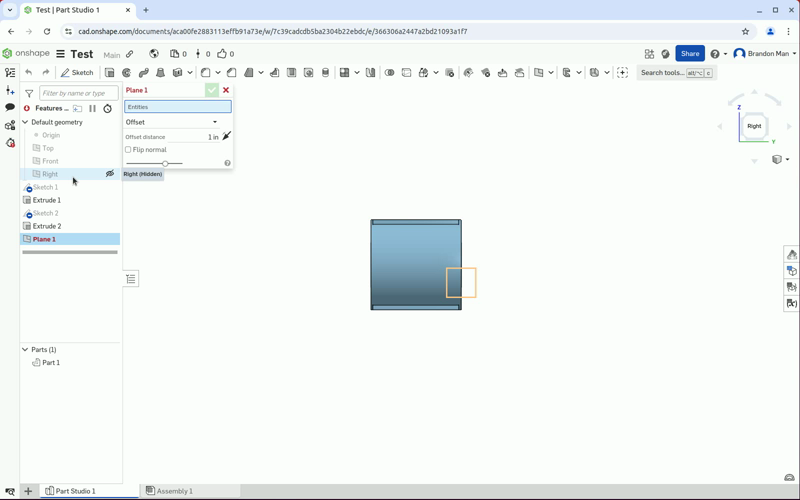
click(73, 176)
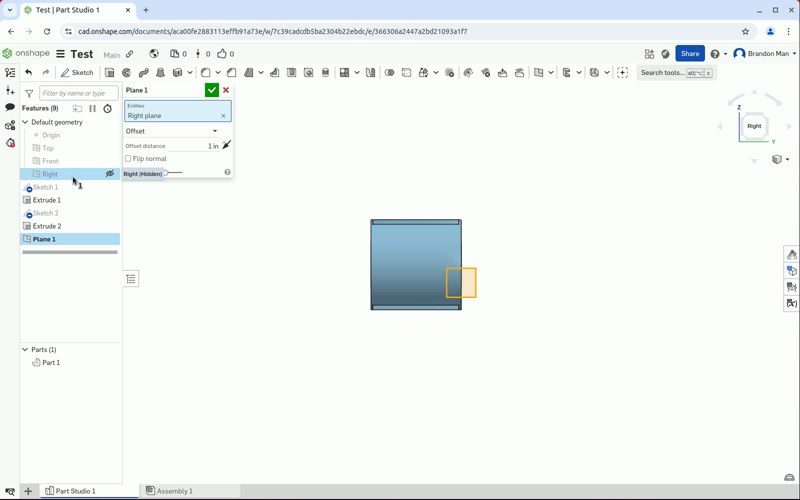
key(tab, 2)
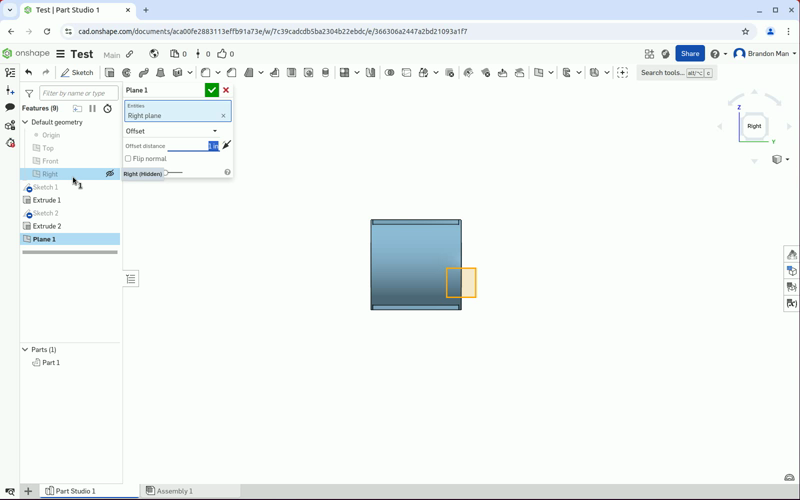
text(8.658)
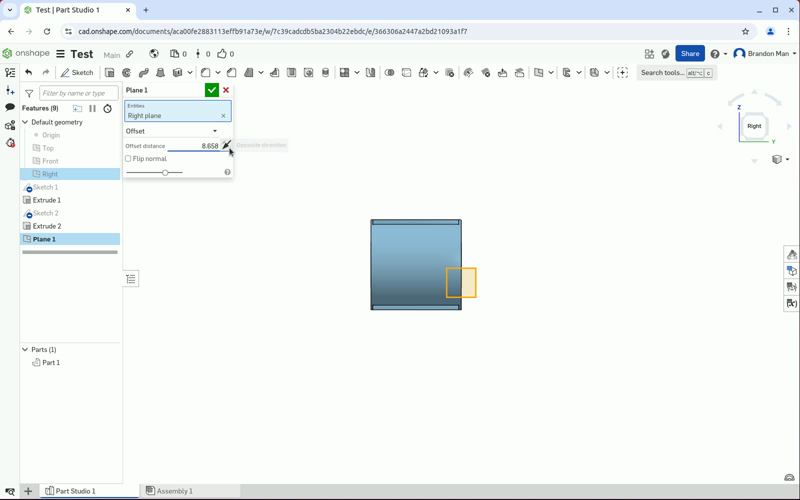
mouse_move(229, 147)
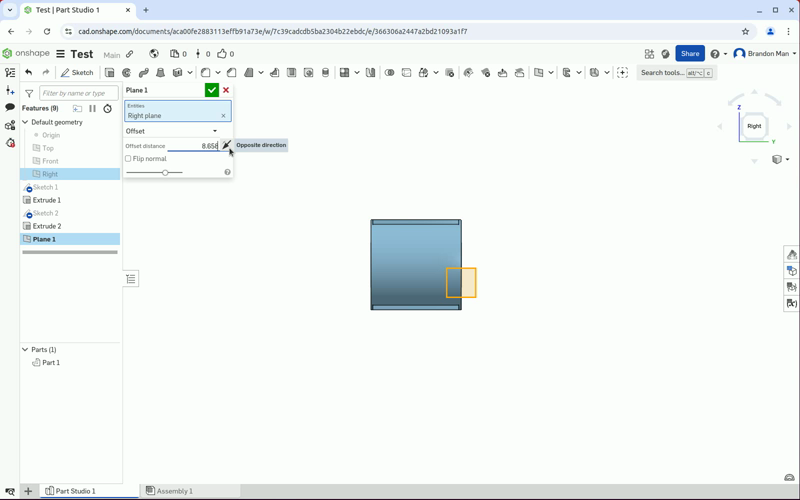
click(229, 147)
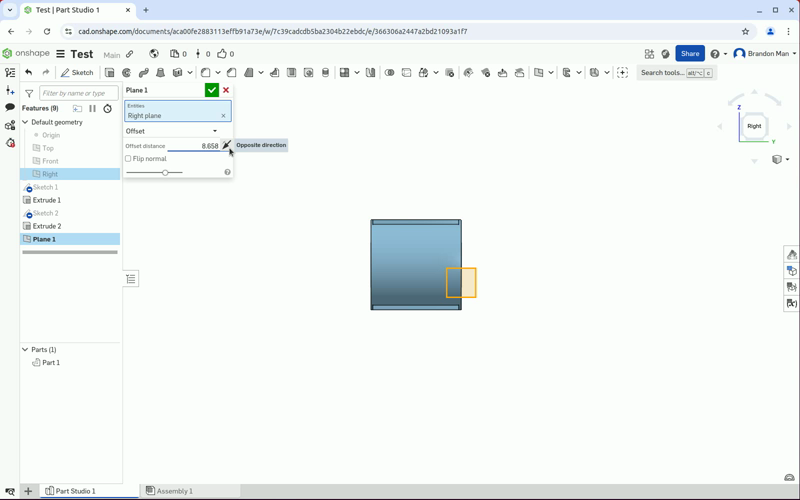
key(enter, 2)
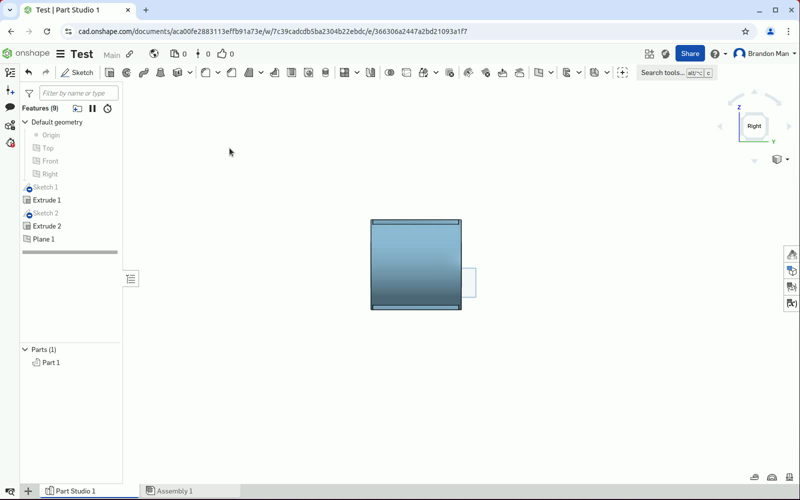
key(shift+s)
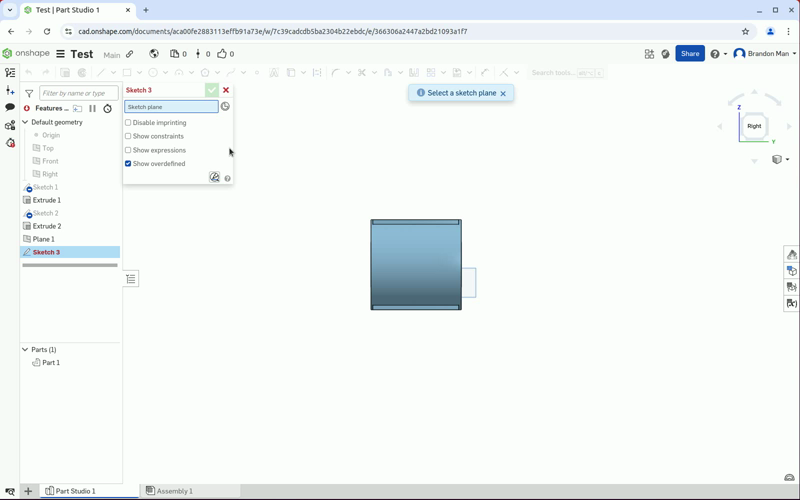
mouse_move(73, 241)
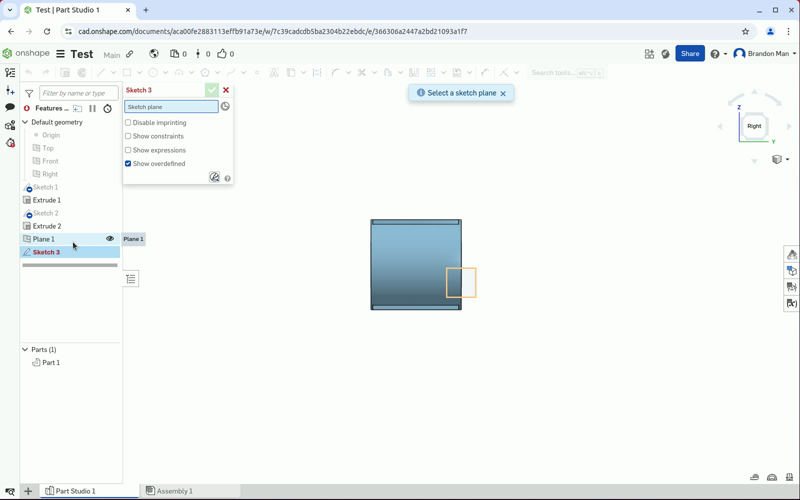
click(73, 241)
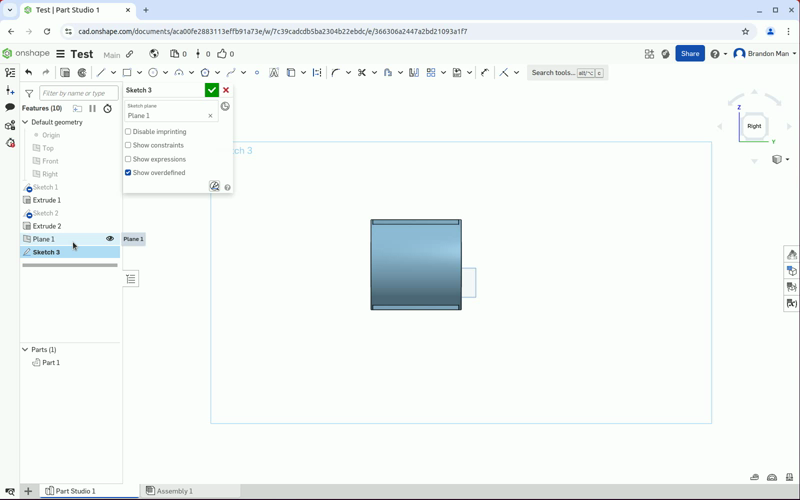
mouse_move(73, 352)
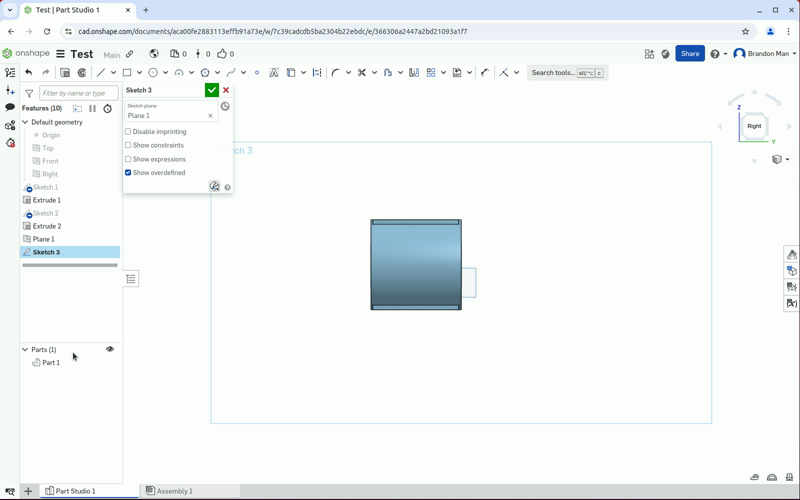
key(y)
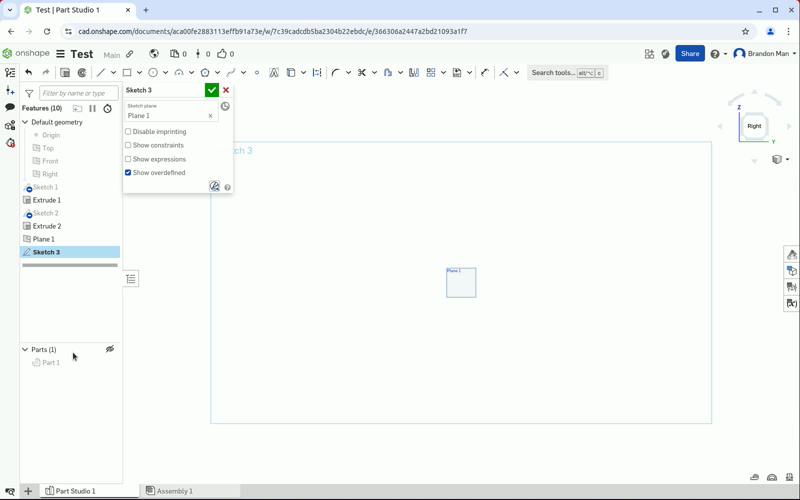
key(l)
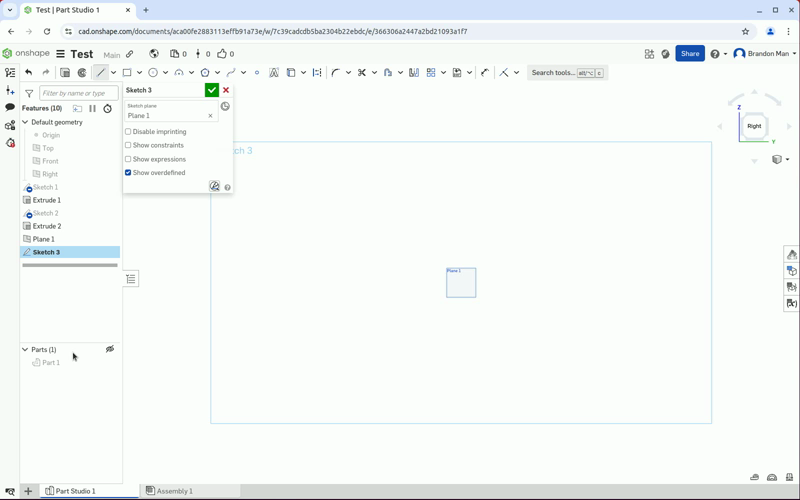
key_down(shift)
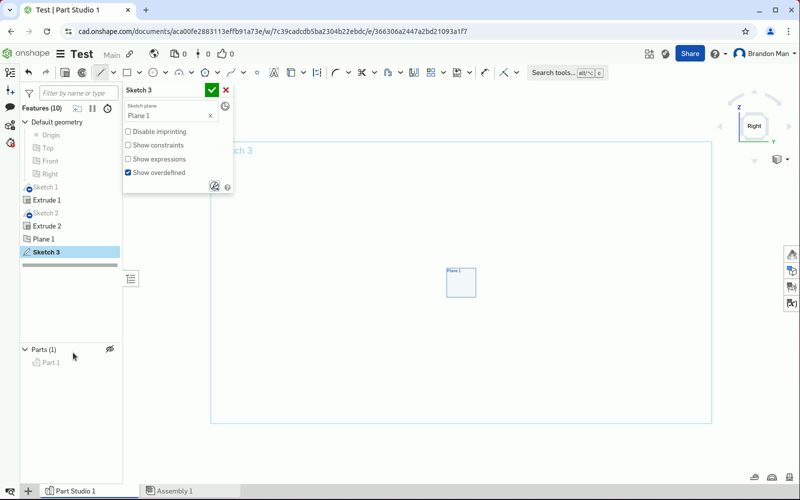
mouse_move(372, 309)
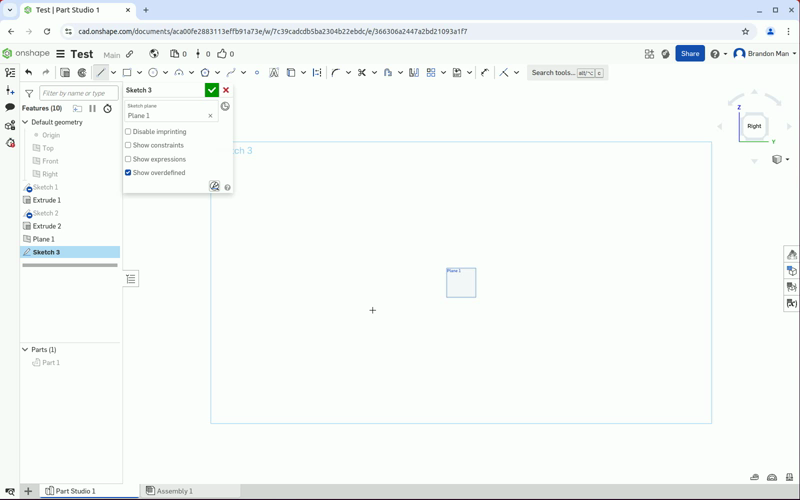
click(372, 309)
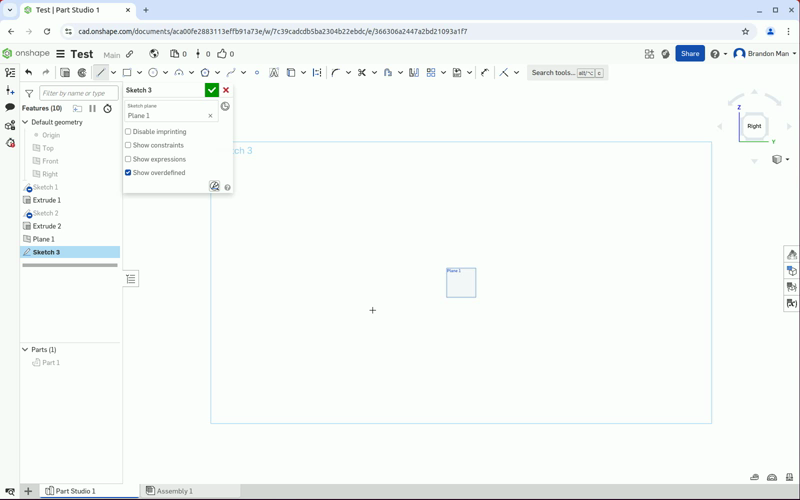
key_up(shift)
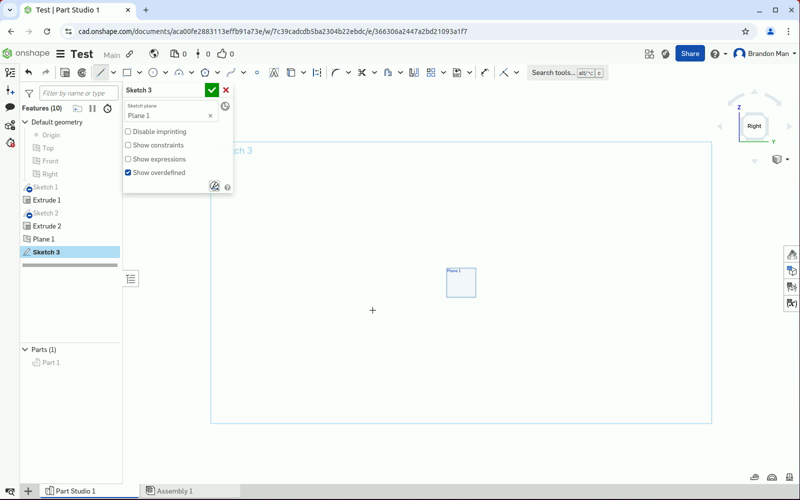
key_down(shift)
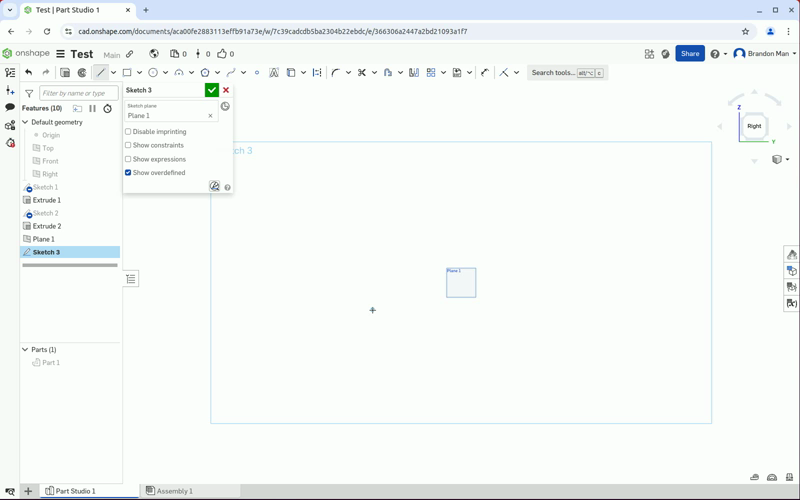
mouse_move(459, 309)
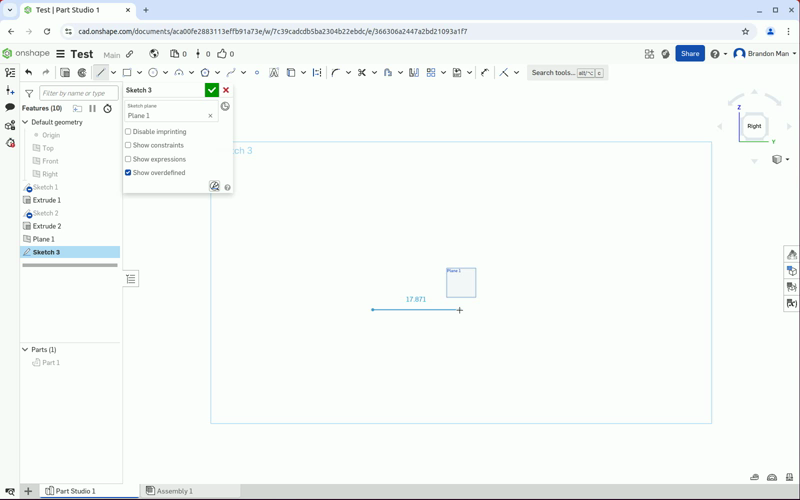
click(459, 309)
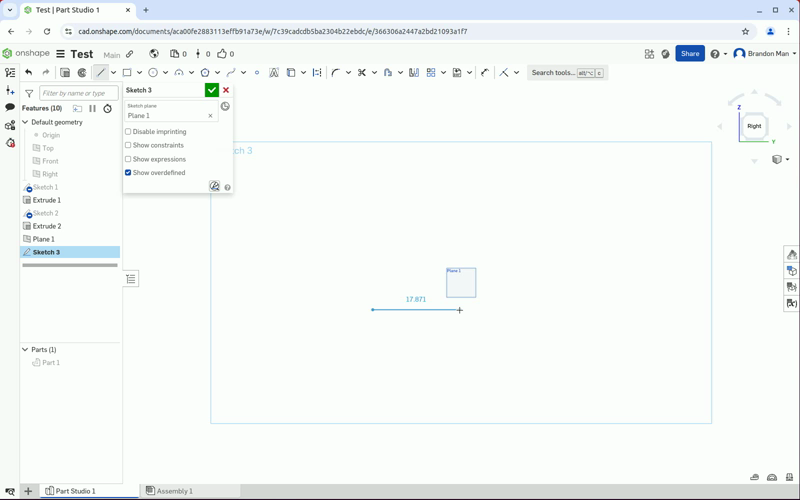
key_up(shift)
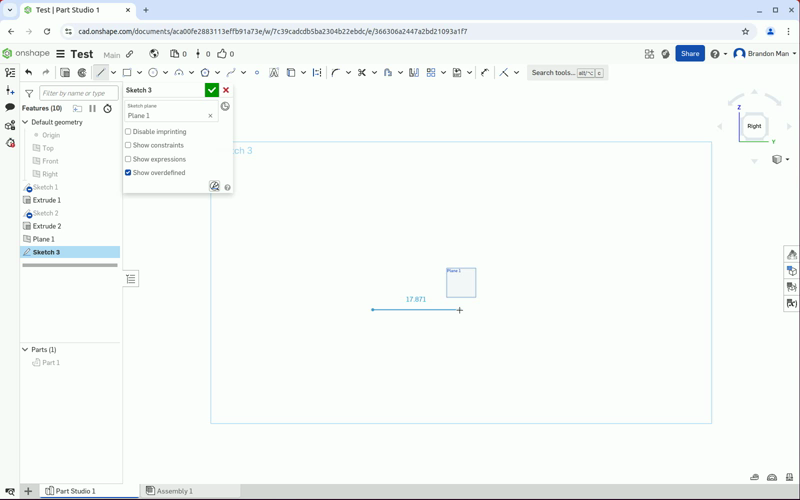
key_down(shift)
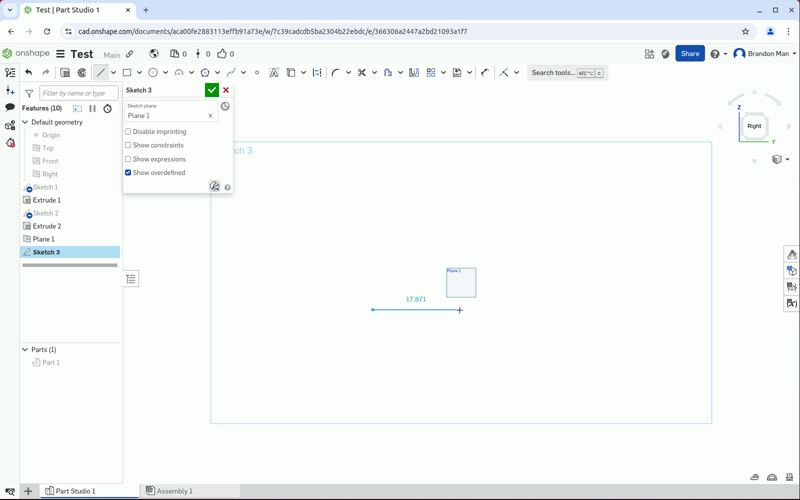
mouse_move(459, 219)
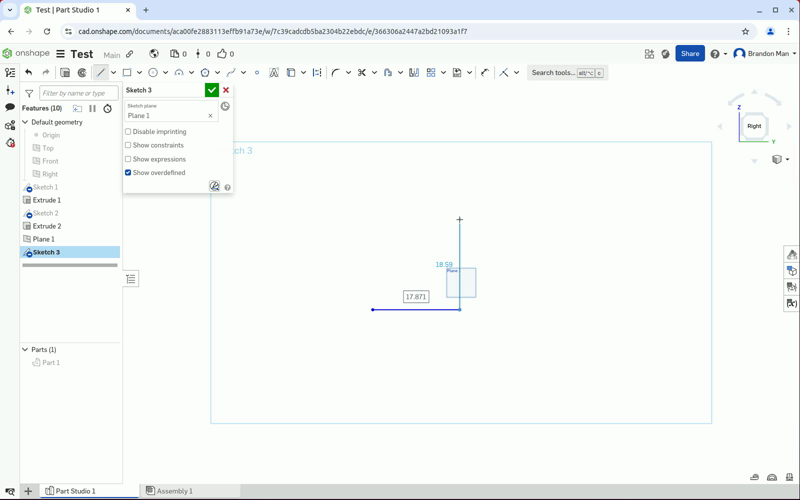
click(459, 219)
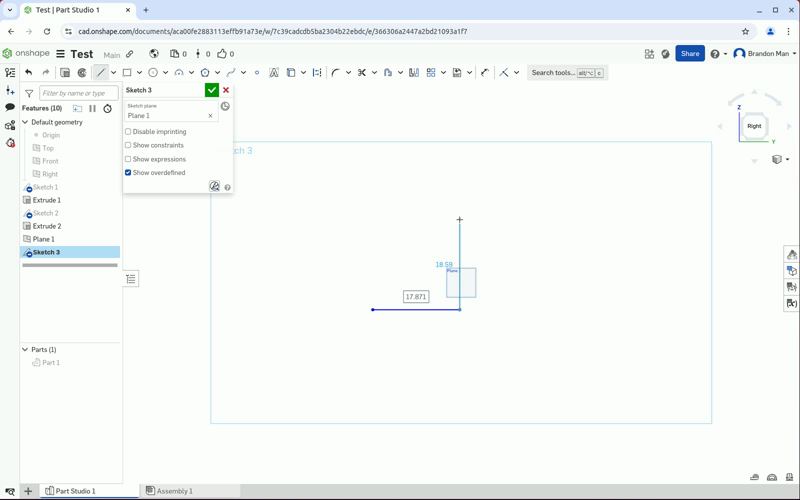
key_up(shift)
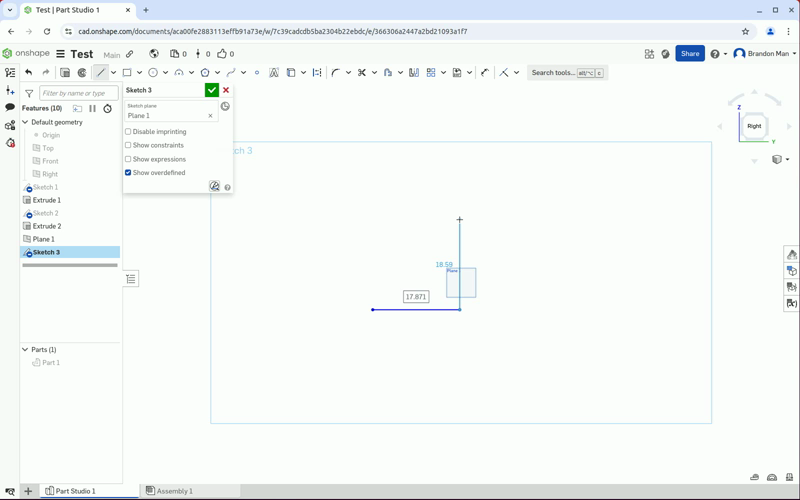
key_down(shift)
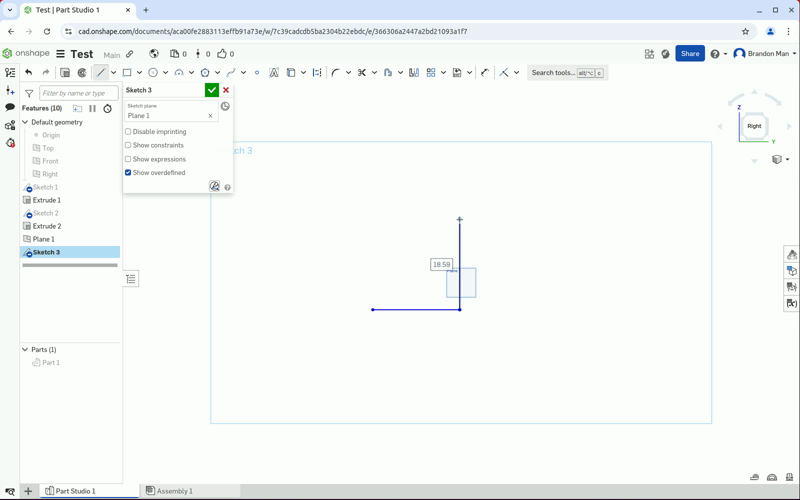
mouse_move(372, 219)
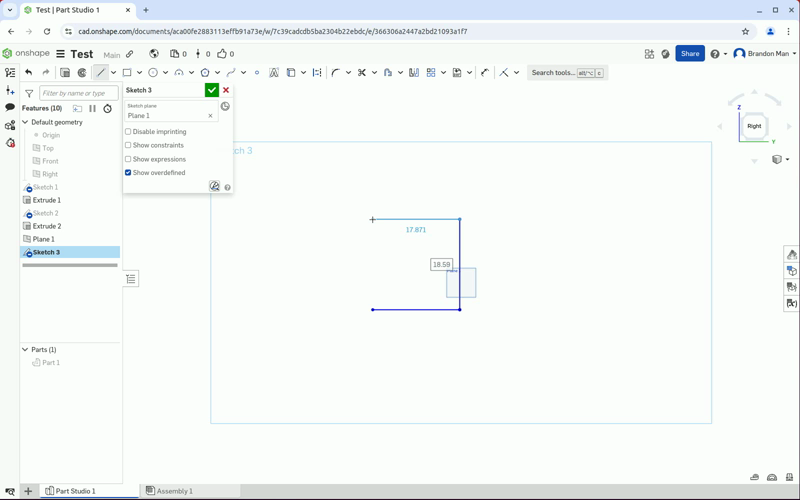
click(372, 219)
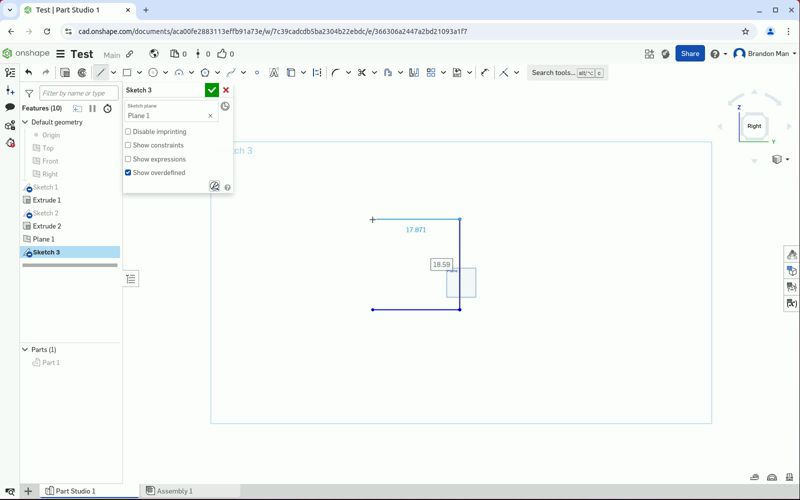
key_up(shift)
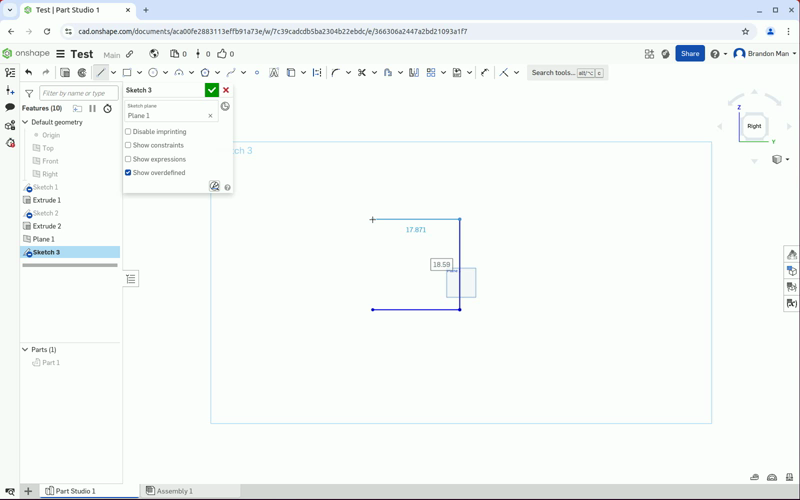
key_down(shift)
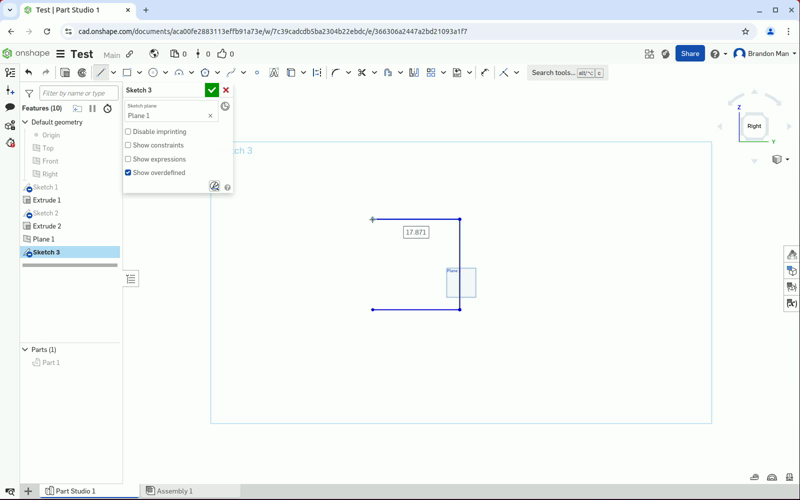
mouse_move(372, 309)
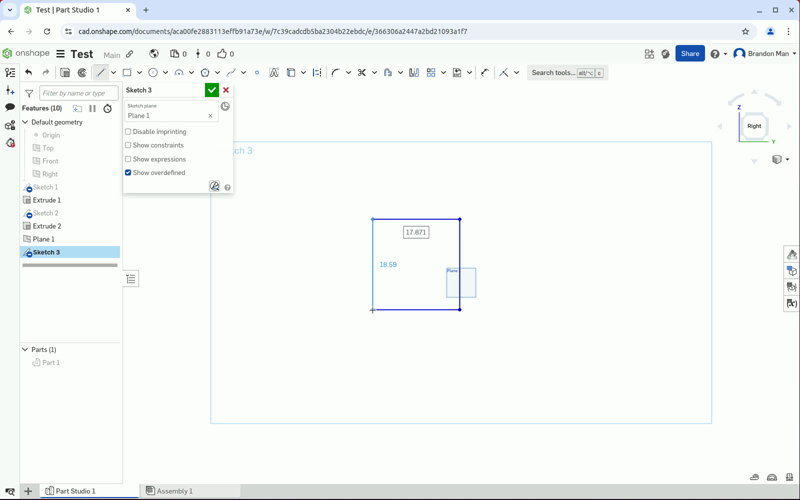
key_up(shift)
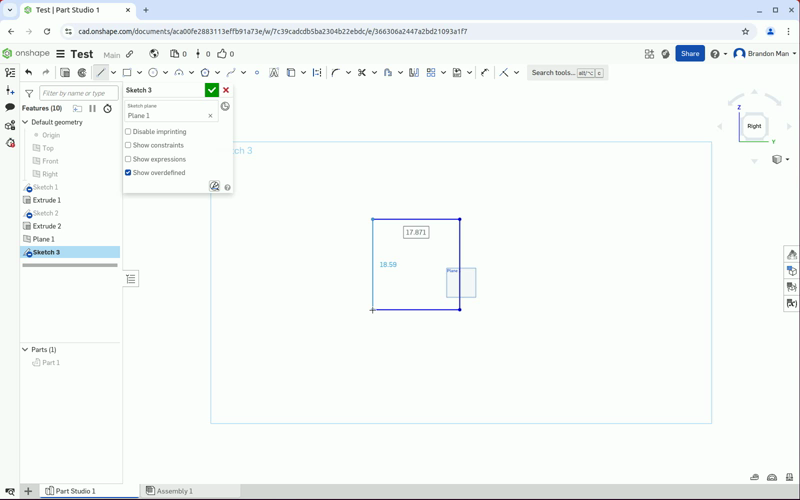
click(372, 309)
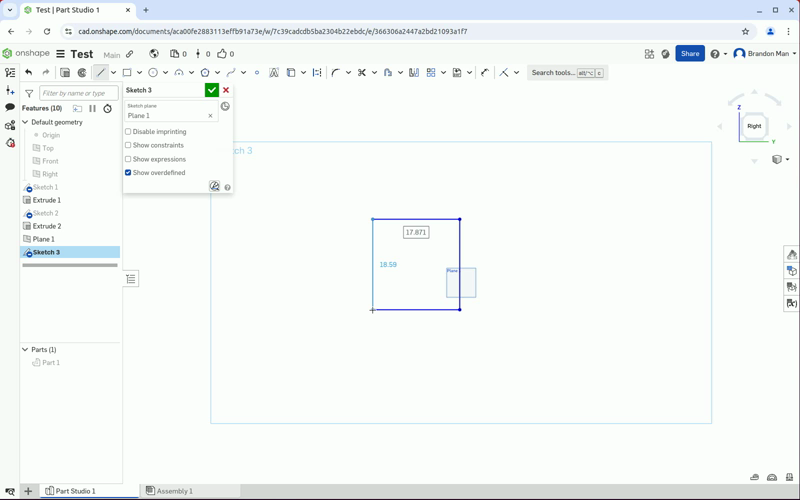
key(esc)
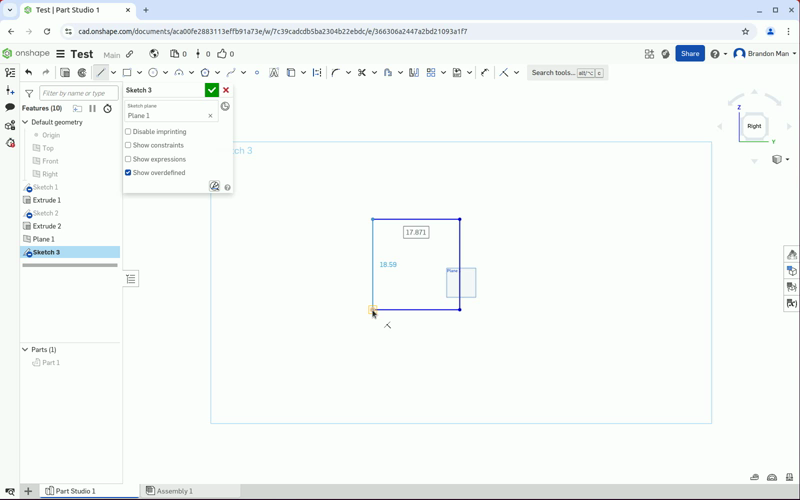
mouse_move(417, 272)
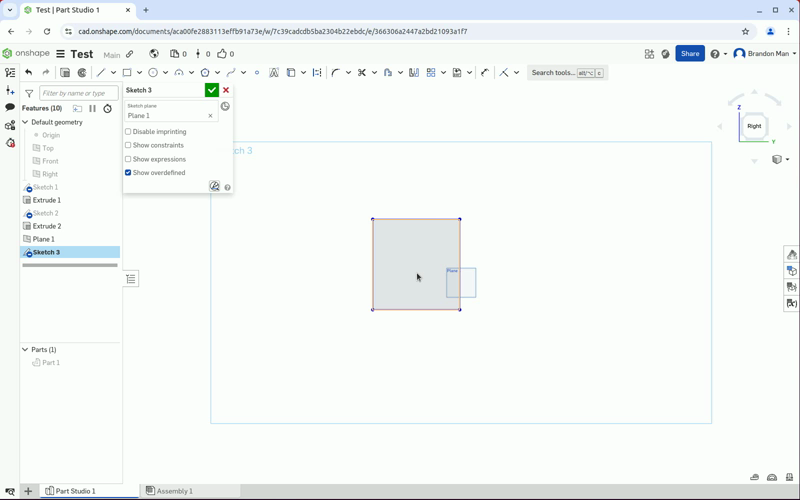
click(417, 272)
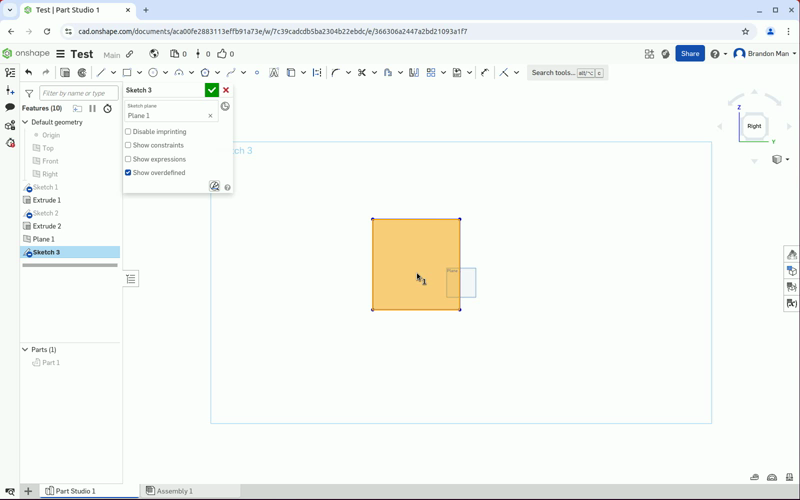
mouse_move(73, 352)
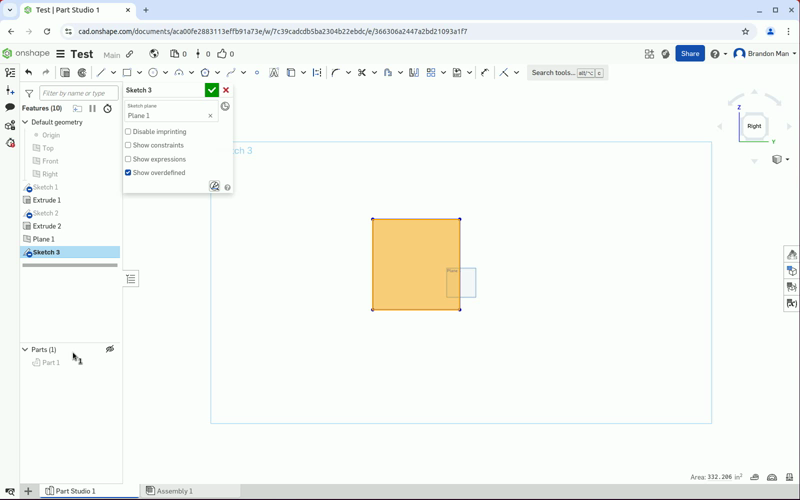
key(shift+y)
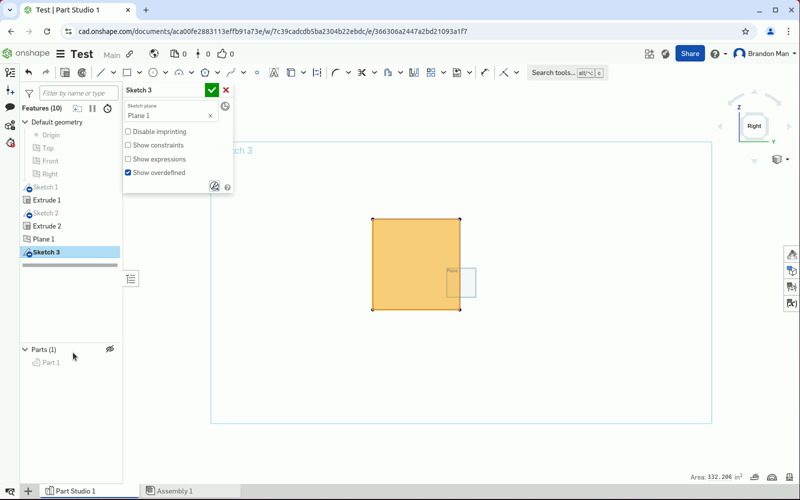
key(shift+e)
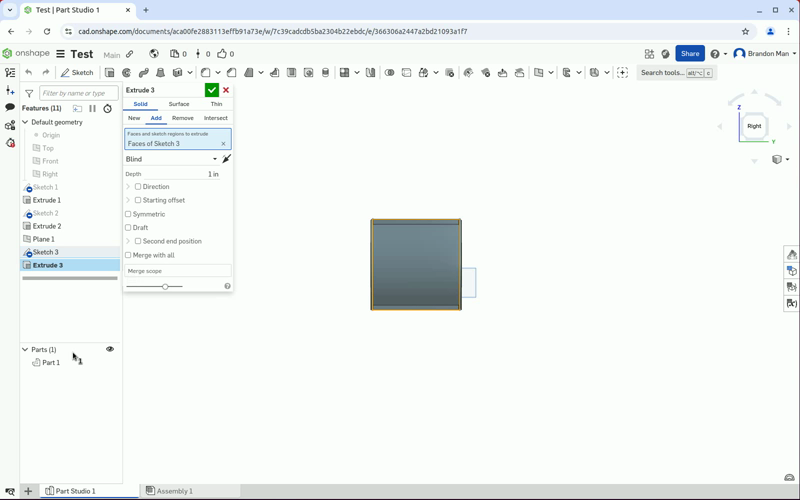
mouse_move(143, 106)
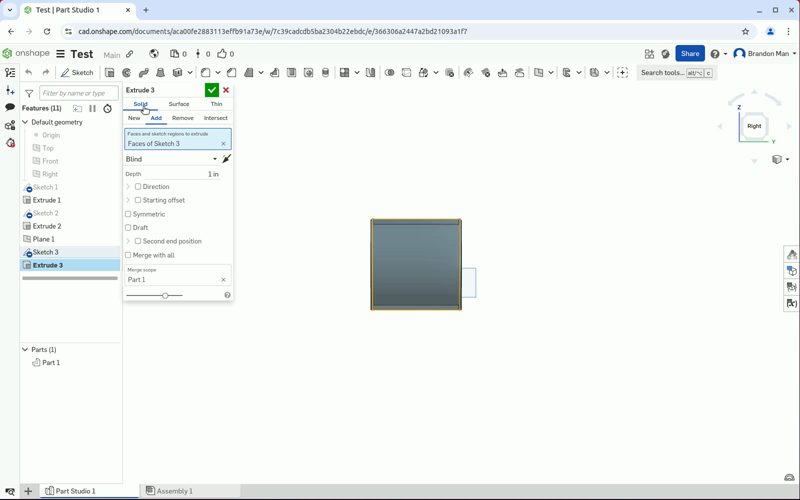
click(143, 106)
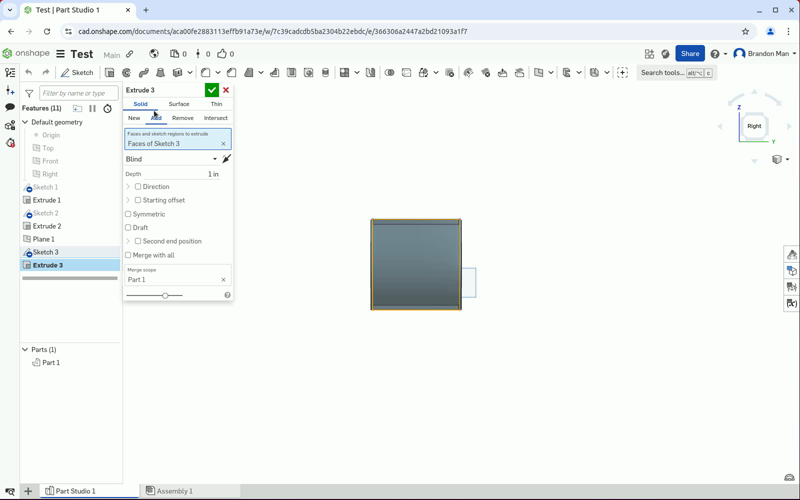
mouse_move(186, 120)
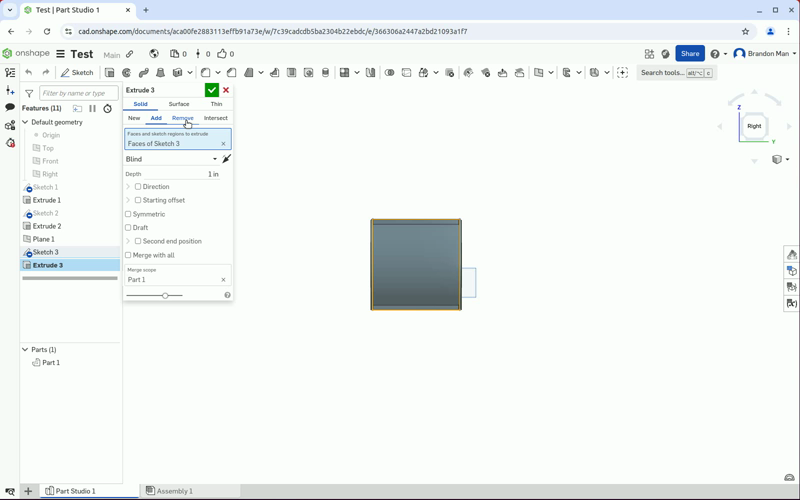
click(186, 120)
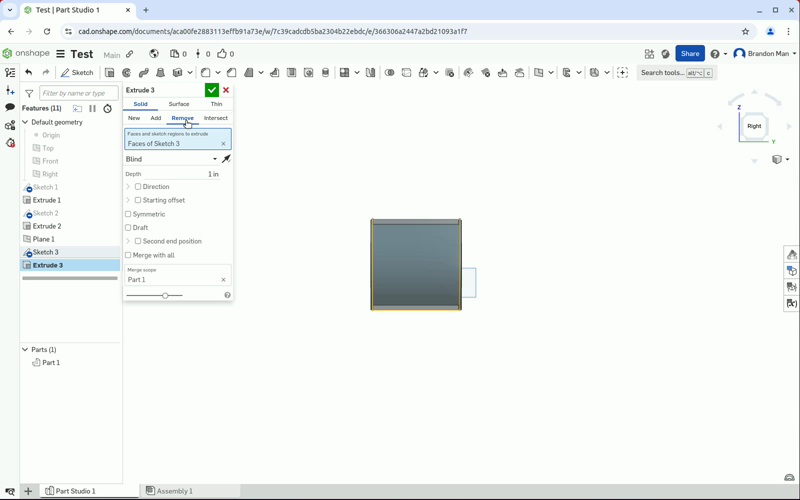
key(tab, 4)
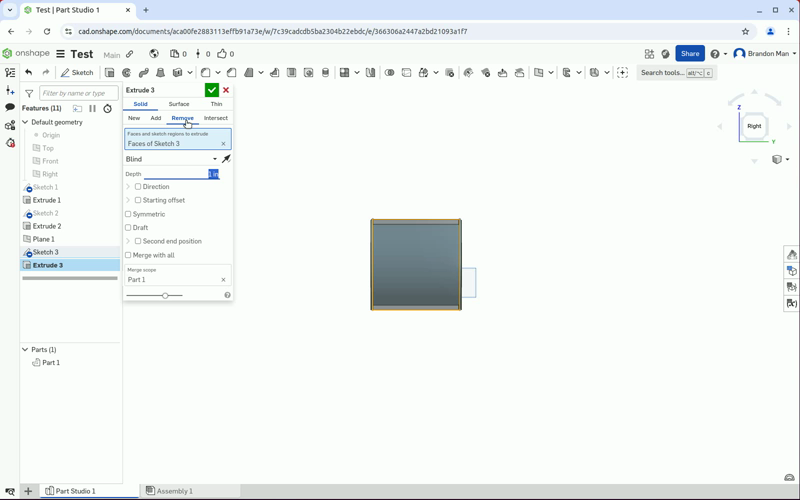
text(-27.682)
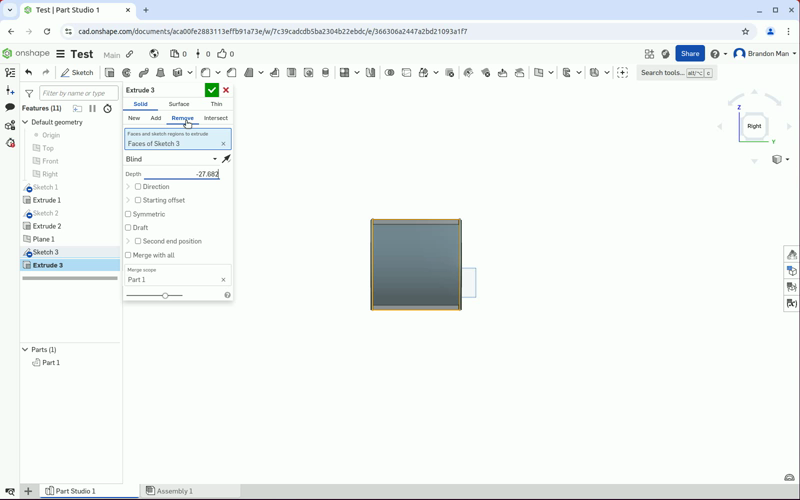
key(tab, 6)
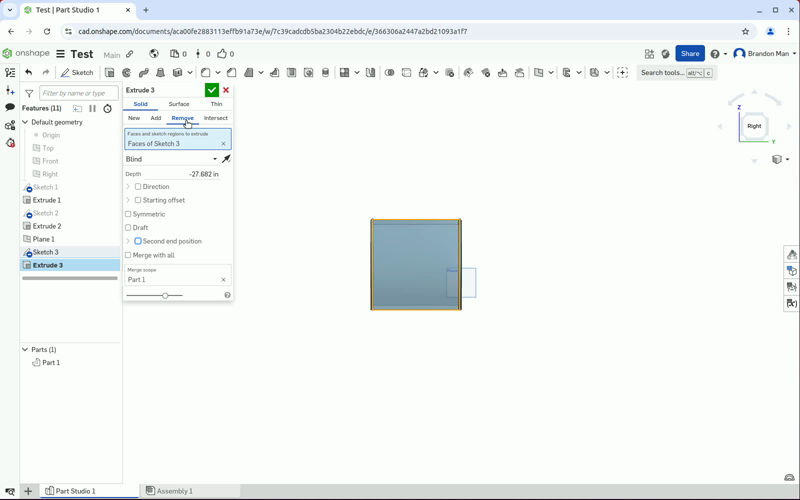
key(space)
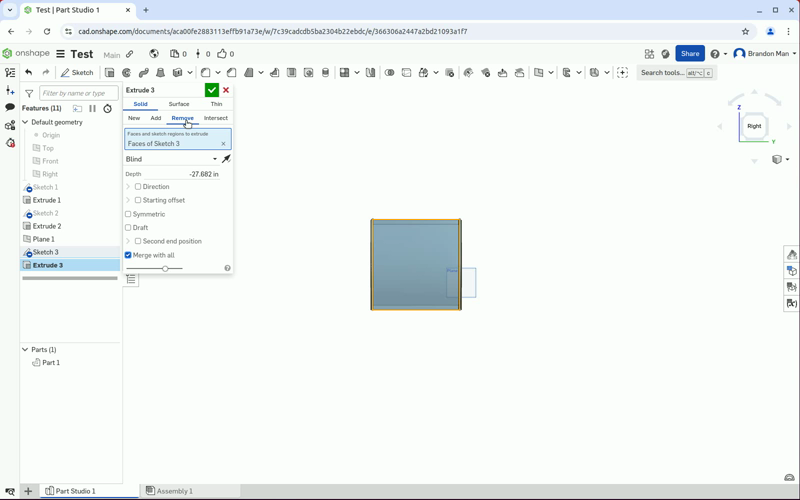
key(enter)
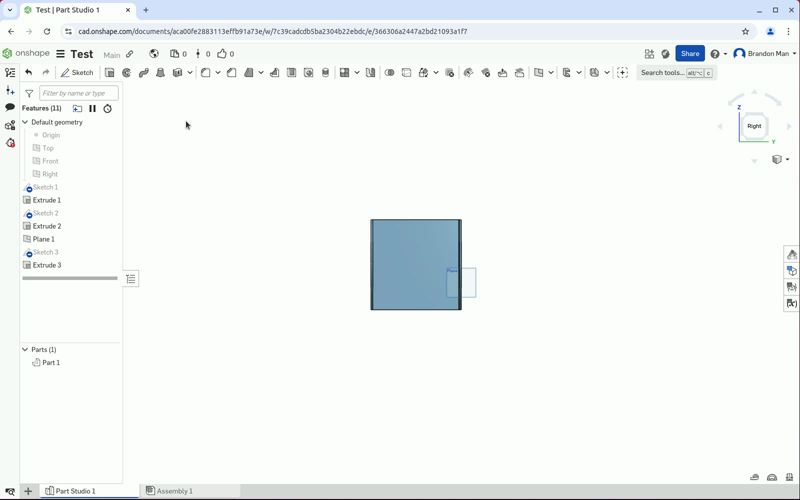
key(shift+h)
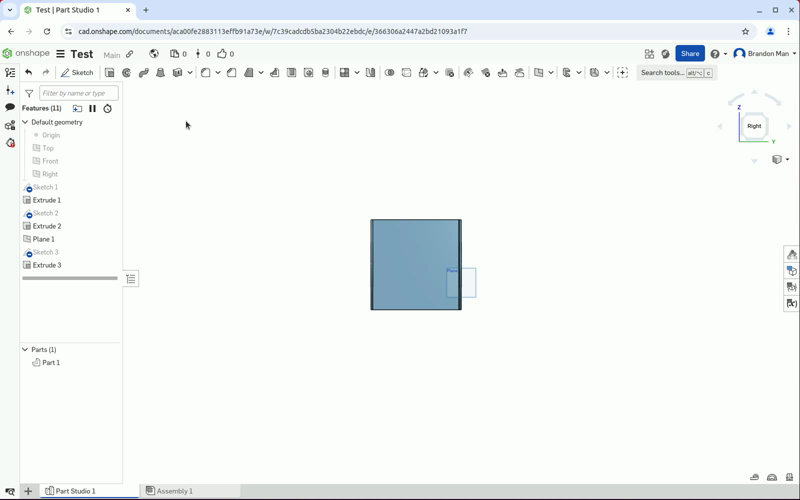
key(shift+h)
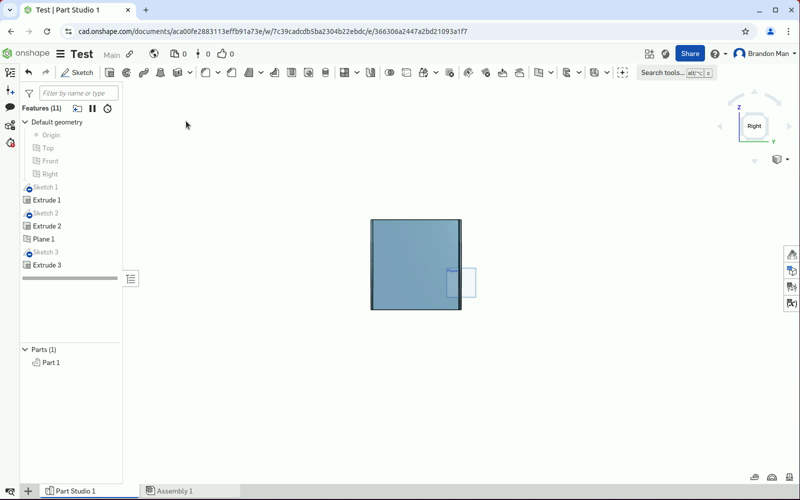
mouse_move(73, 189)
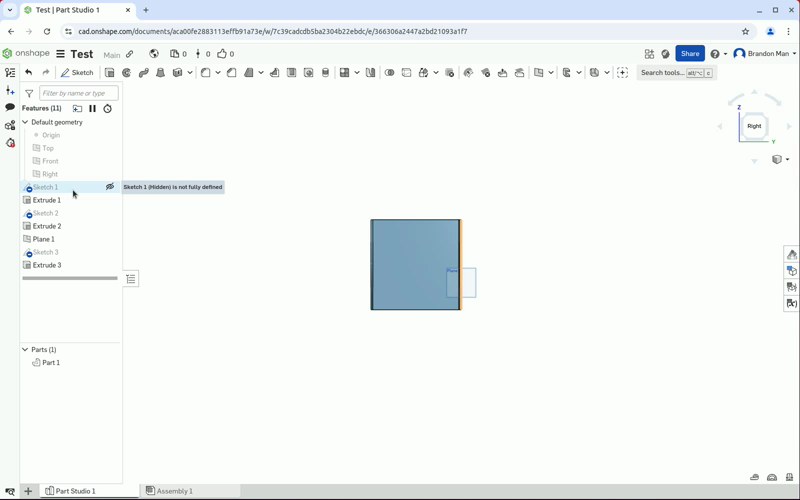
click(73, 189)
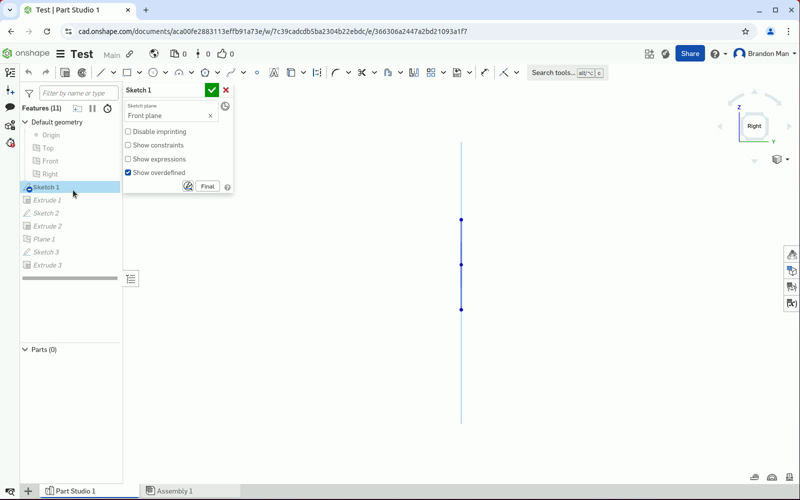
mouse_move(229, 92)
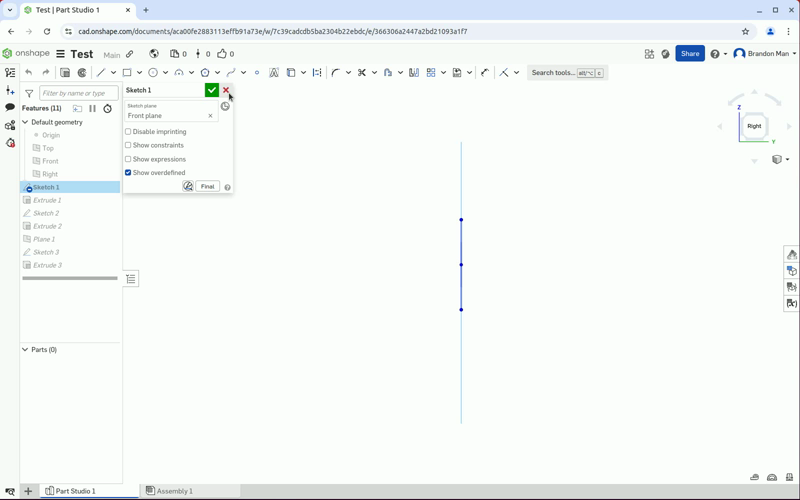
click(229, 92)
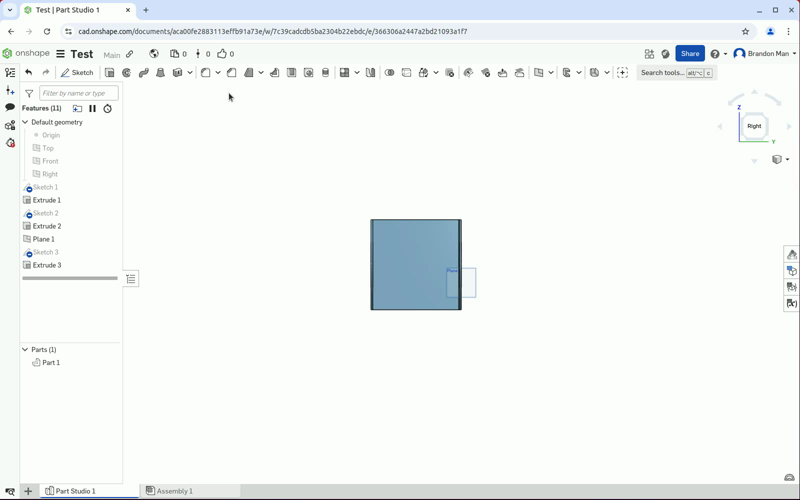
mouse_move(541, 75)
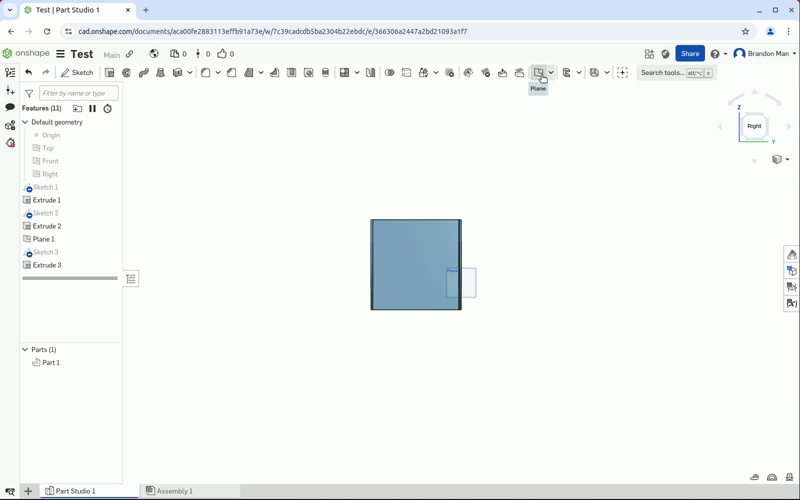
click(541, 75)
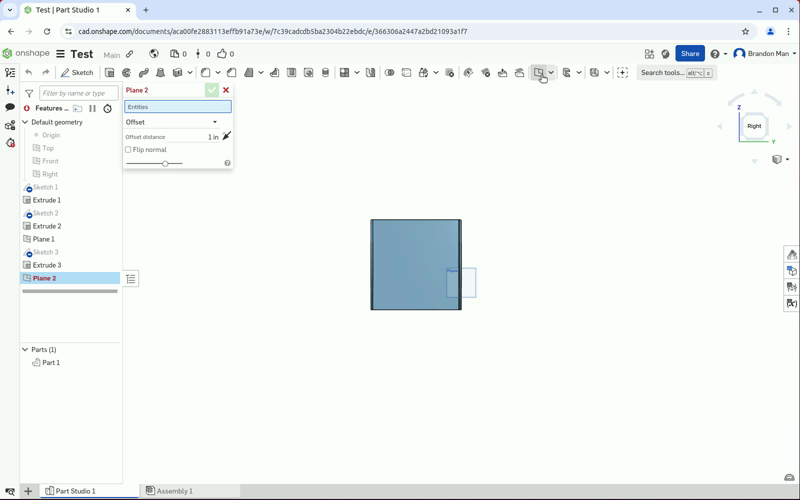
mouse_move(73, 176)
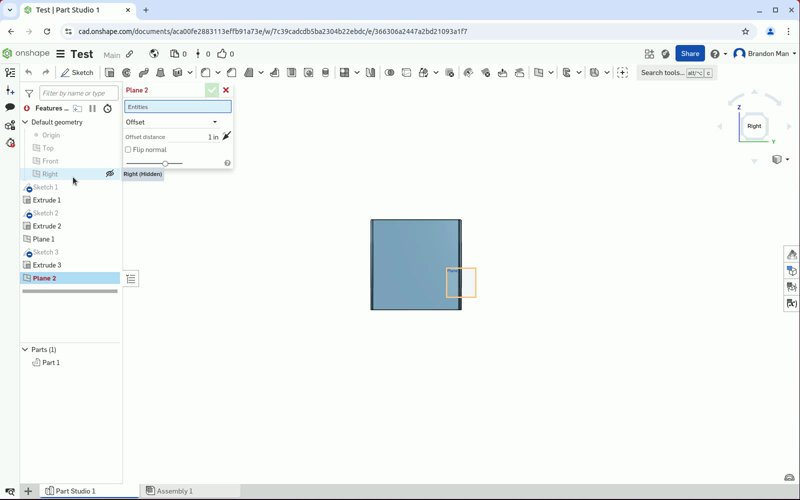
click(73, 176)
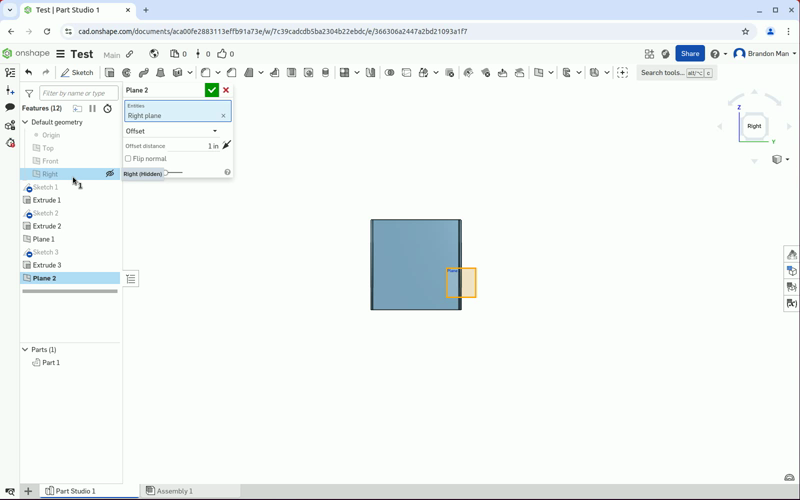
key(tab, 2)
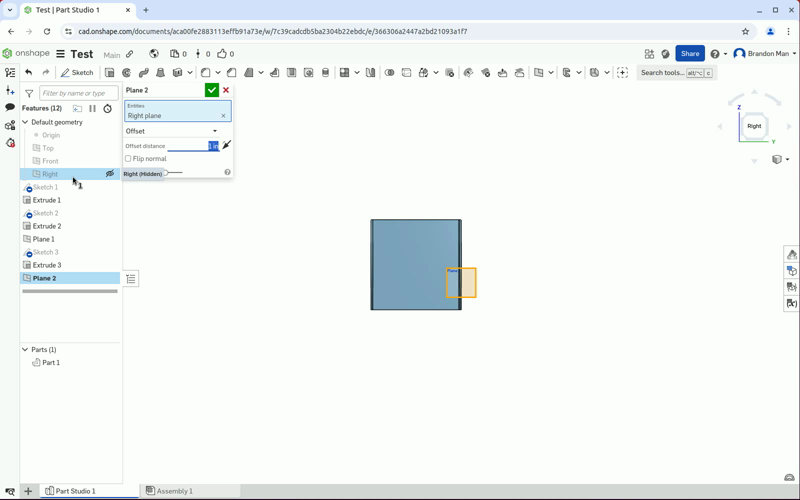
text(9.151)
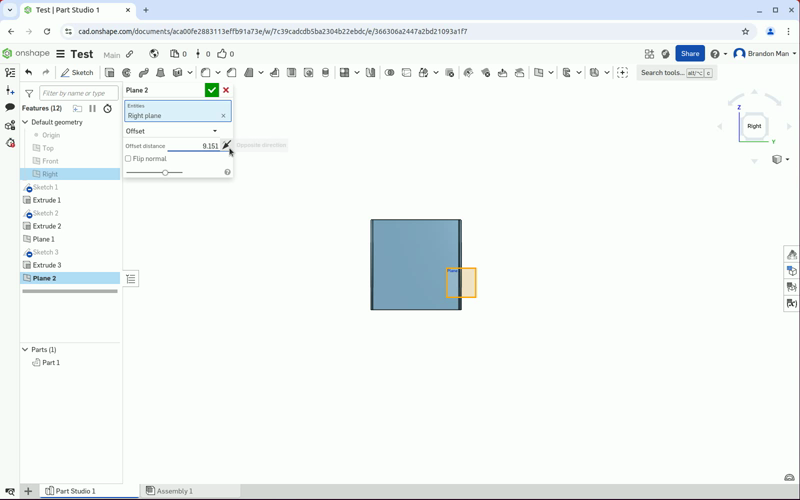
mouse_move(229, 147)
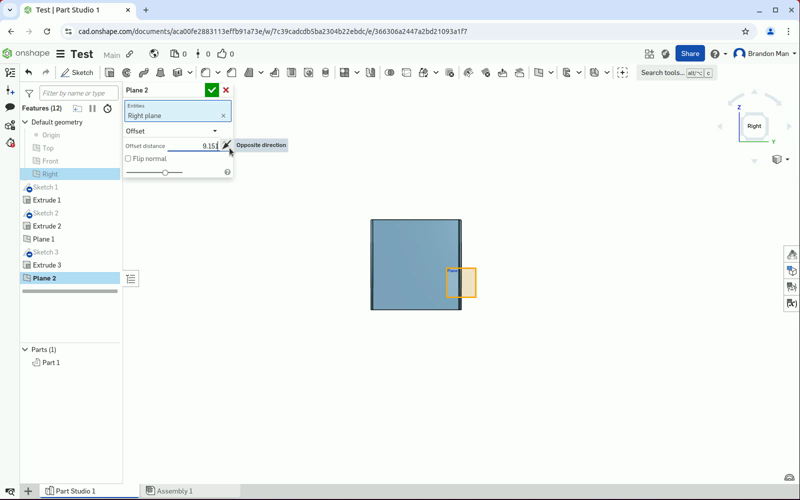
click(229, 147)
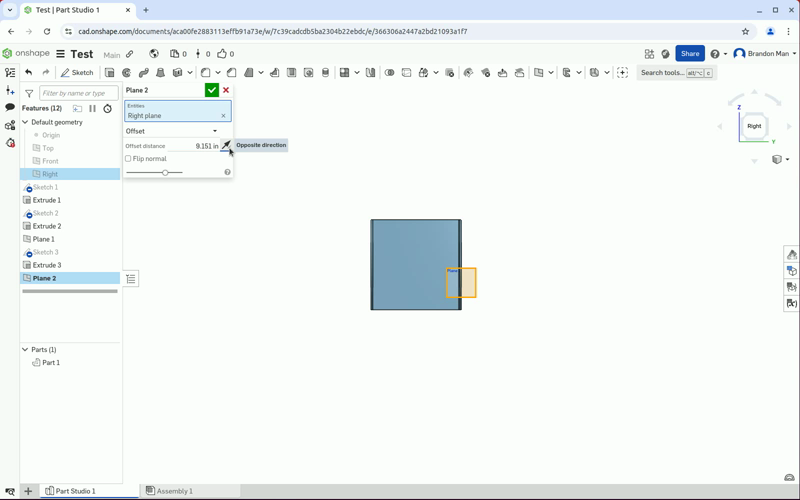
key(enter, 2)
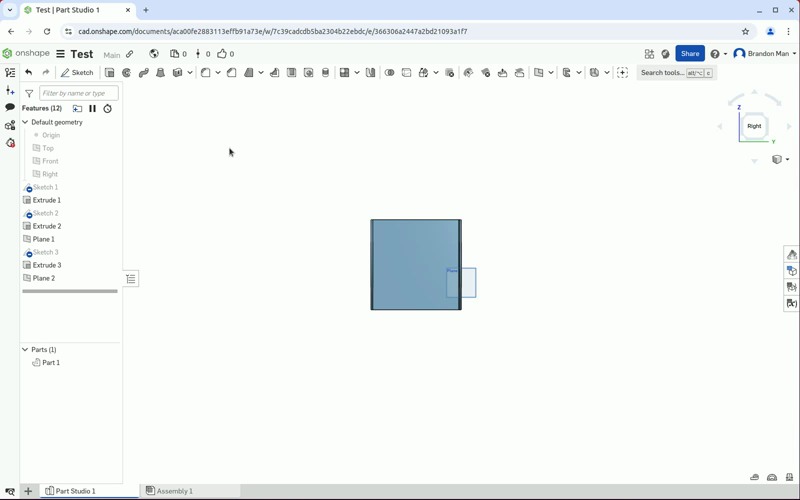
key(shift+s)
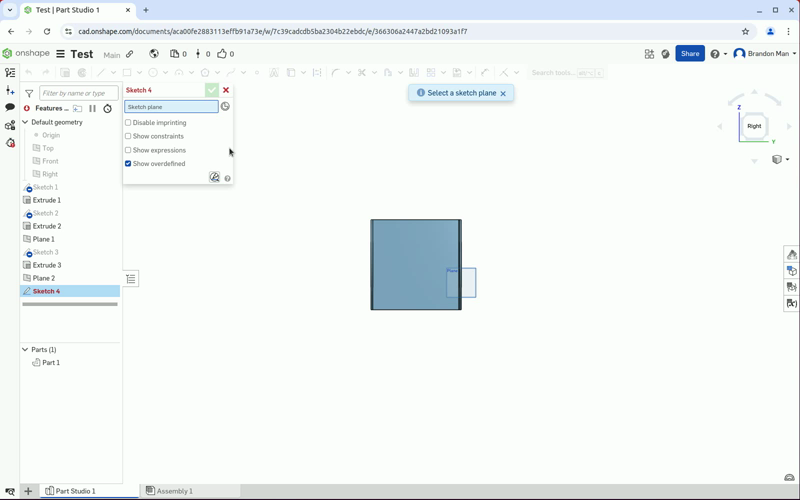
mouse_move(73, 280)
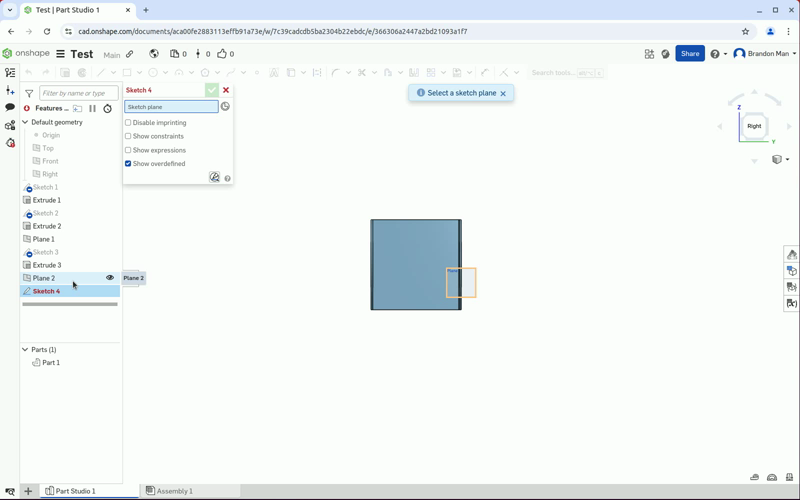
click(73, 280)
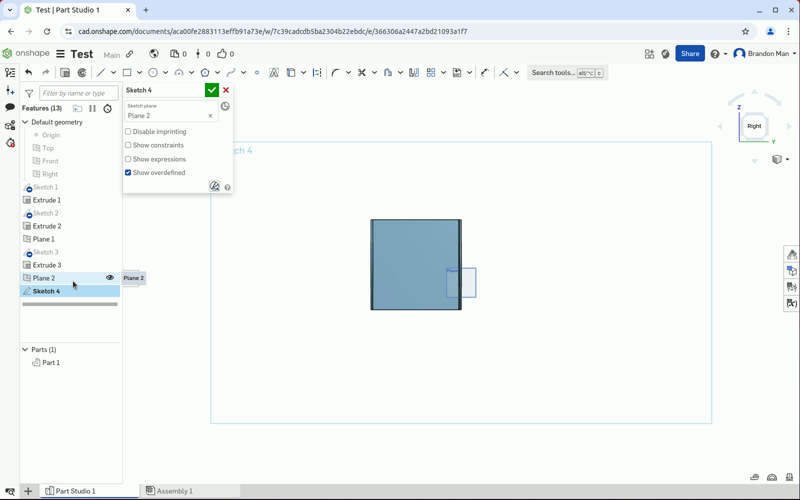
mouse_move(73, 352)
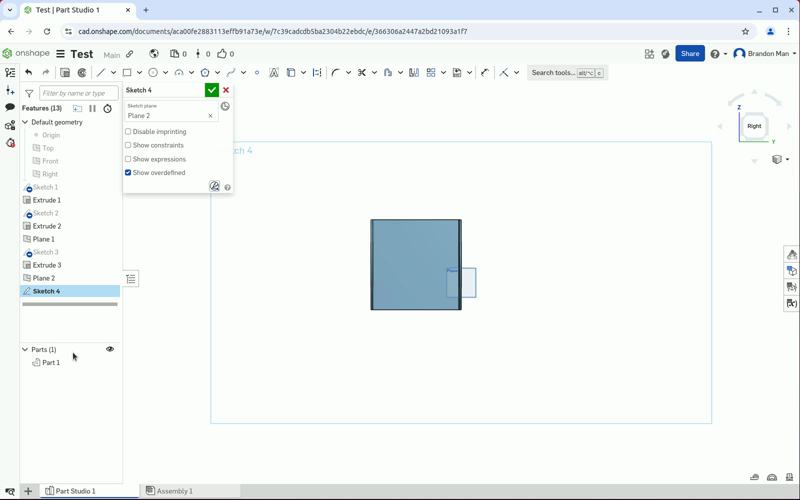
key(y)
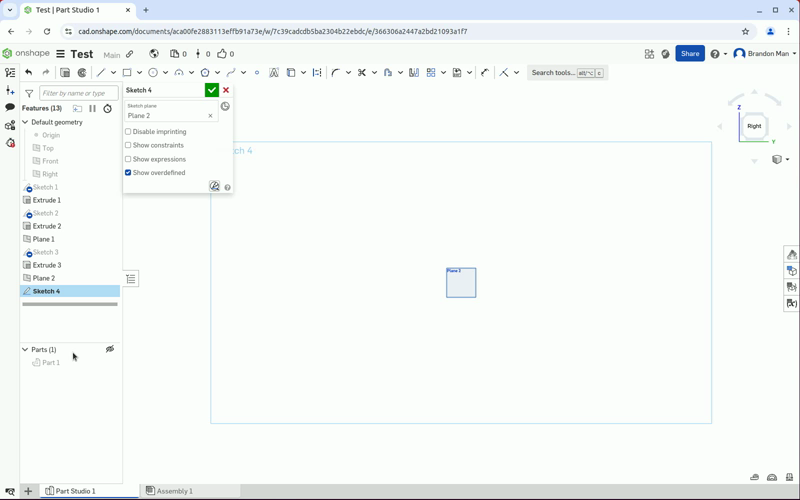
key(c)
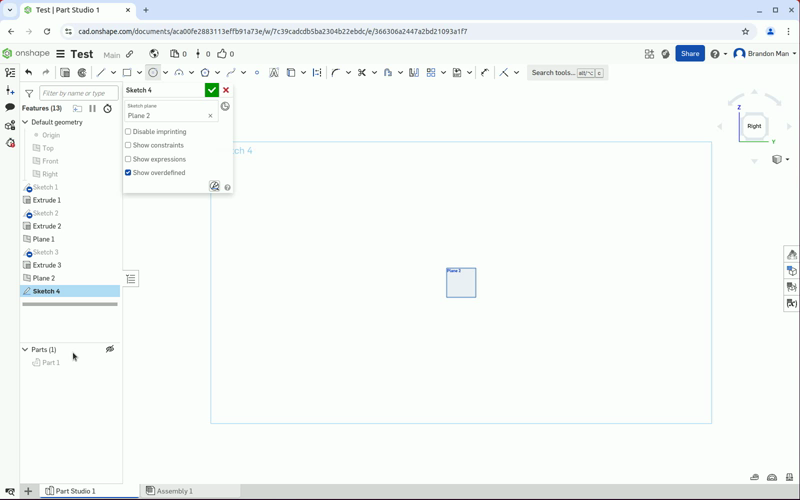
key_down(shift)
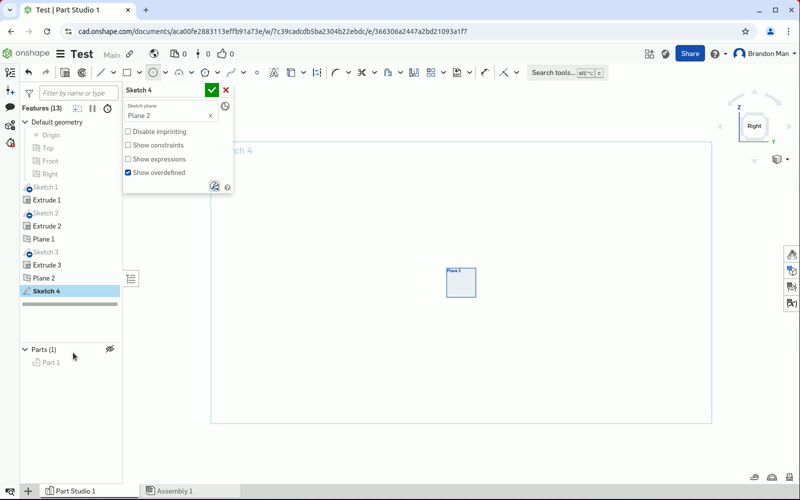
mouse_move(416, 265)
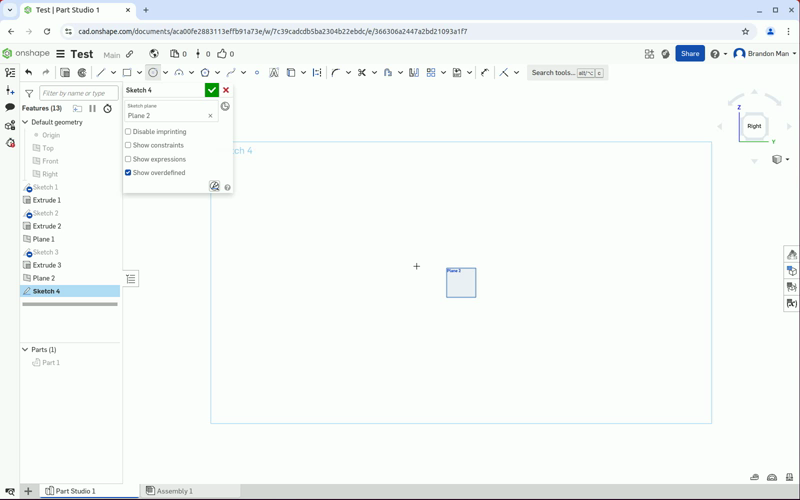
click(416, 265)
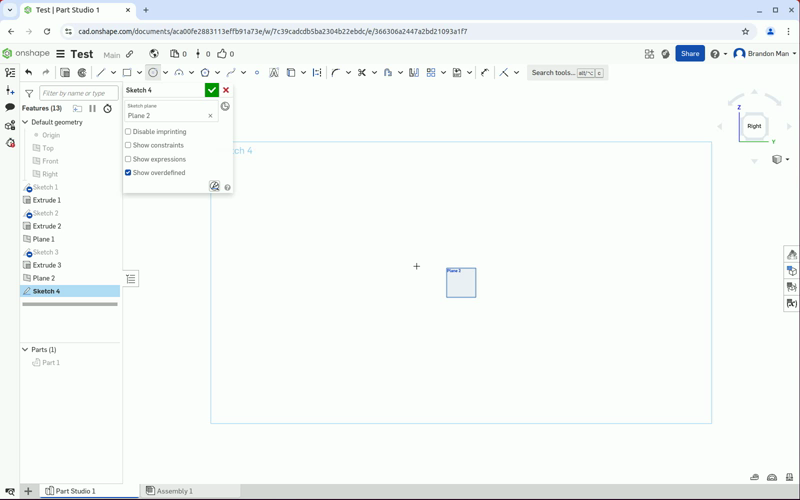
key_up(shift)
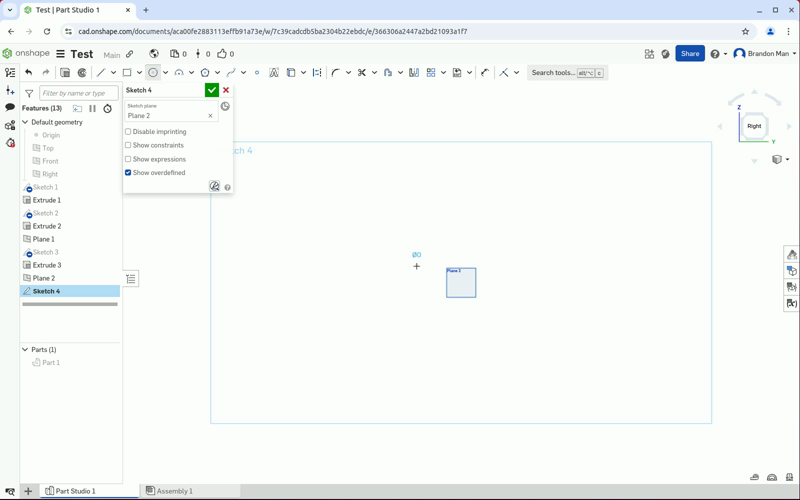
mouse_move(447, 265)
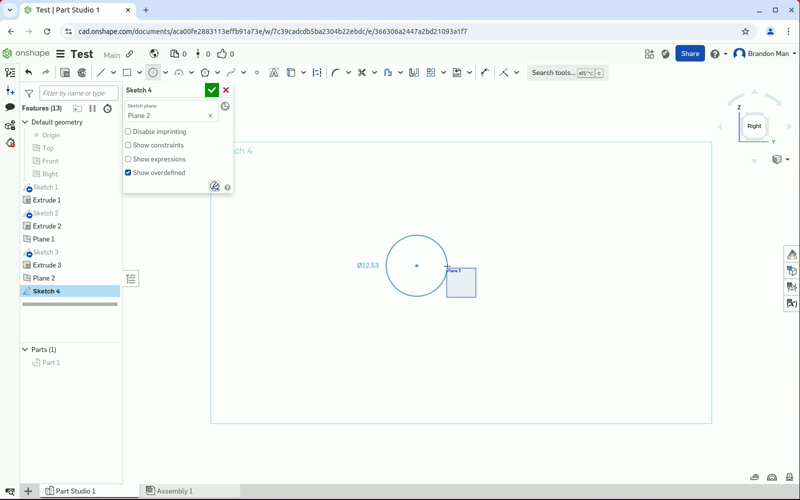
click(447, 265)
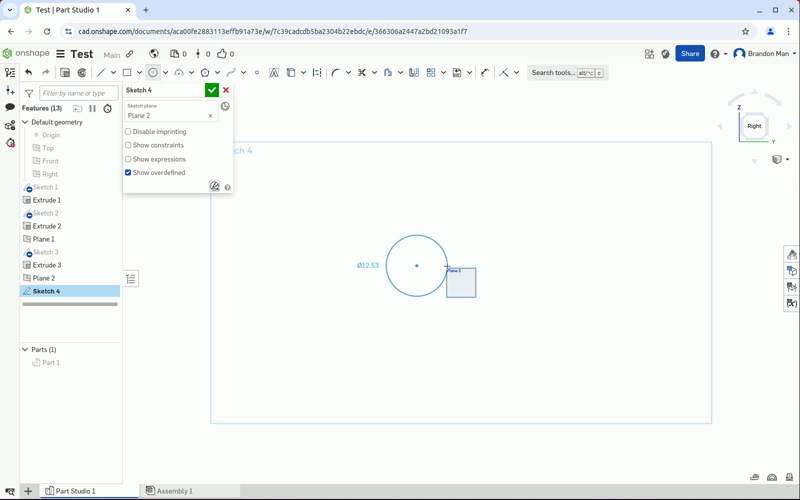
key(esc)
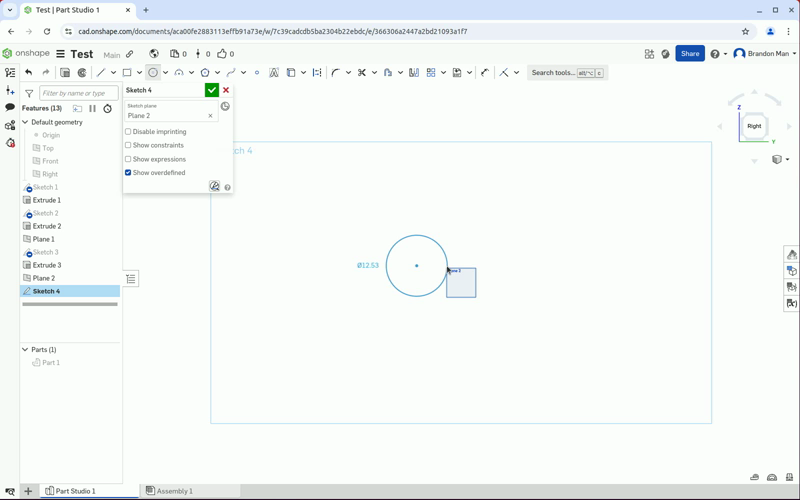
key(c)
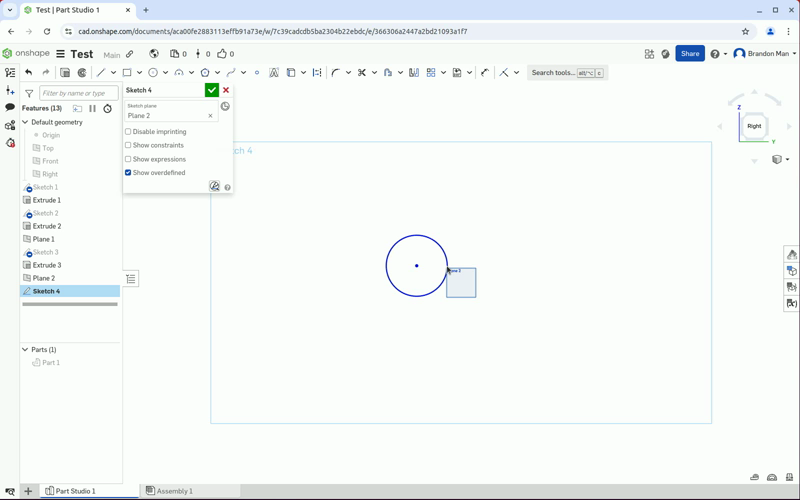
key_down(shift)
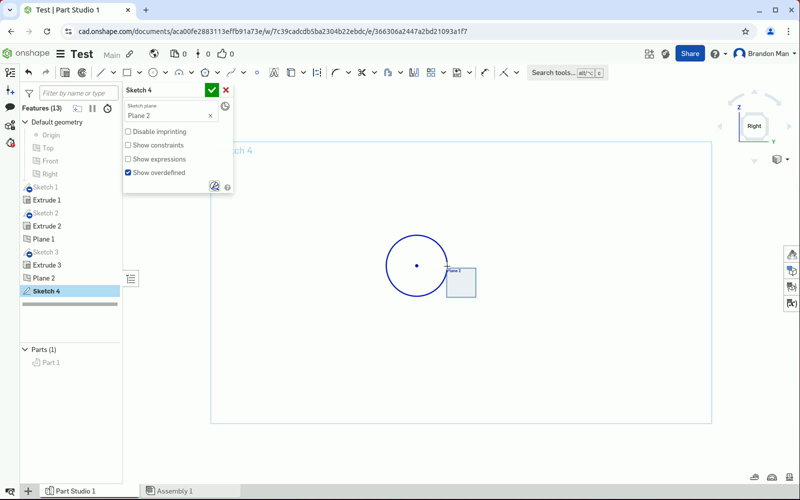
mouse_move(416, 265)
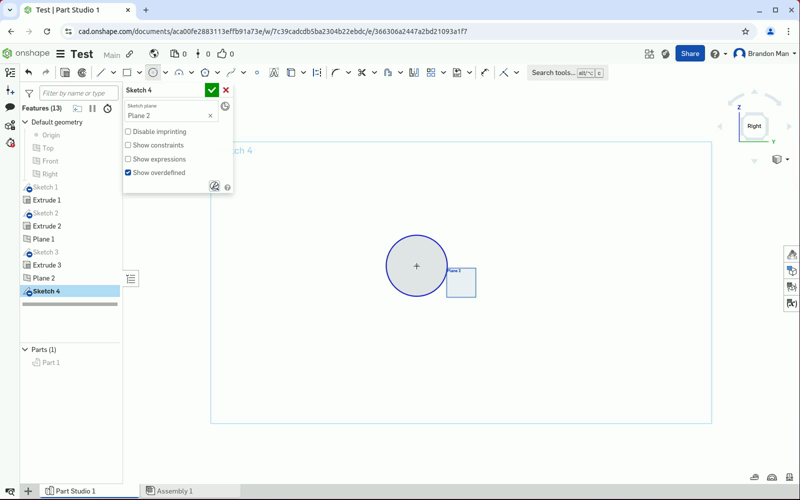
click(416, 265)
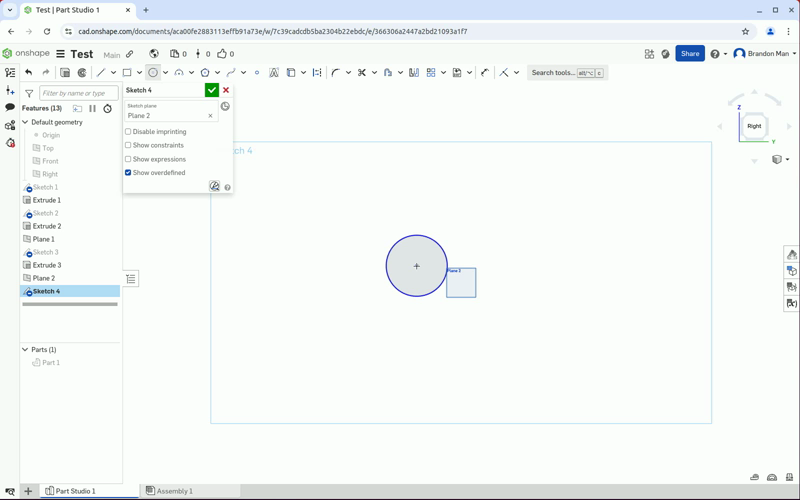
key_up(shift)
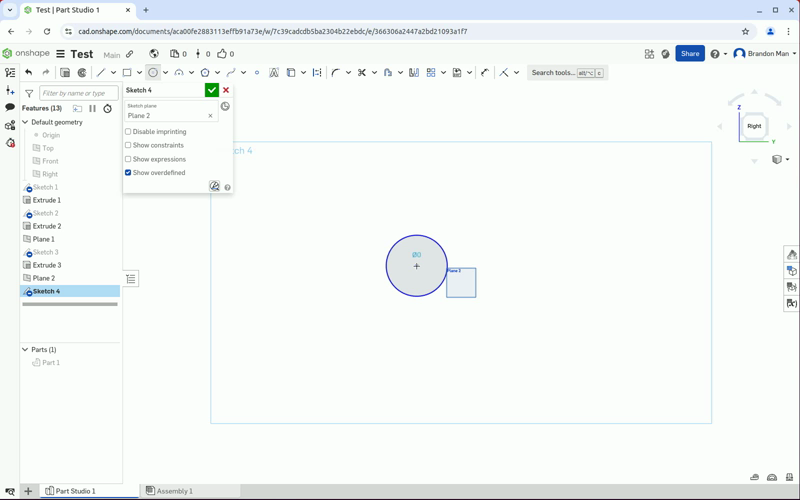
mouse_move(440, 265)
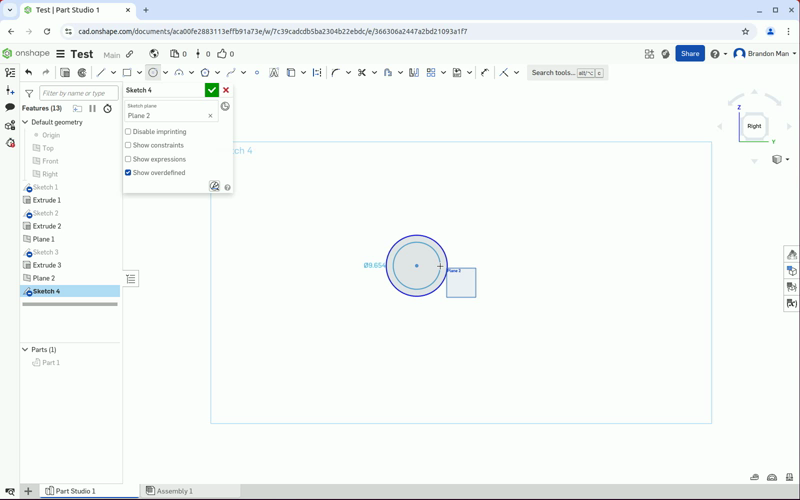
click(440, 265)
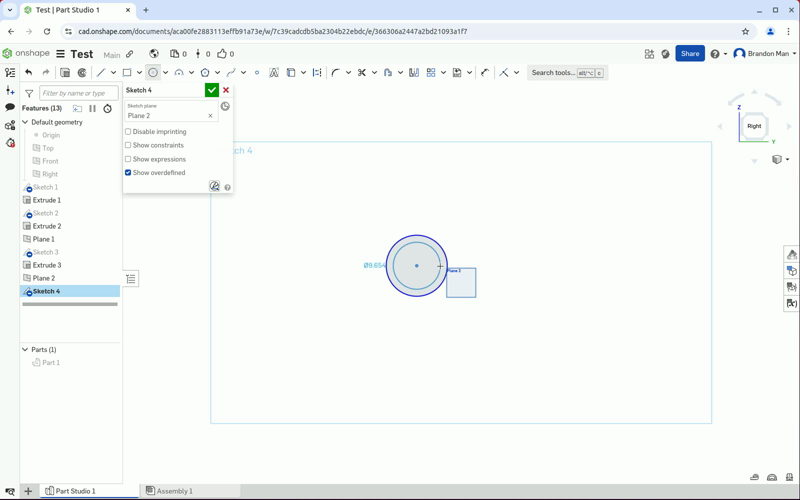
key(esc)
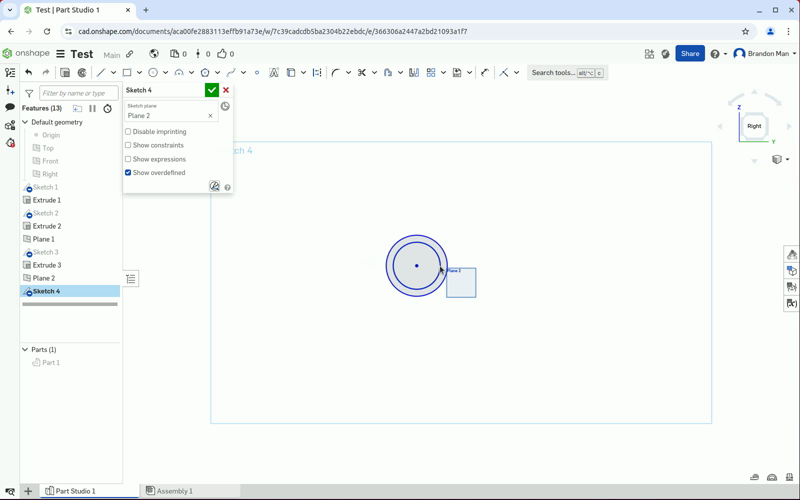
mouse_move(408, 243)
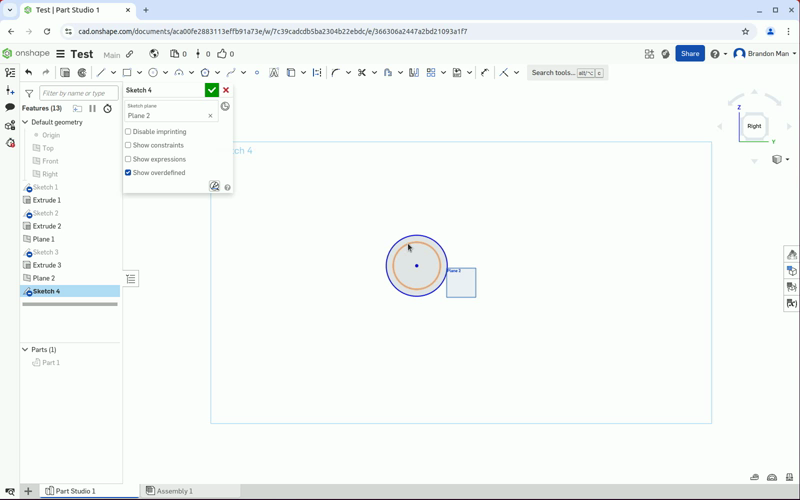
scroll(6)
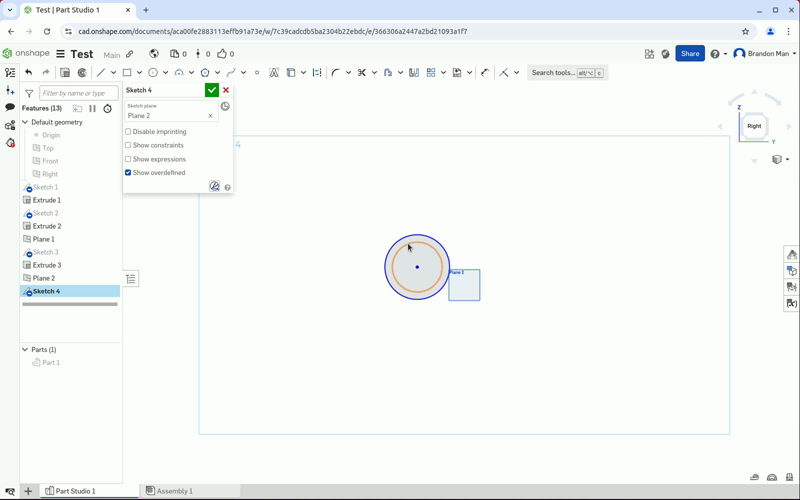
scroll(6)
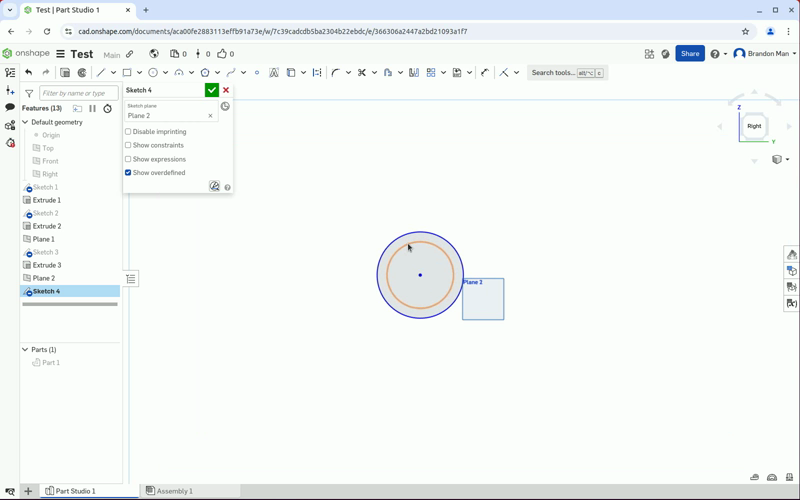
scroll(6)
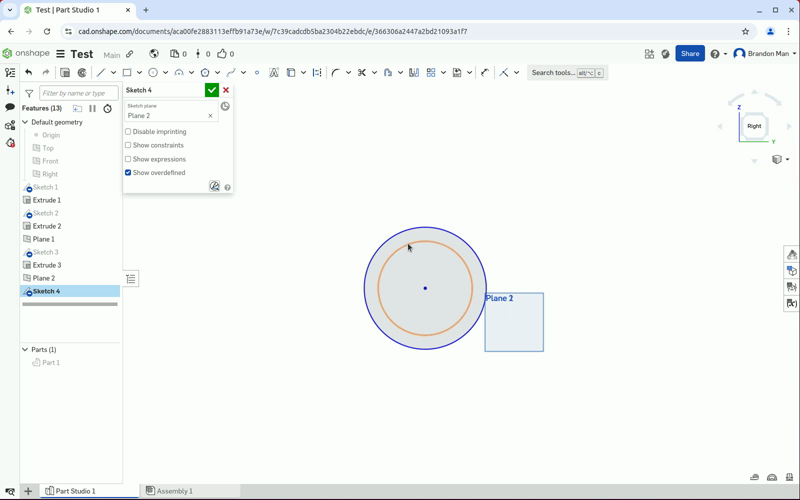
scroll(6)
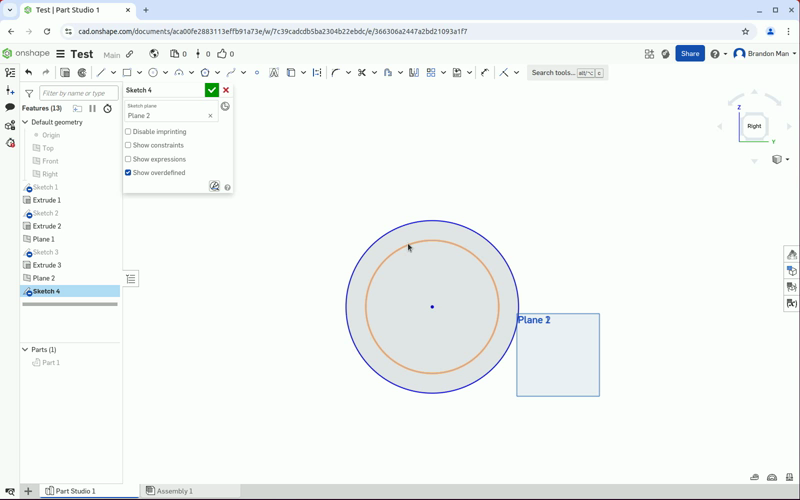
scroll(6)
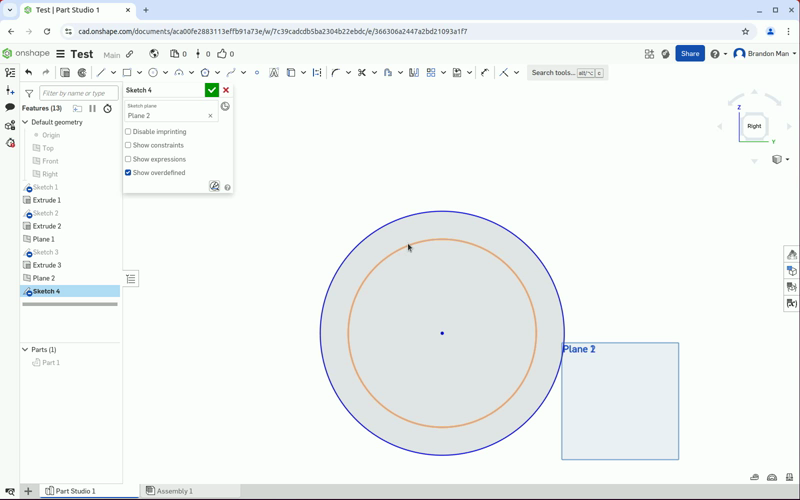
scroll(6)
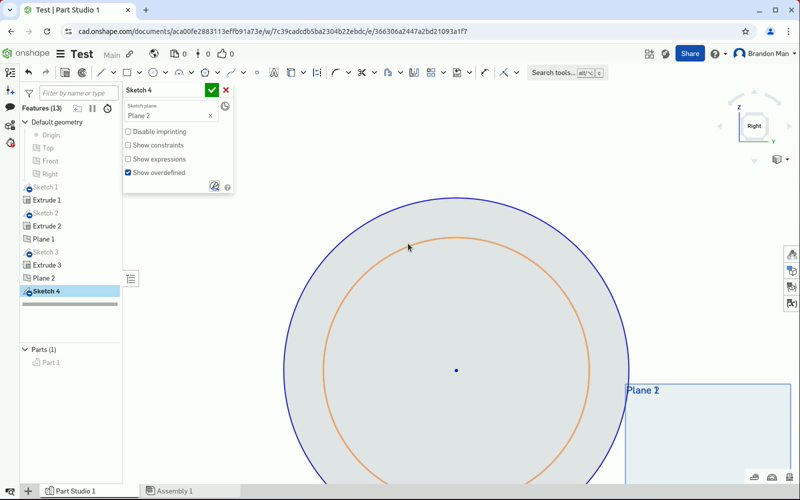
scroll(6)
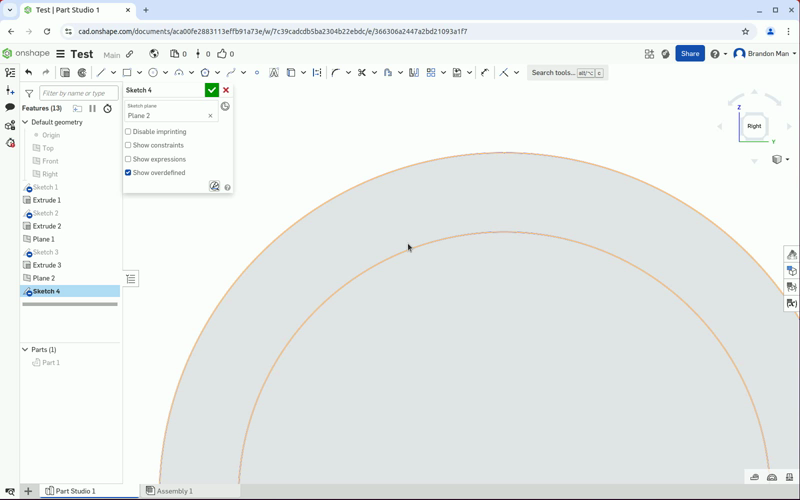
click(408, 243)
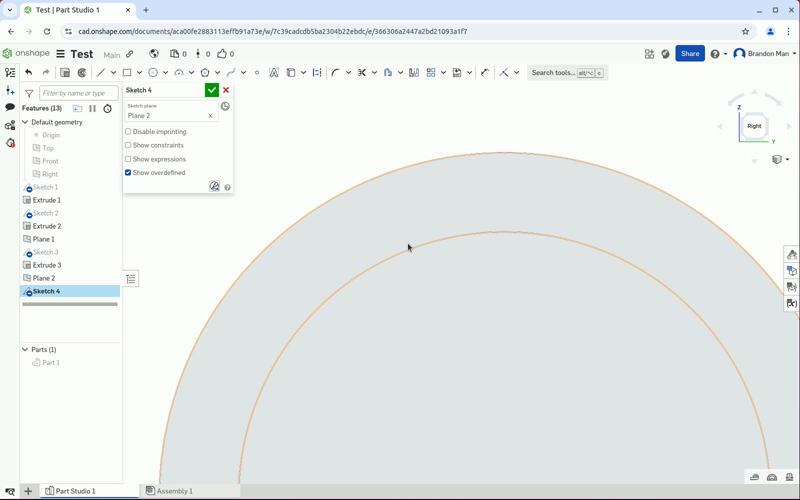
scroll(-6)
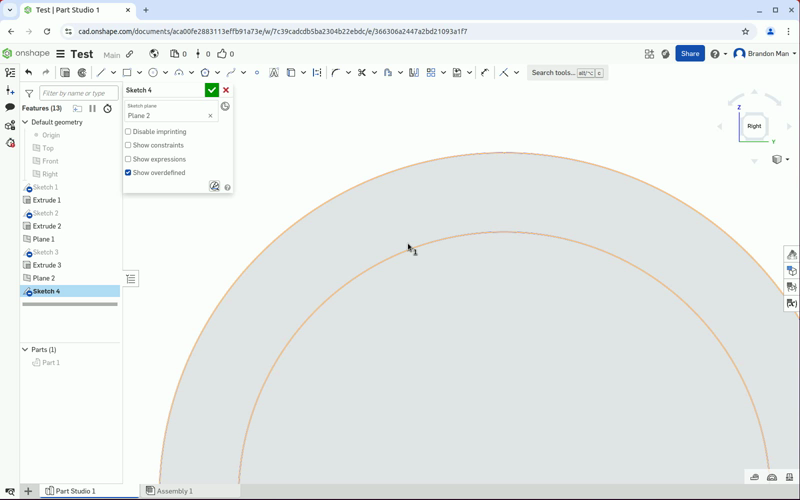
scroll(-6)
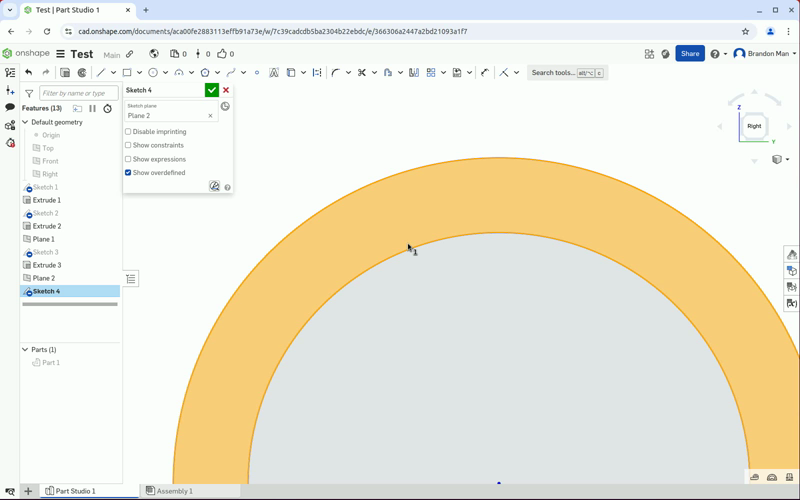
scroll(-6)
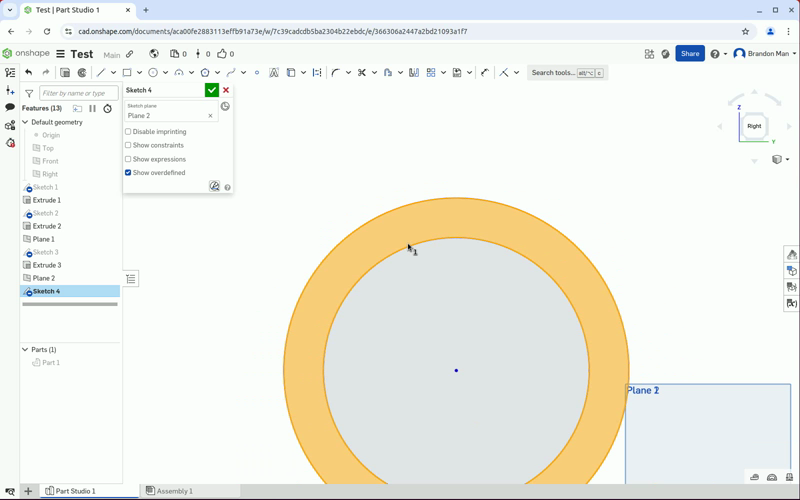
scroll(-6)
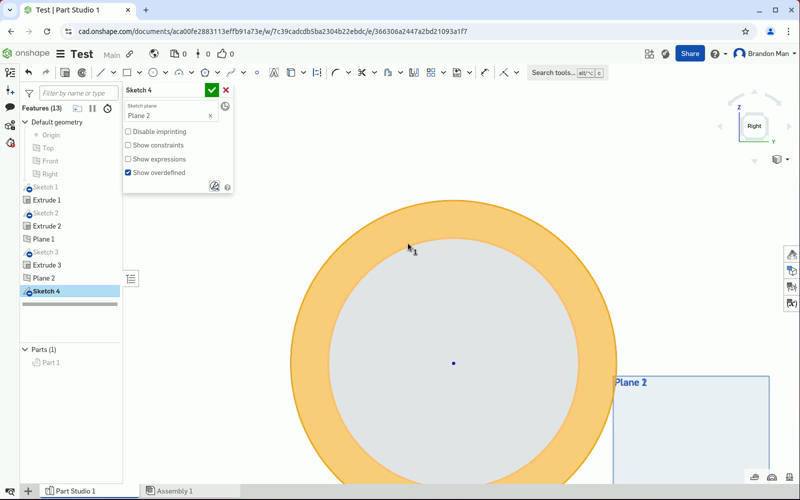
scroll(-6)
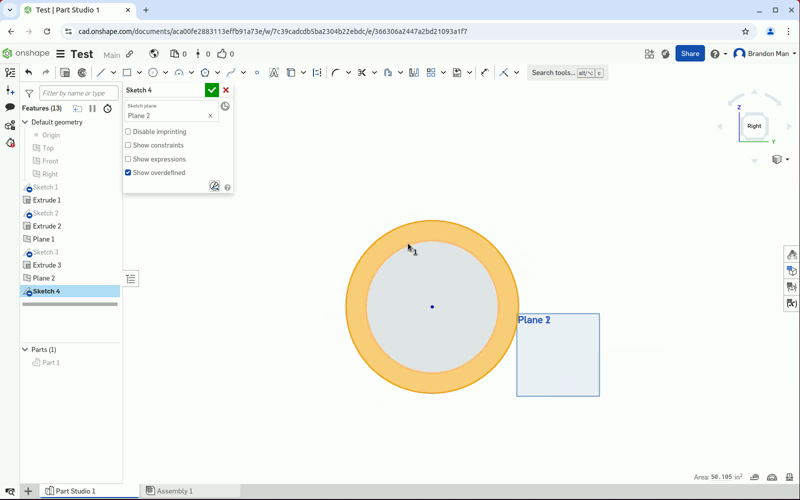
scroll(-6)
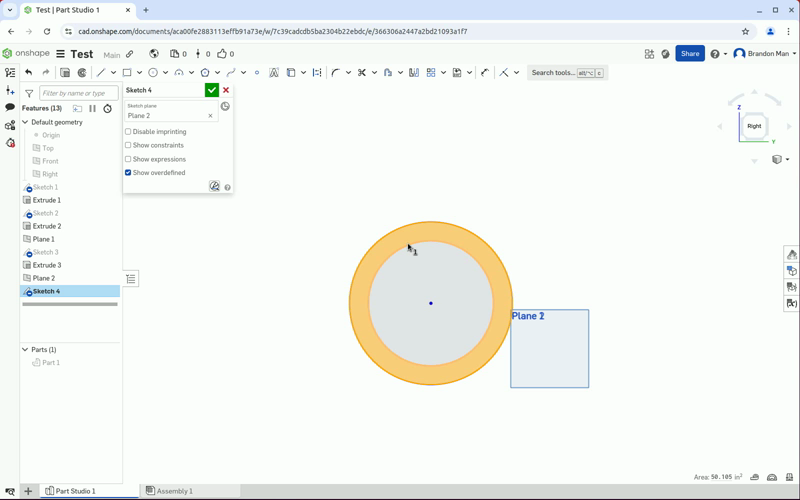
scroll(-6)
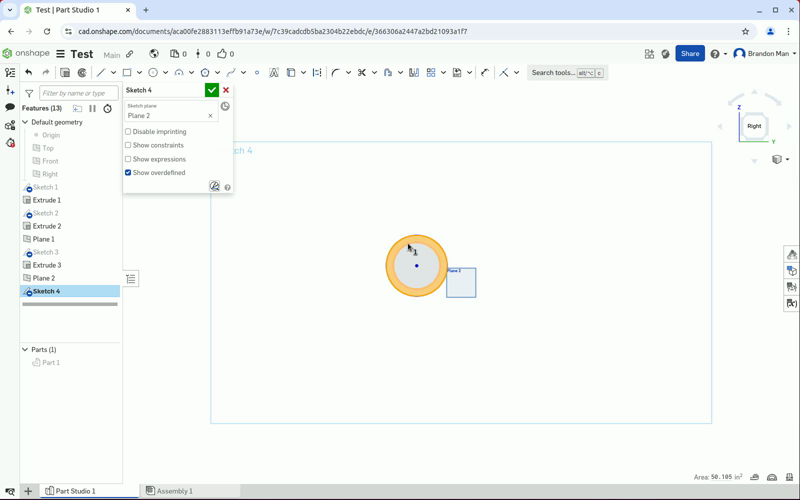
mouse_move(73, 352)
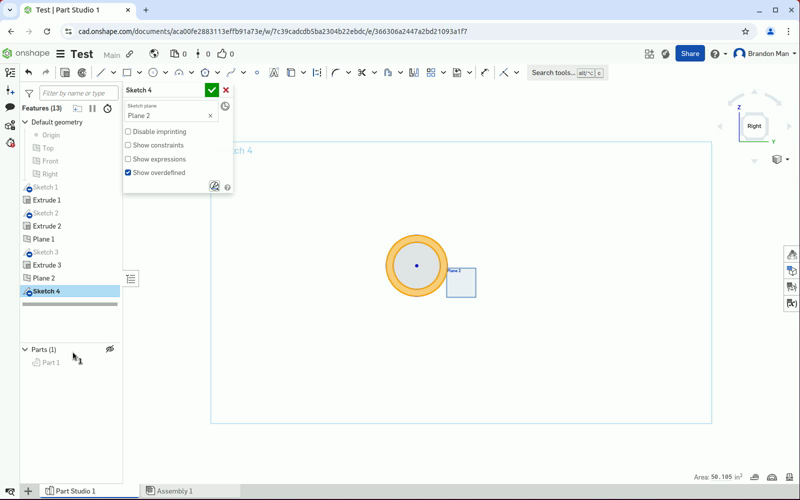
key(shift+y)
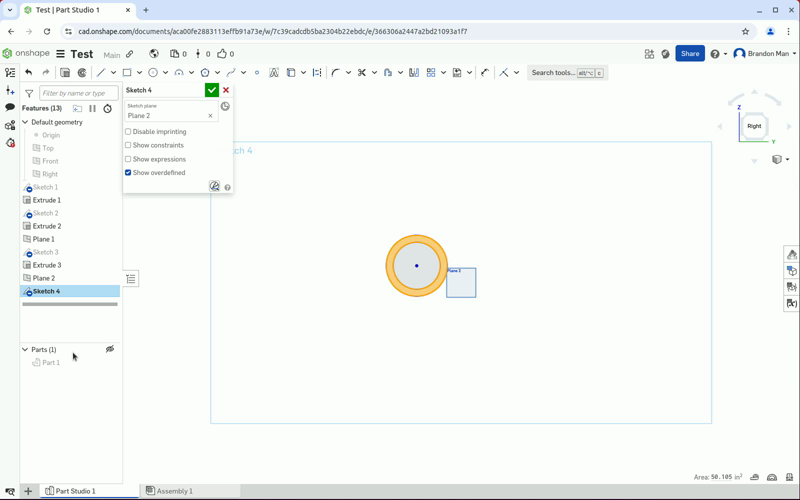
key(shift+e)
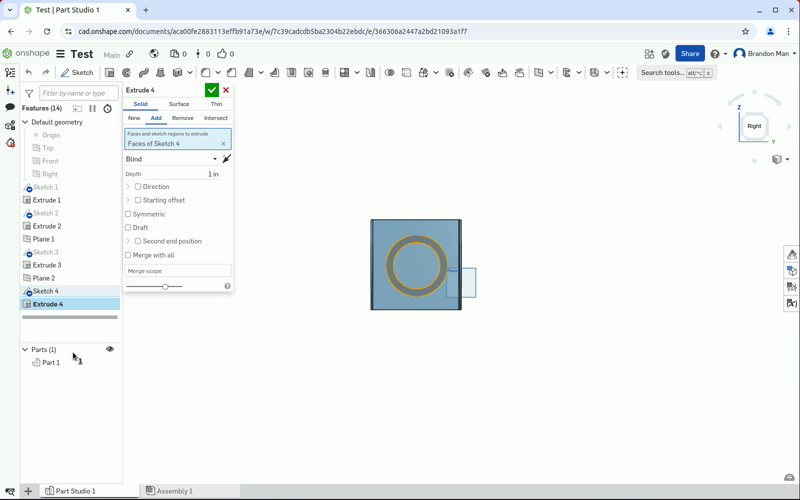
mouse_move(143, 106)
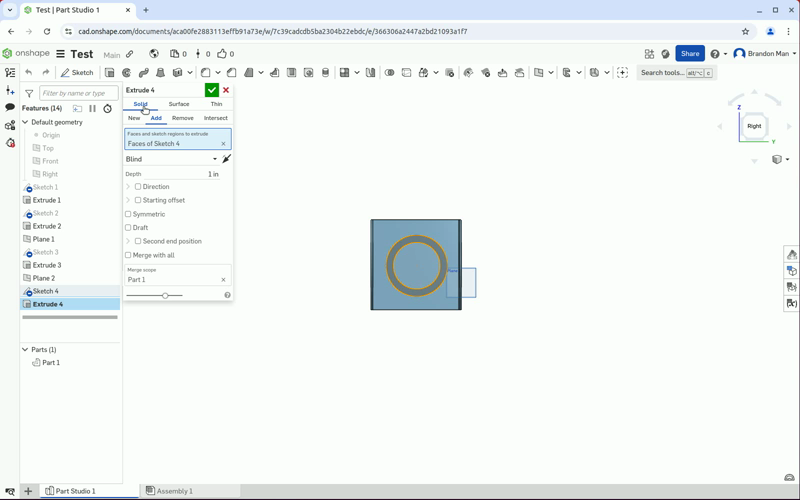
click(143, 106)
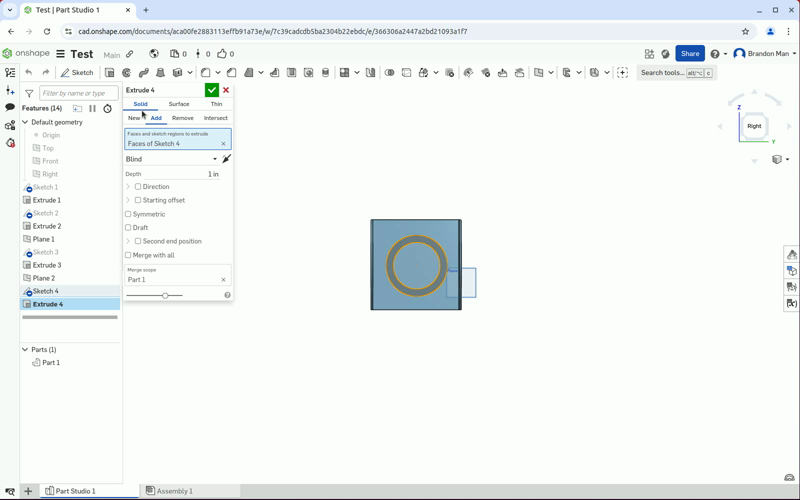
mouse_move(137, 120)
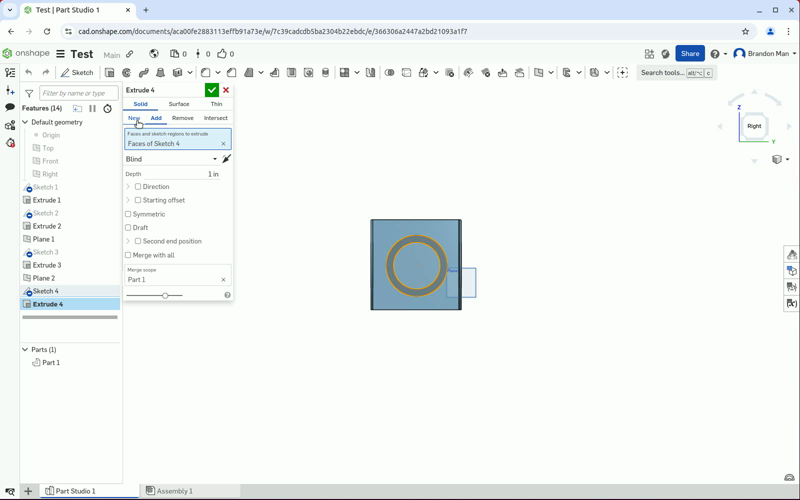
click(137, 120)
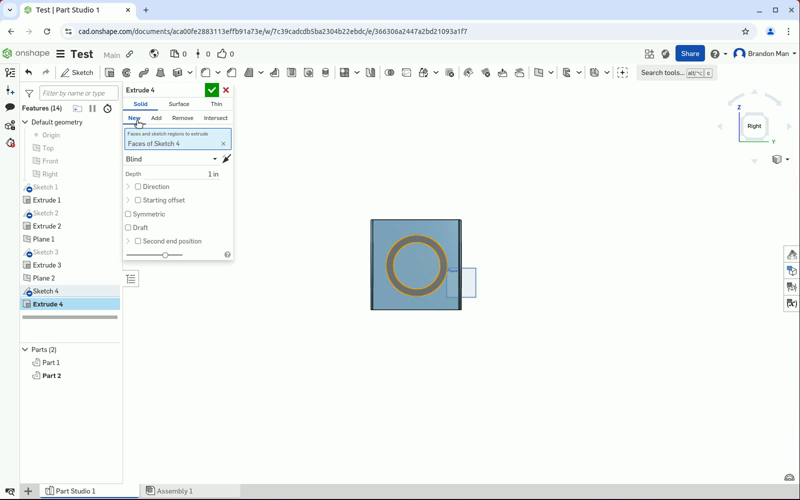
key(tab, 4)
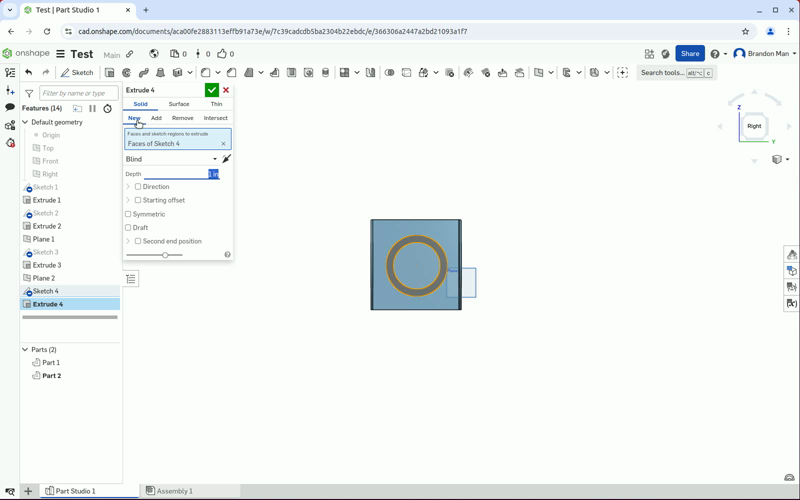
text(13.961)
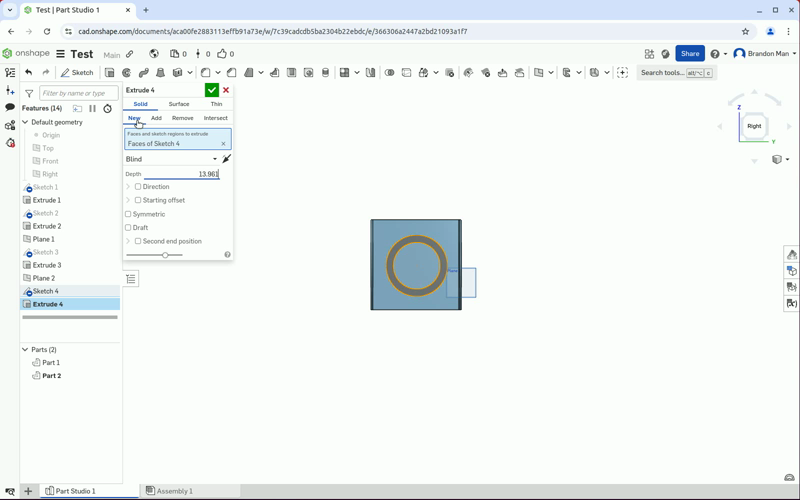
key(enter)
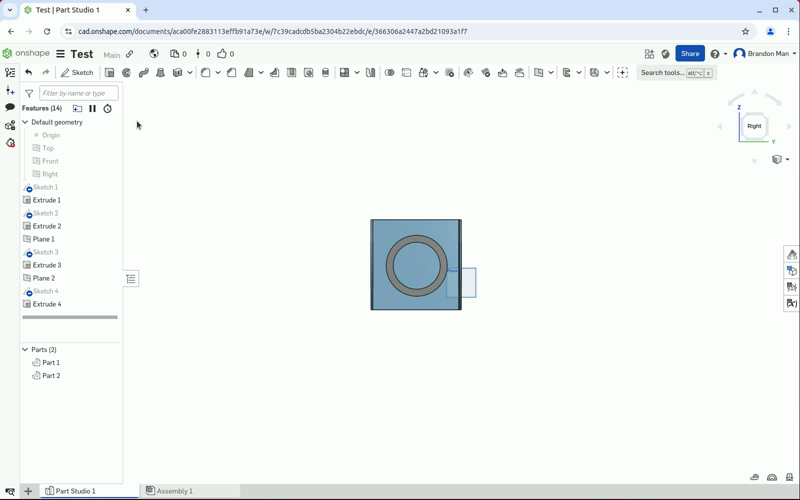
key(shift+h)
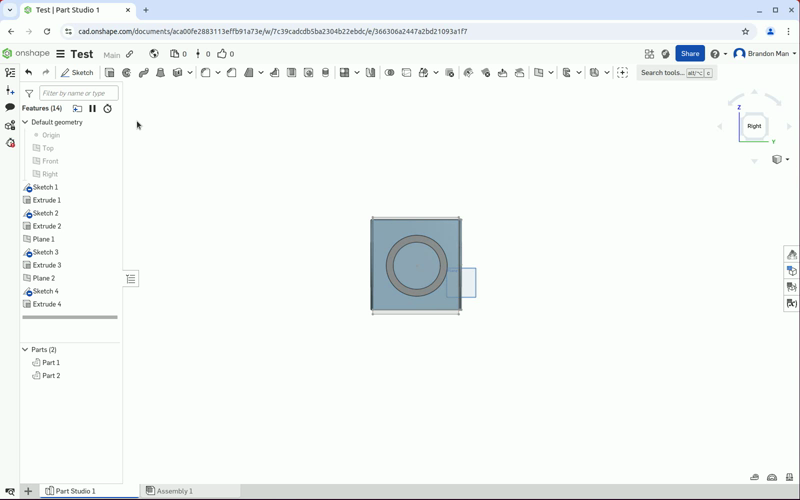
key(shift+h)
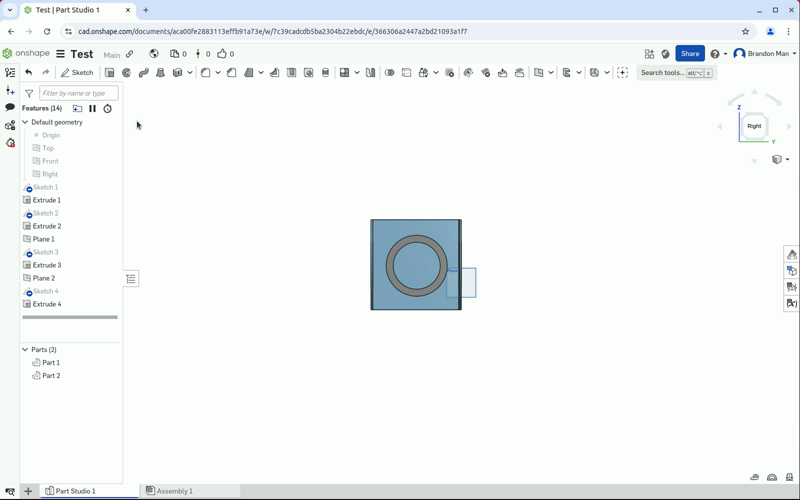
mouse_move(73, 189)
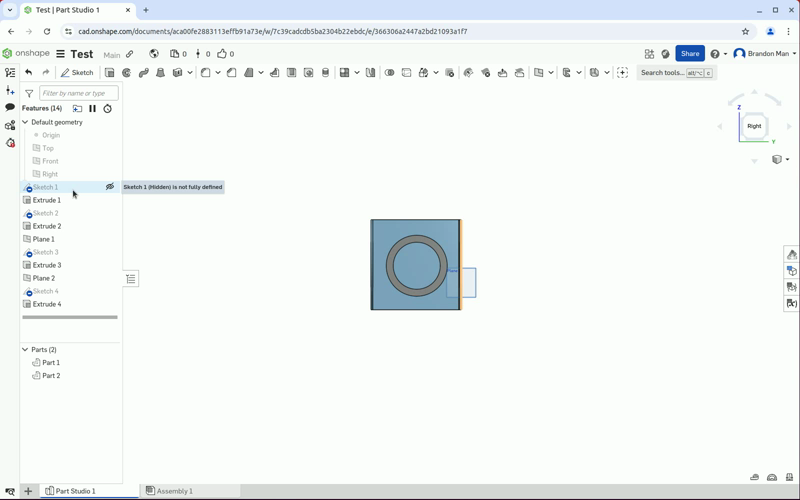
click(73, 189)
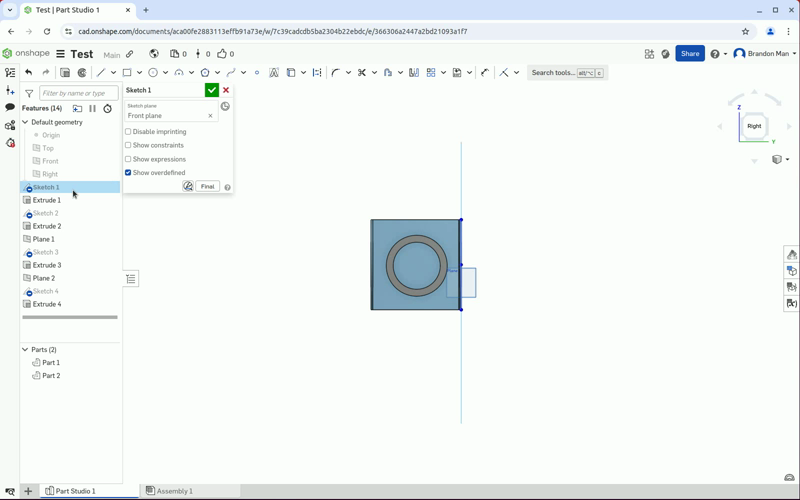
mouse_move(229, 92)
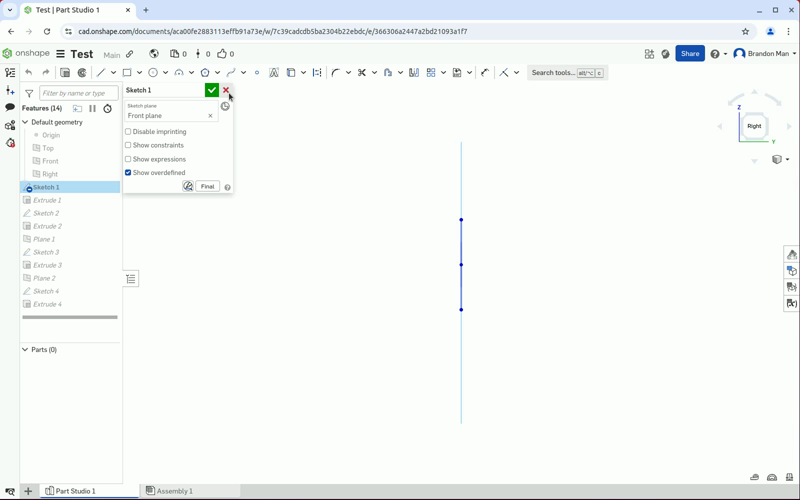
click(229, 92)
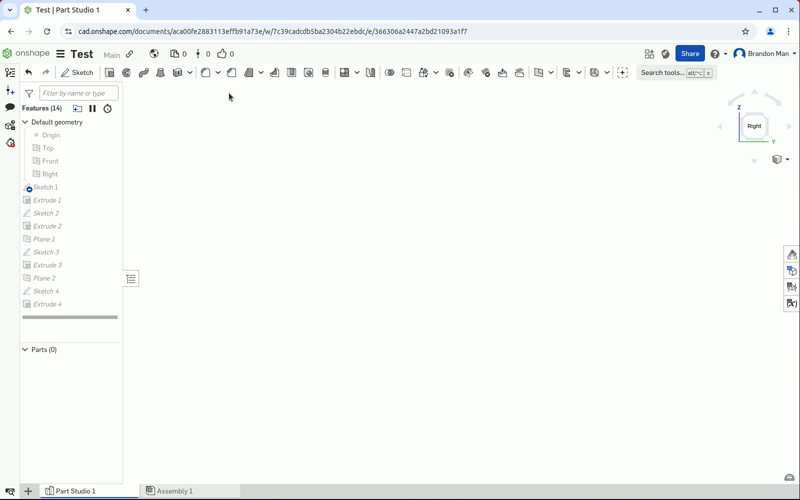
key(shift+s)
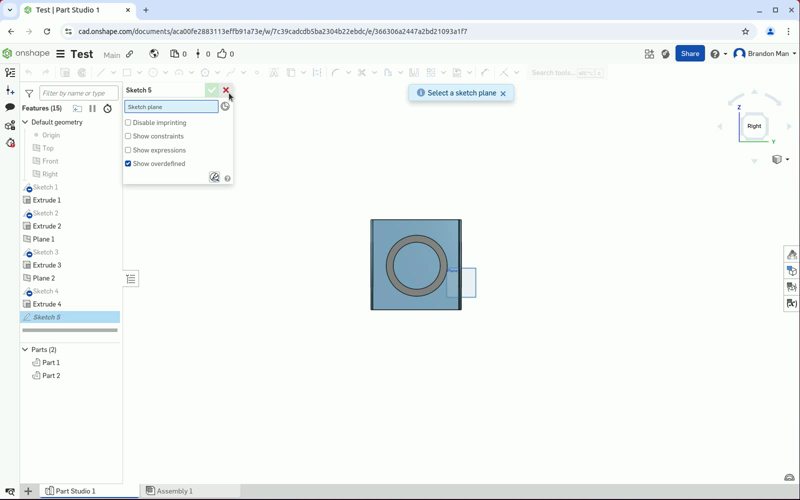
mouse_move(73, 280)
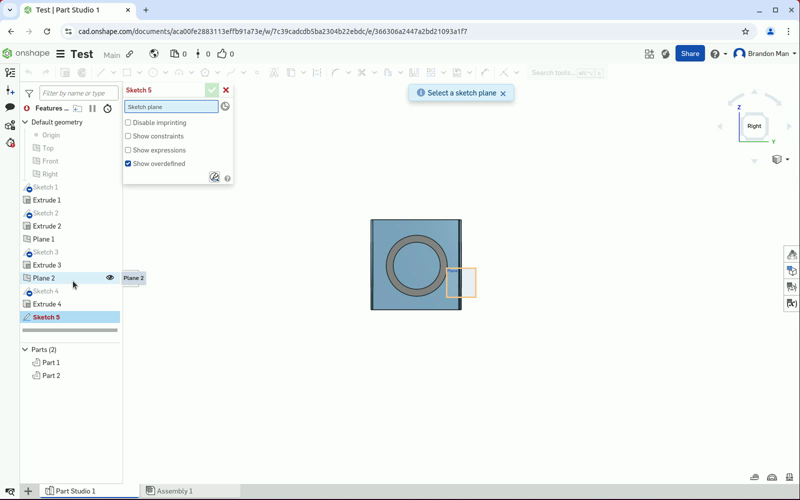
click(73, 280)
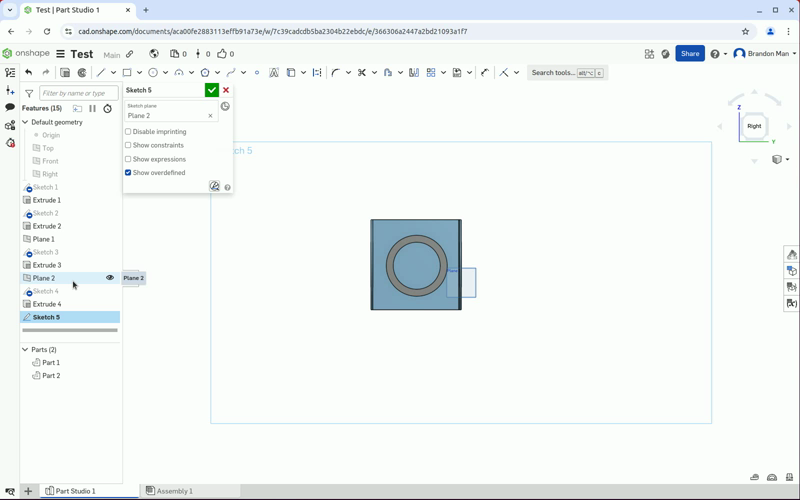
mouse_move(73, 352)
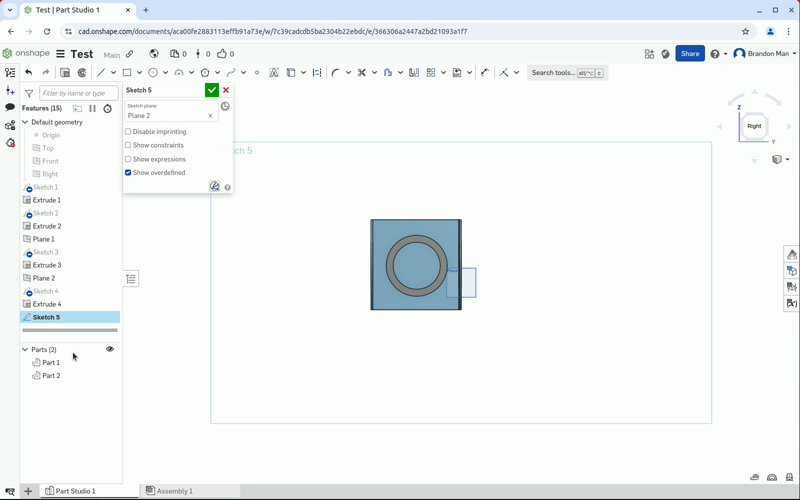
key(y)
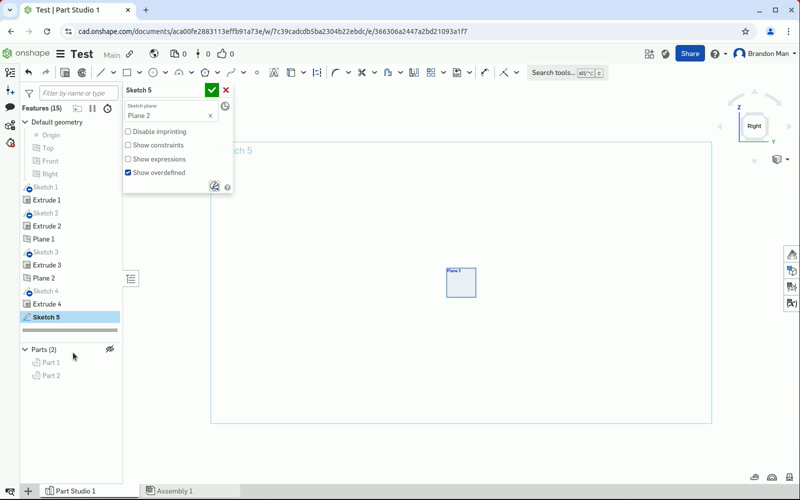
key(l)
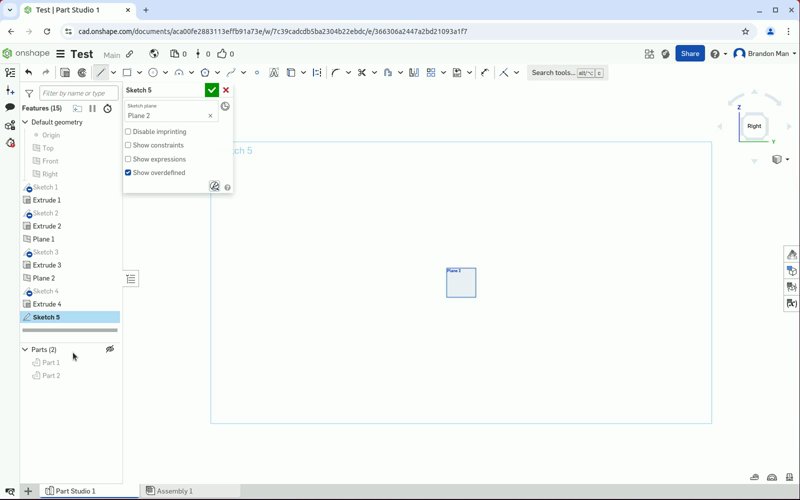
key_down(shift)
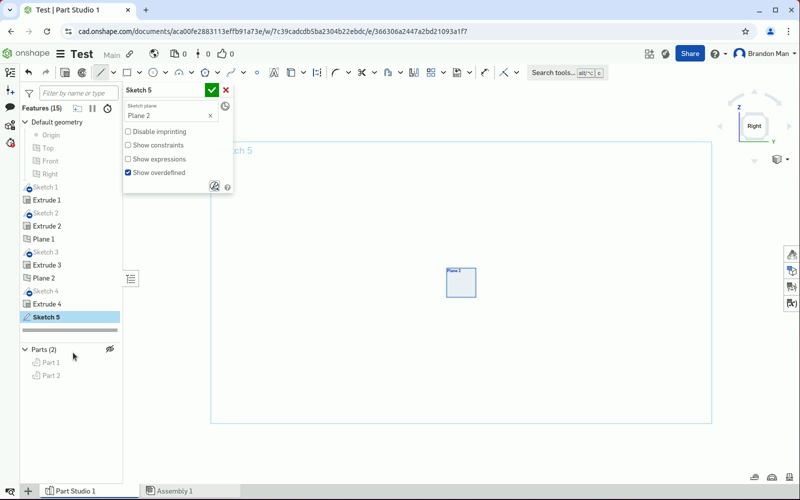
mouse_move(370, 231)
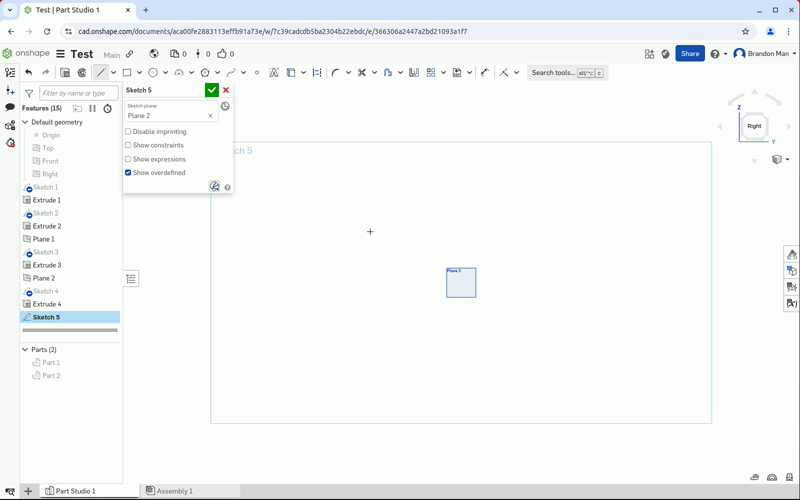
click(370, 231)
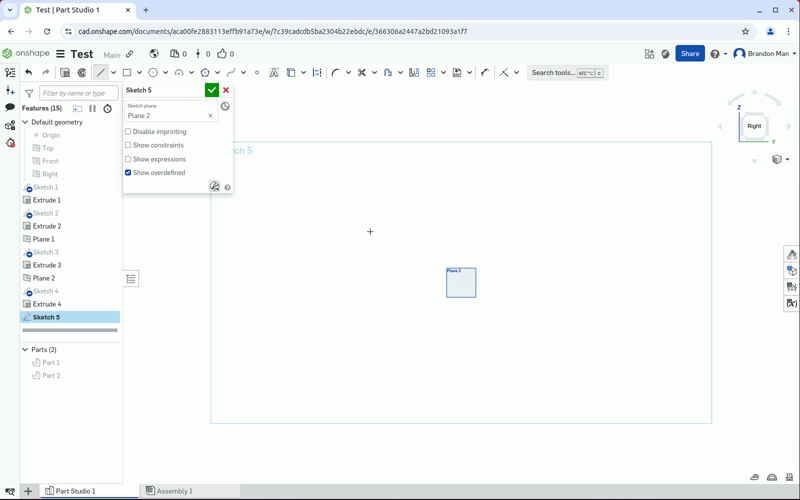
key_up(shift)
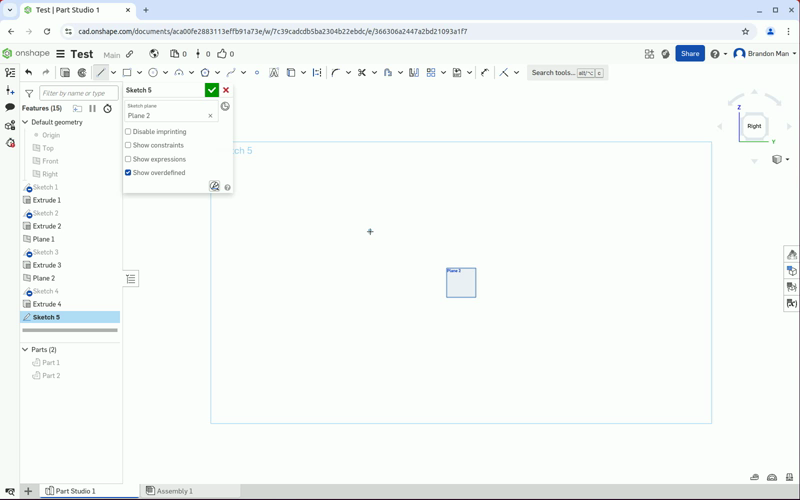
key_down(shift)
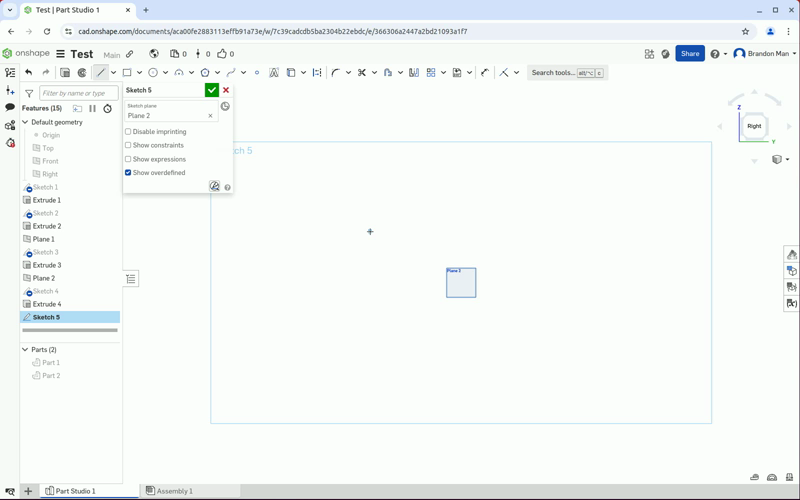
mouse_move(461, 231)
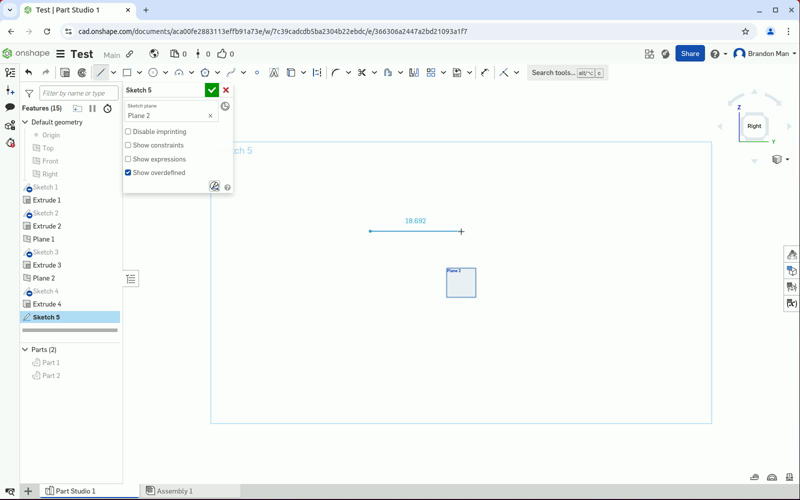
click(461, 231)
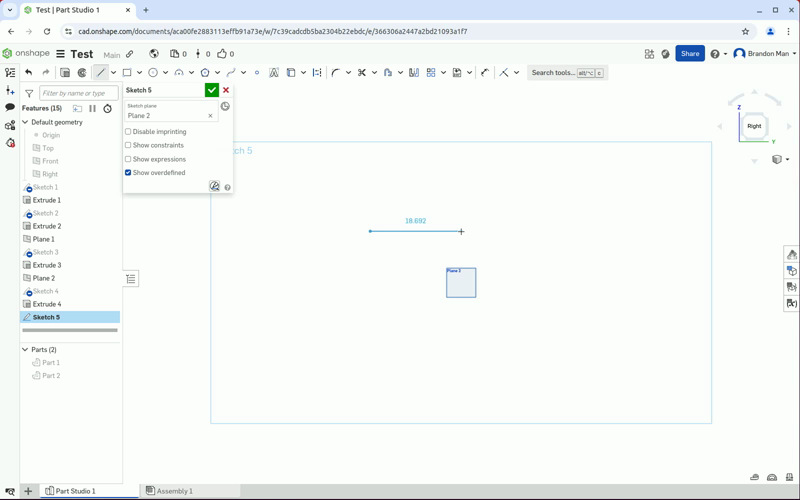
key_up(shift)
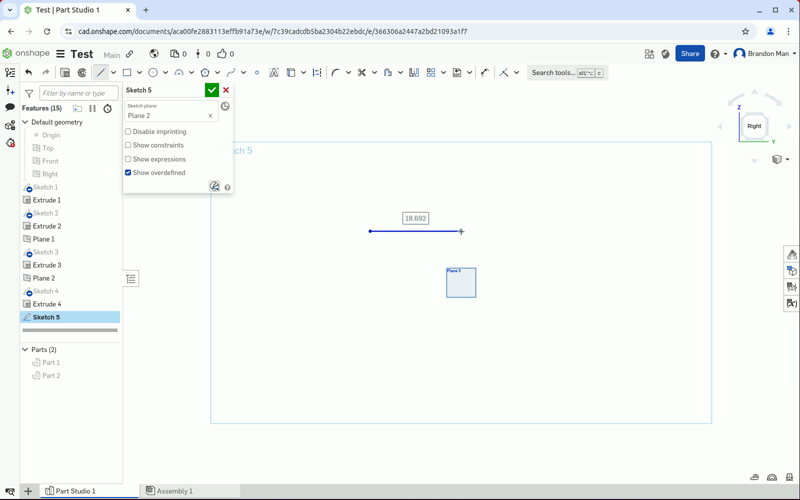
key_down(shift)
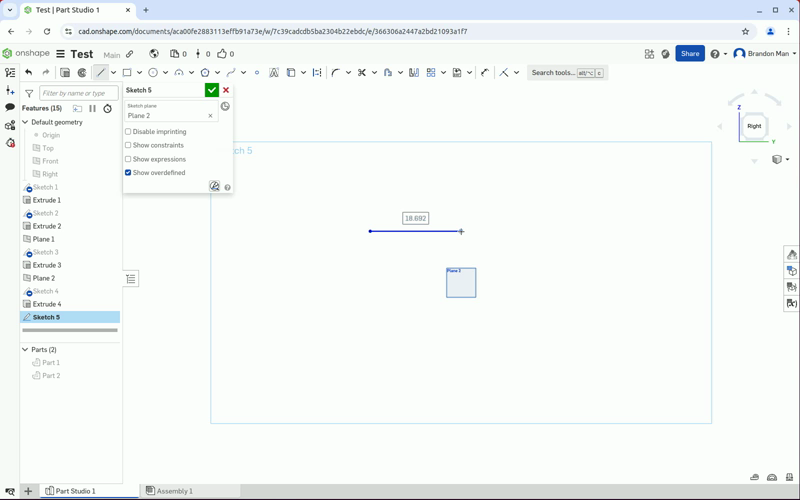
mouse_move(491, 231)
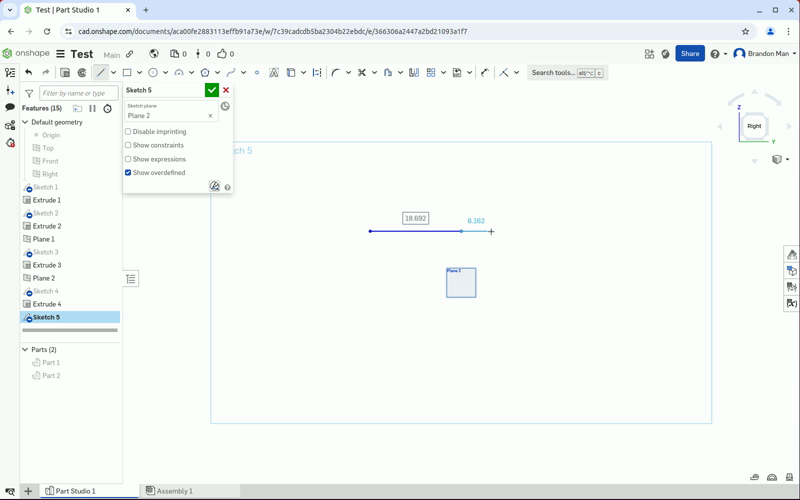
mouse_move(461, 219)
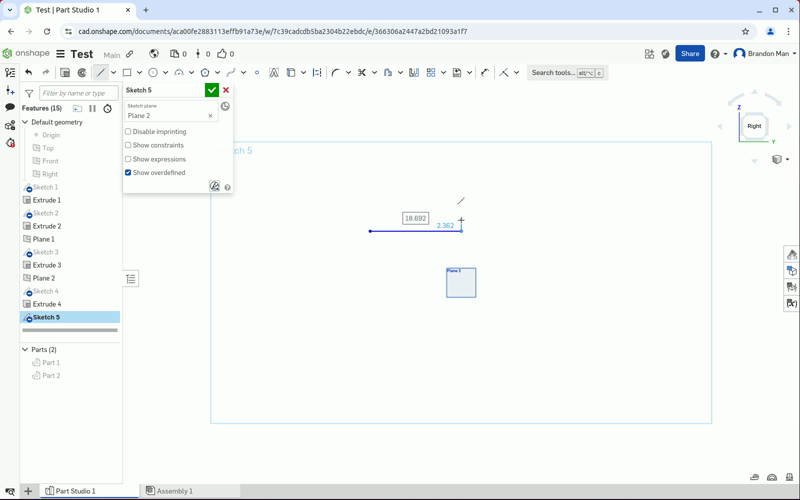
click(461, 219)
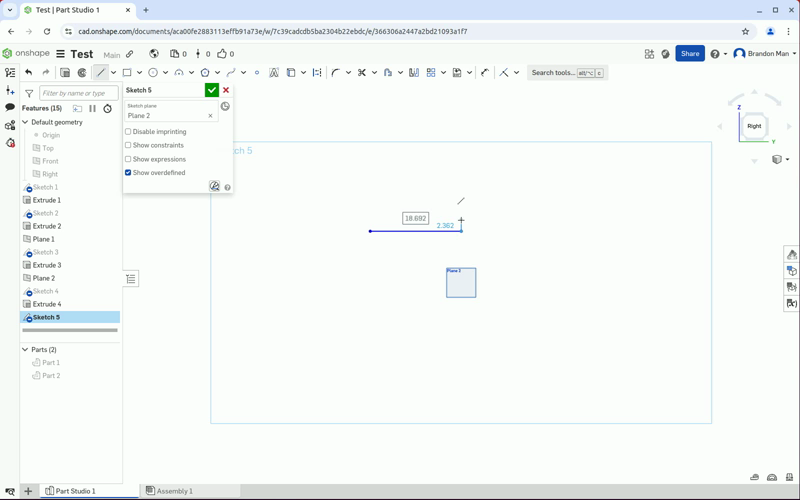
key_up(shift)
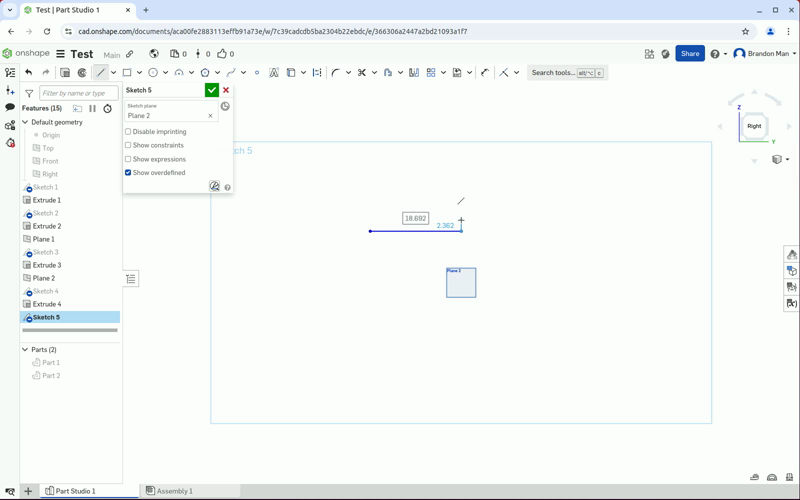
key_down(shift)
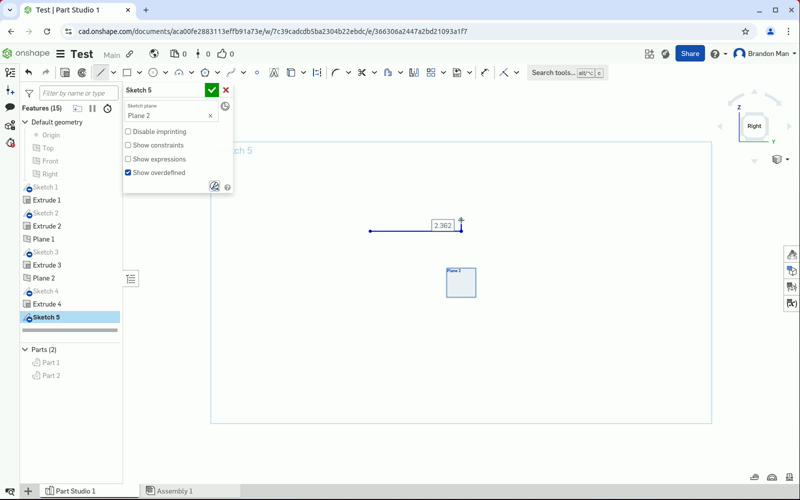
mouse_move(370, 219)
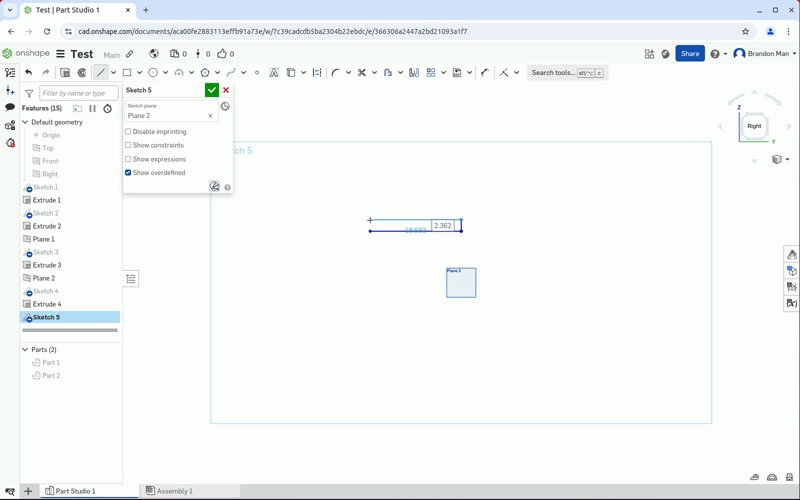
click(370, 219)
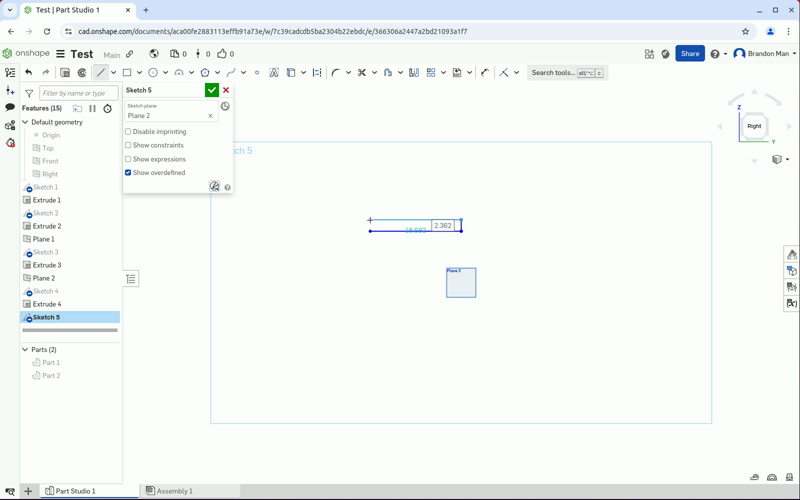
key_up(shift)
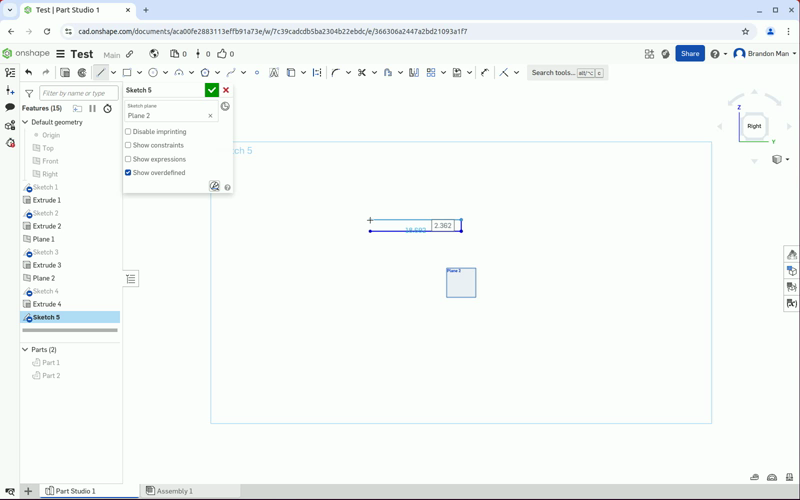
mouse_move(400, 219)
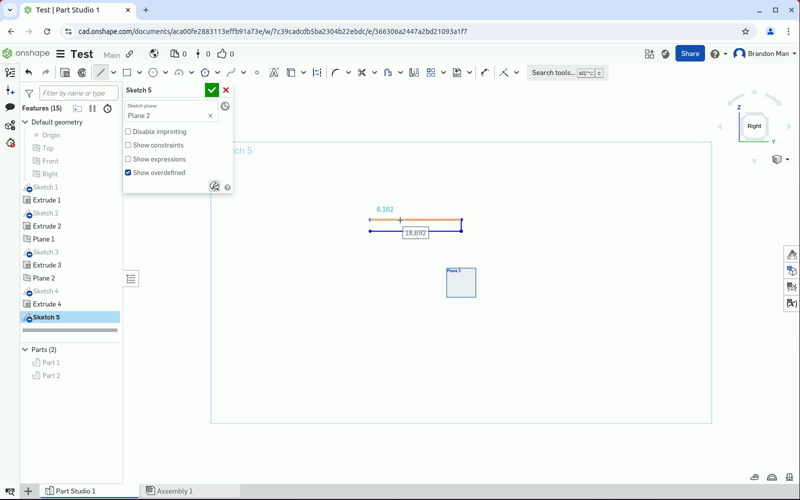
key_down(shift)
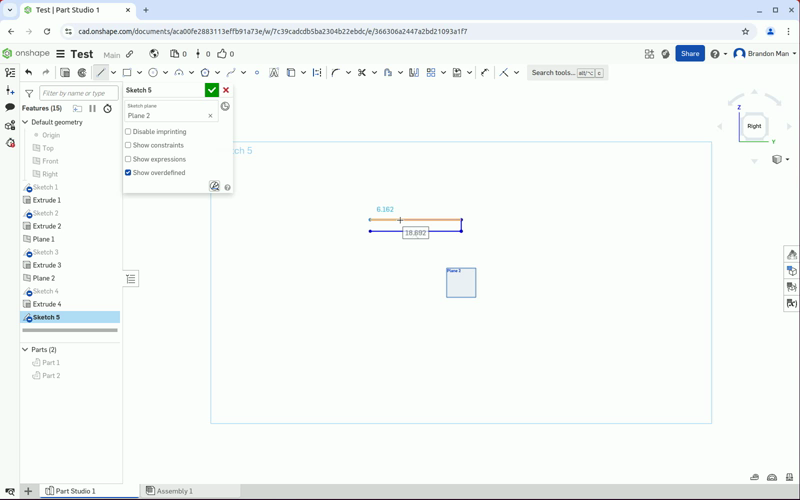
mouse_move(370, 231)
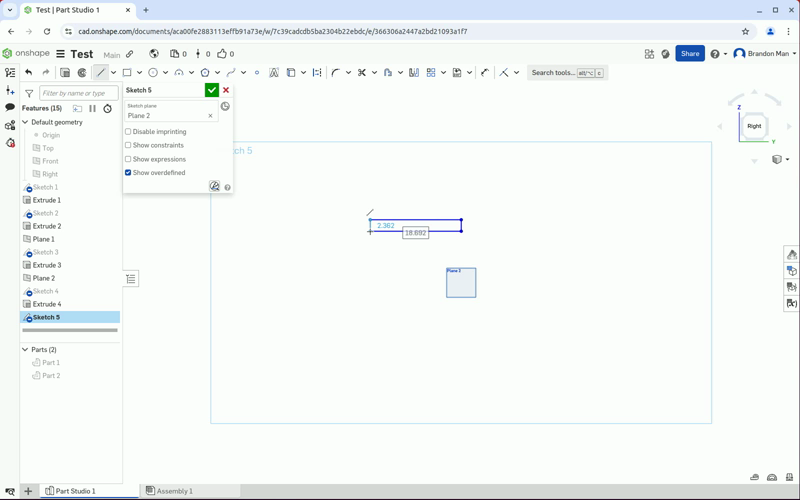
key_up(shift)
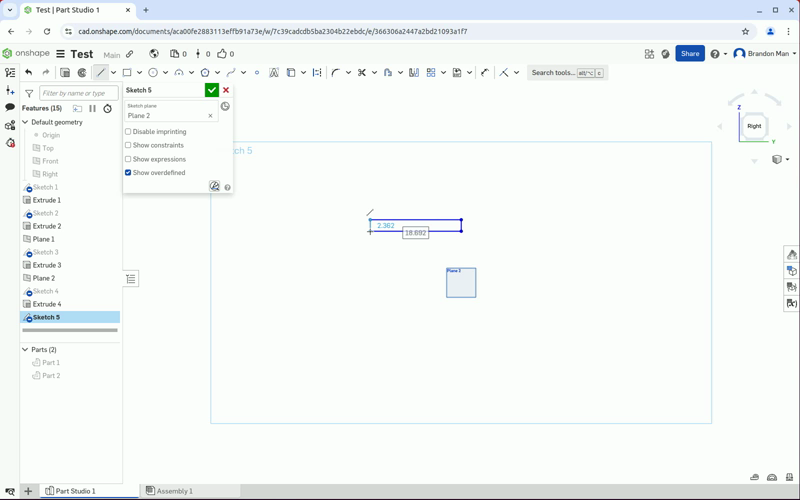
click(370, 231)
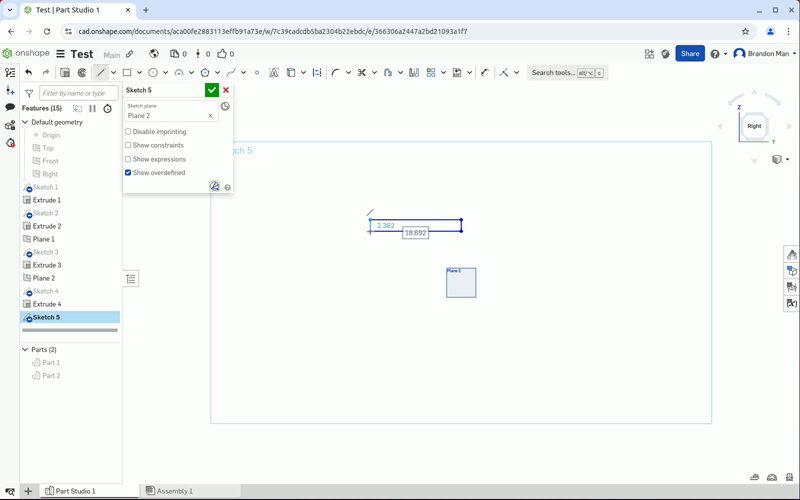
key(esc)
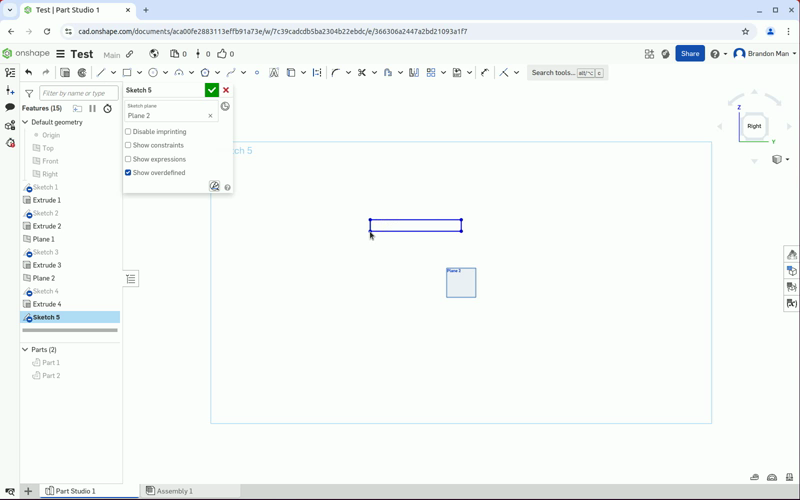
mouse_move(456, 226)
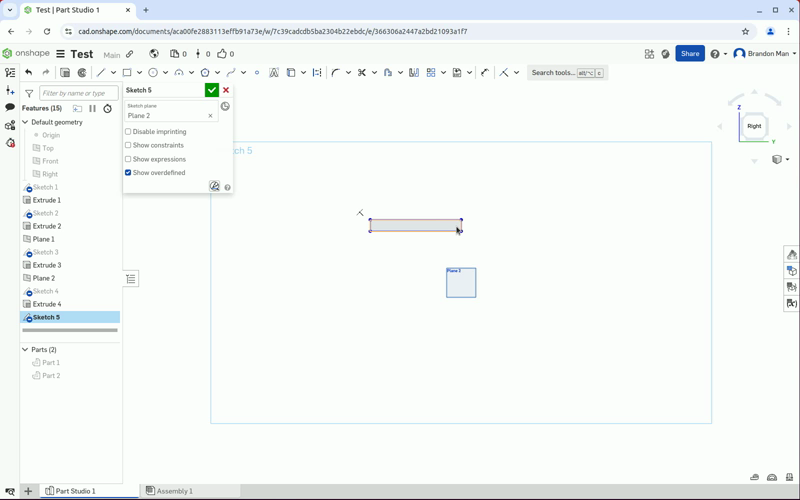
scroll(6)
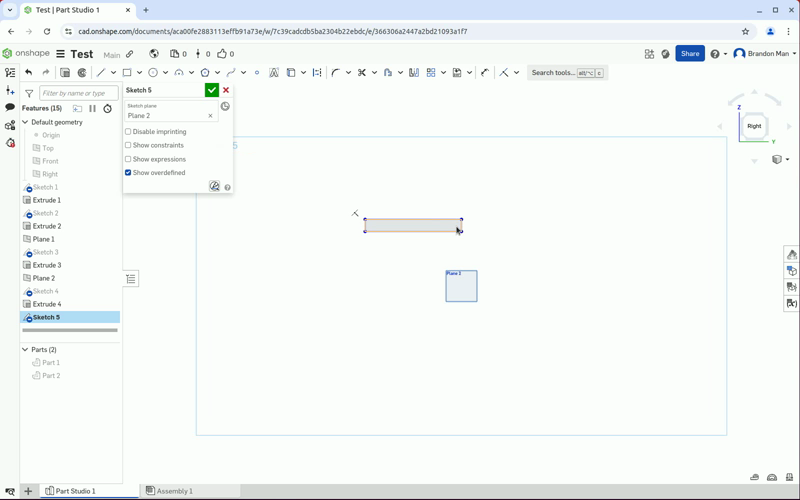
scroll(6)
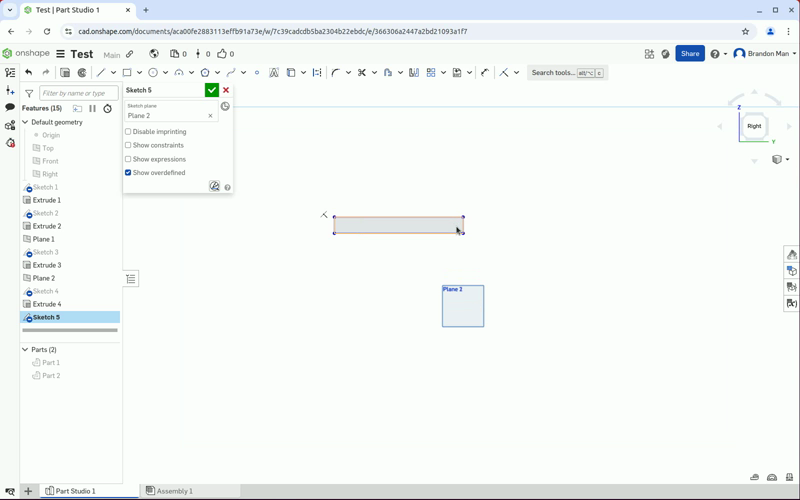
scroll(6)
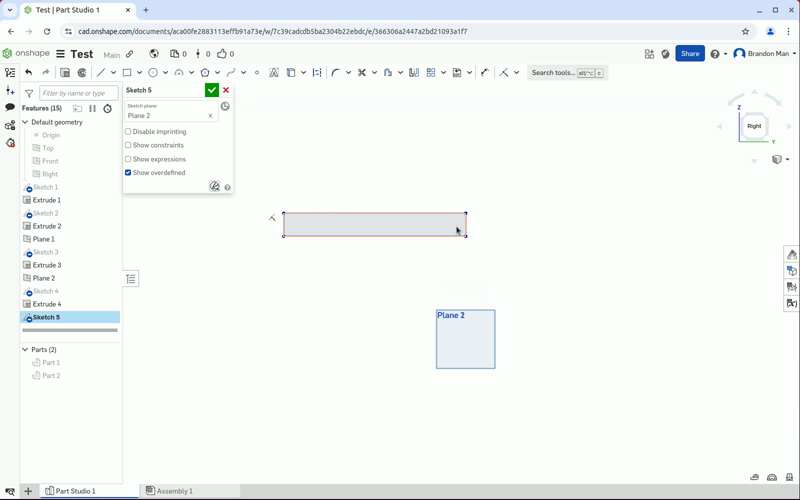
scroll(6)
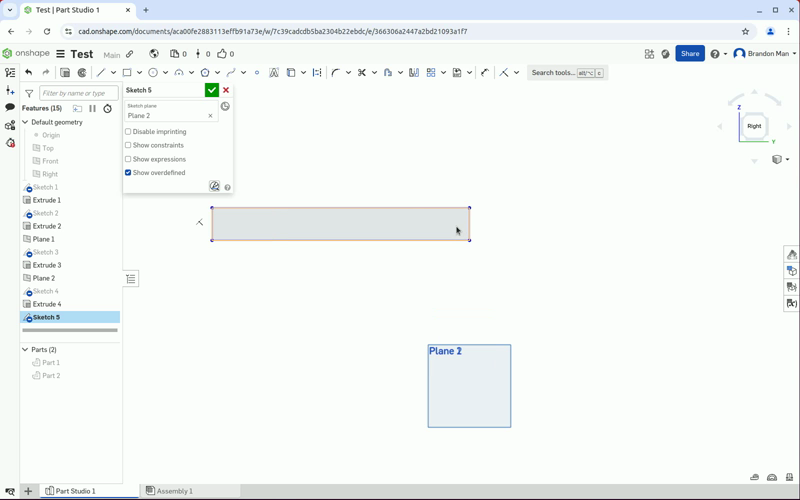
scroll(6)
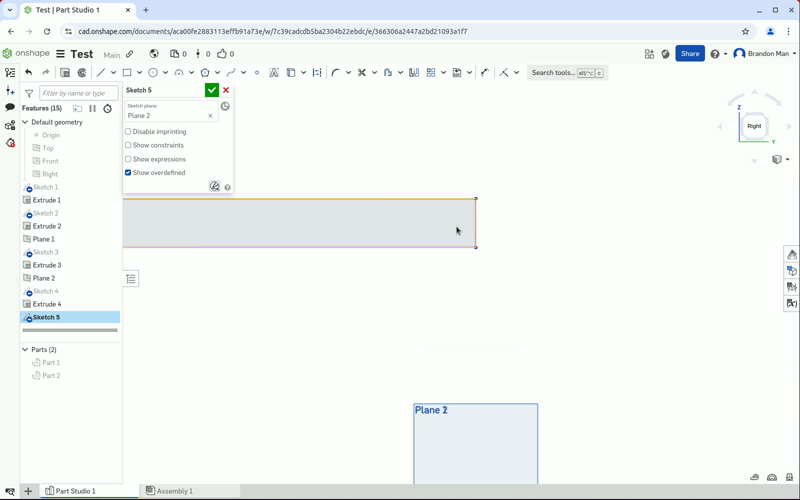
scroll(6)
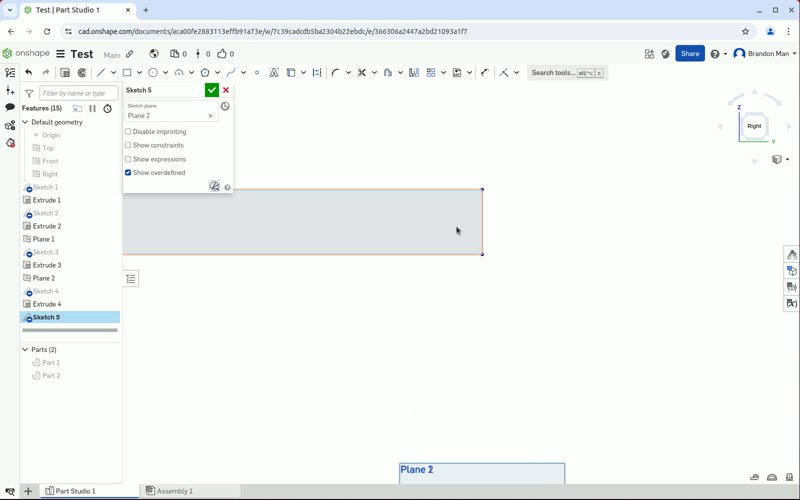
scroll(6)
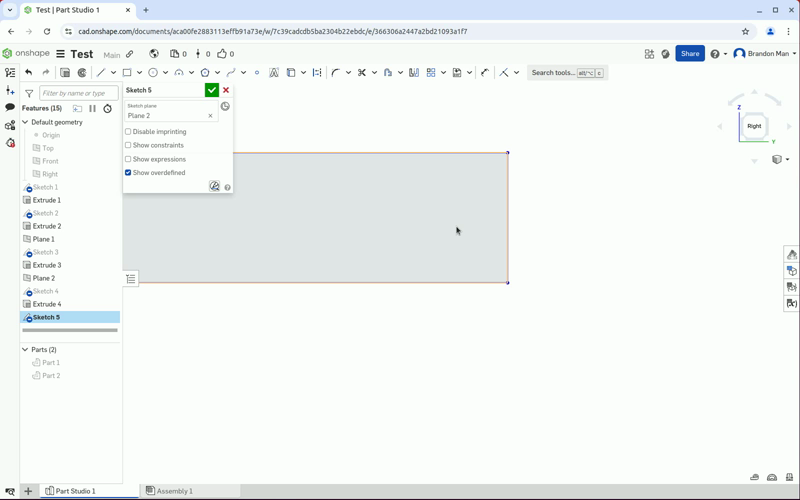
click(456, 226)
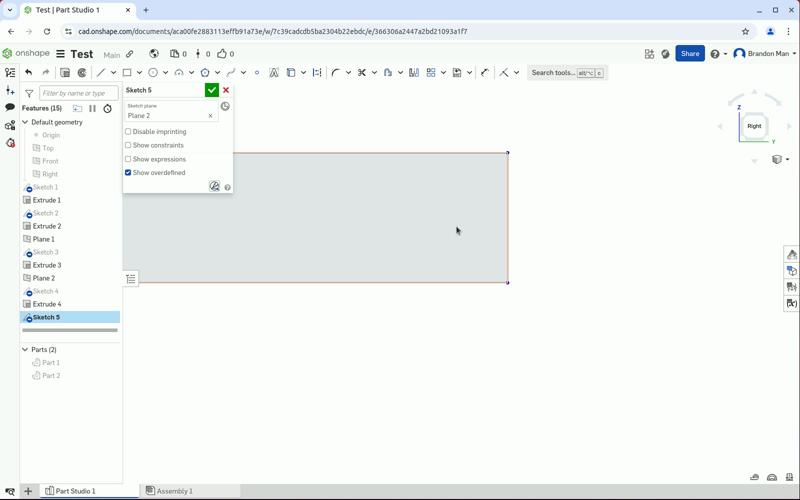
scroll(-6)
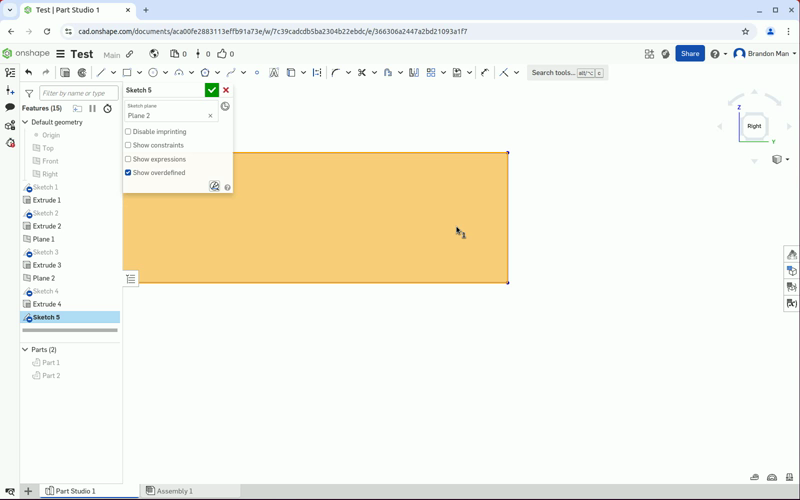
scroll(-6)
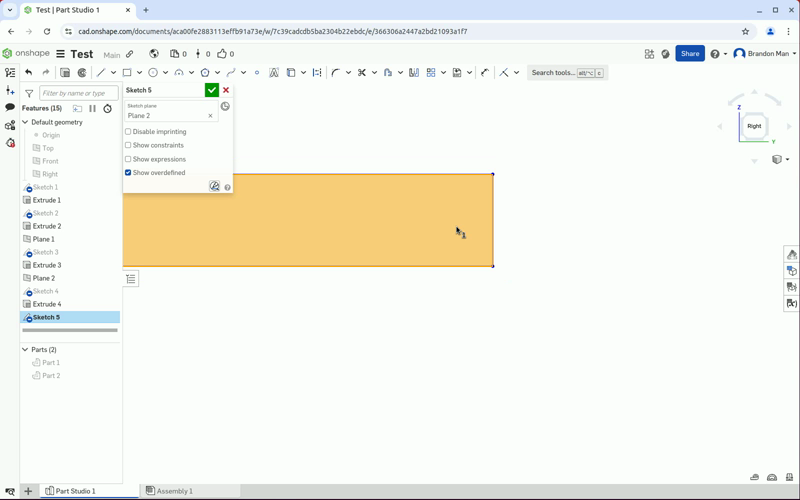
scroll(-6)
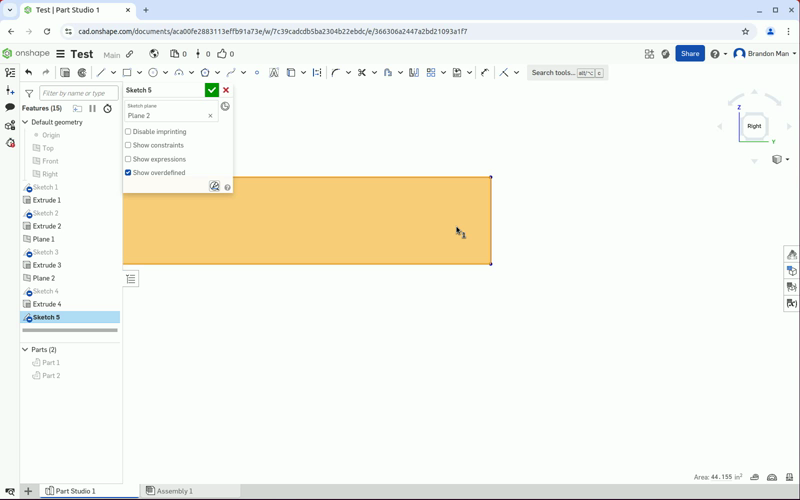
scroll(-6)
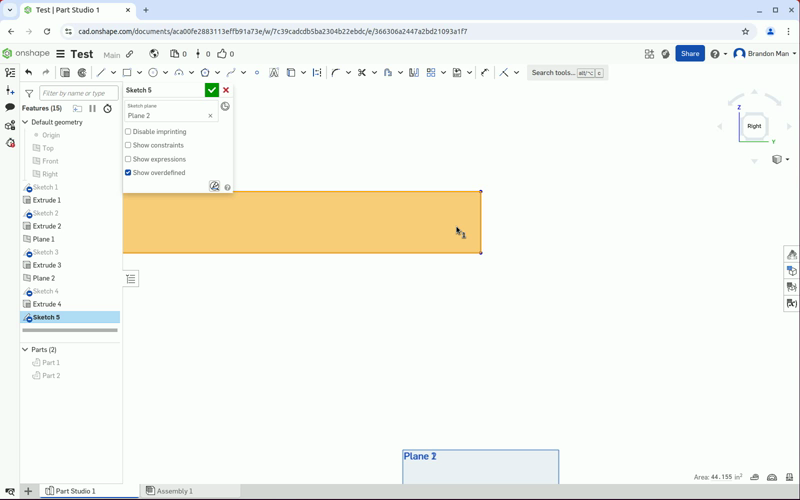
scroll(-6)
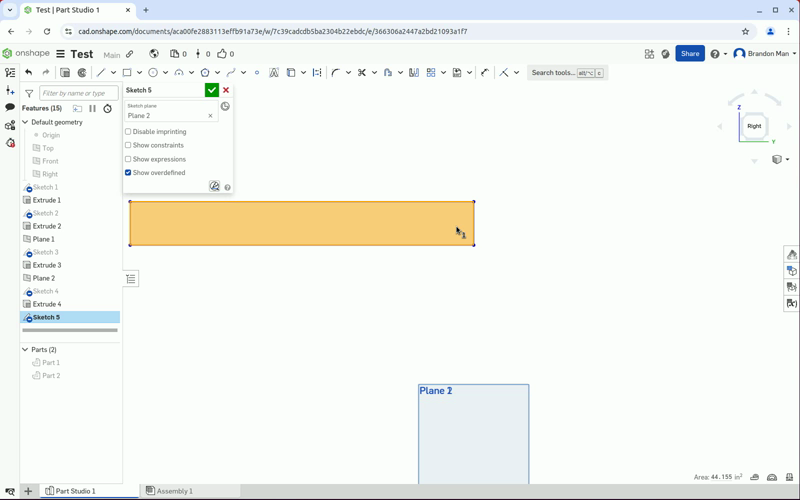
scroll(-6)
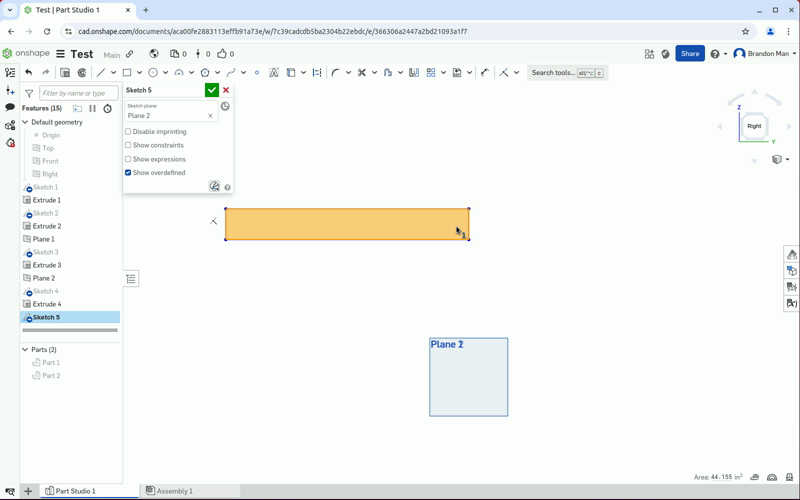
scroll(-6)
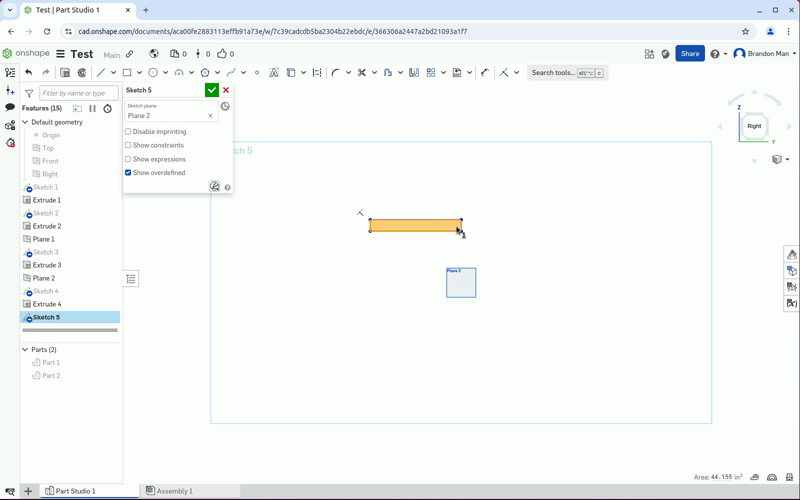
mouse_move(73, 352)
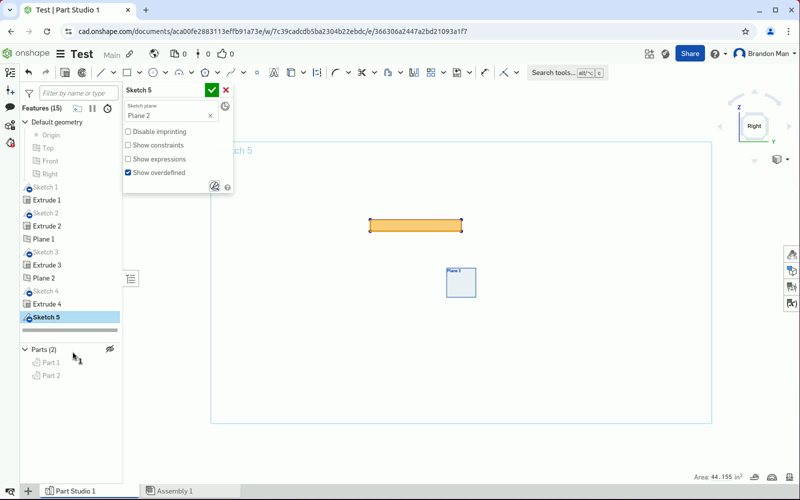
key(shift+y)
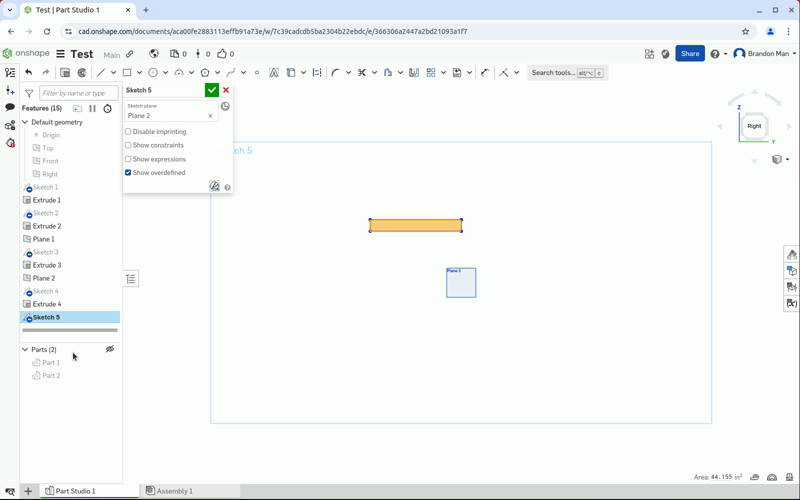
key(shift+e)
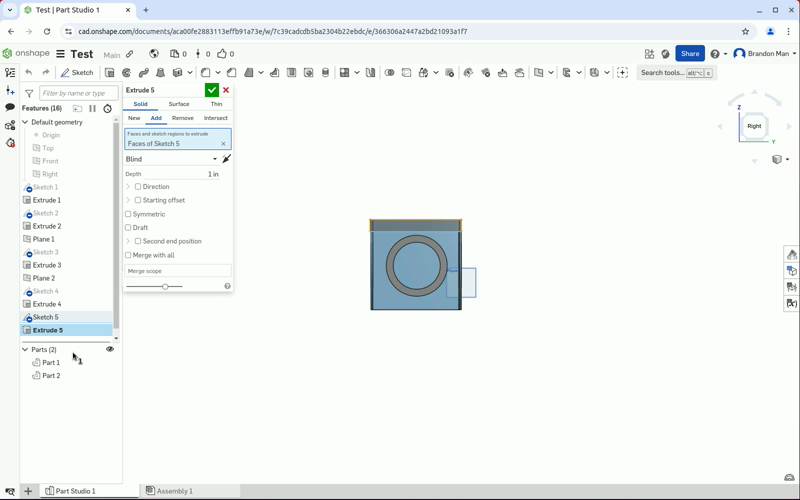
mouse_move(143, 106)
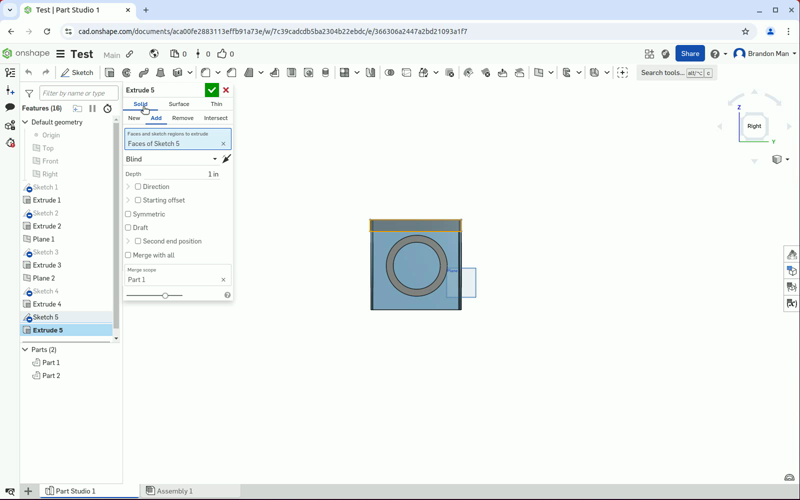
click(143, 106)
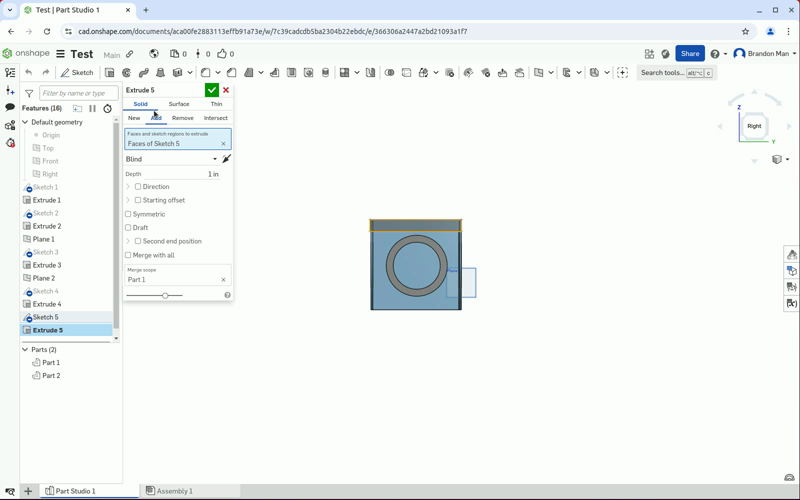
mouse_move(186, 120)
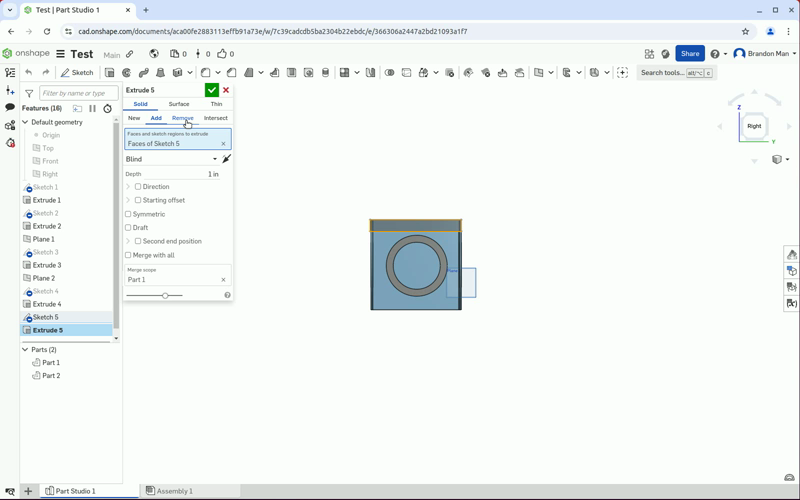
click(186, 120)
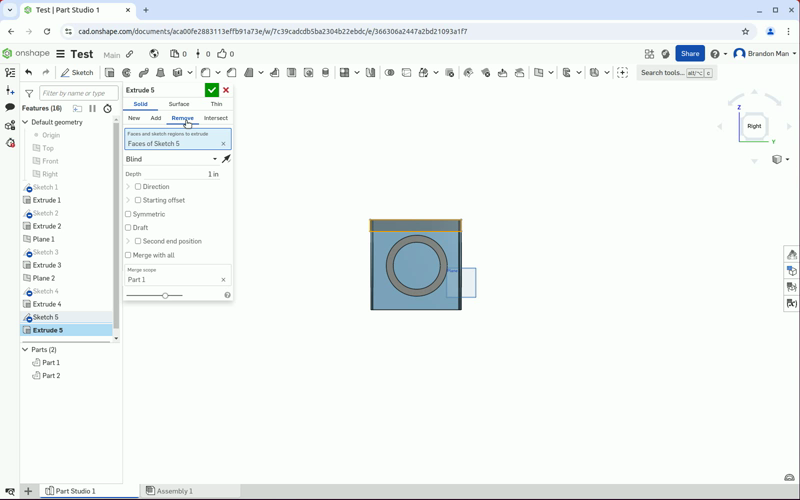
key(tab, 4)
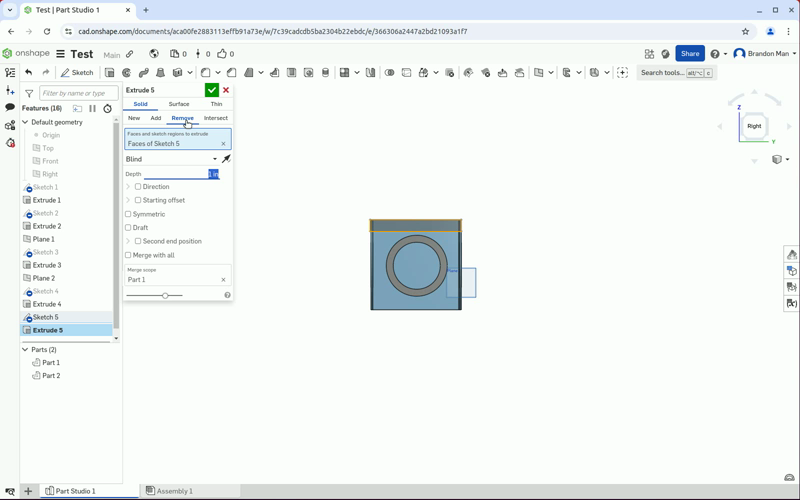
text(30.811)
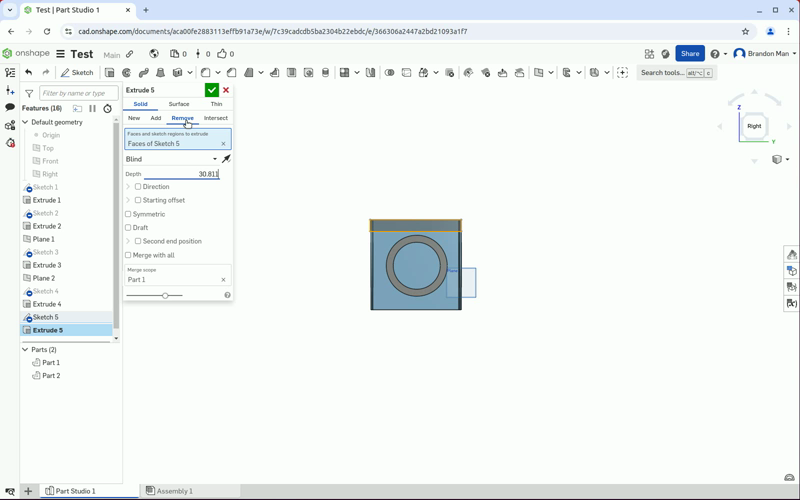
key(tab, 6)
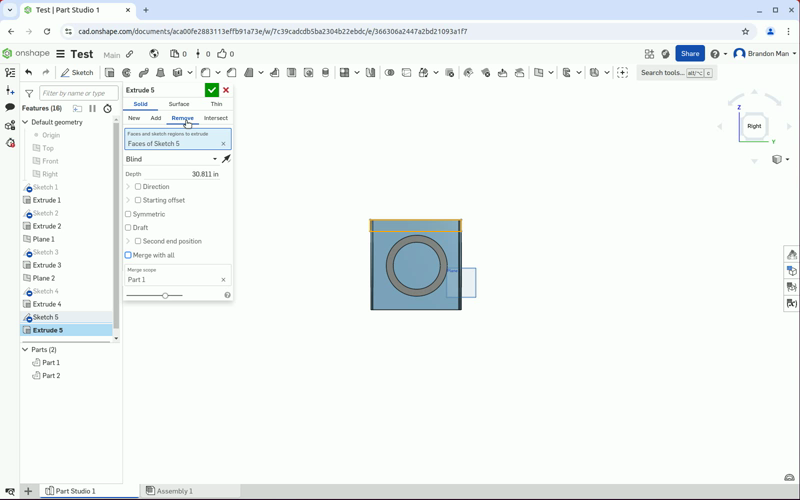
key(space)
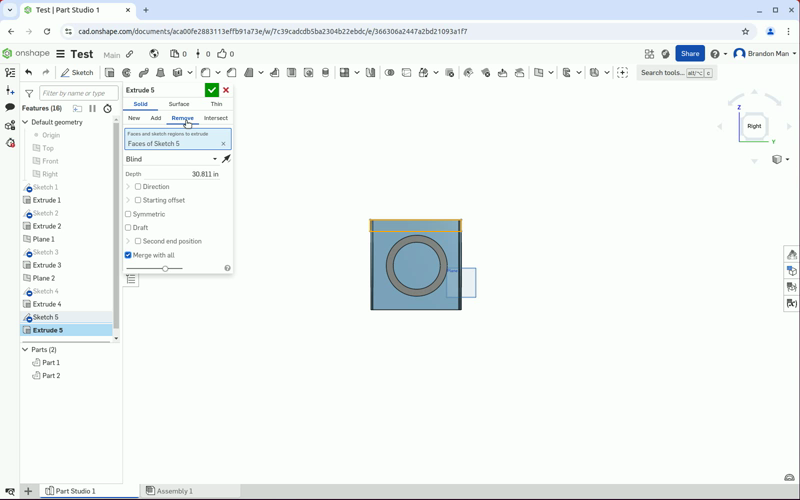
key(enter)
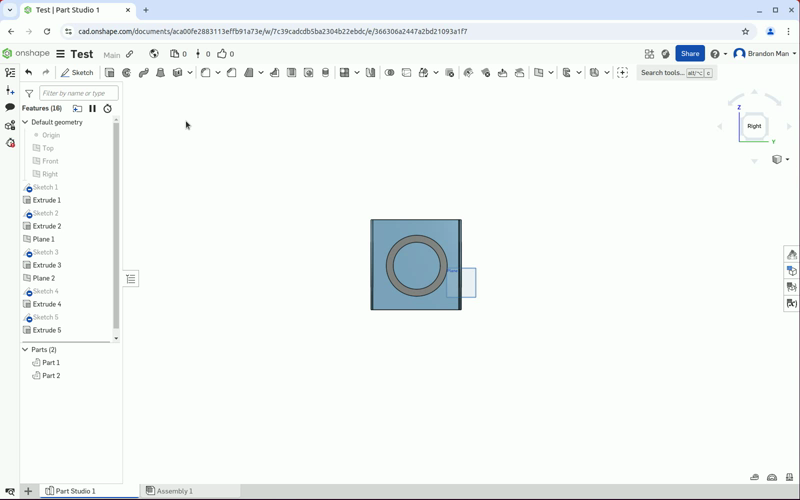
key(shift+h)
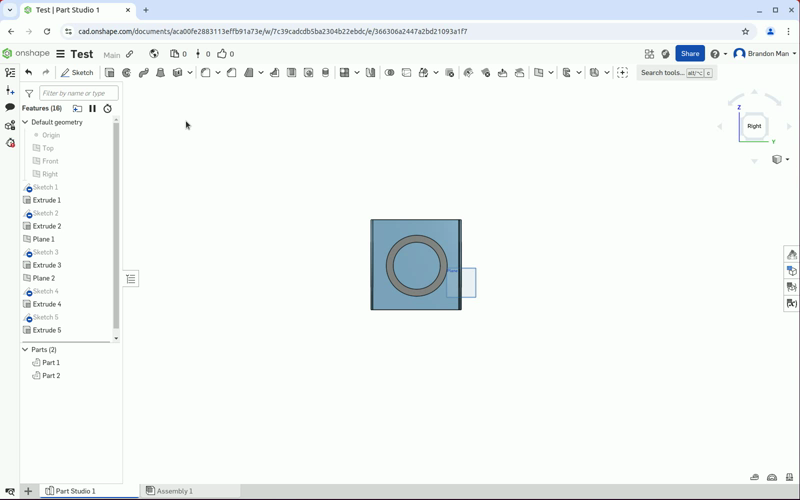
key(shift+h)
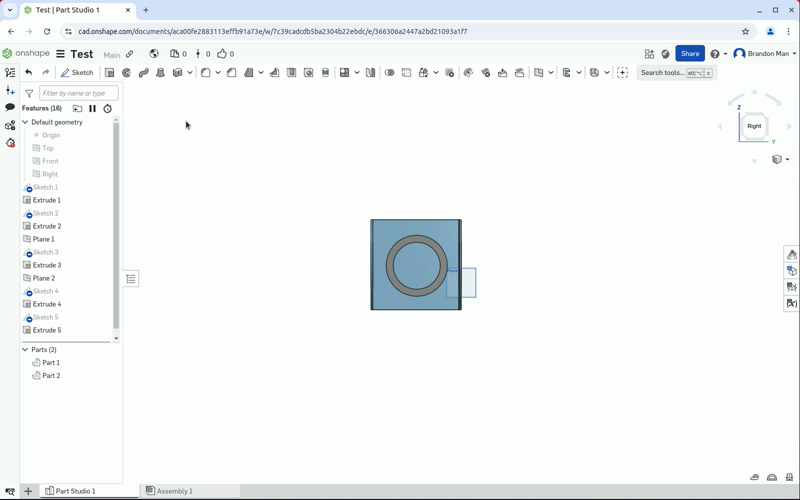
mouse_move(69, 189)
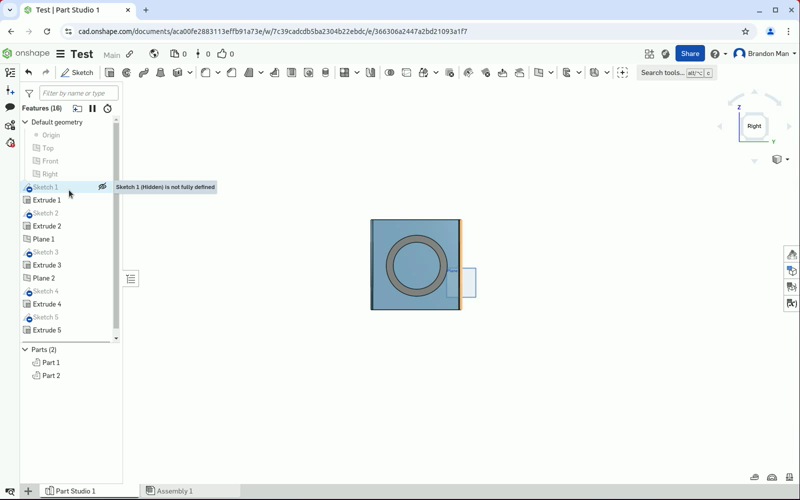
click(69, 189)
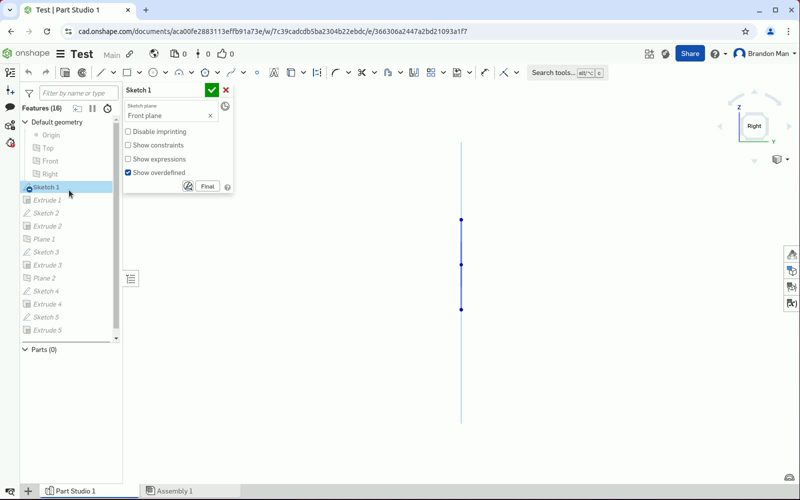
mouse_move(229, 92)
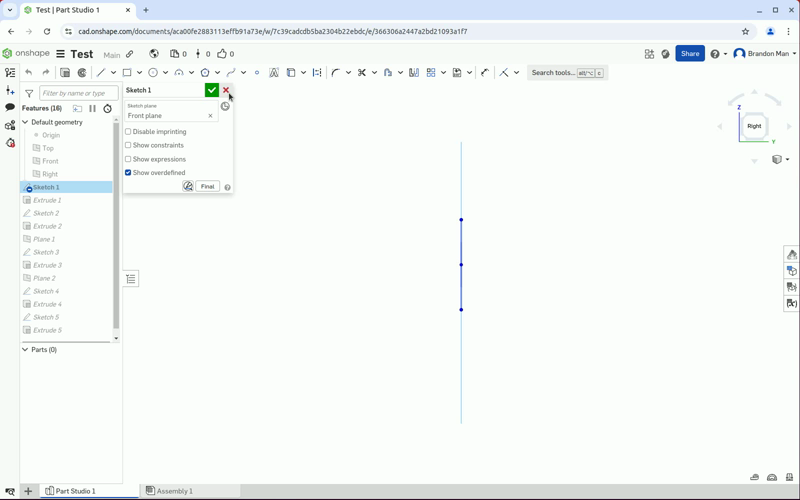
click(229, 92)
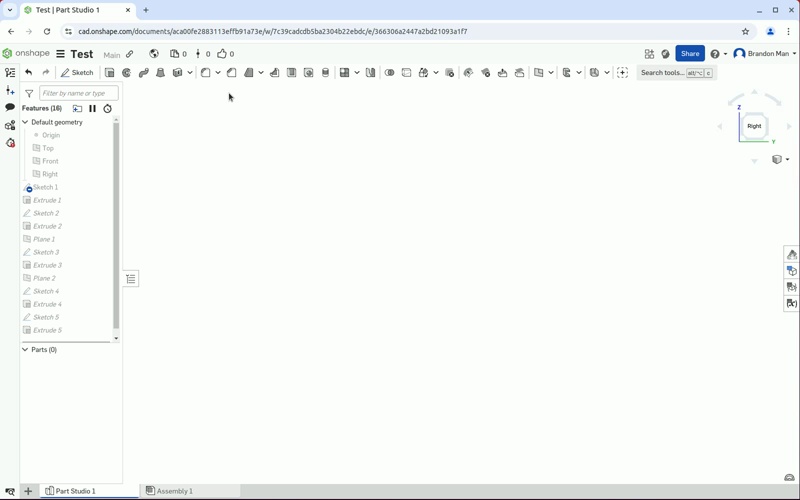
key(shift+s)
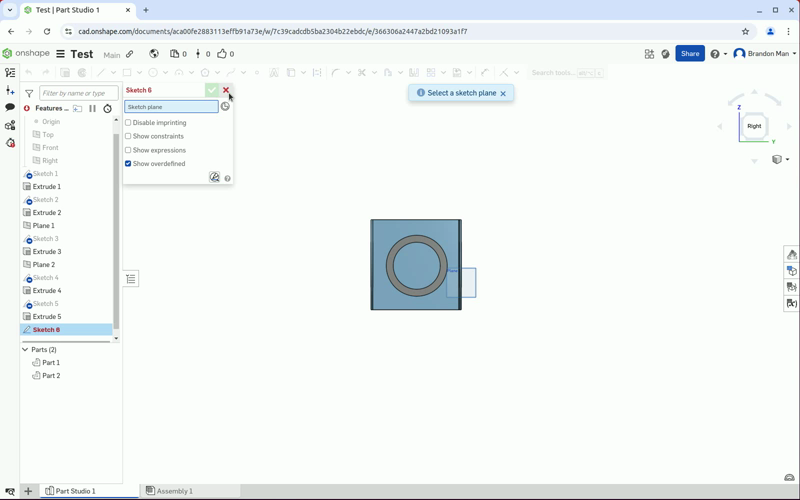
mouse_move(69, 267)
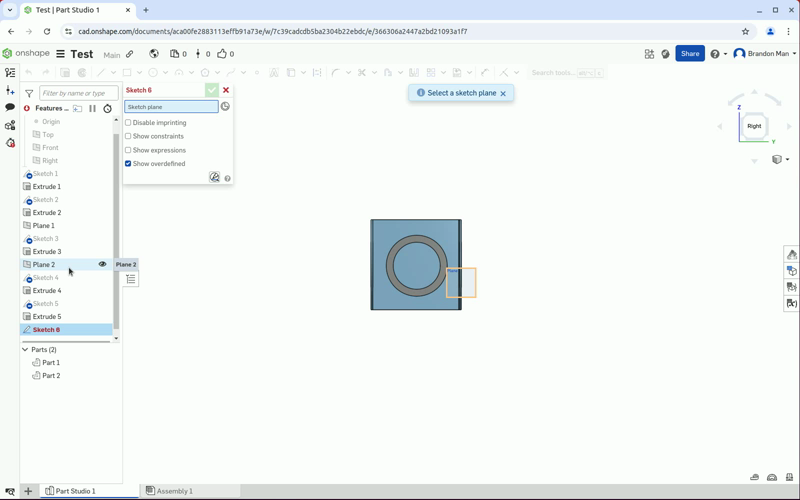
click(69, 267)
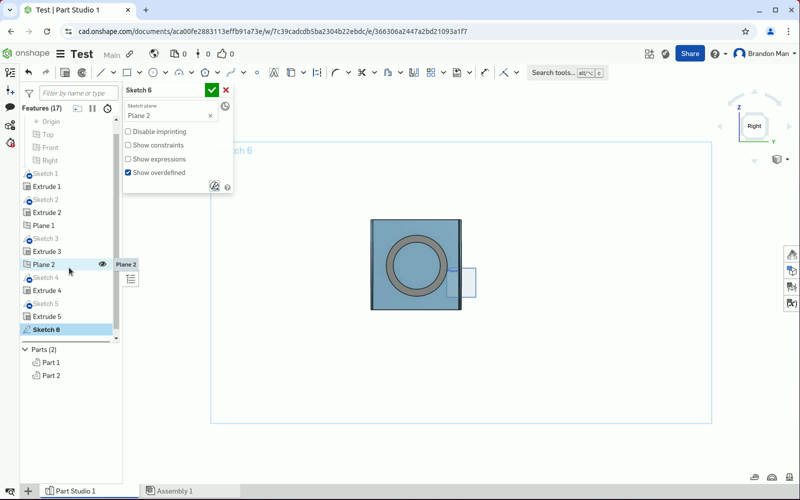
mouse_move(73, 352)
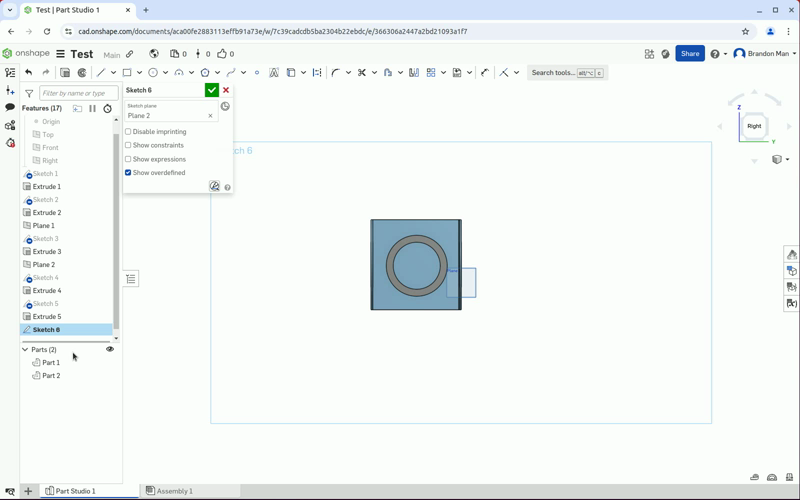
key(y)
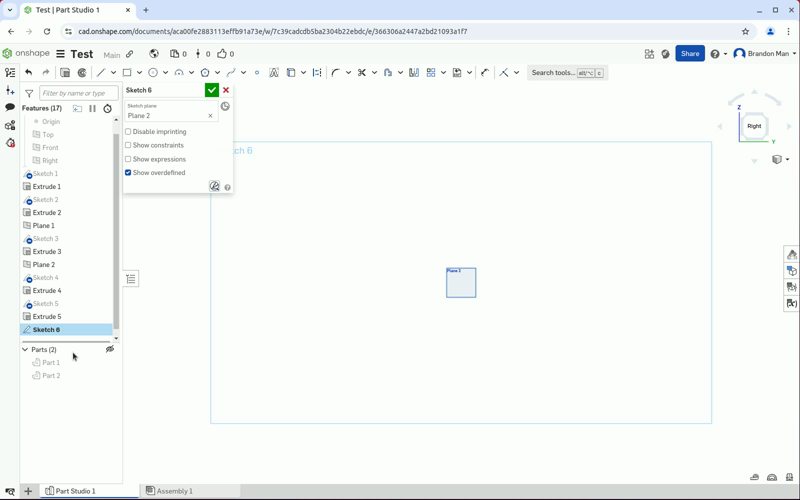
key(l)
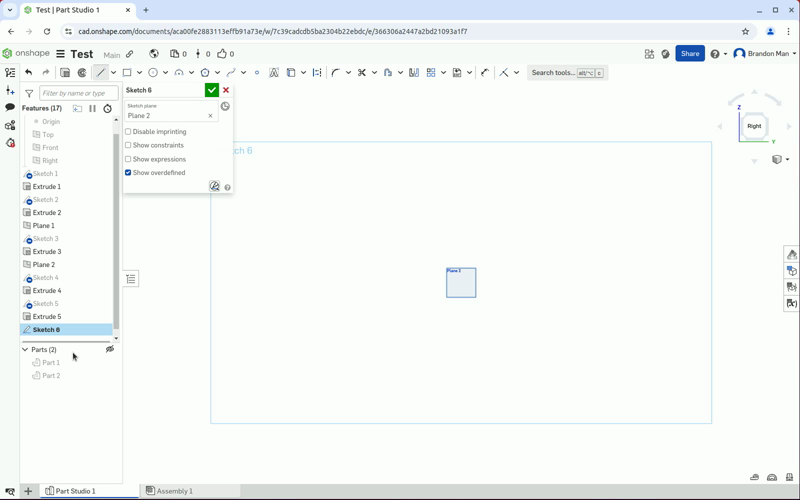
key_down(shift)
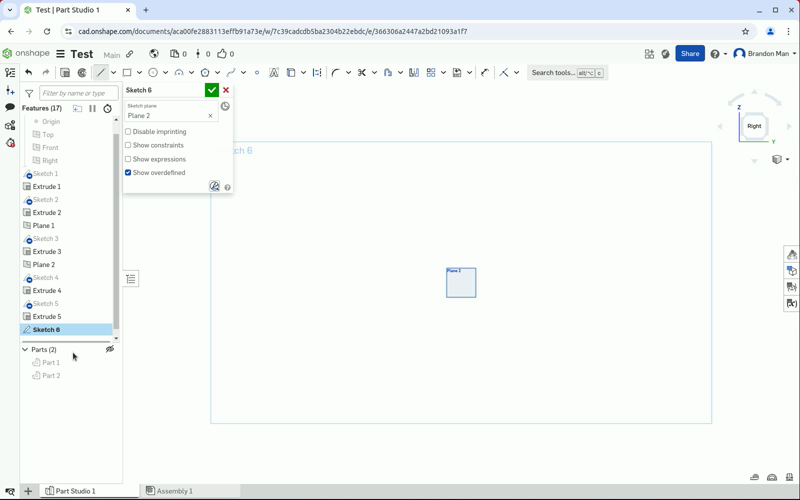
mouse_move(370, 309)
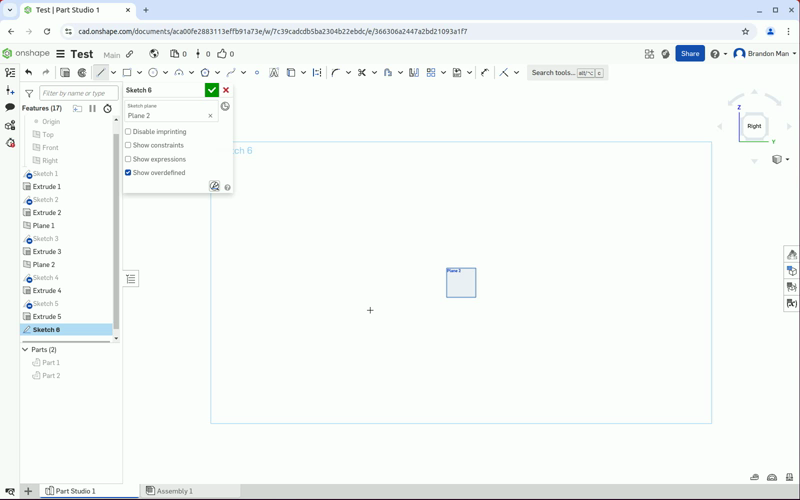
click(370, 309)
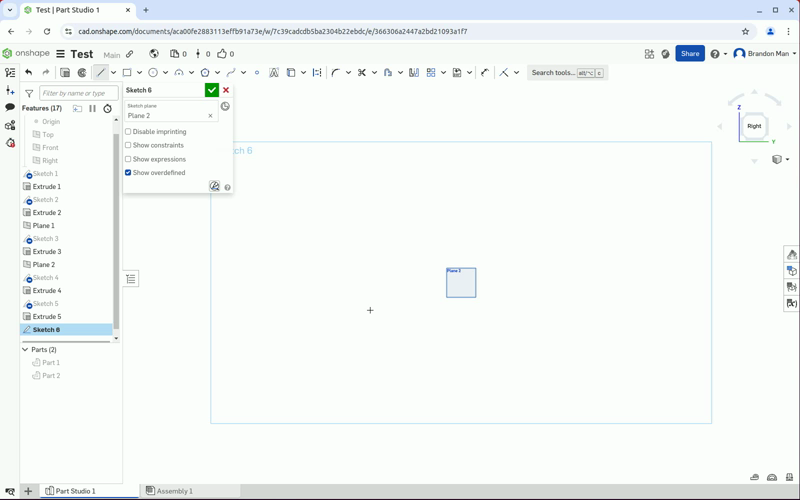
key_up(shift)
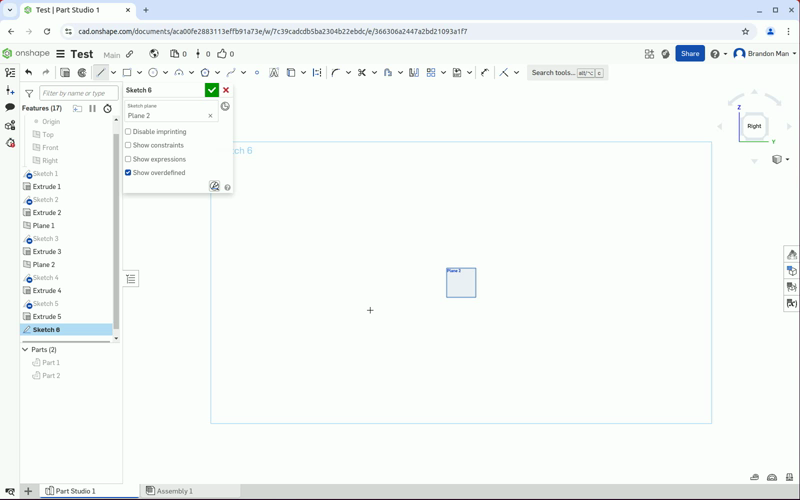
key_down(shift)
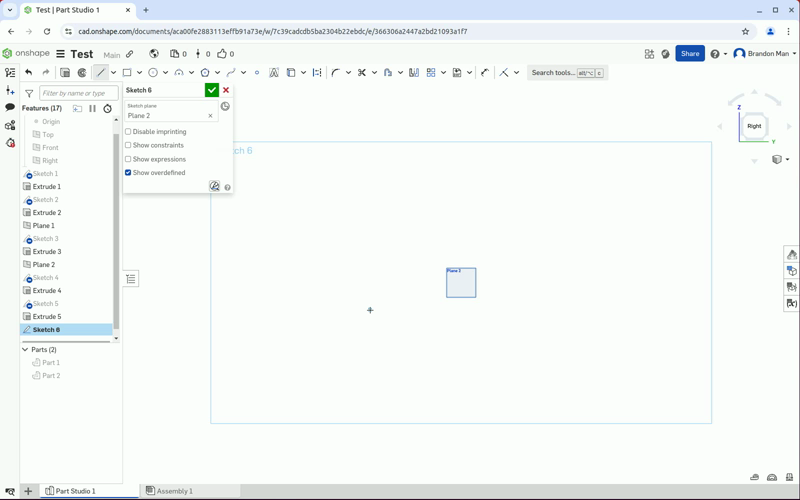
mouse_move(461, 309)
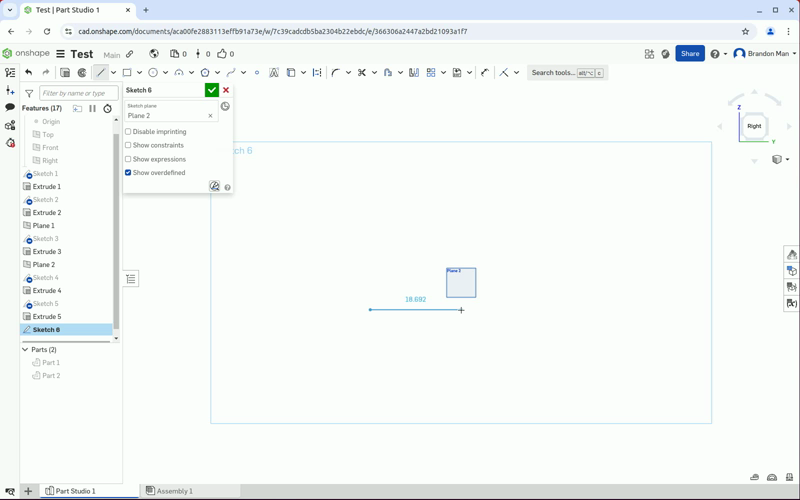
click(461, 309)
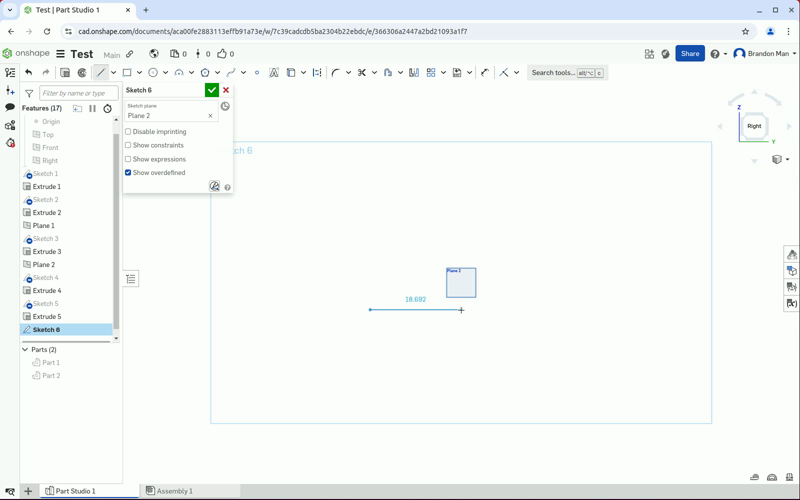
key_up(shift)
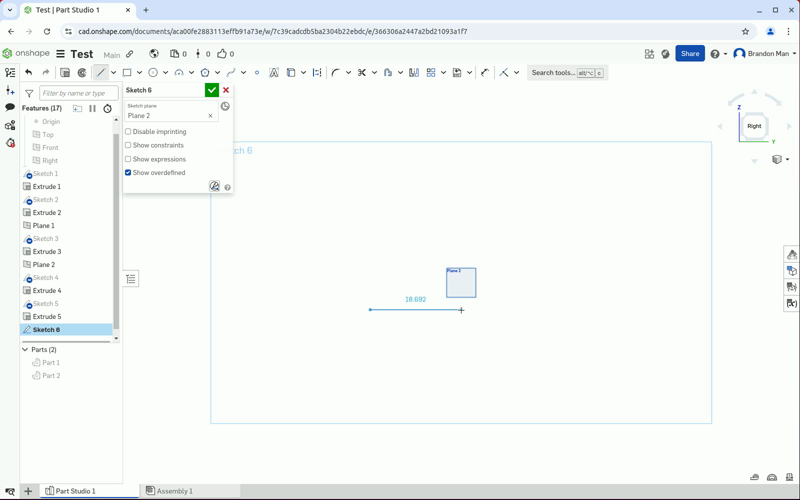
key_down(shift)
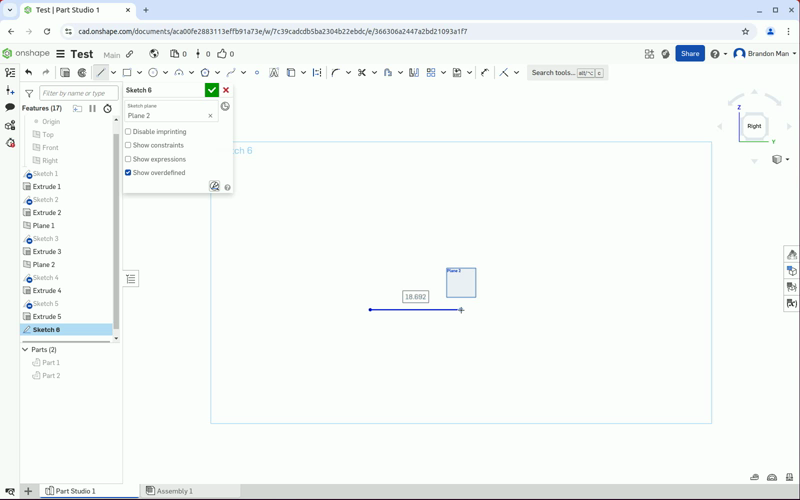
mouse_move(491, 309)
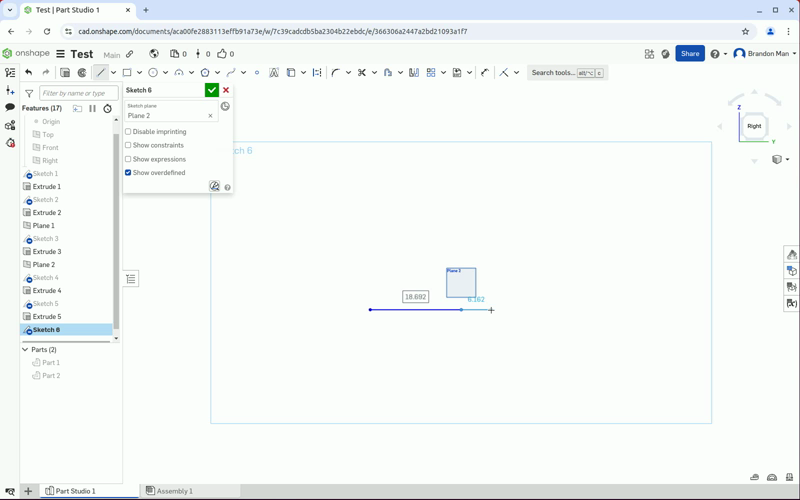
mouse_move(461, 298)
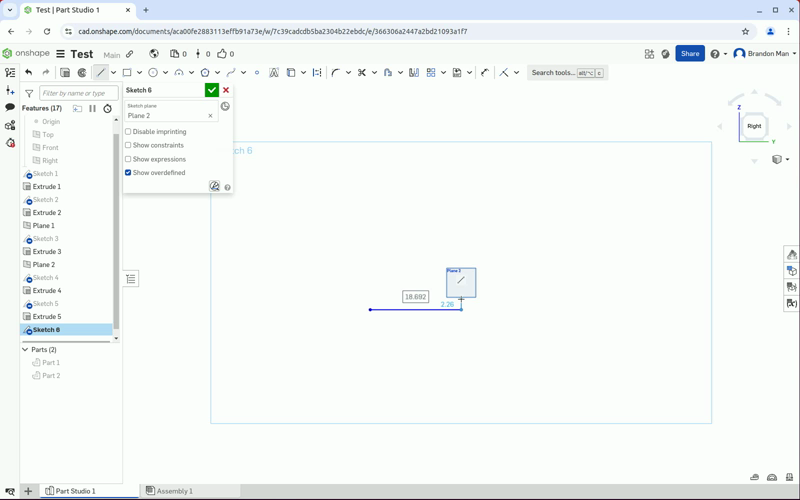
click(461, 298)
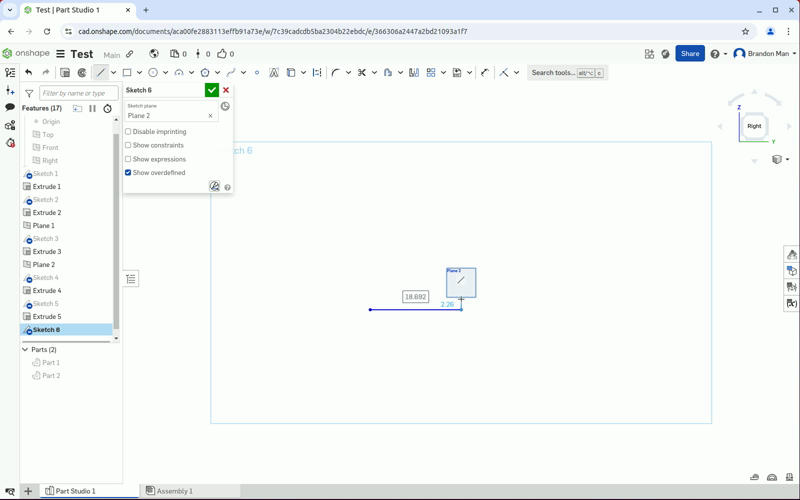
key_up(shift)
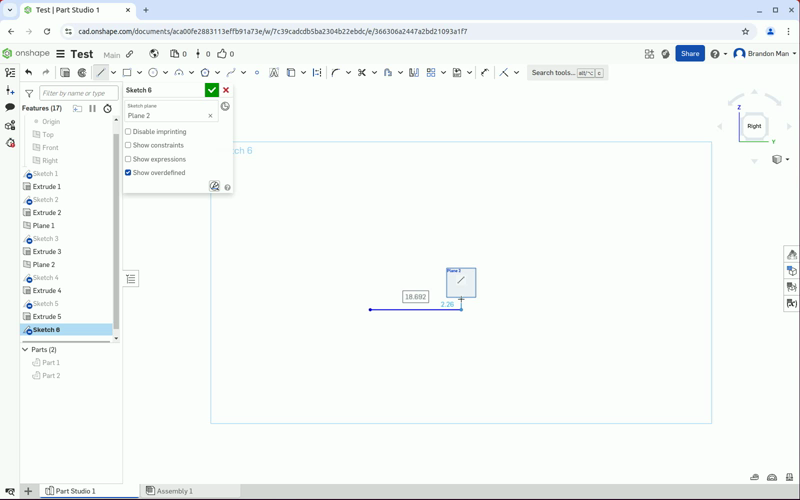
key_down(shift)
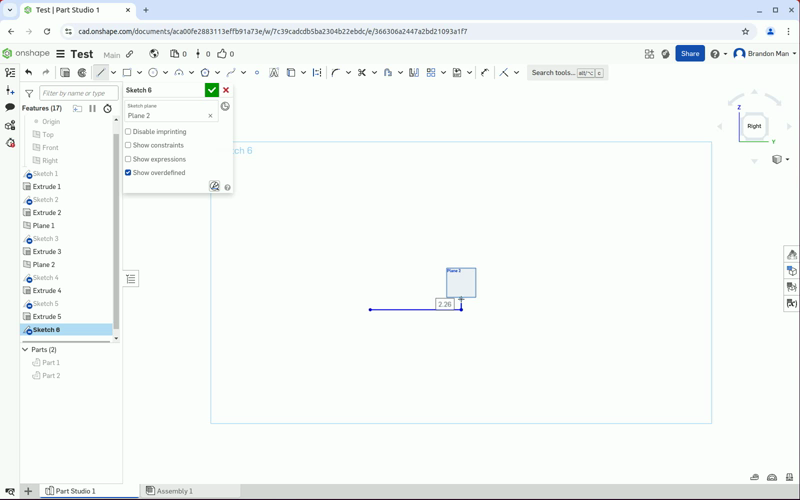
mouse_move(370, 298)
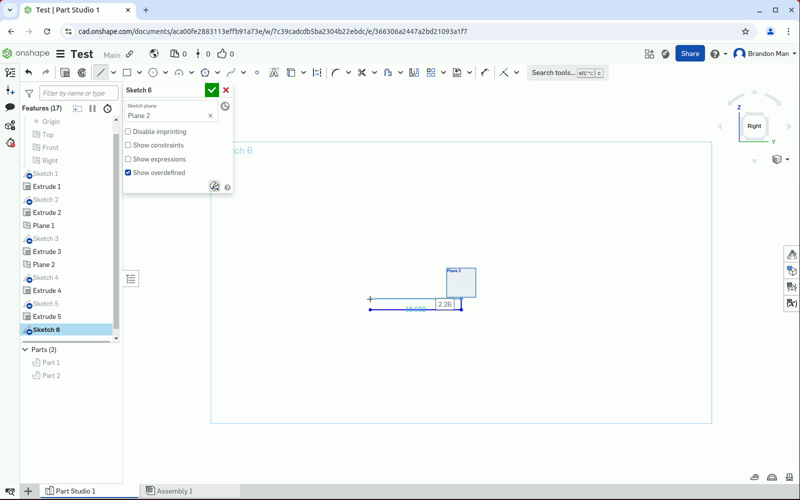
click(370, 298)
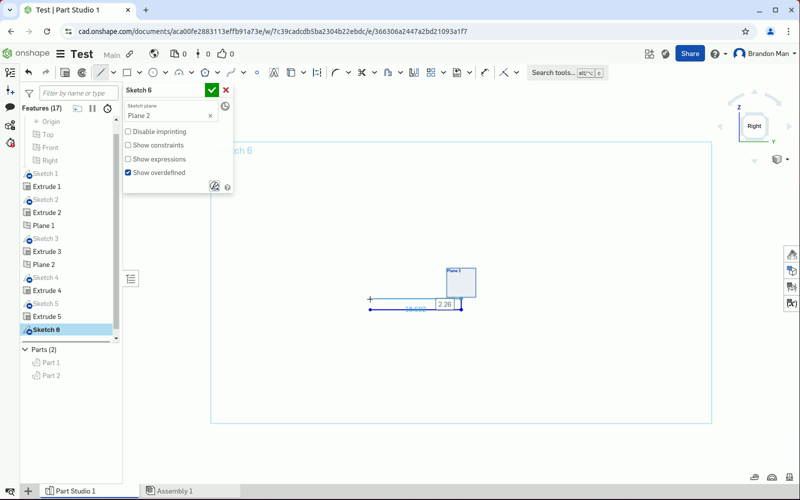
key_up(shift)
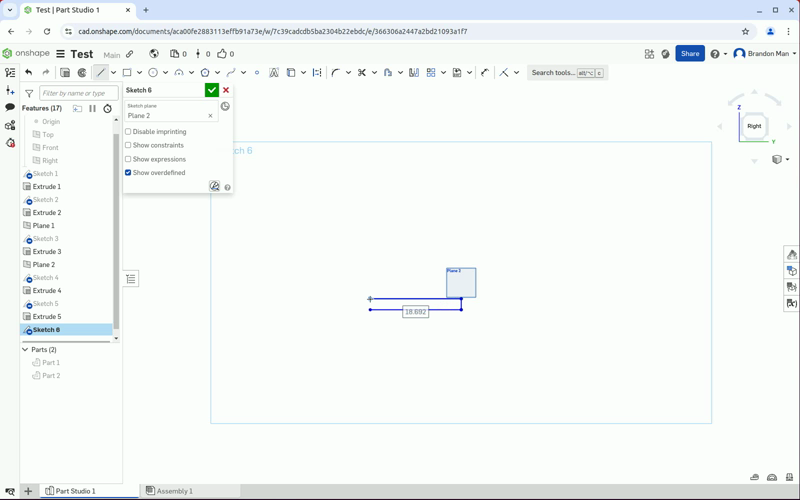
mouse_move(400, 298)
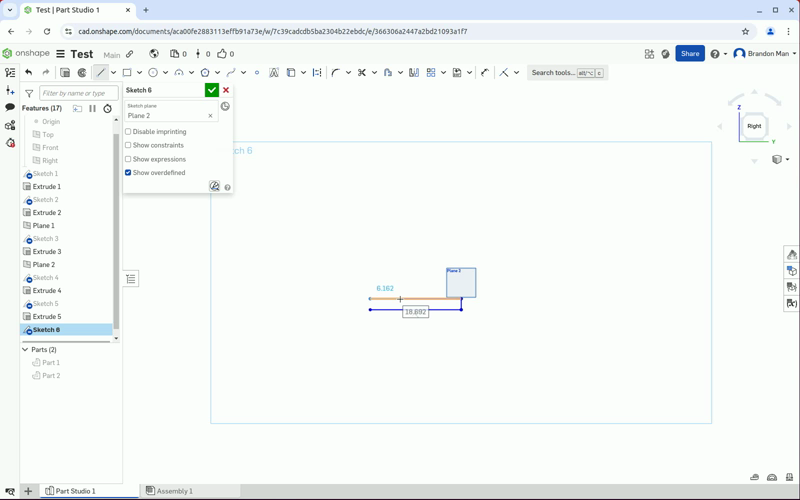
key_down(shift)
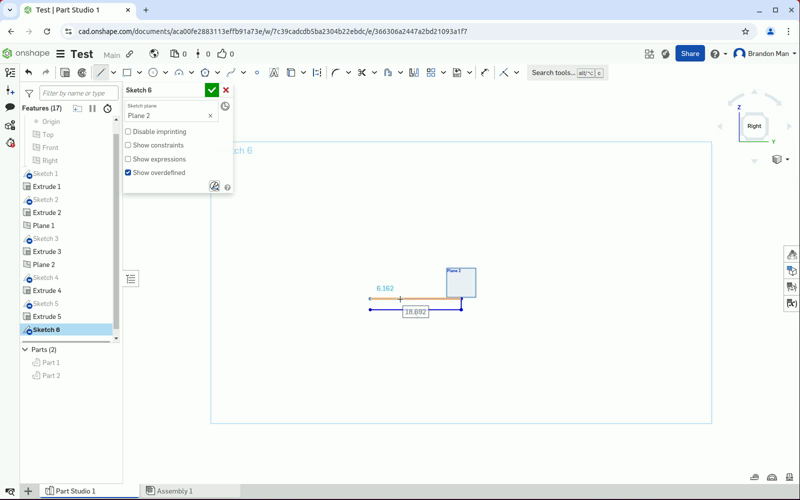
mouse_move(370, 309)
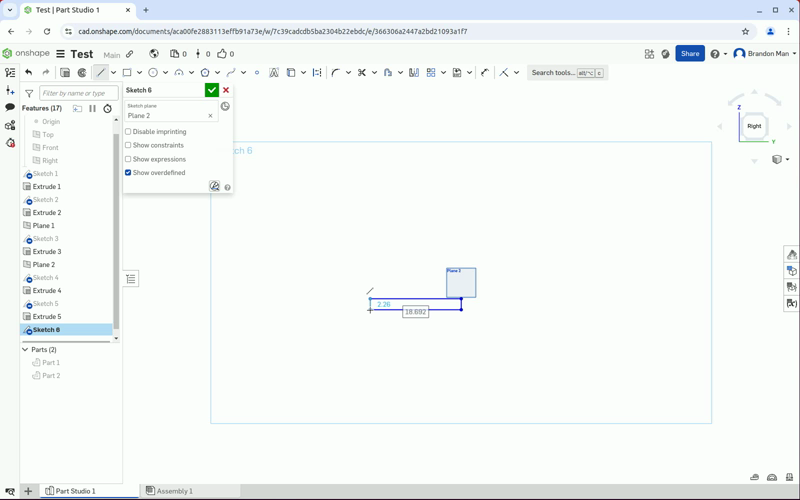
key_up(shift)
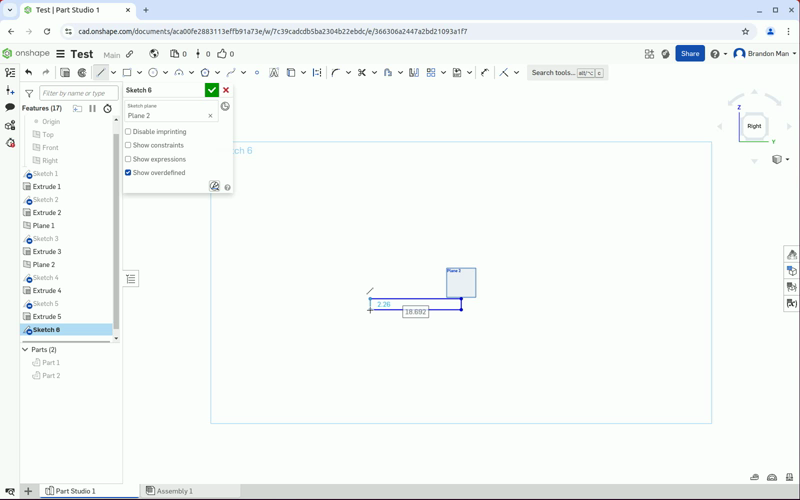
click(370, 309)
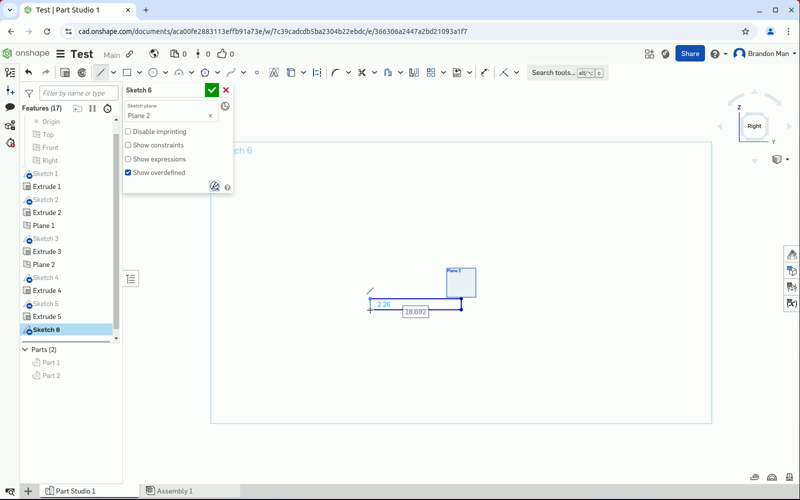
key(esc)
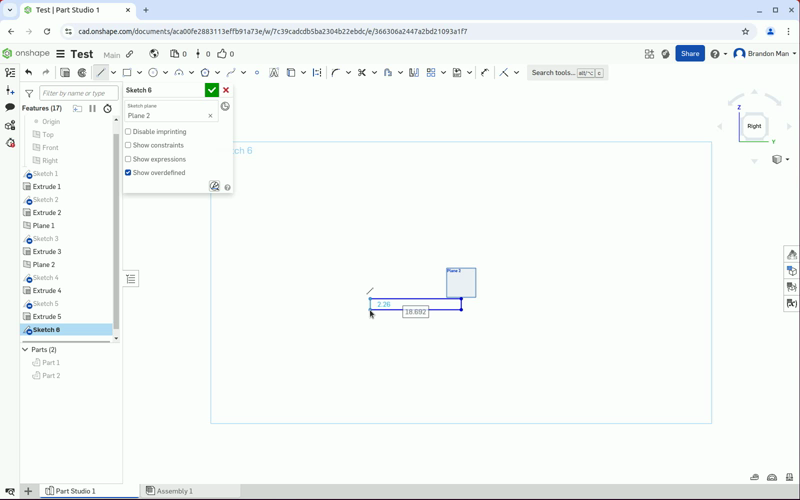
mouse_move(417, 307)
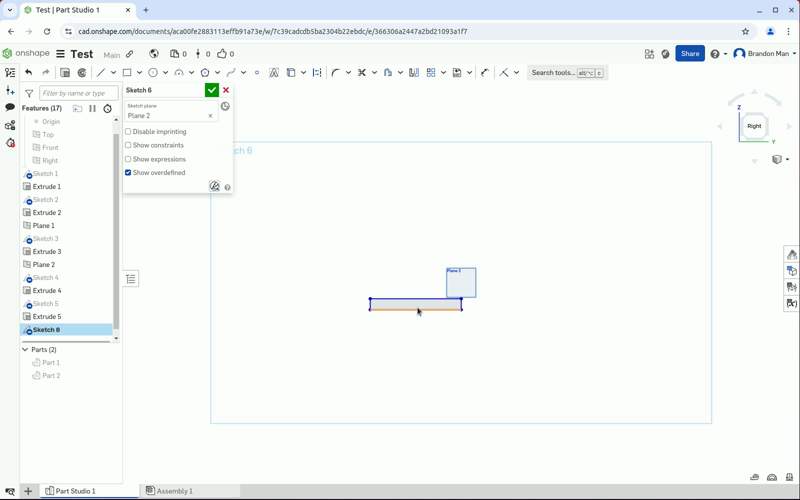
scroll(6)
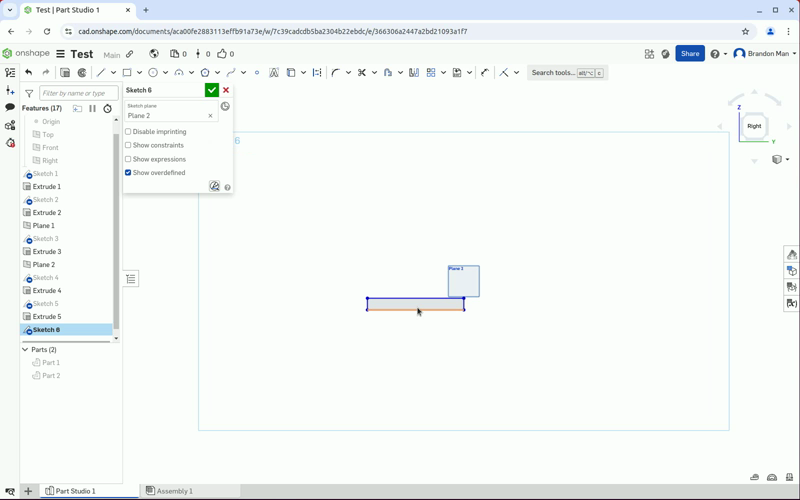
scroll(6)
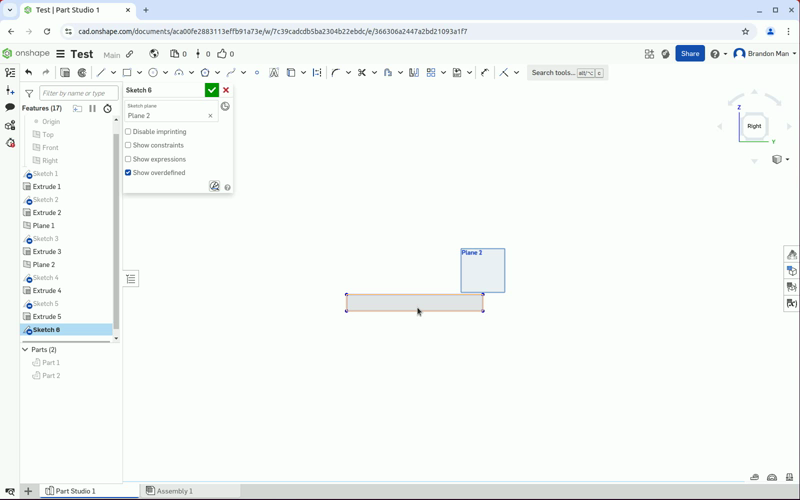
scroll(6)
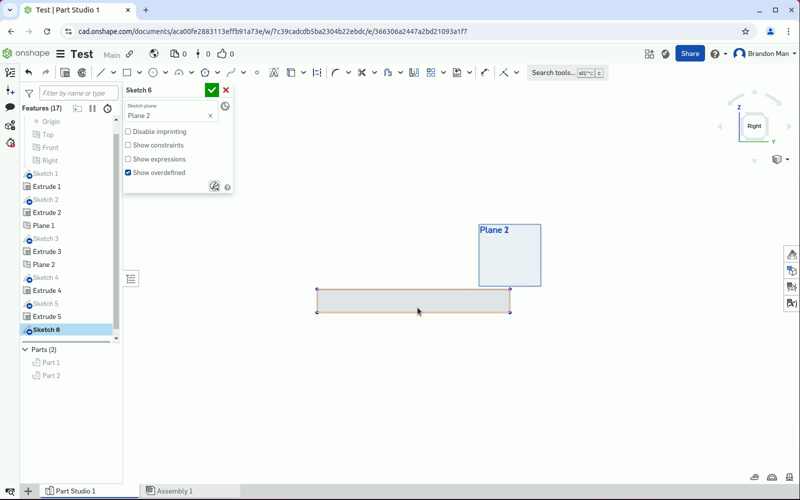
scroll(6)
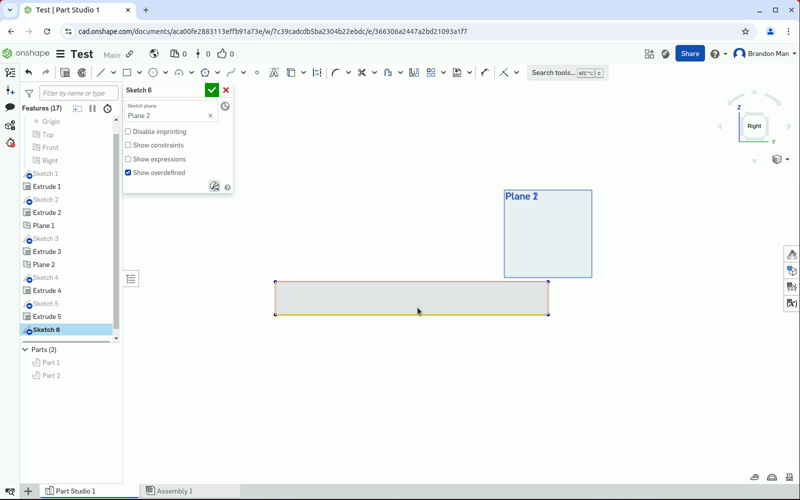
scroll(6)
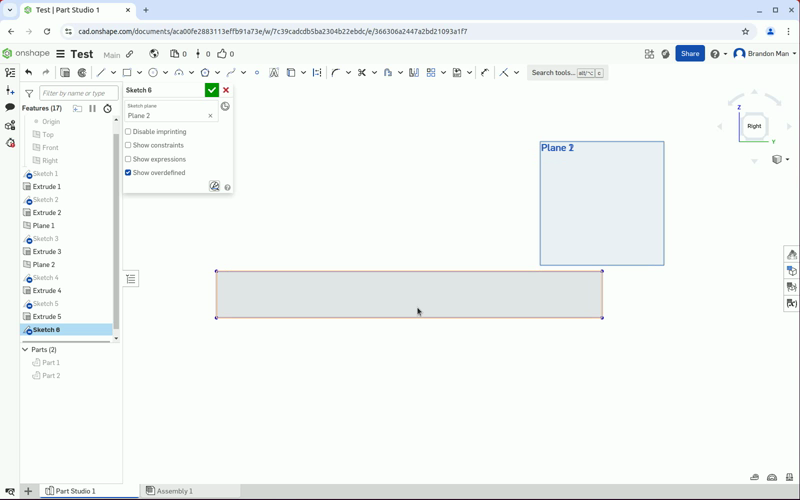
scroll(6)
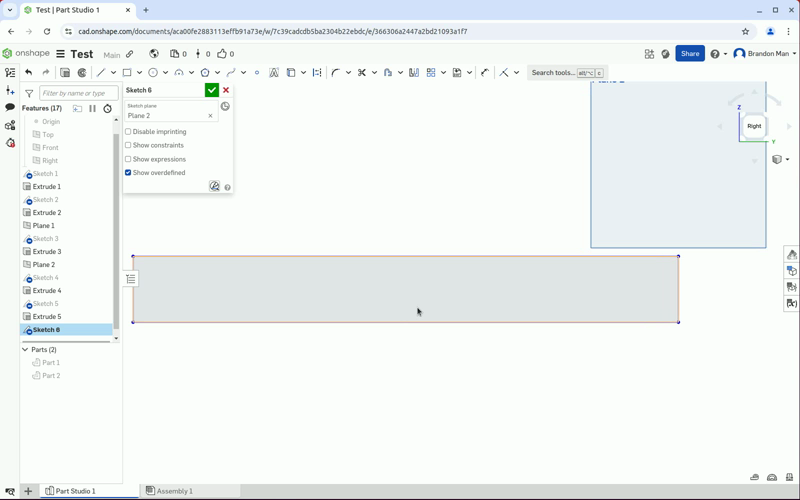
scroll(6)
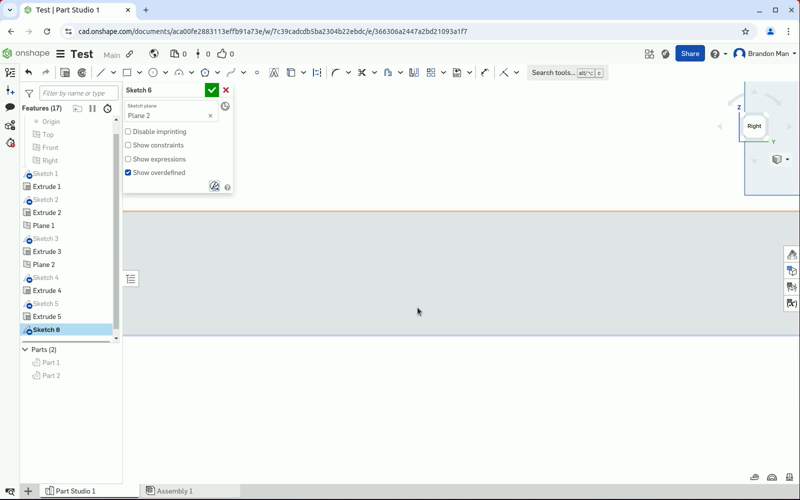
click(417, 307)
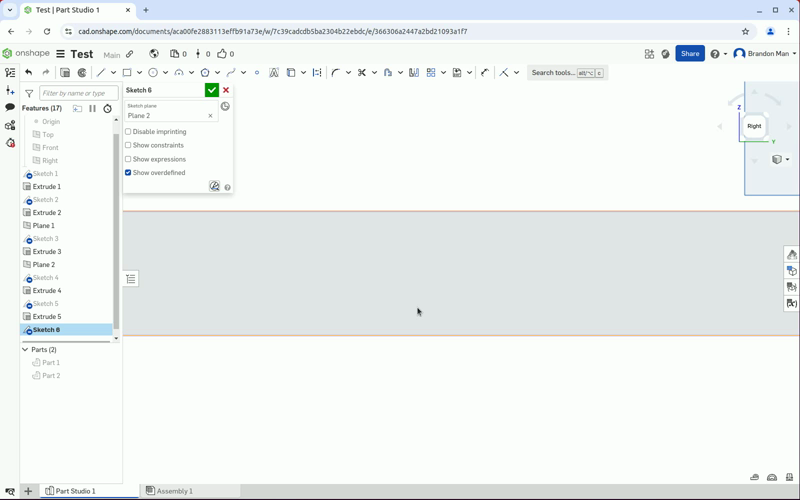
scroll(-6)
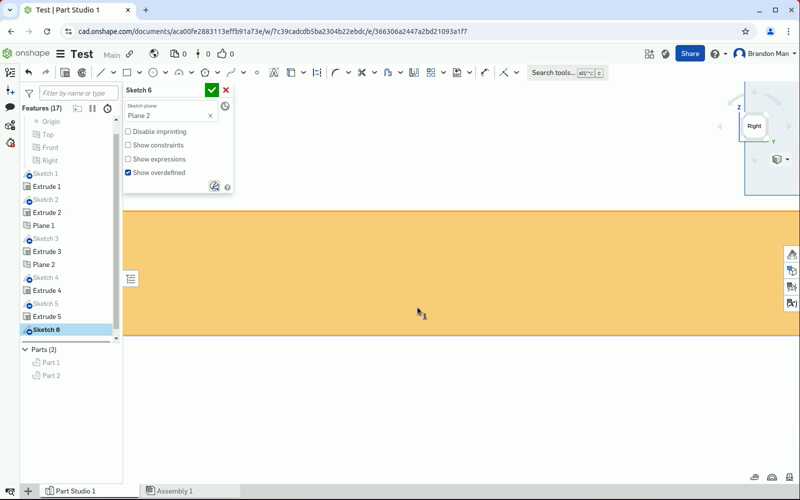
scroll(-6)
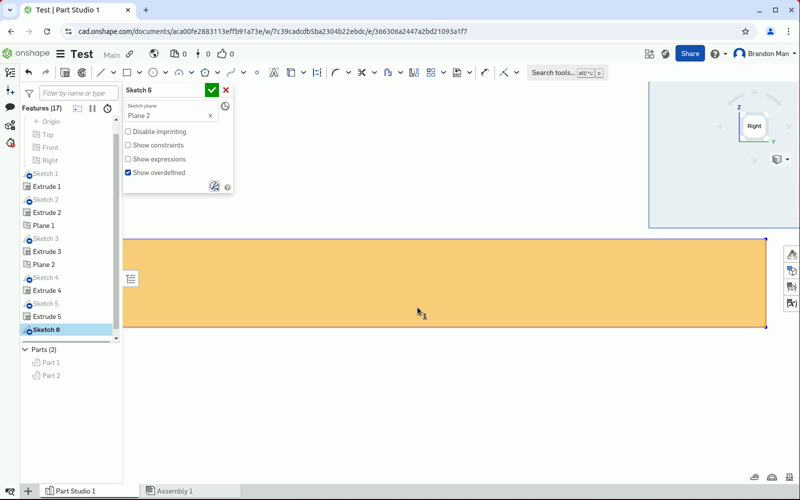
scroll(-6)
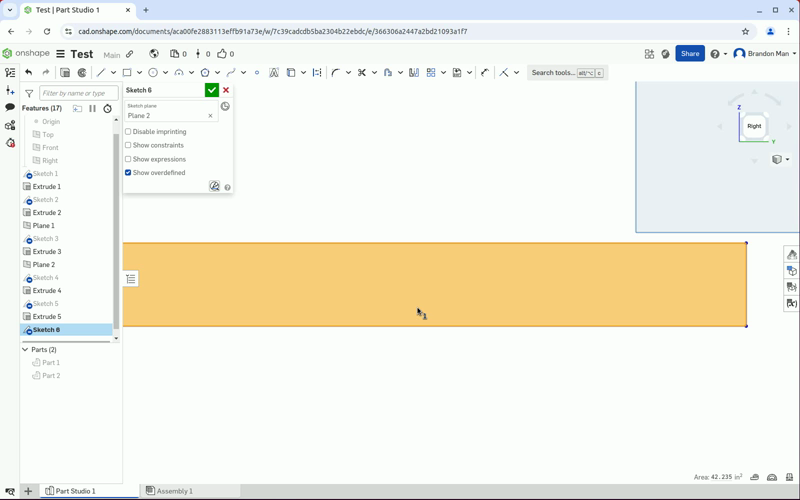
scroll(-6)
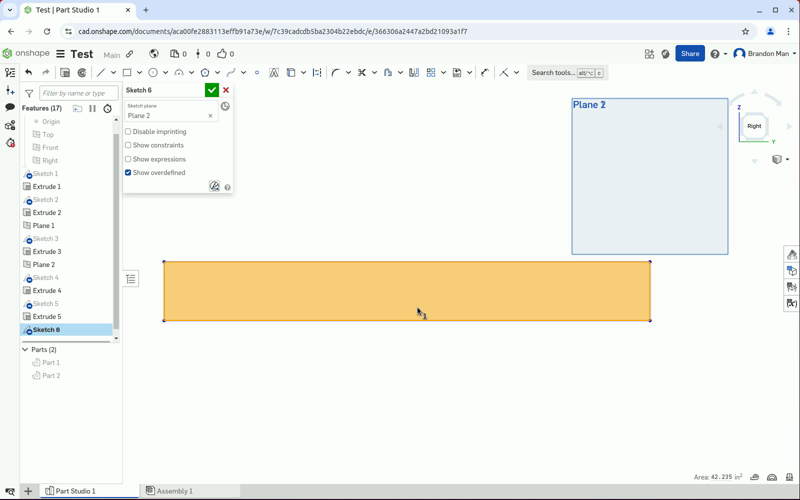
scroll(-6)
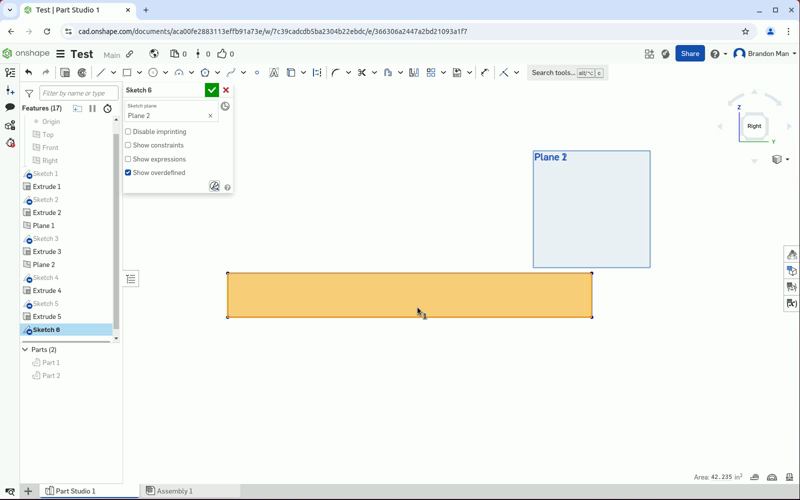
scroll(-6)
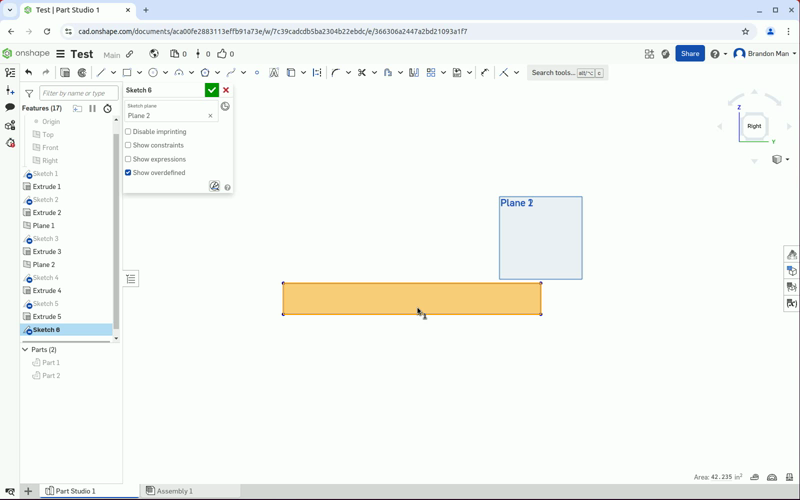
scroll(-6)
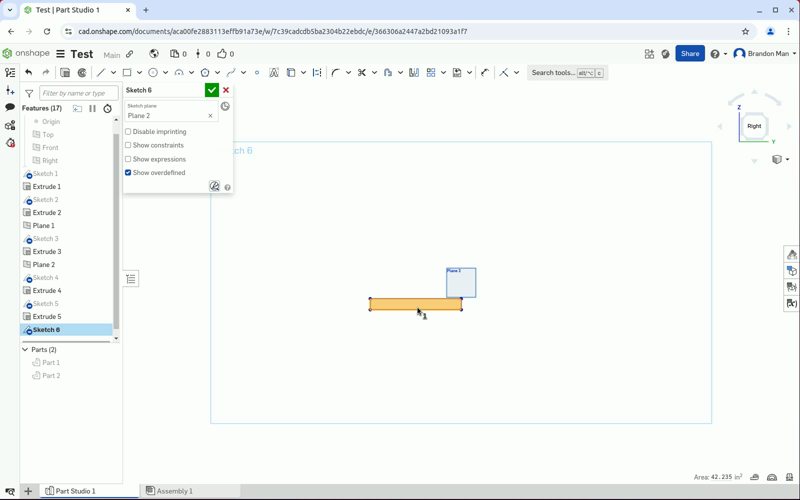
mouse_move(73, 352)
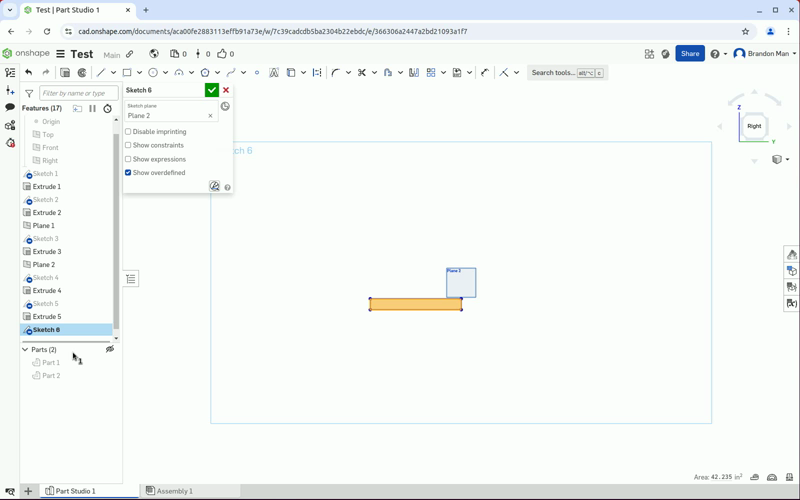
key(shift+y)
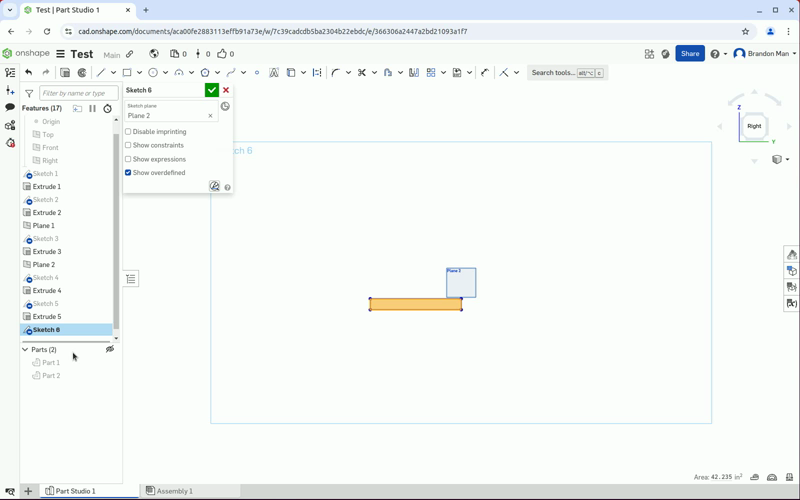
key(shift+e)
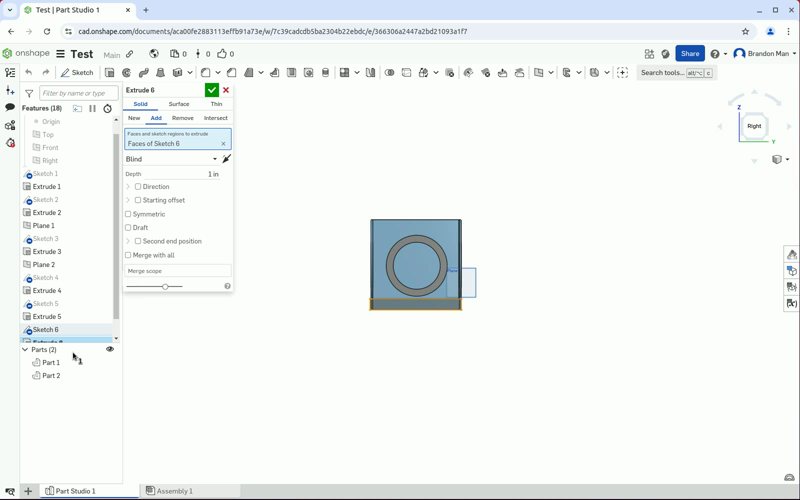
mouse_move(143, 106)
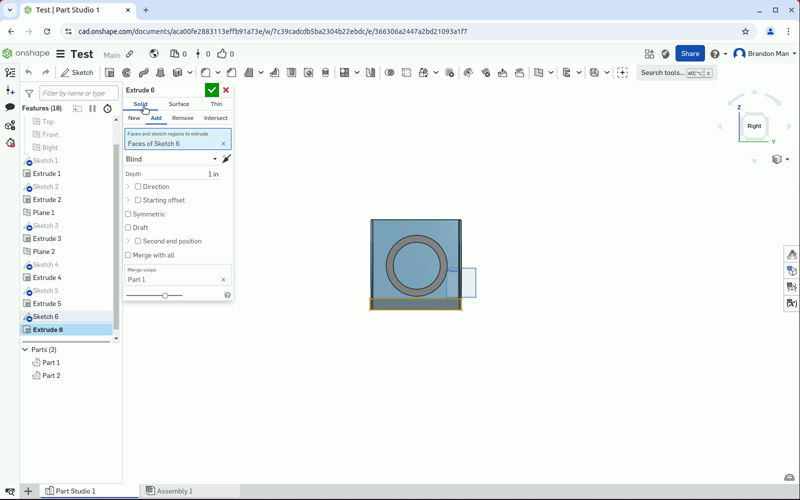
click(143, 106)
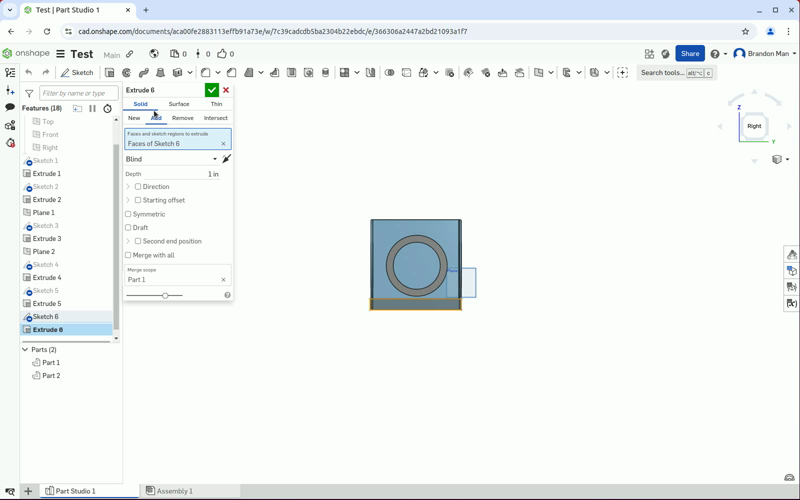
mouse_move(186, 120)
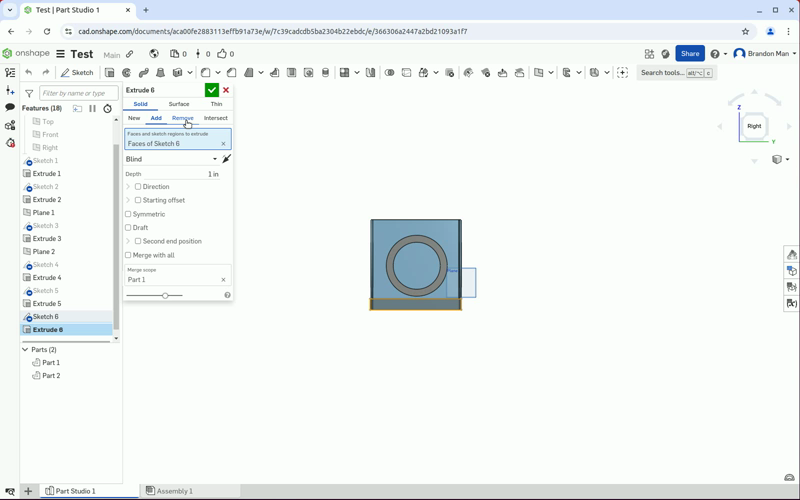
click(186, 120)
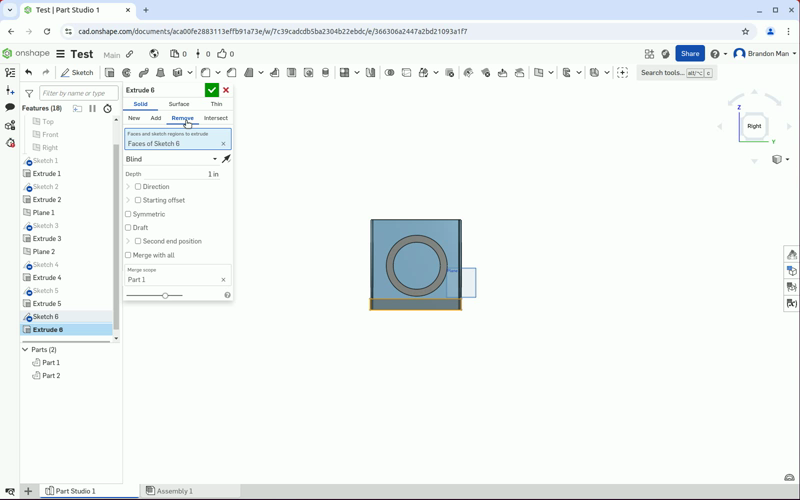
key(tab, 4)
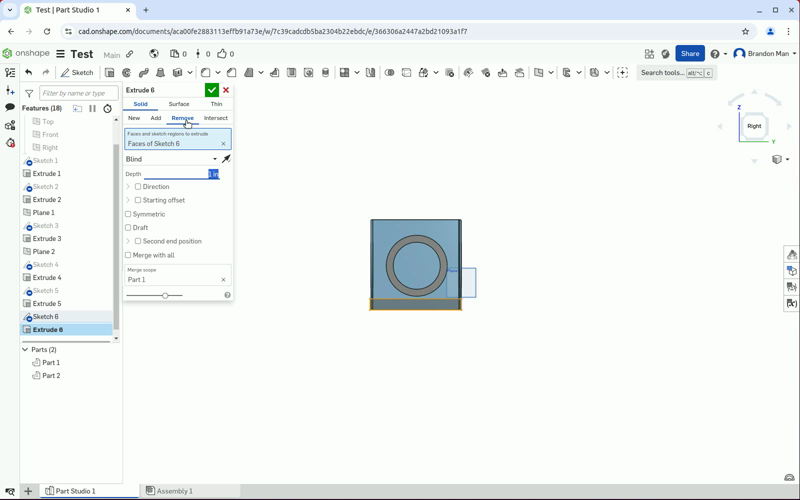
text(30.811)
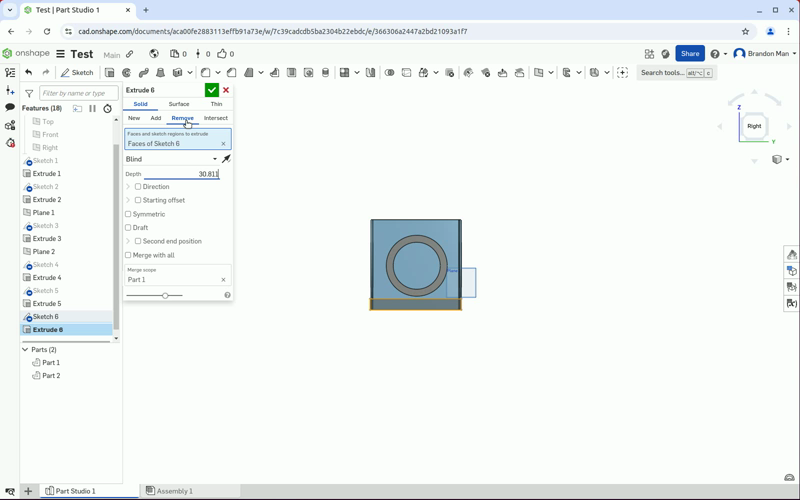
key(tab, 6)
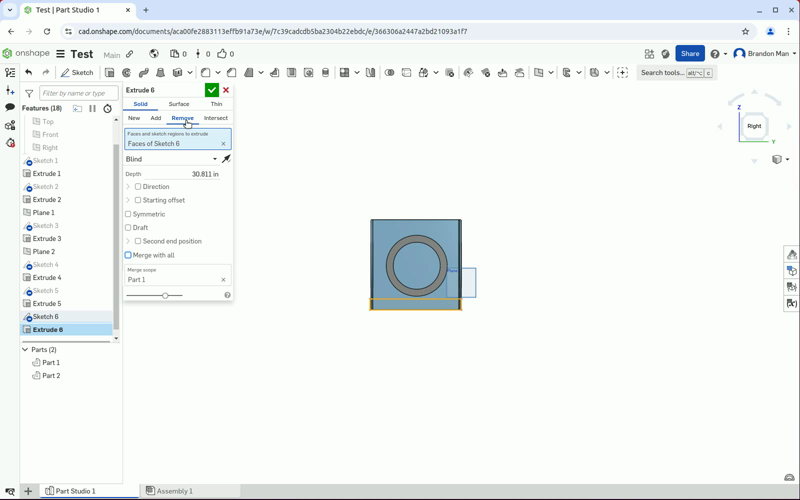
key(space)
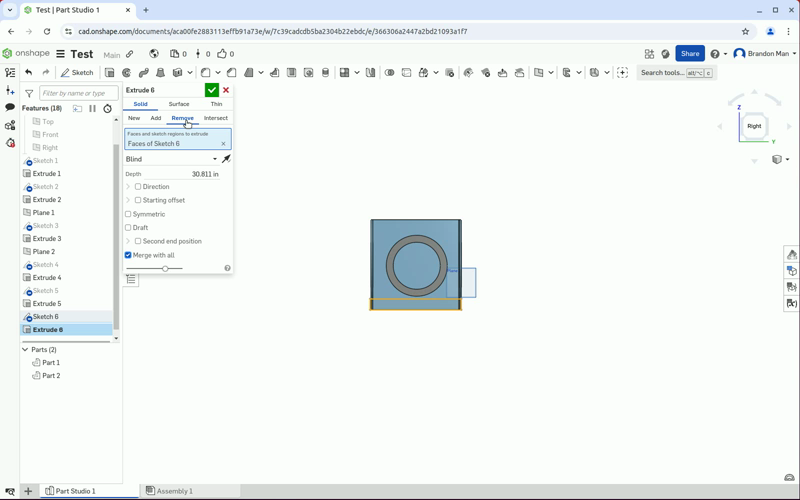
key(enter)
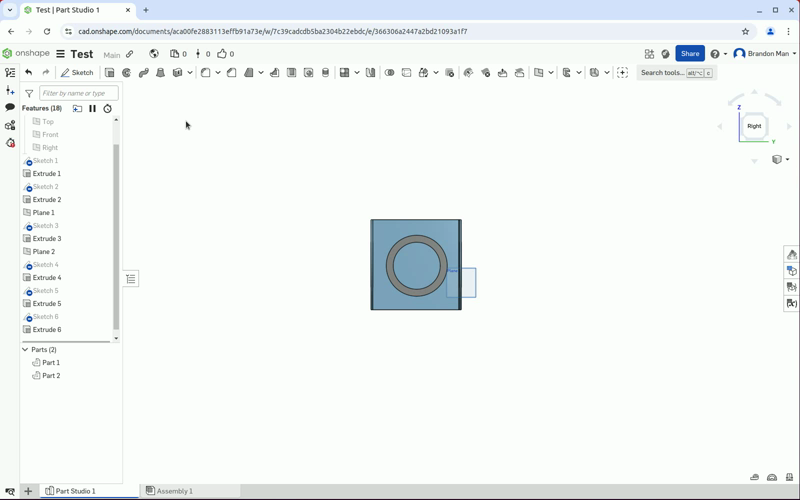
key(shift+h)
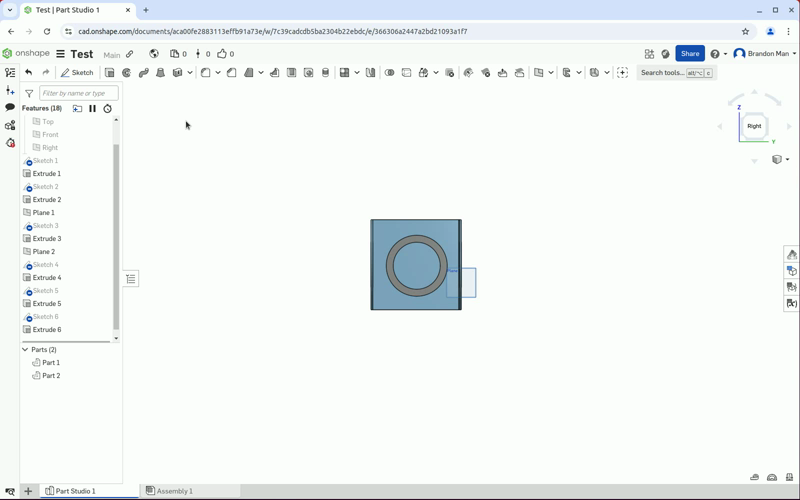
key(shift+h)
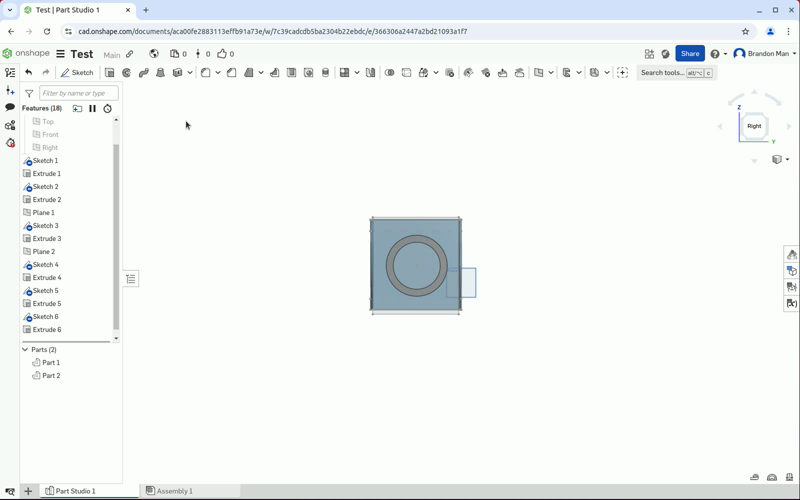
key(shift+7)
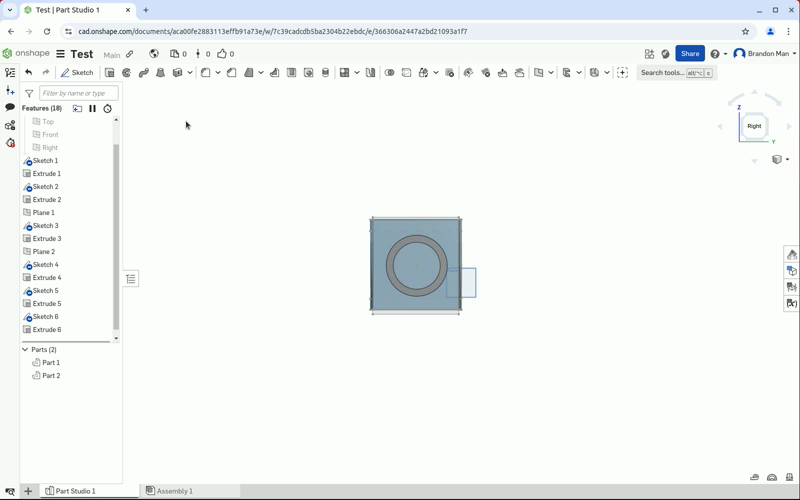
key(right, 2)
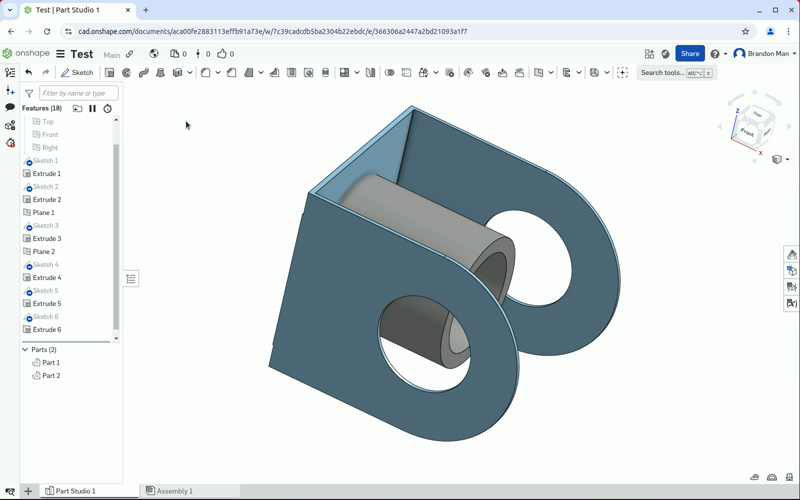
key(down, 2)
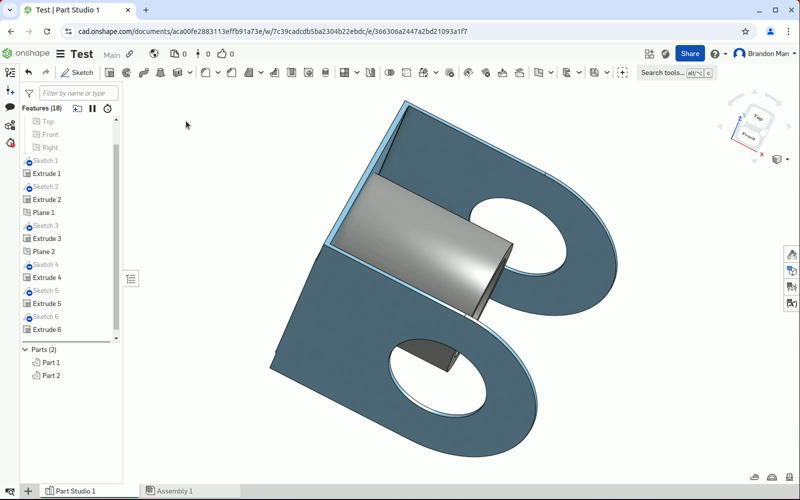
key(up, 2)
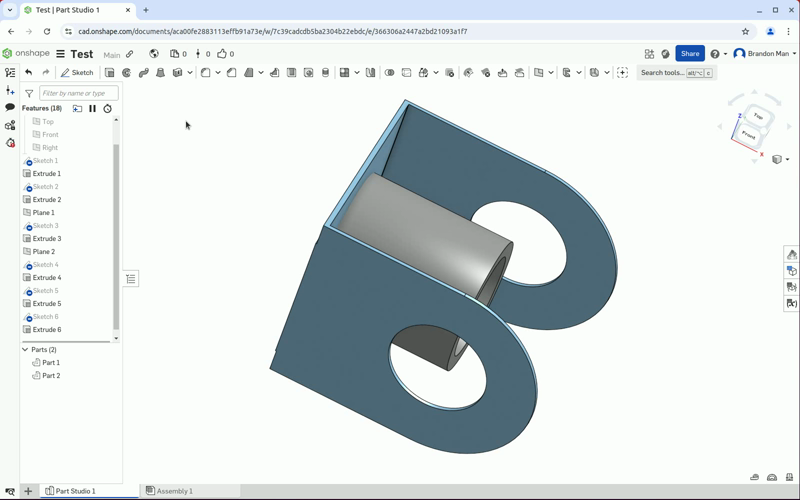
key(left, 2)
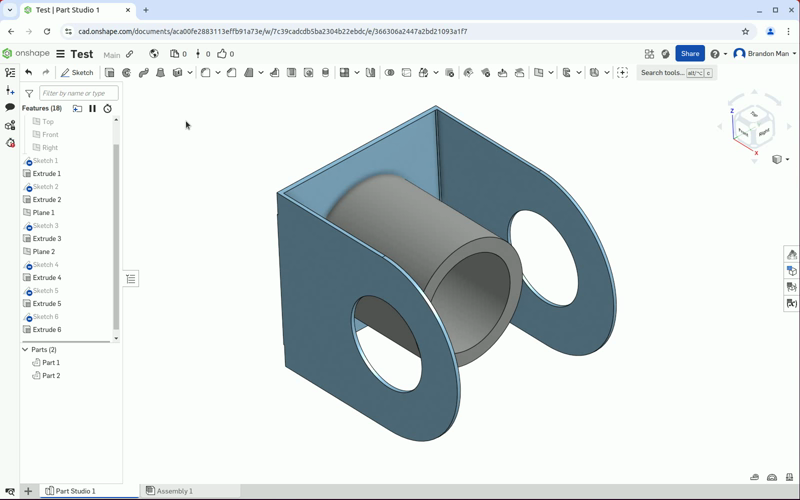
mouse_move(69, 163)
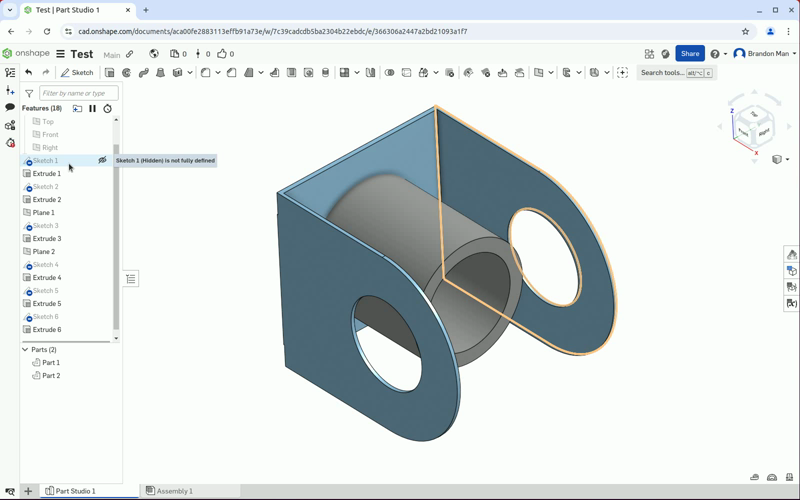
click(69, 163)